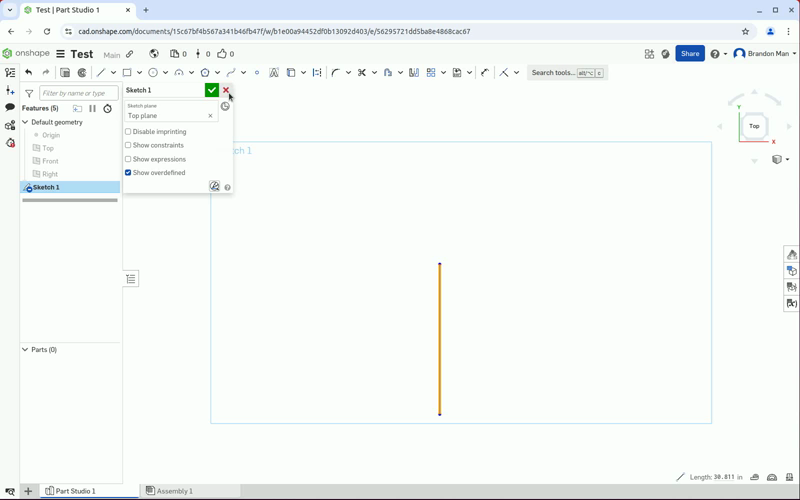
key(shift+h)
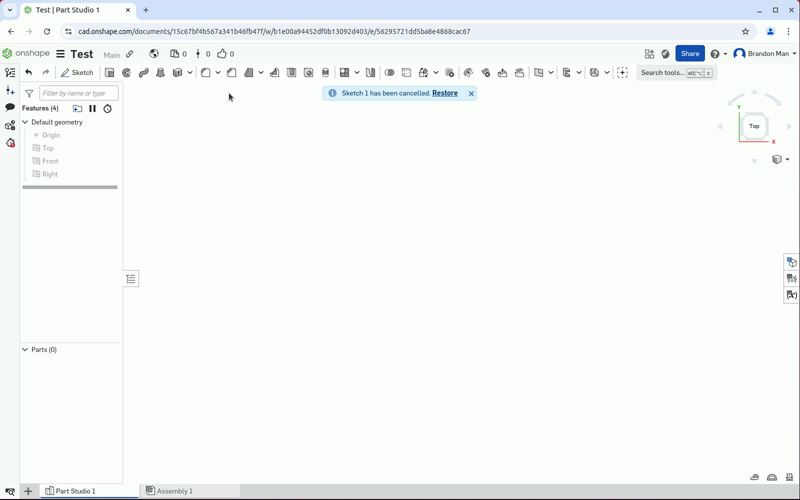
mouse_move(73, 352)
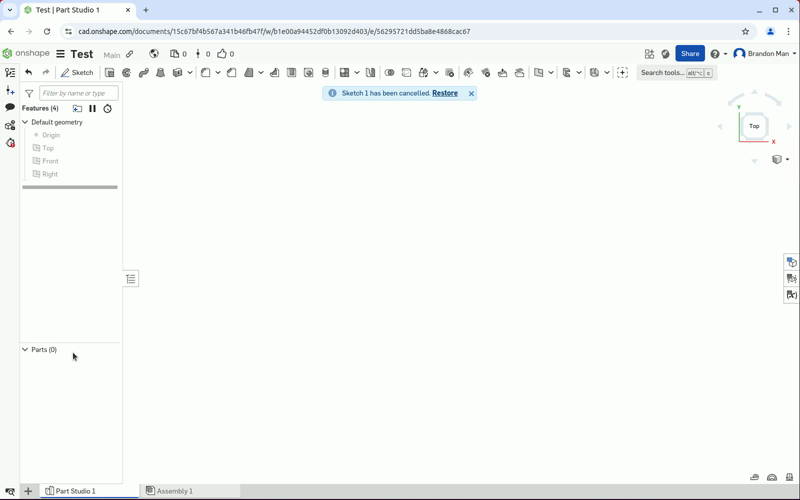
key(y)
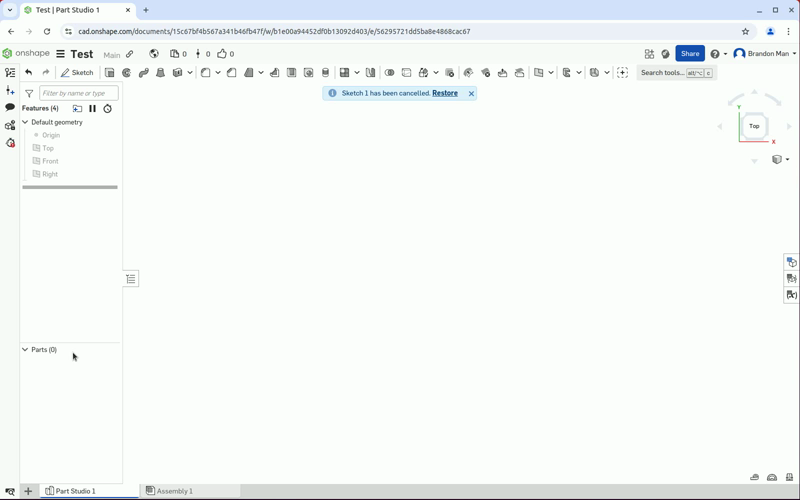
key(shift+p)
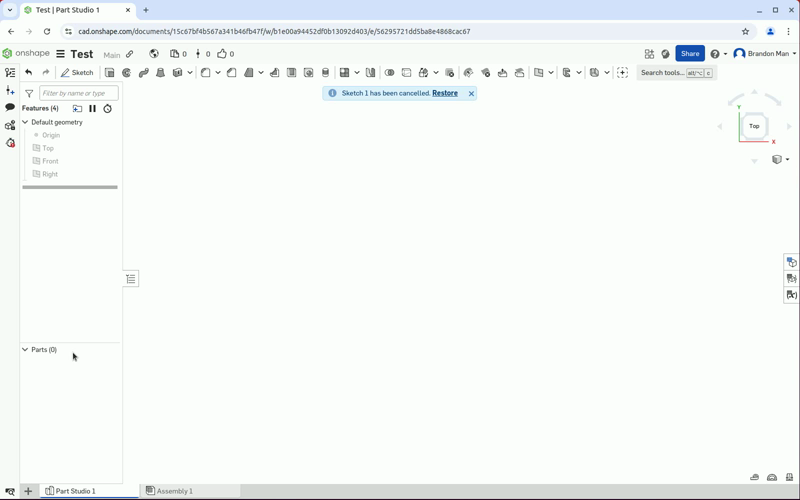
key(space)
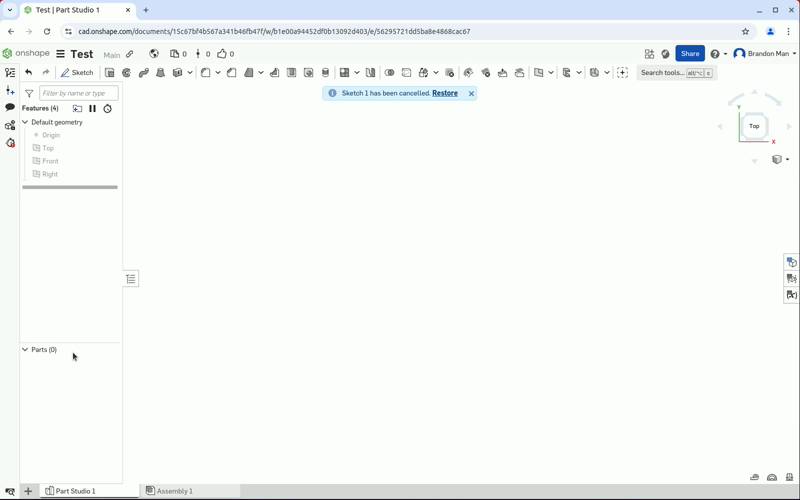
key_down(shift)
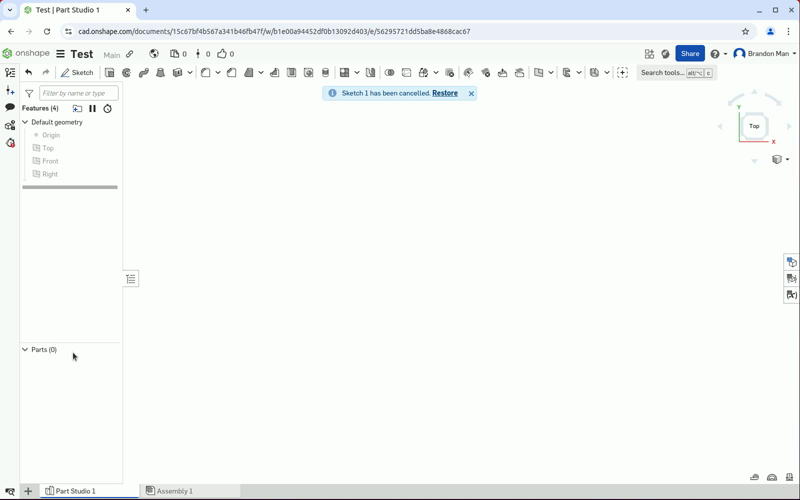
key(up)
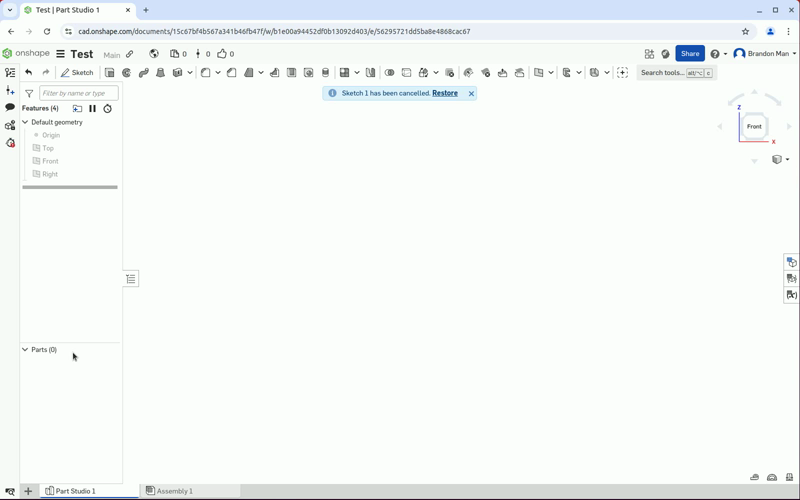
key_up(shift)
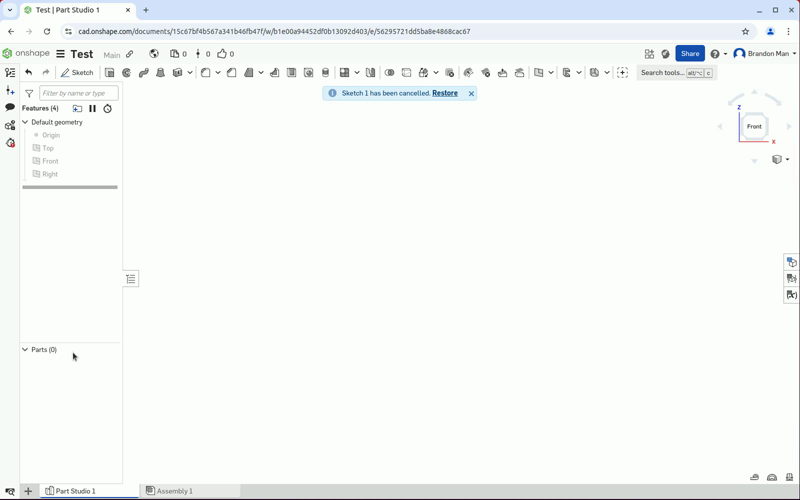
mouse_move(73, 352)
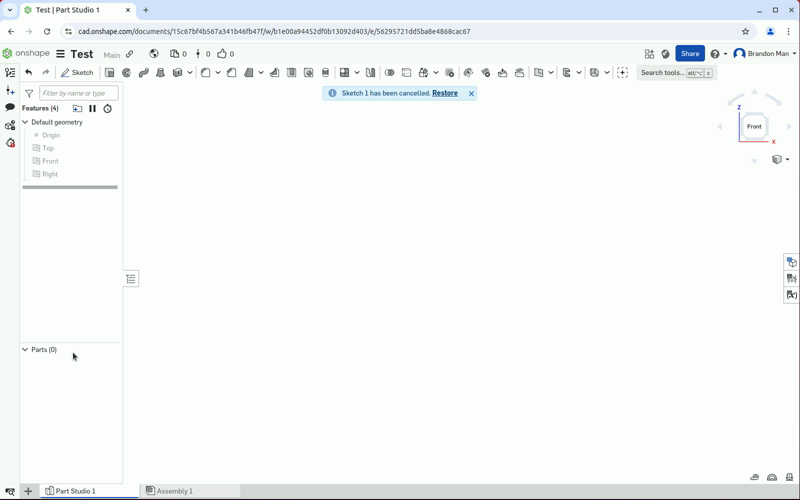
key(shift+y)
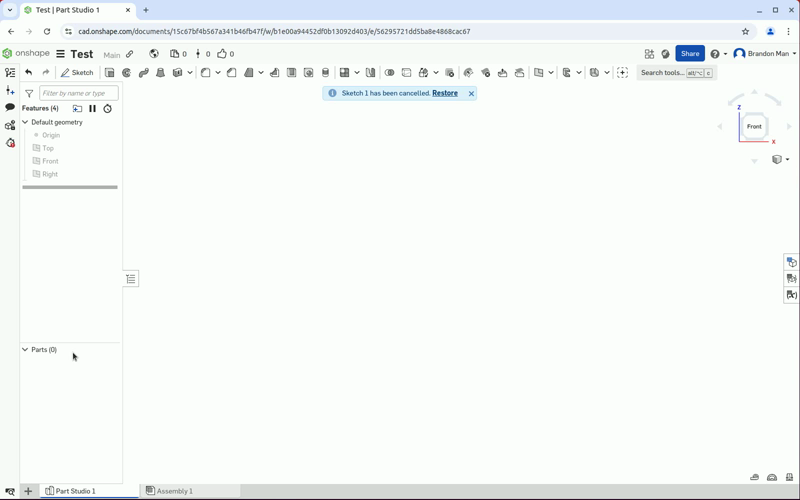
key(shift+s)
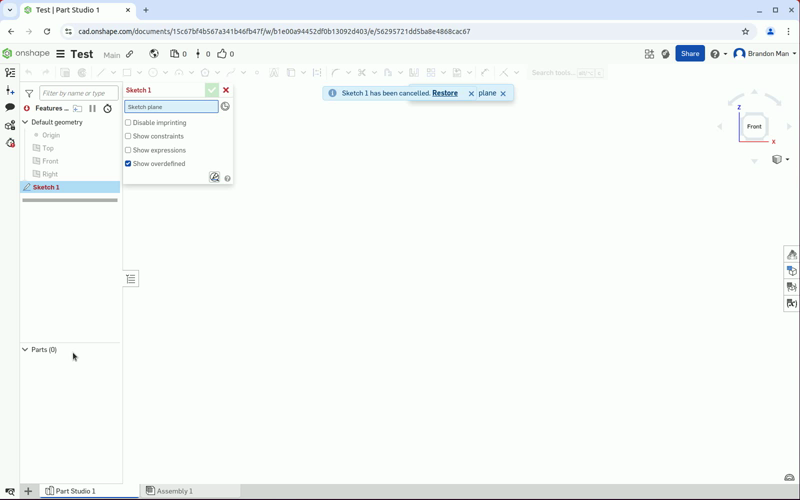
mouse_move(73, 163)
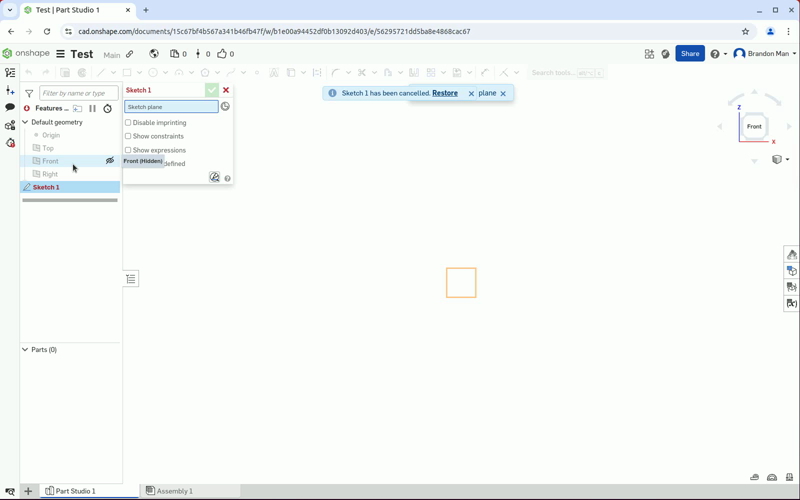
click(73, 163)
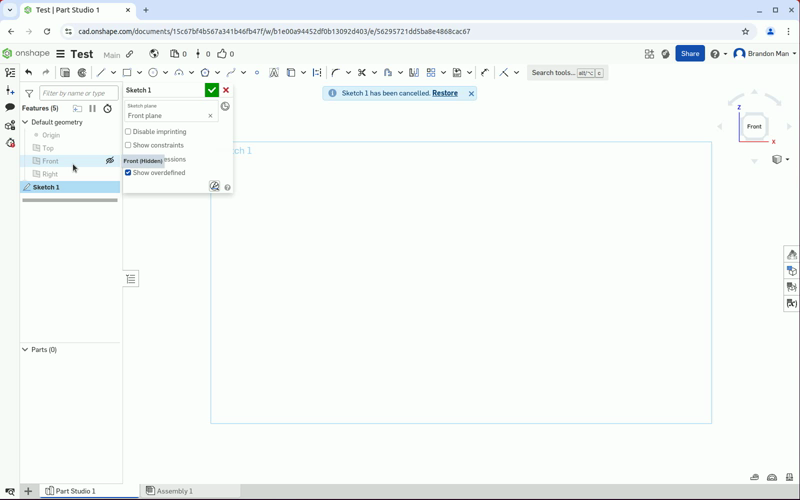
mouse_move(73, 352)
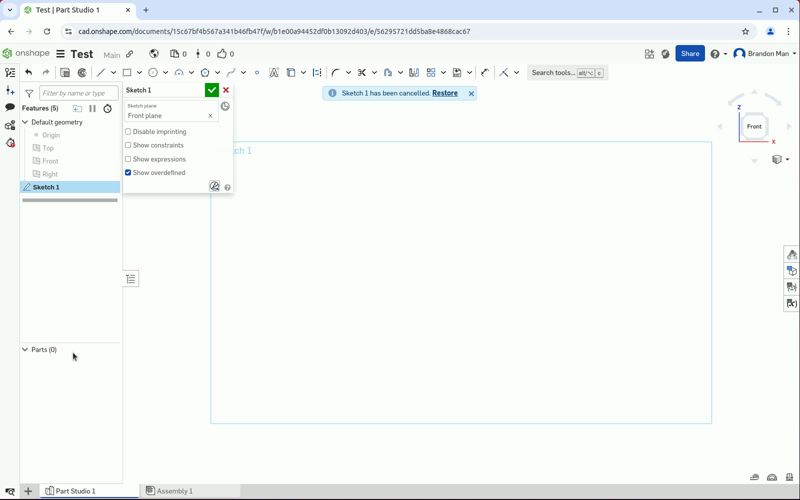
key(y)
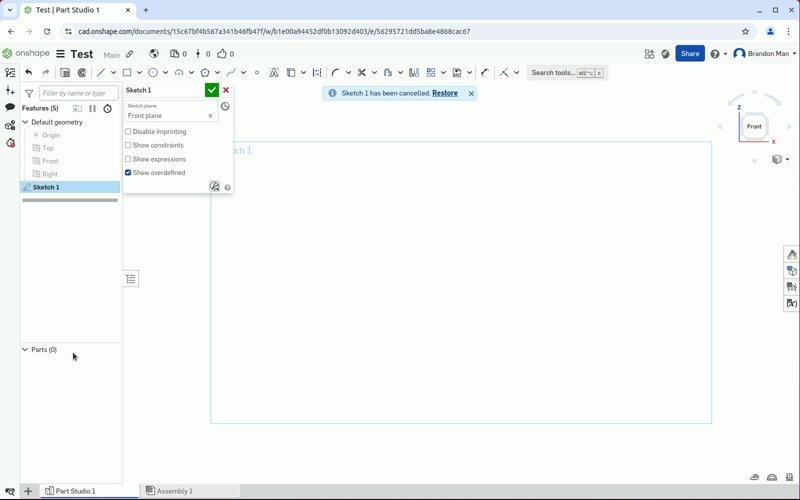
key(l)
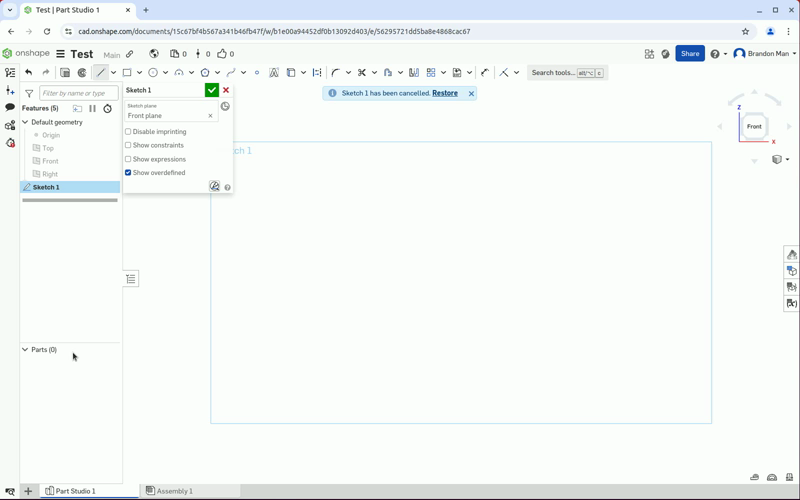
key_down(shift)
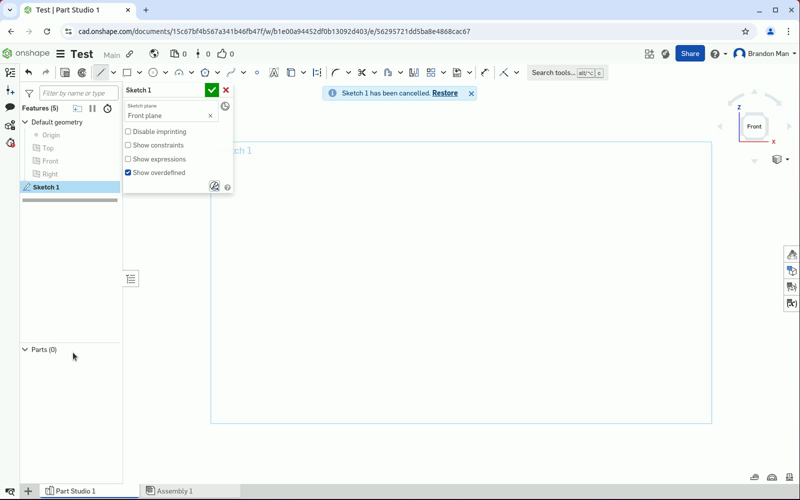
mouse_move(426, 282)
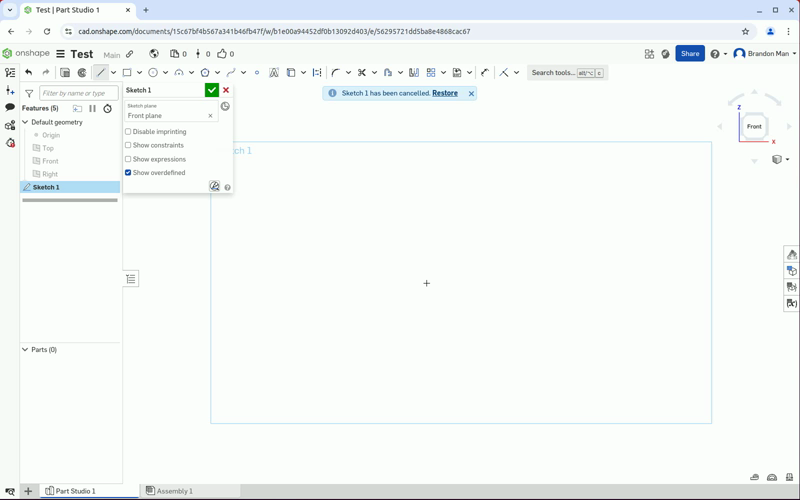
click(426, 282)
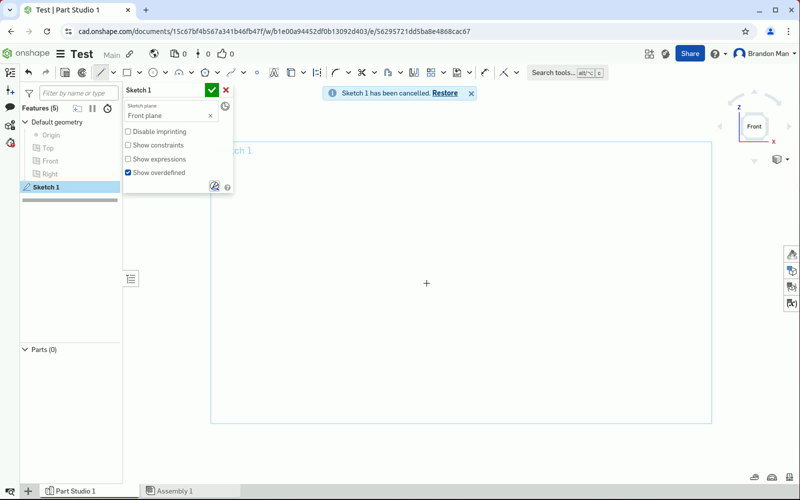
key_up(shift)
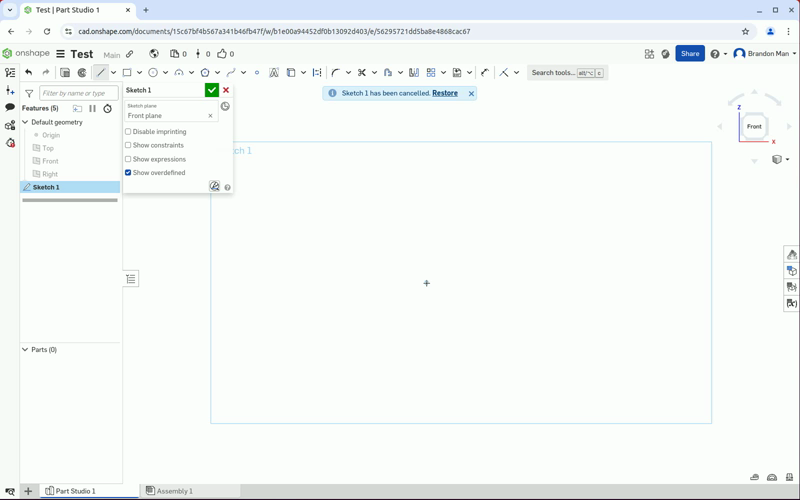
key_down(shift)
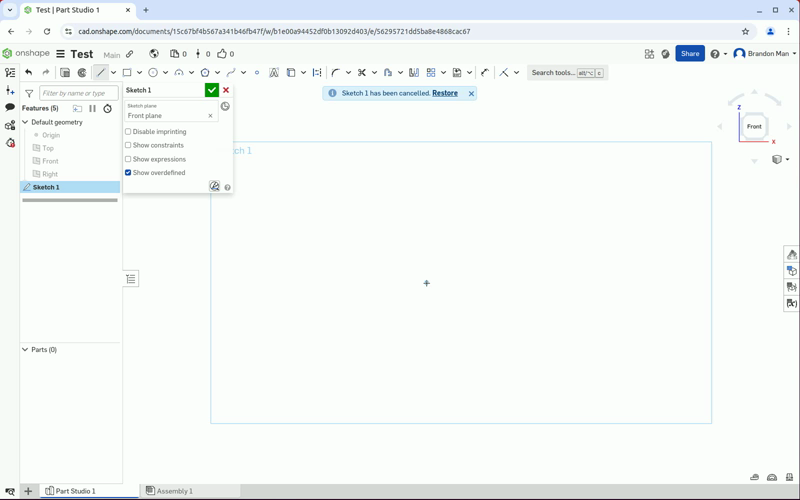
mouse_move(513, 282)
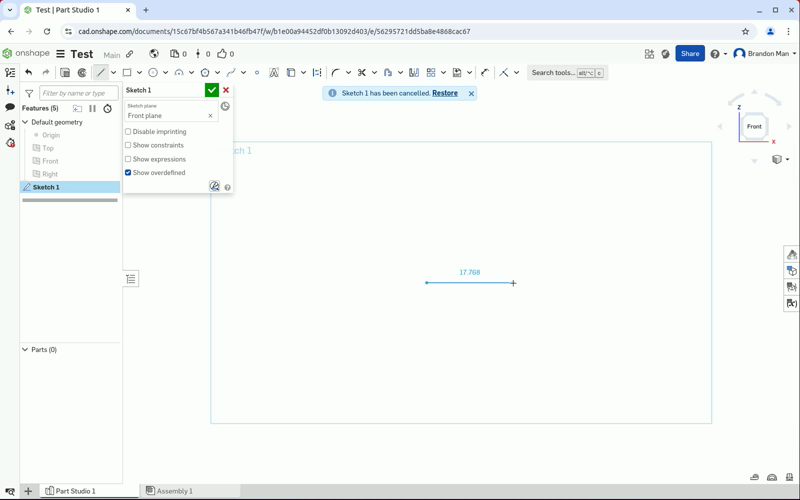
click(513, 282)
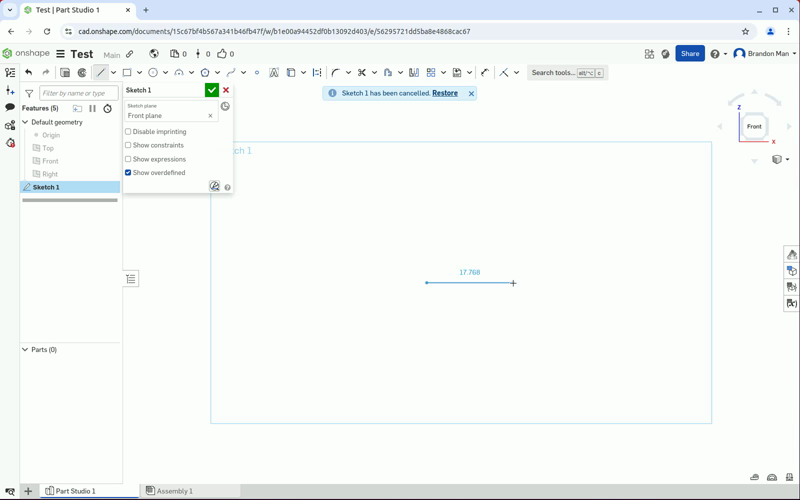
key_up(shift)
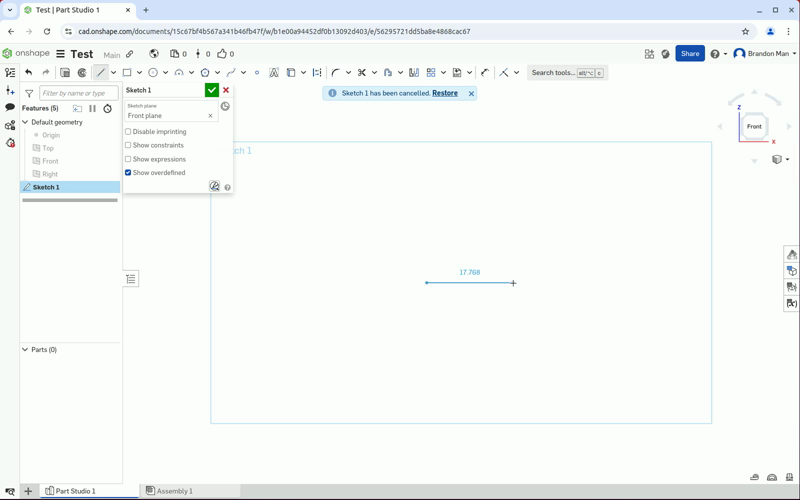
key_down(shift)
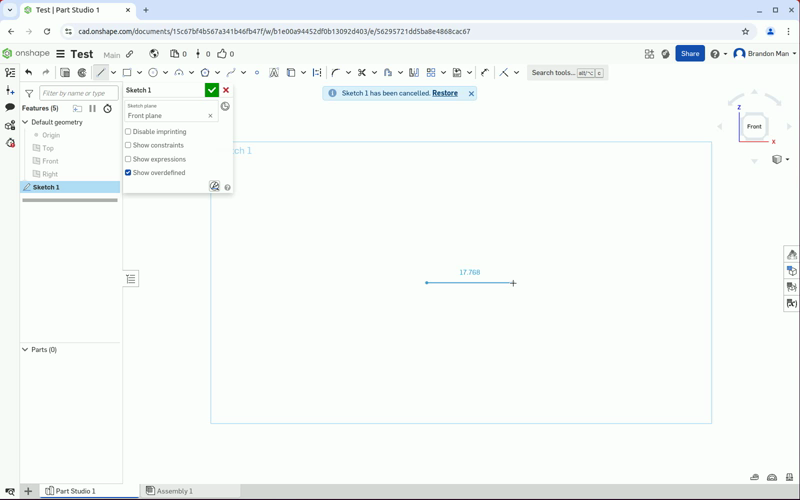
mouse_move(513, 178)
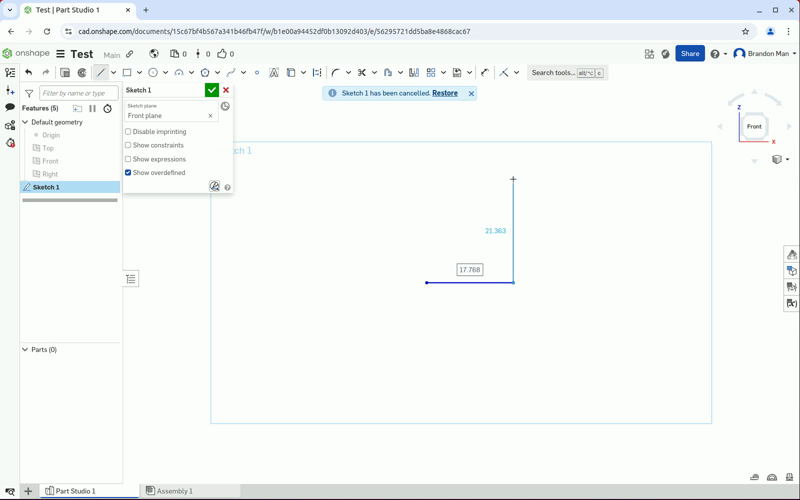
click(513, 178)
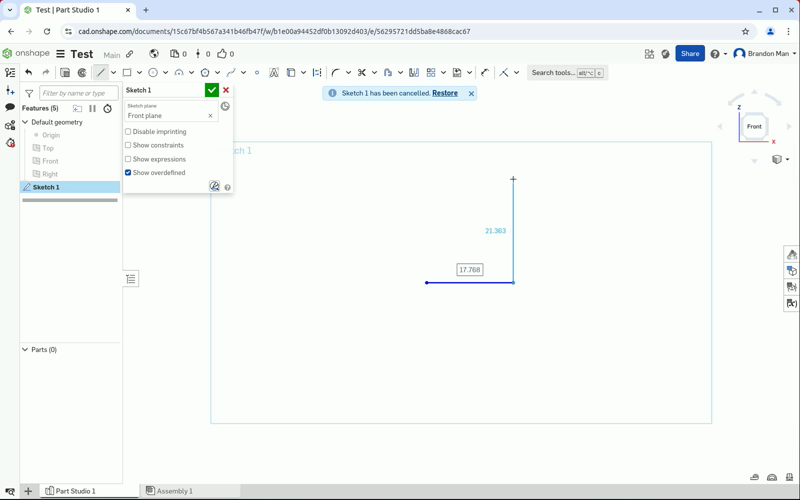
key_up(shift)
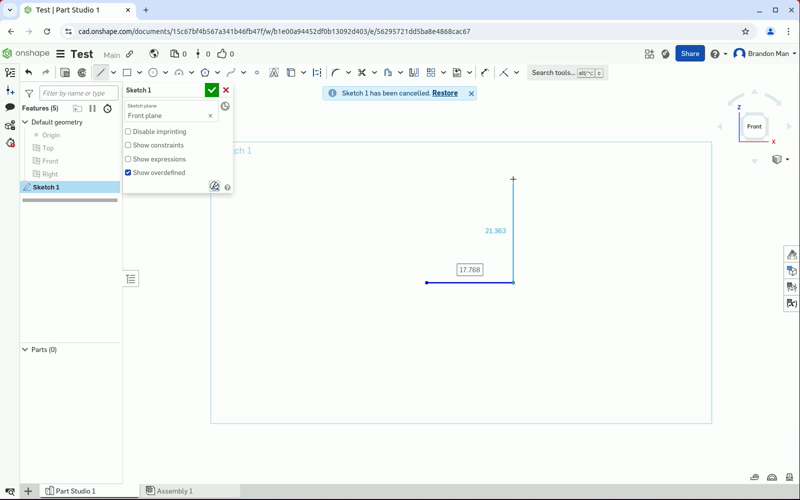
key_down(shift)
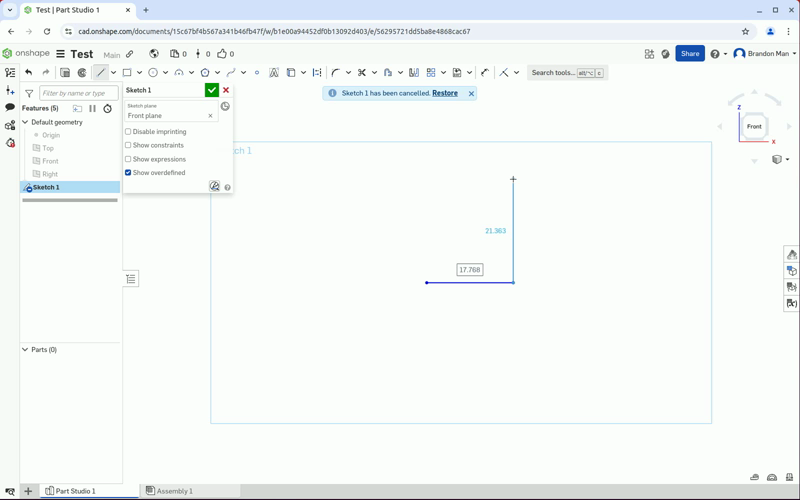
mouse_move(426, 170)
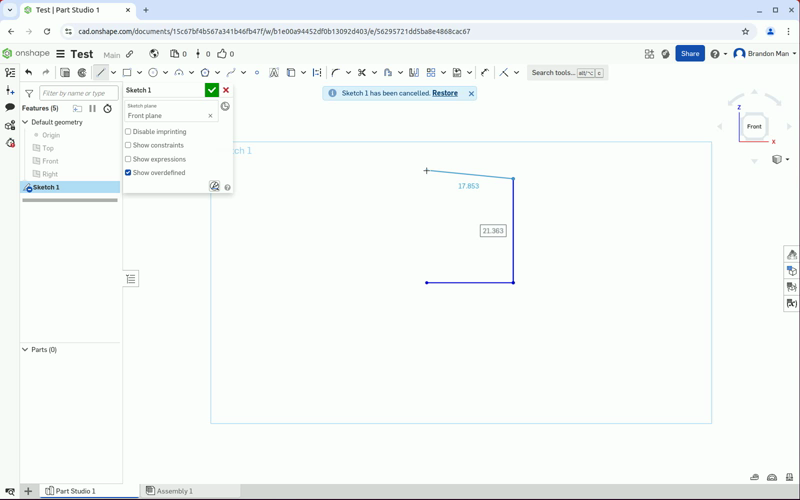
click(426, 170)
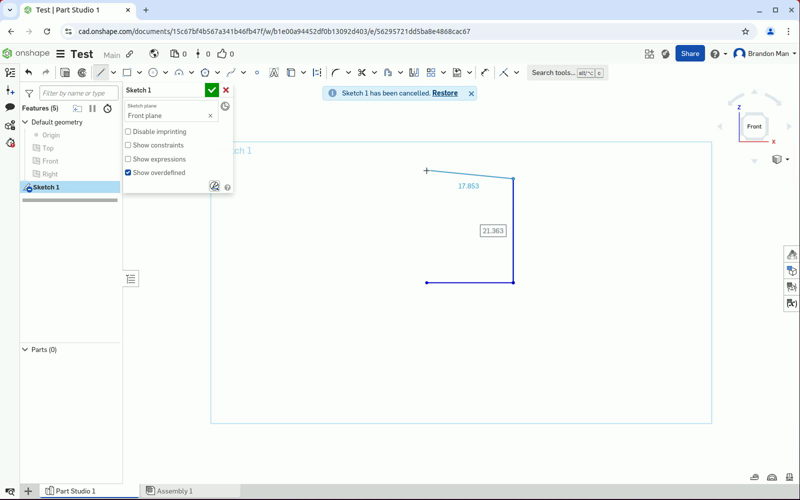
key_up(shift)
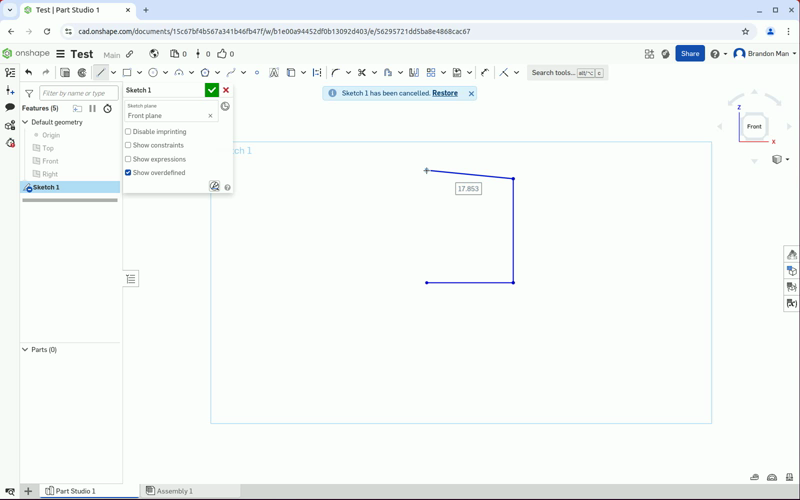
key_down(shift)
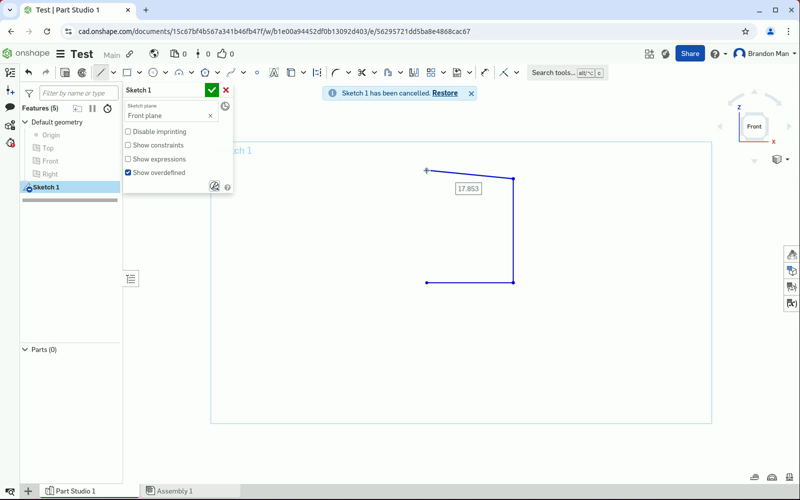
mouse_move(426, 282)
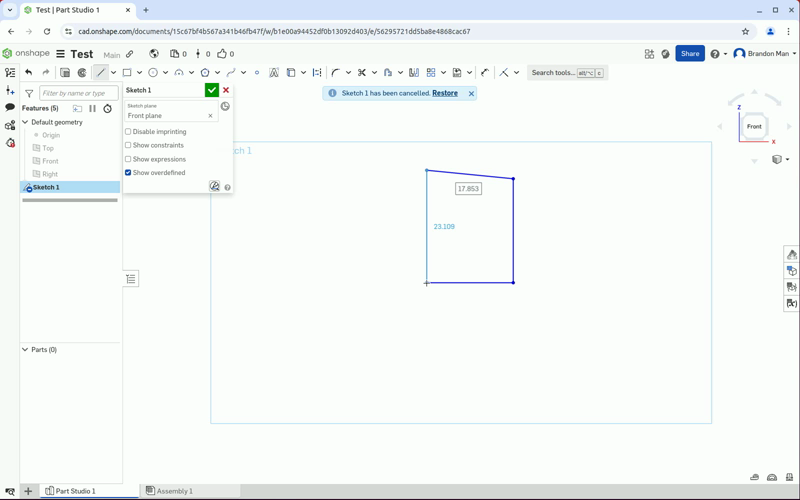
key_up(shift)
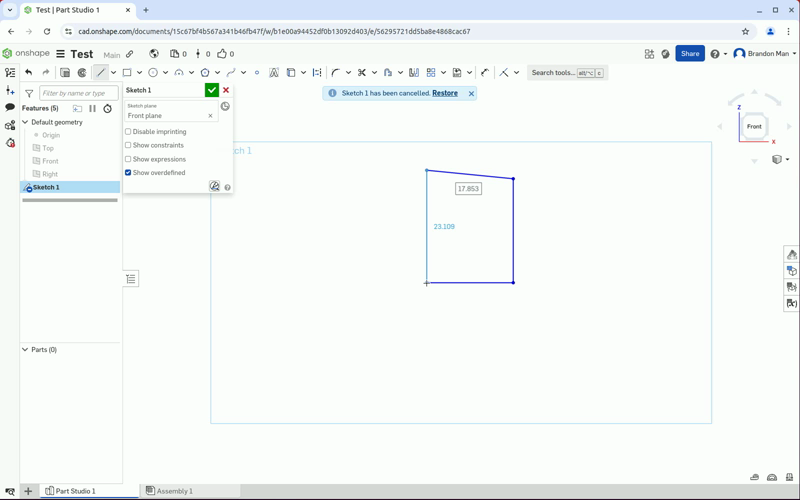
click(426, 282)
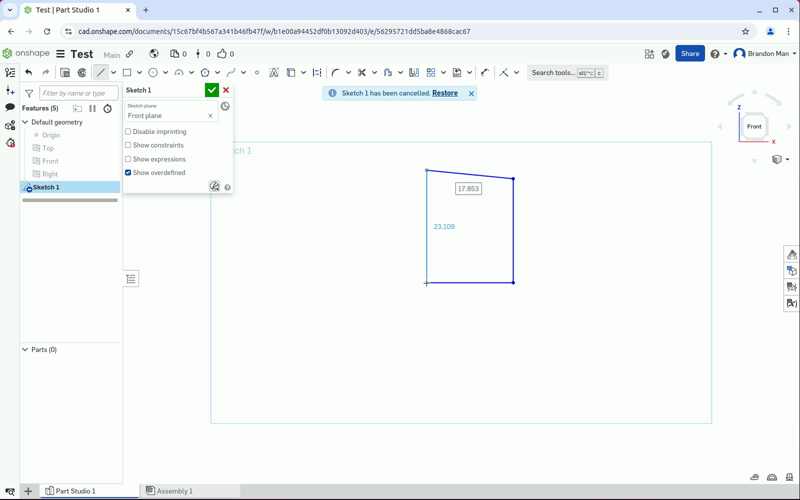
key(esc)
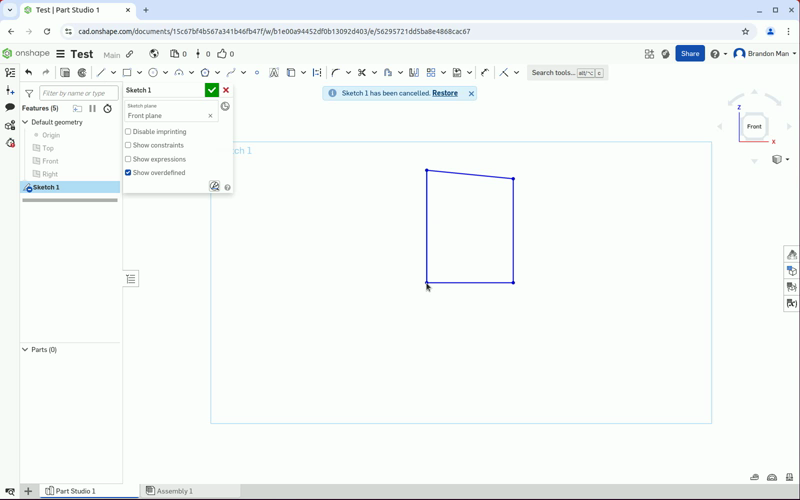
mouse_move(462, 275)
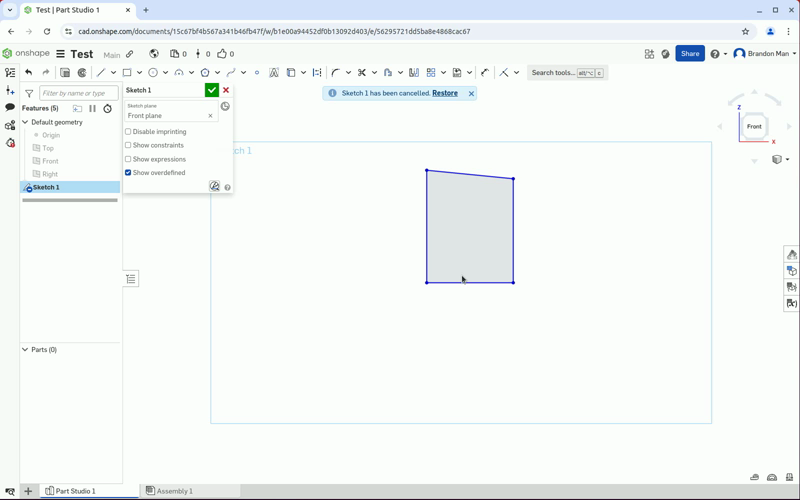
click(462, 275)
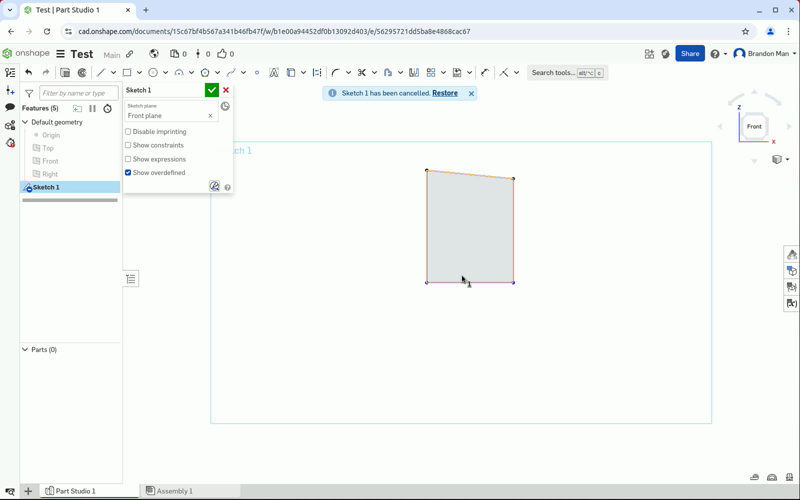
mouse_move(73, 352)
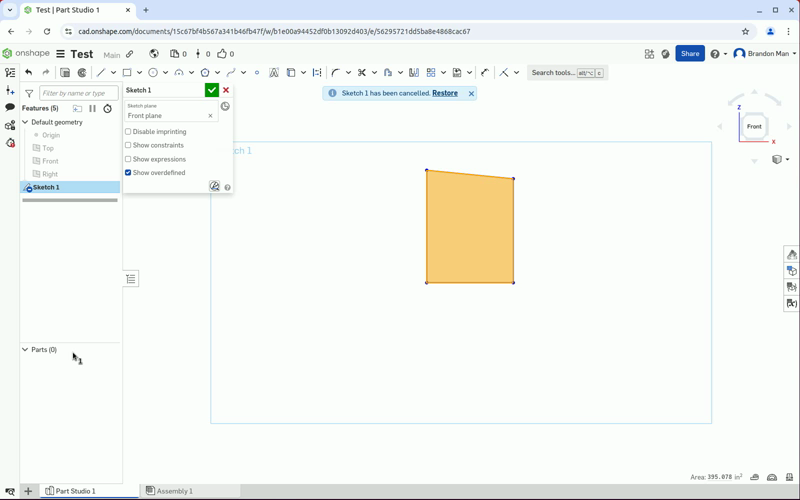
key(shift+y)
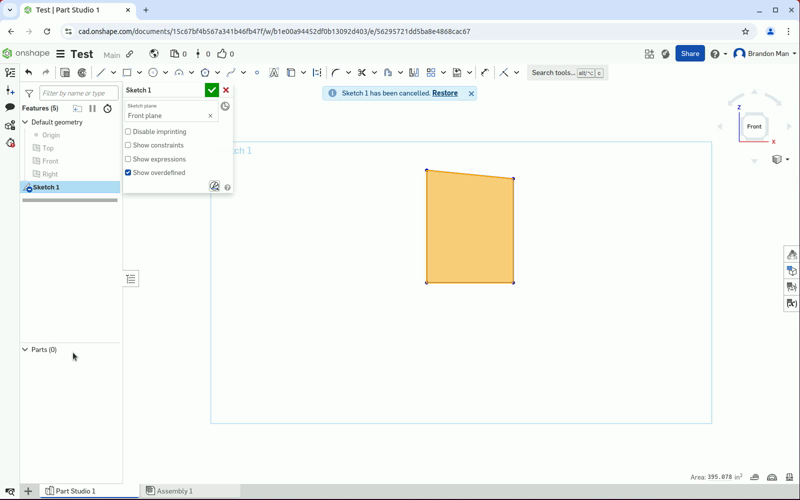
key(shift+e)
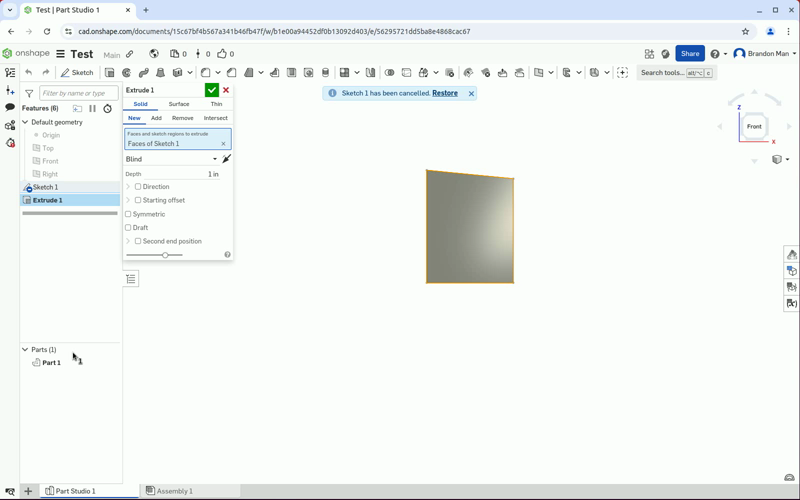
mouse_move(143, 106)
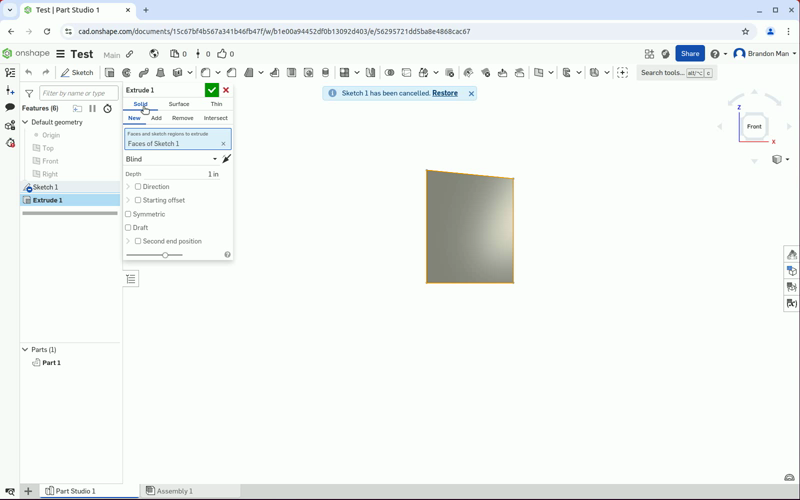
click(143, 106)
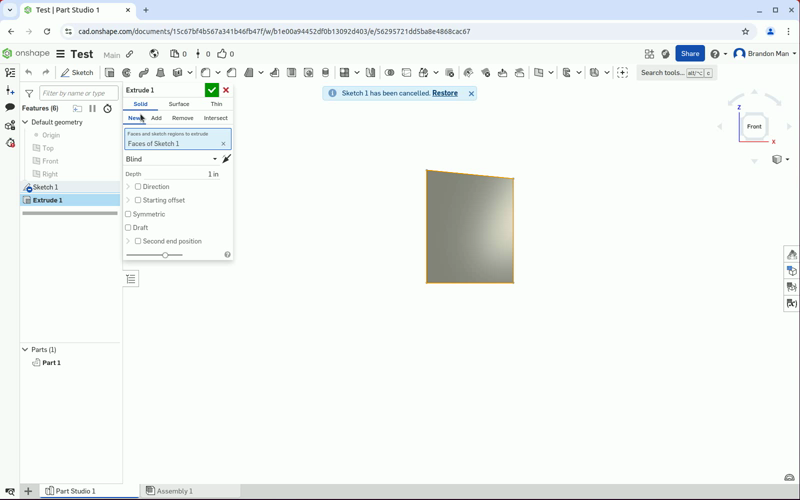
mouse_move(137, 120)
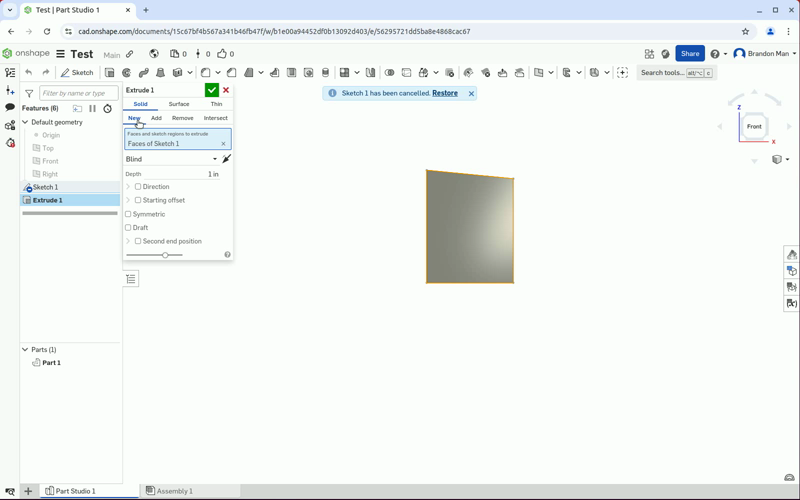
click(137, 120)
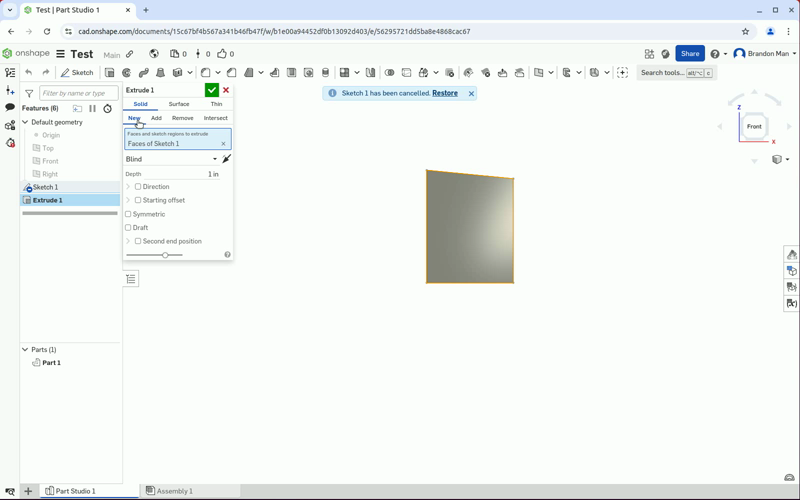
key(tab, 4)
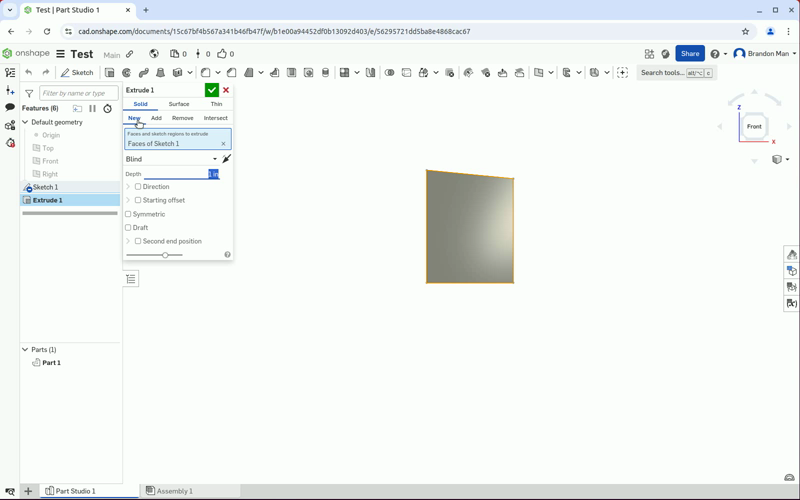
text(1.444)
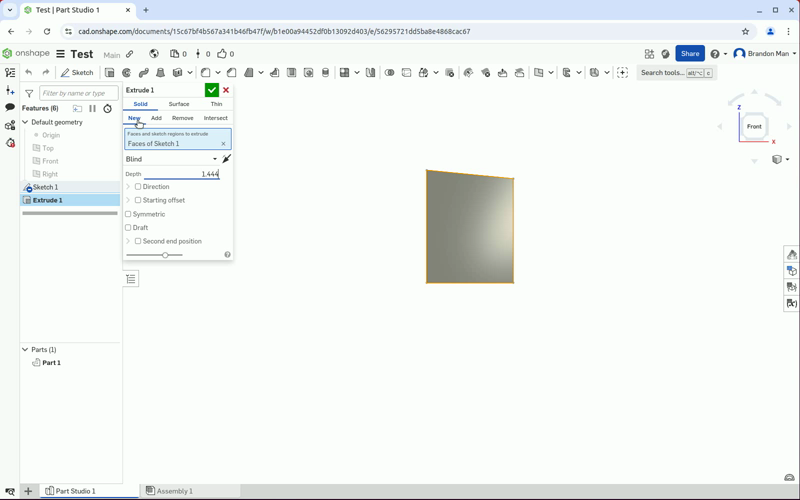
key(enter)
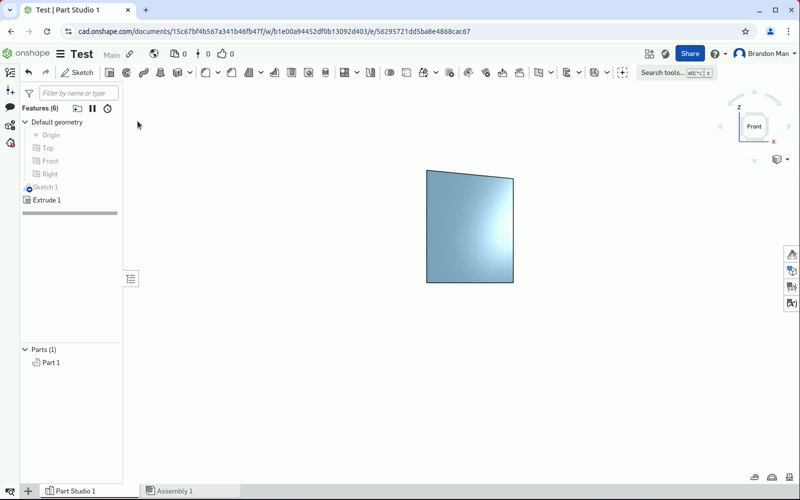
key(shift+h)
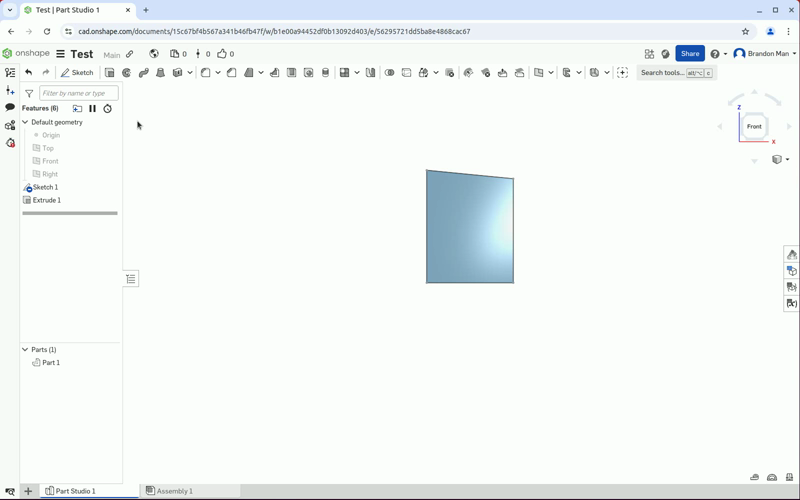
key(shift+h)
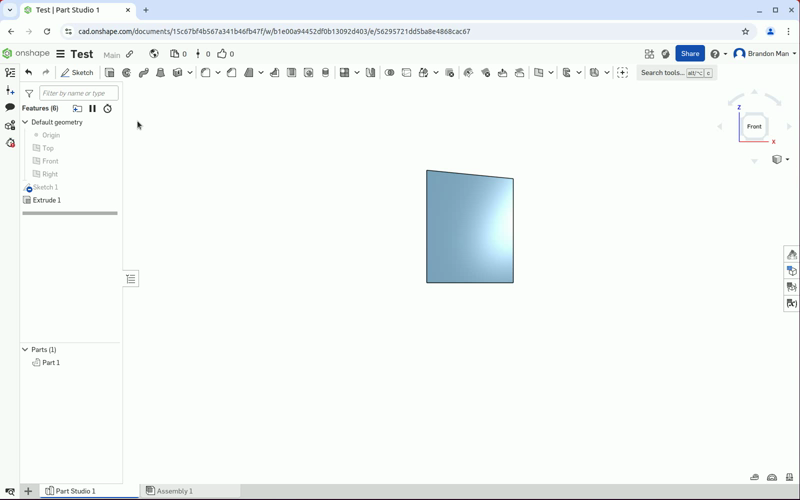
mouse_move(73, 189)
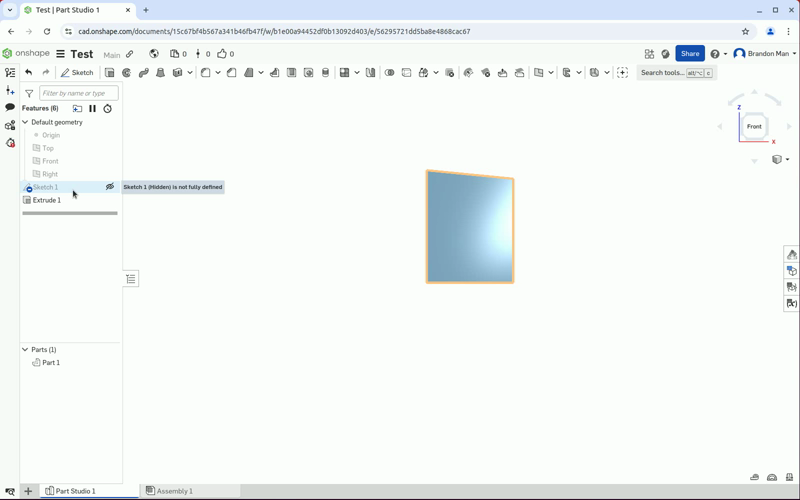
click(73, 189)
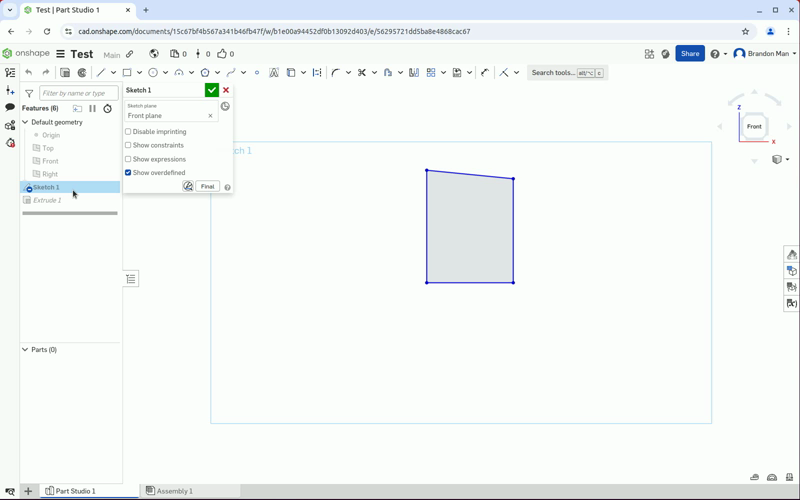
mouse_move(229, 92)
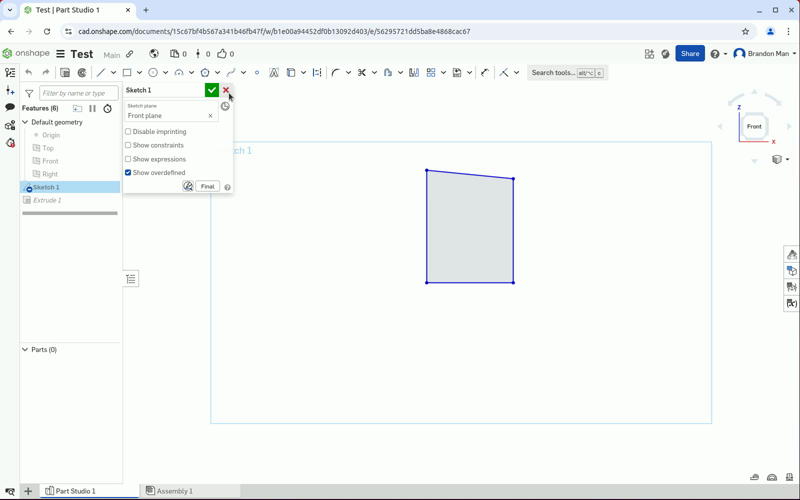
click(229, 92)
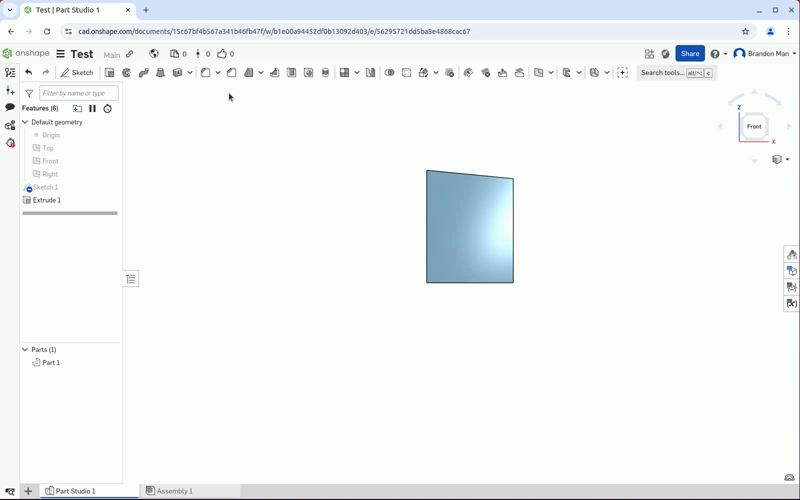
mouse_move(73, 352)
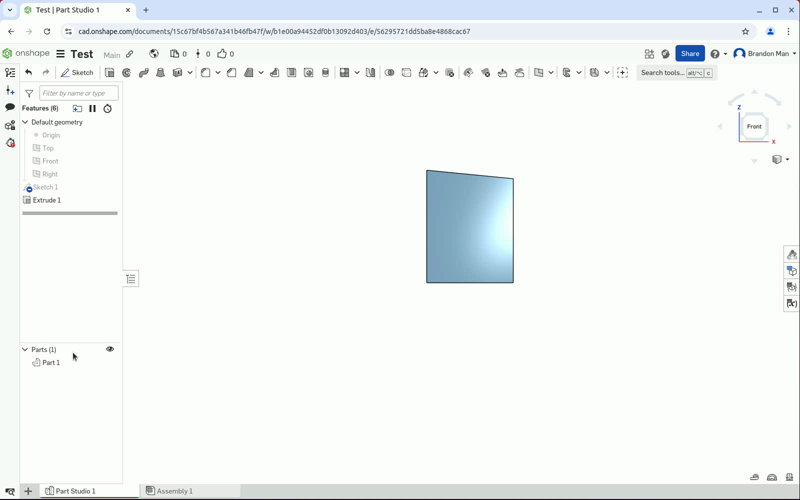
key(y)
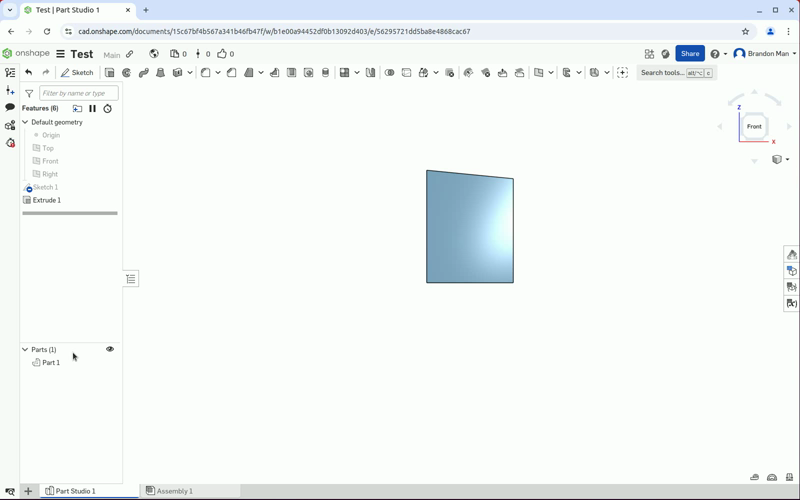
key(shift+p)
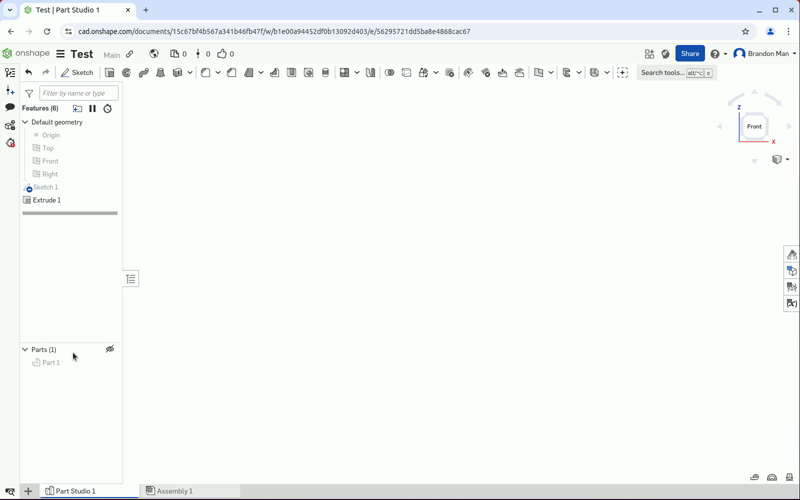
key(space)
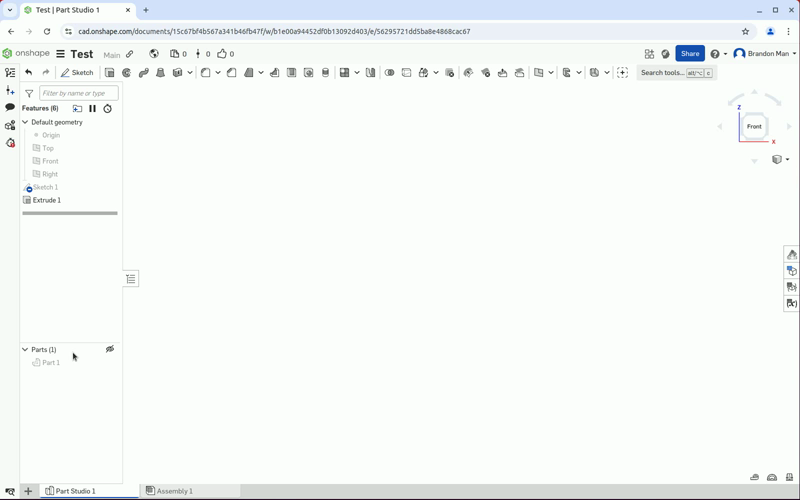
key_down(shift)
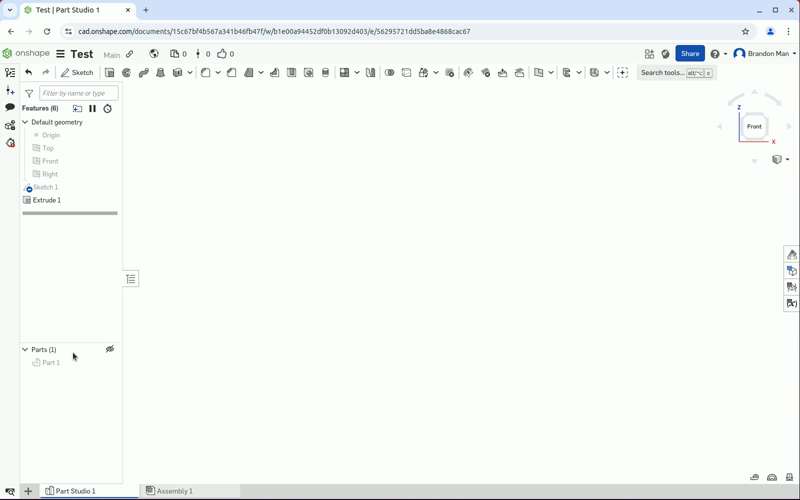
key(down)
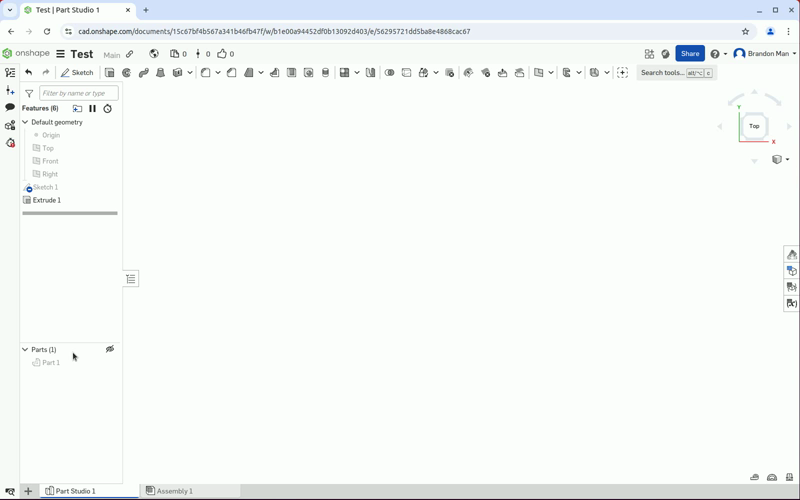
key_up(shift)
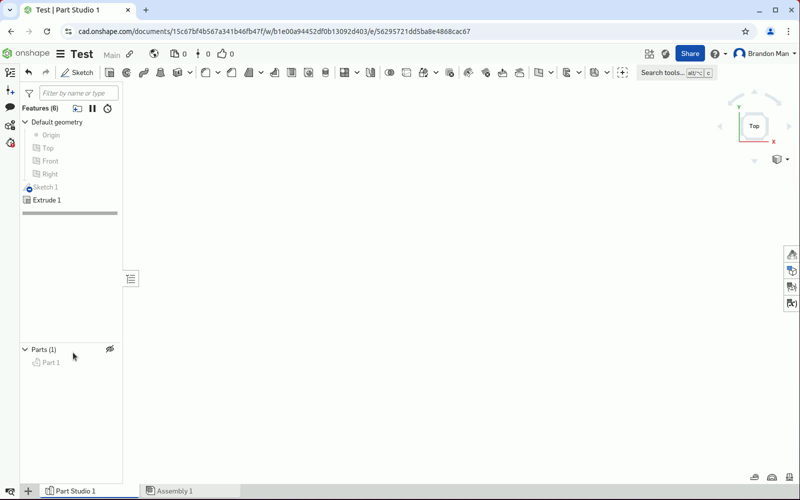
mouse_move(73, 352)
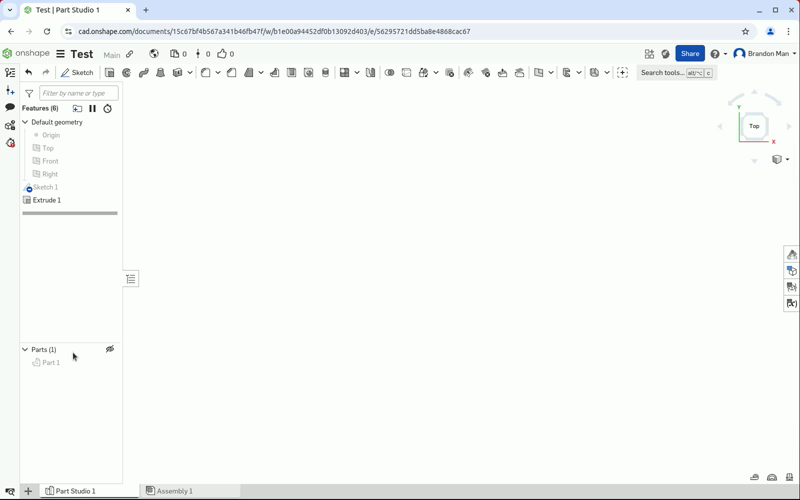
key(shift+y)
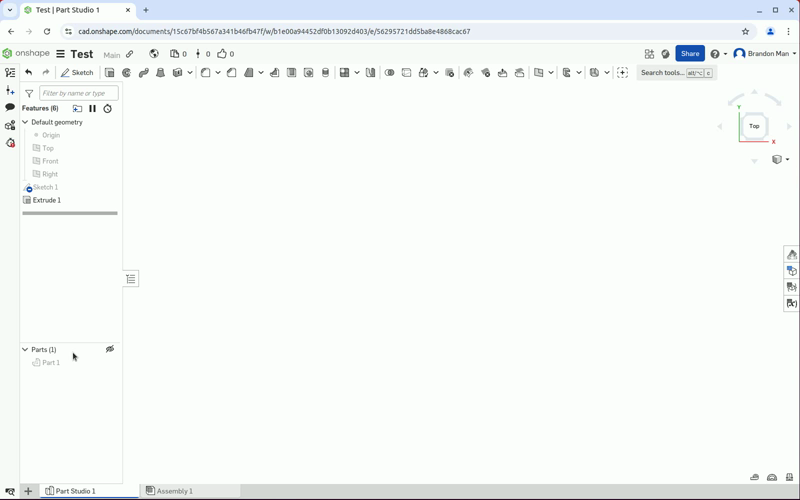
key(shift+s)
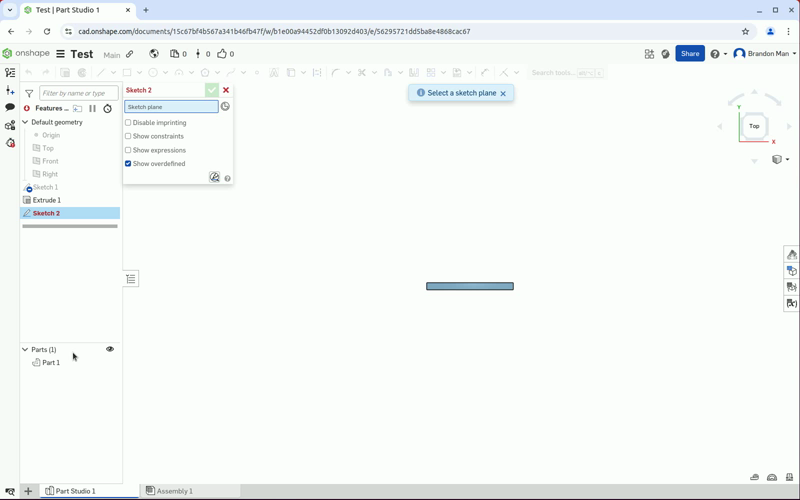
mouse_move(73, 150)
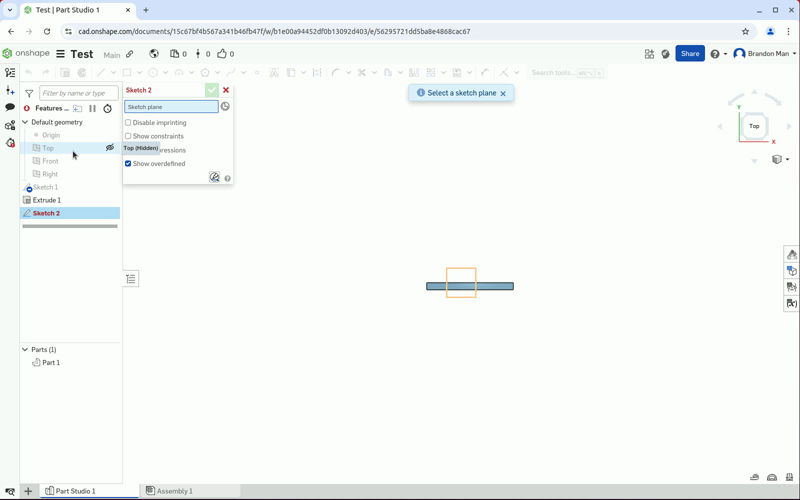
click(73, 150)
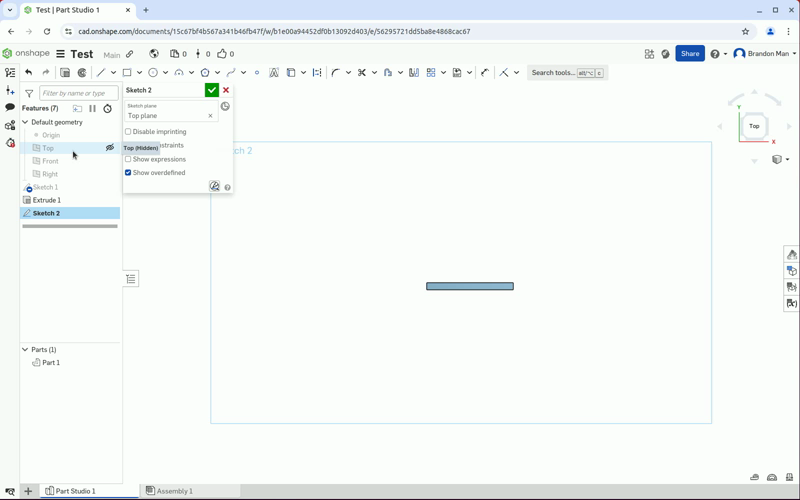
mouse_move(73, 352)
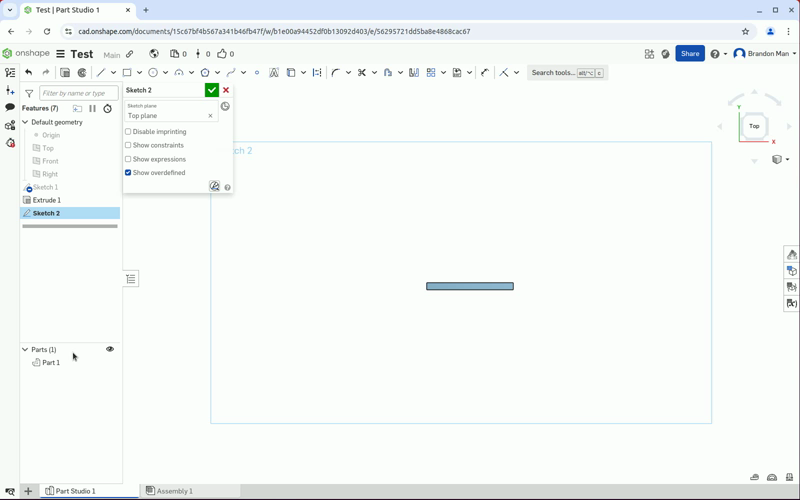
key(y)
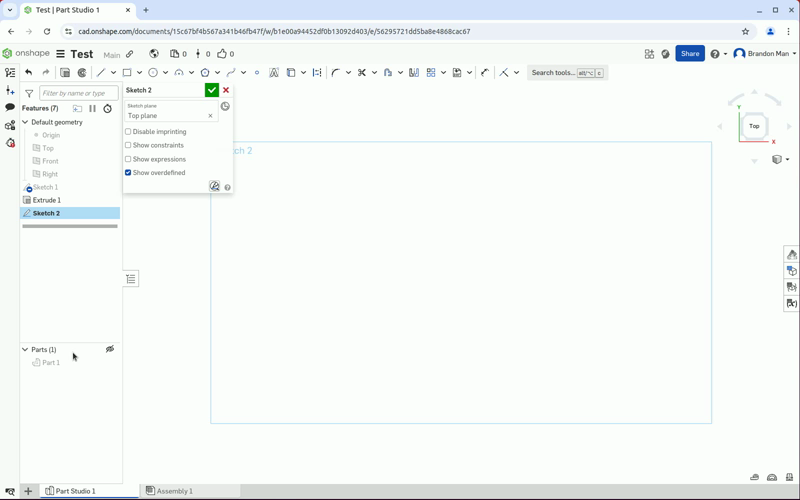
key(c)
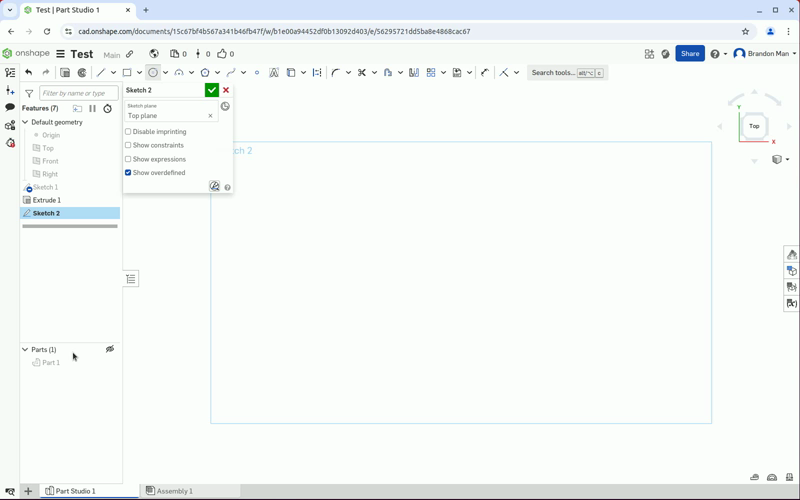
key_down(shift)
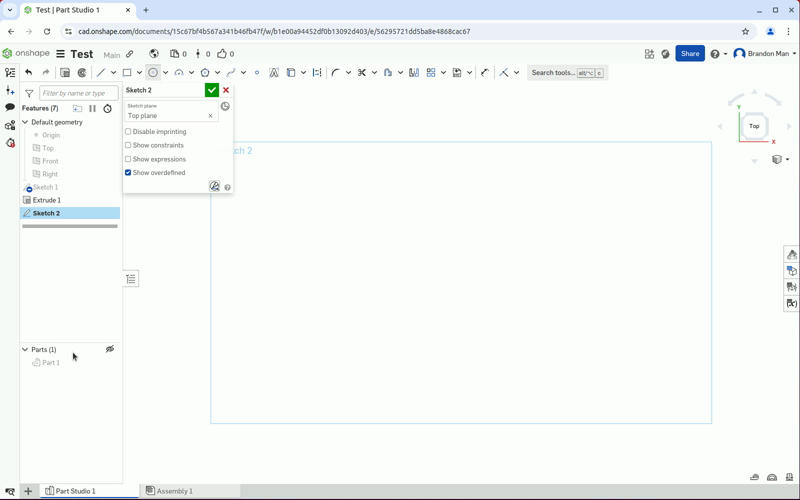
mouse_move(439, 286)
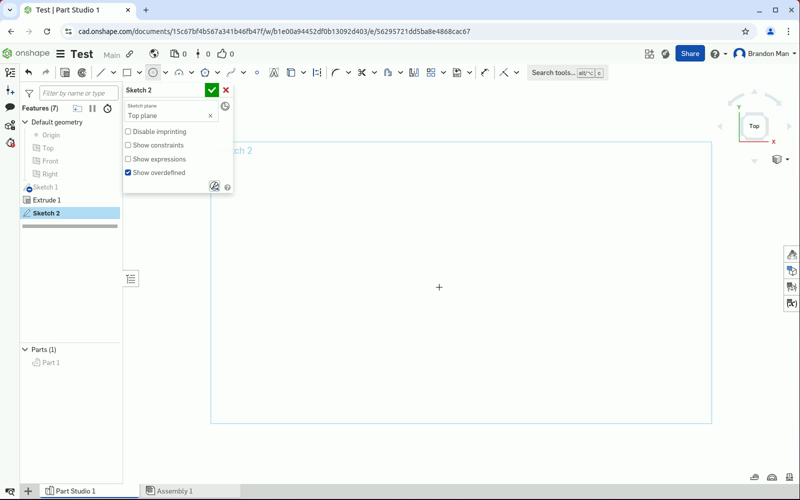
click(439, 286)
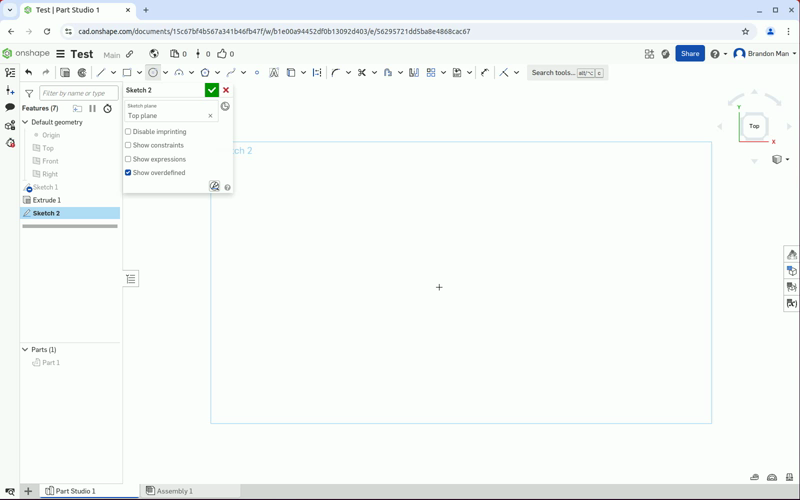
key_up(shift)
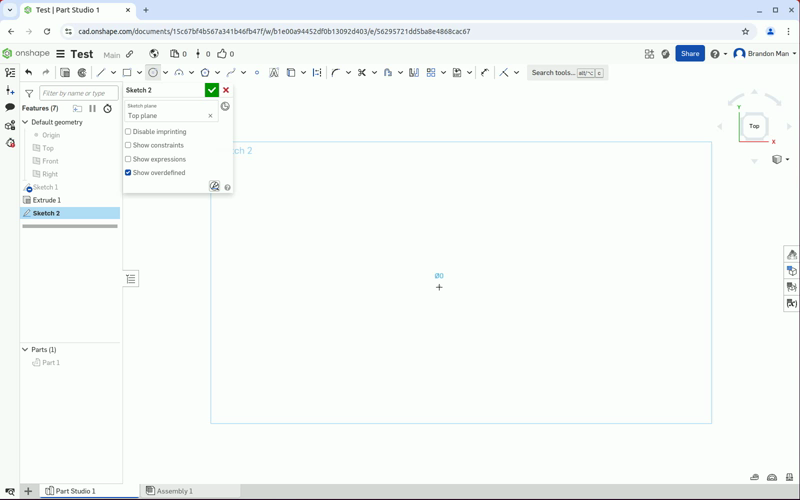
mouse_move(440, 286)
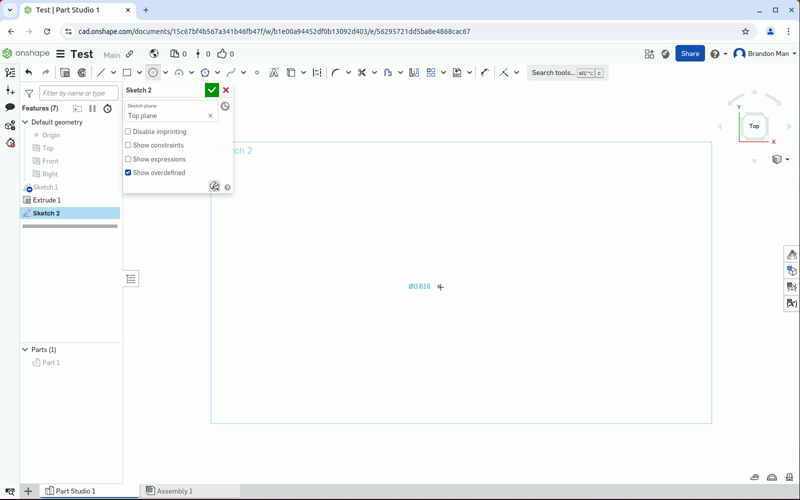
scroll(6)
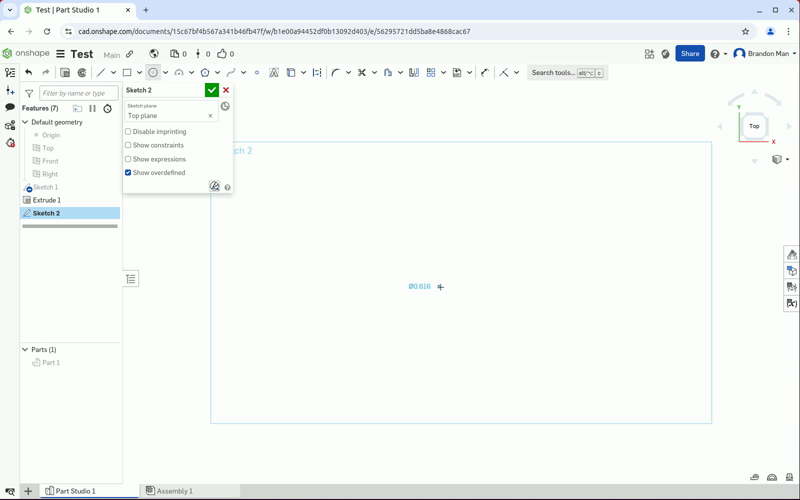
scroll(6)
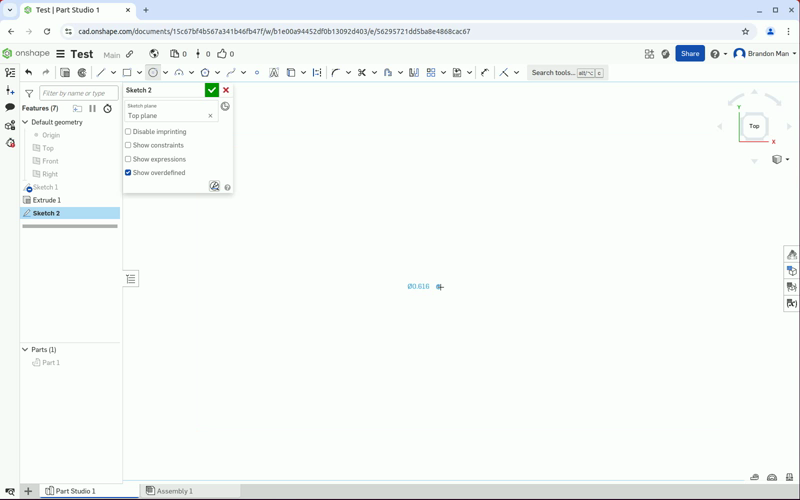
scroll(6)
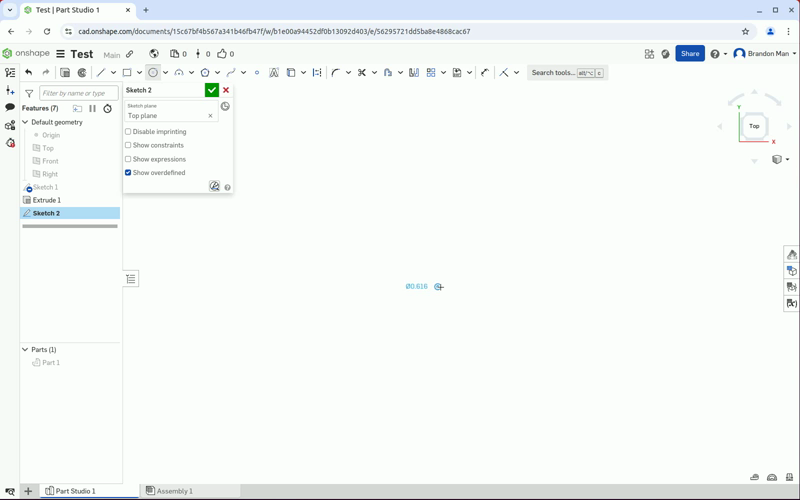
scroll(6)
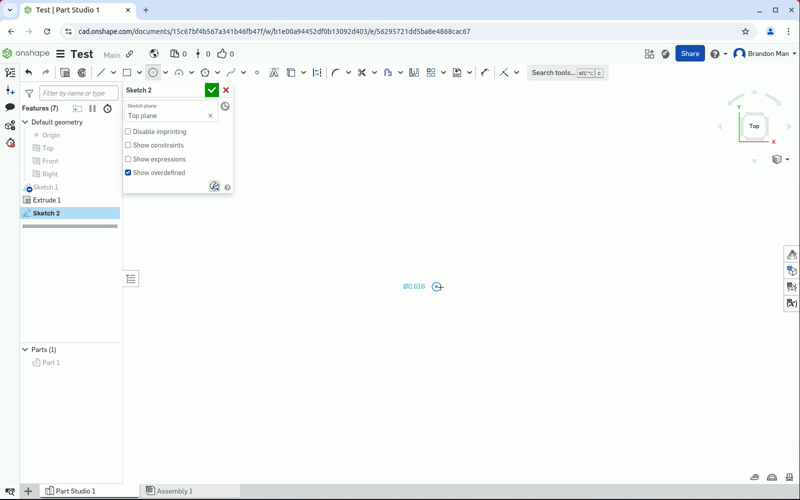
scroll(6)
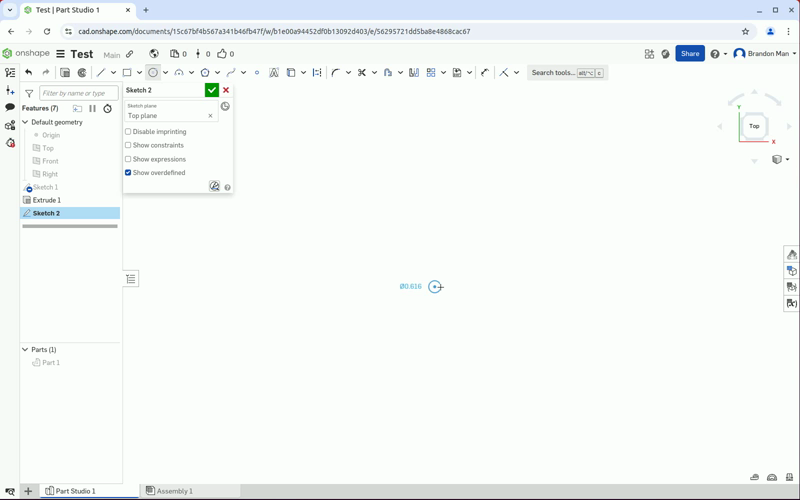
scroll(6)
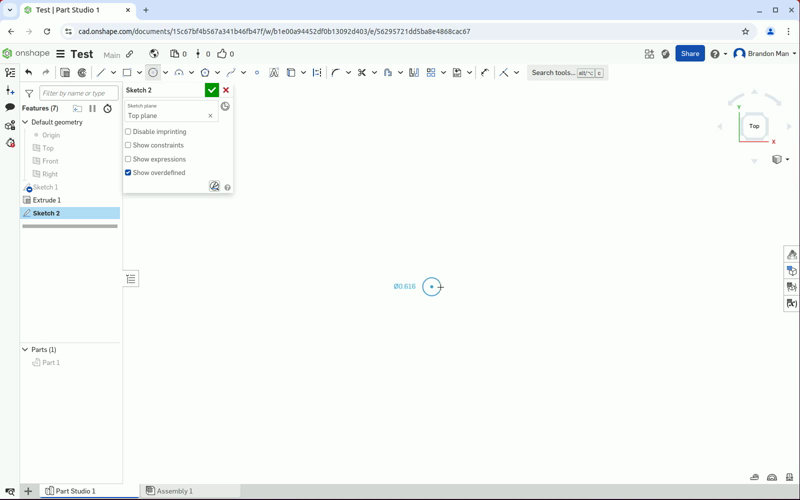
scroll(6)
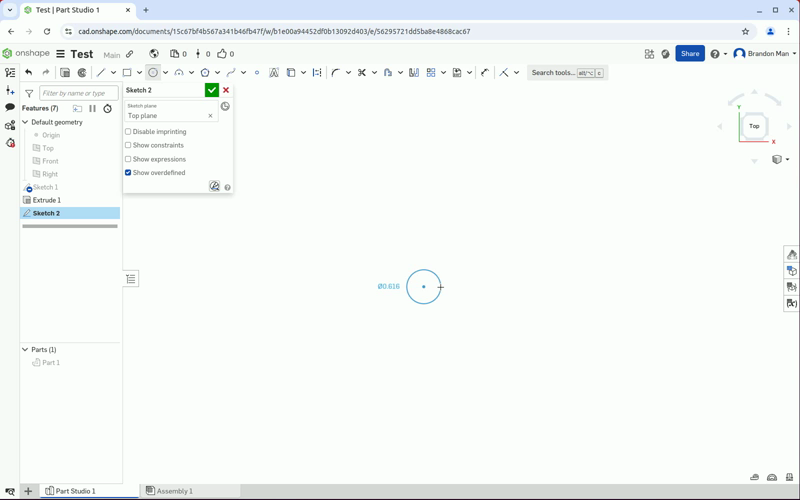
click(440, 286)
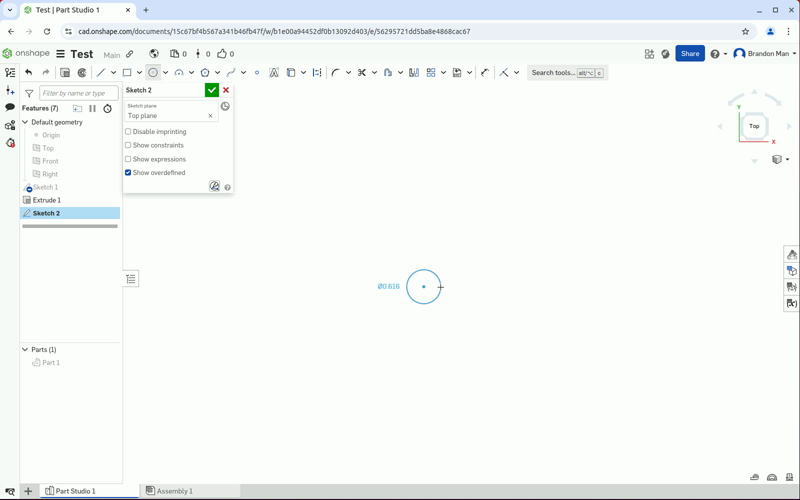
scroll(-6)
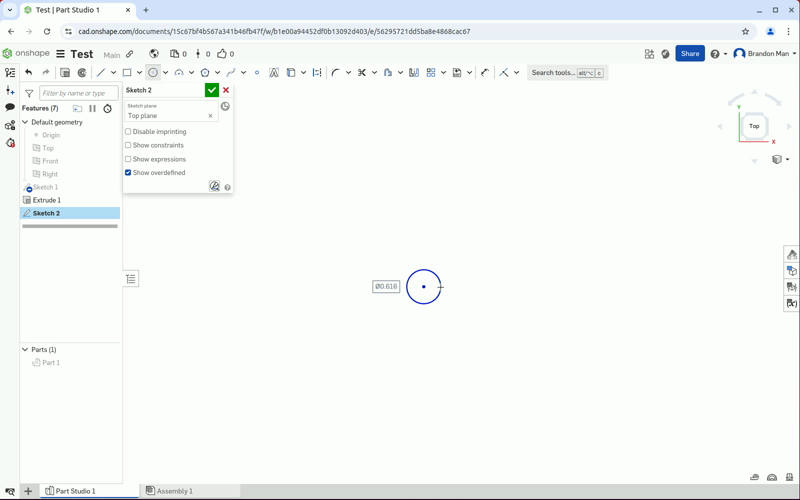
scroll(-6)
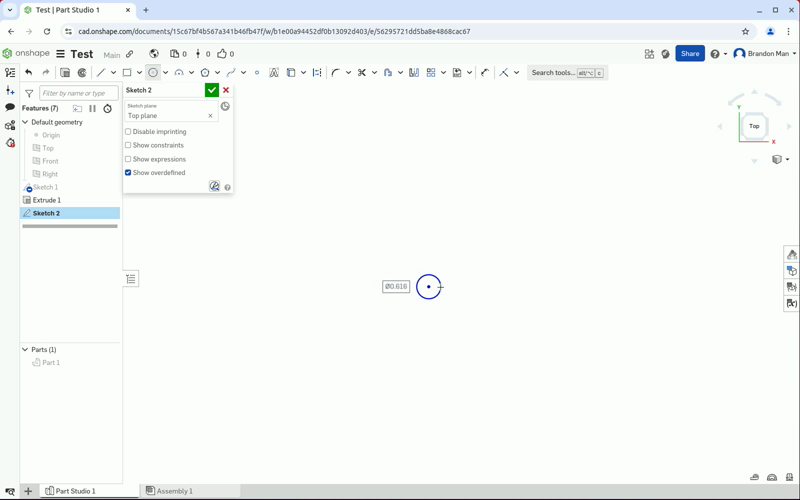
scroll(-6)
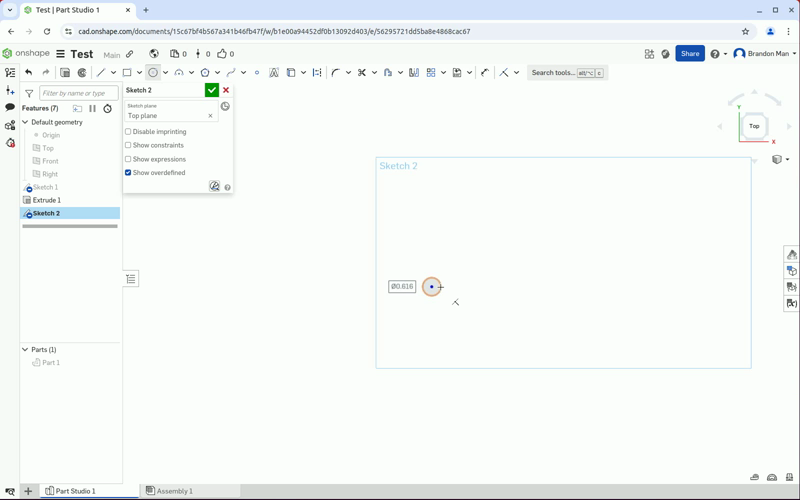
scroll(-6)
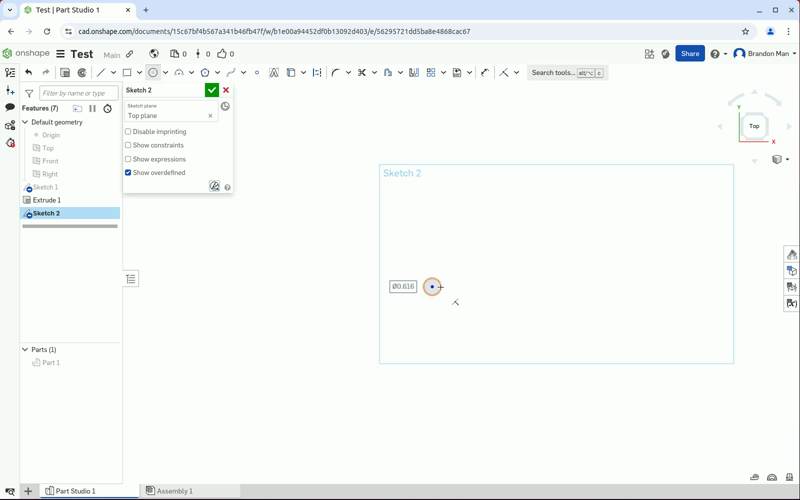
scroll(-6)
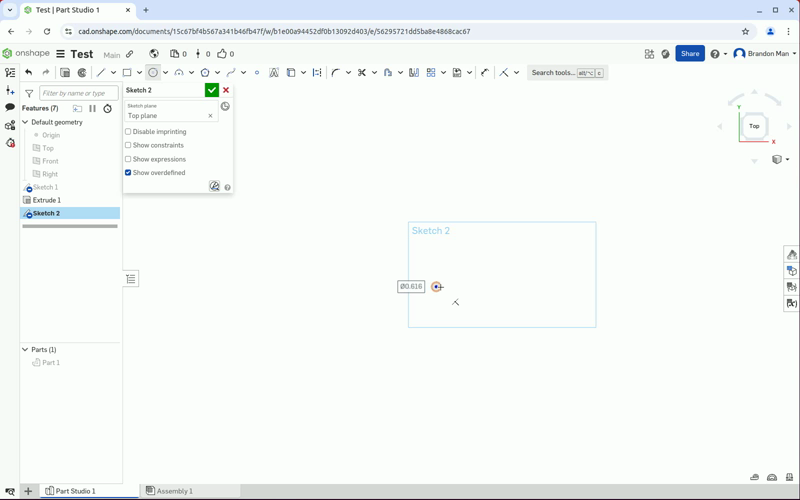
scroll(-6)
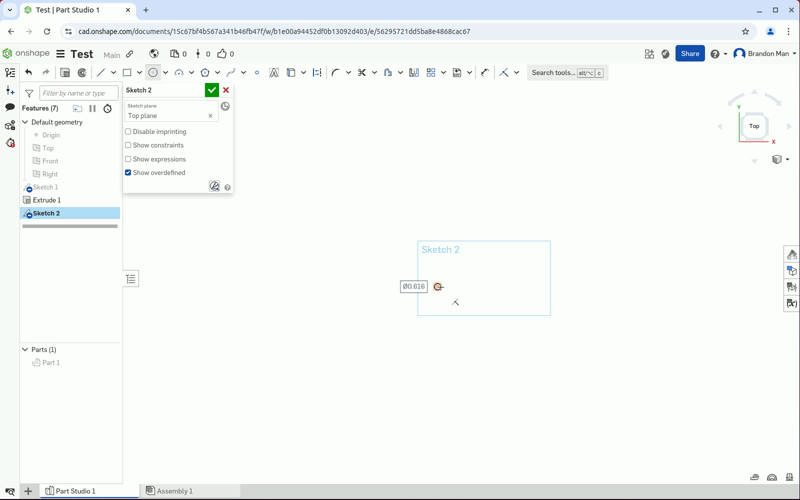
scroll(-6)
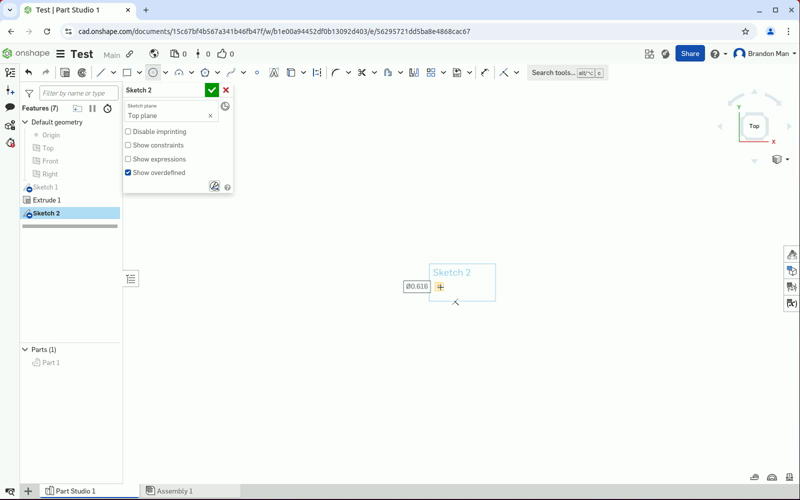
key(esc)
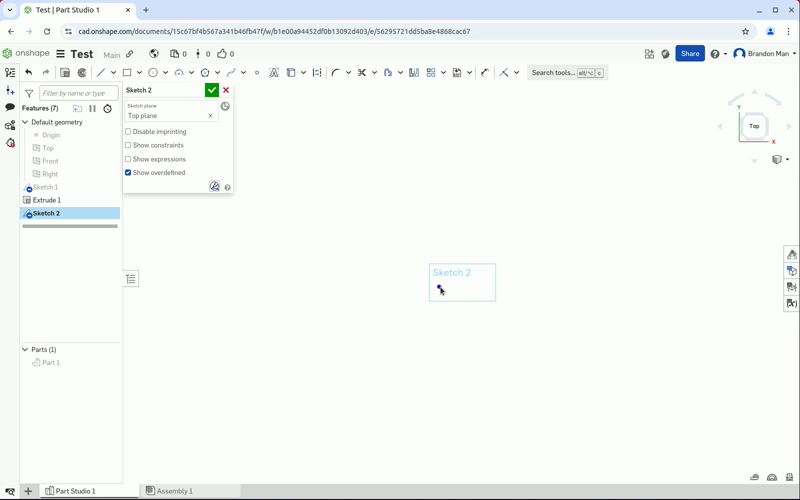
mouse_move(438, 287)
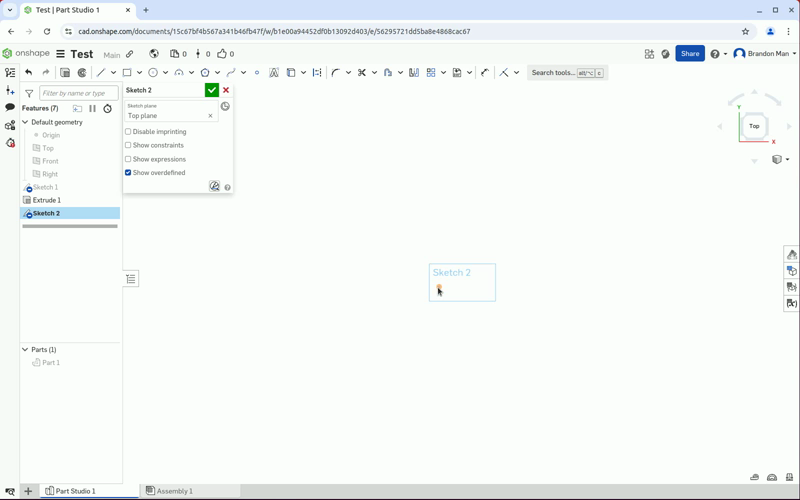
scroll(6)
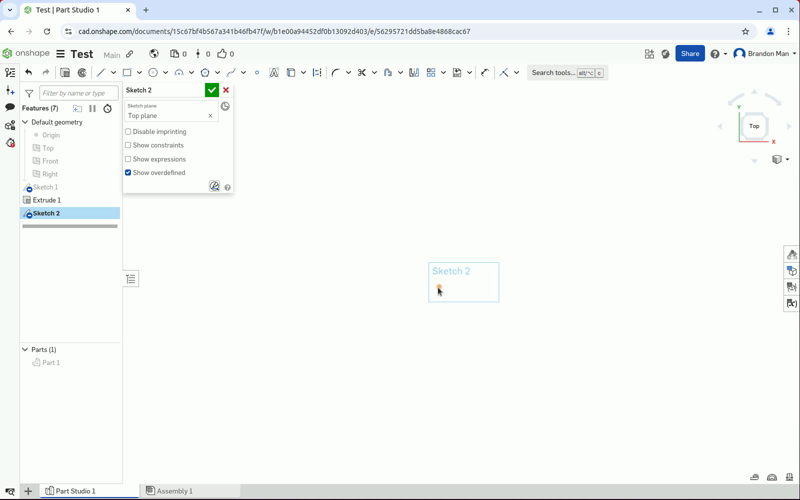
scroll(6)
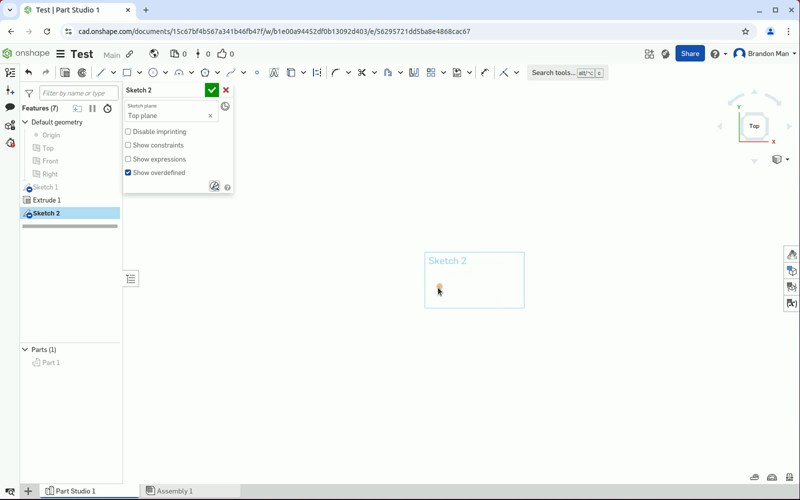
scroll(6)
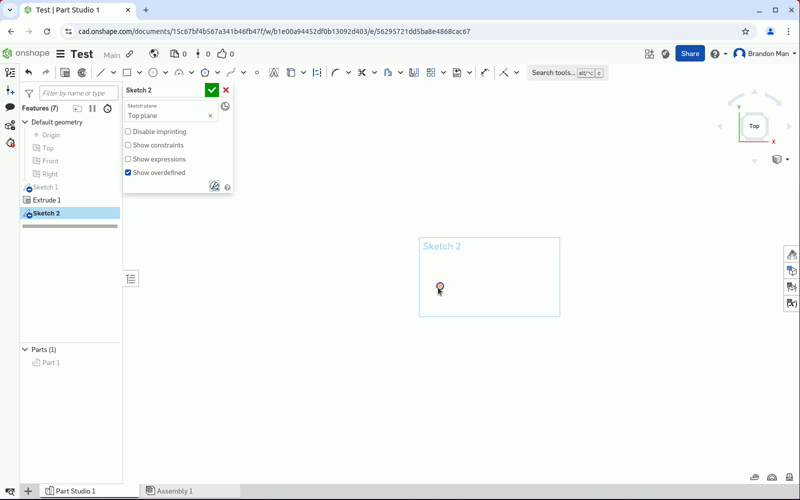
scroll(6)
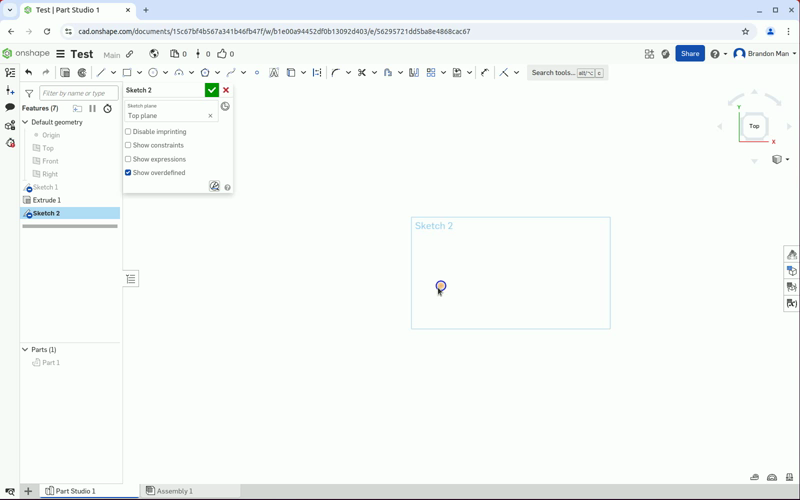
scroll(6)
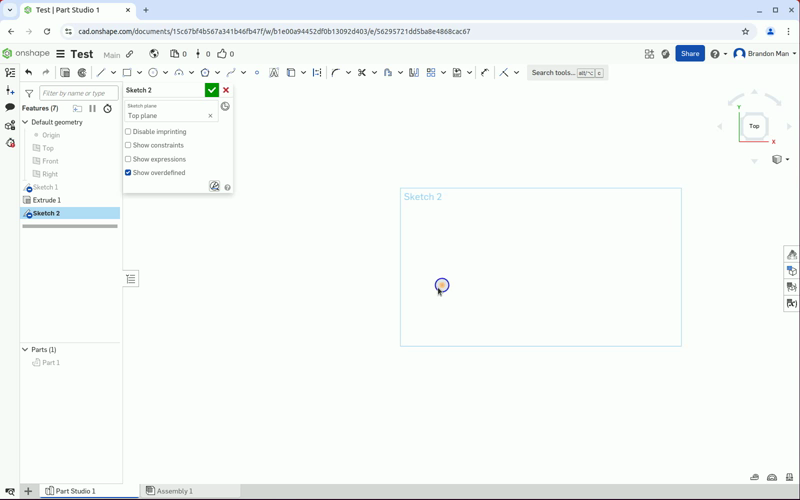
scroll(6)
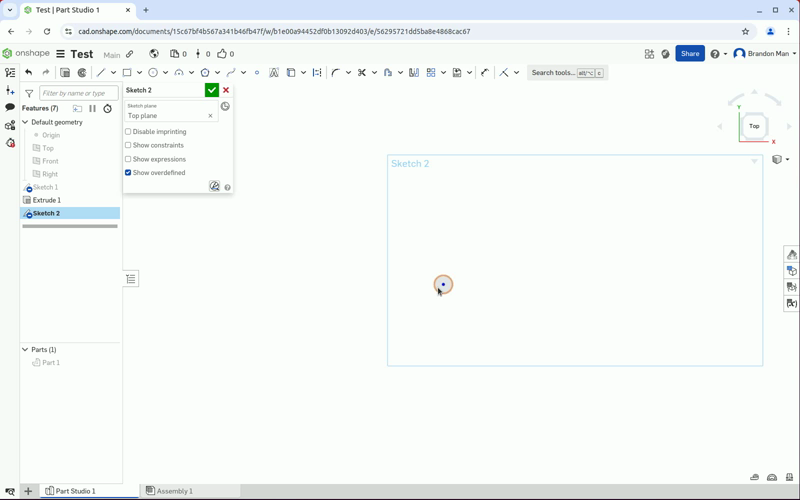
scroll(6)
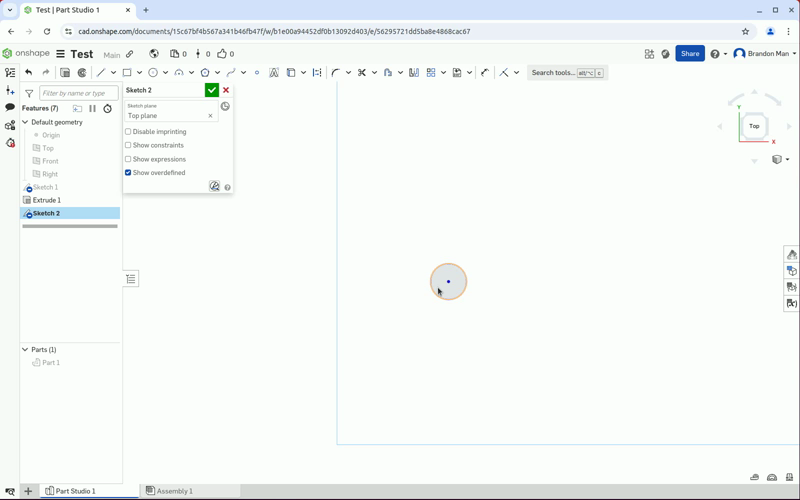
click(438, 287)
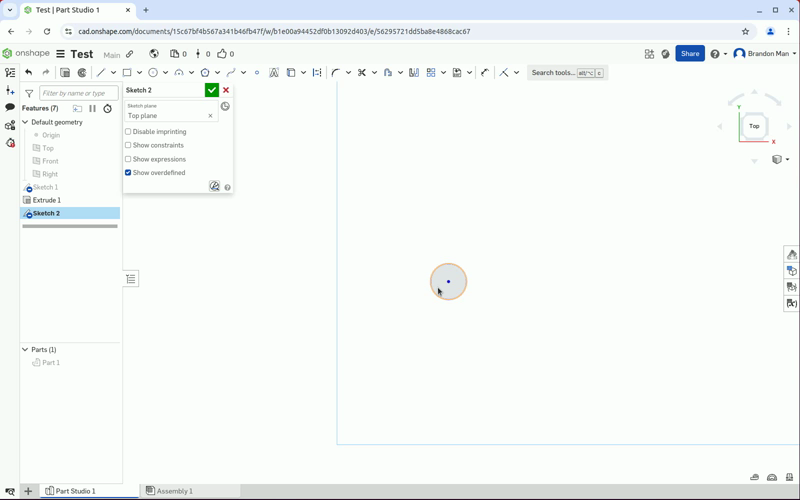
scroll(-6)
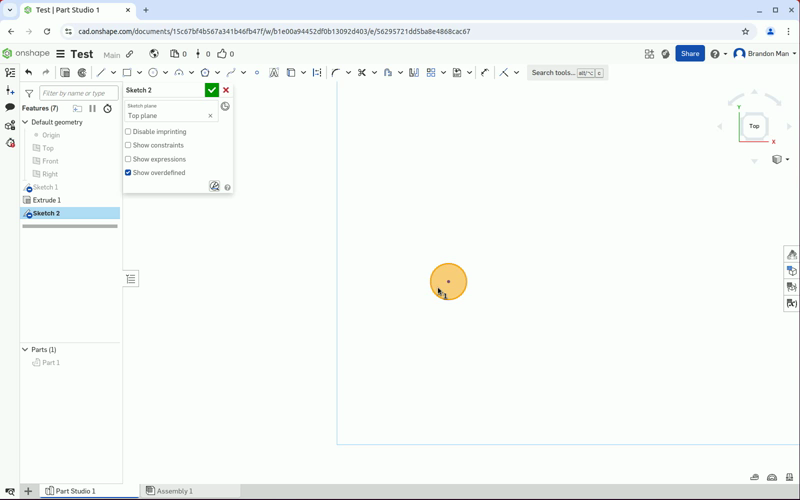
scroll(-6)
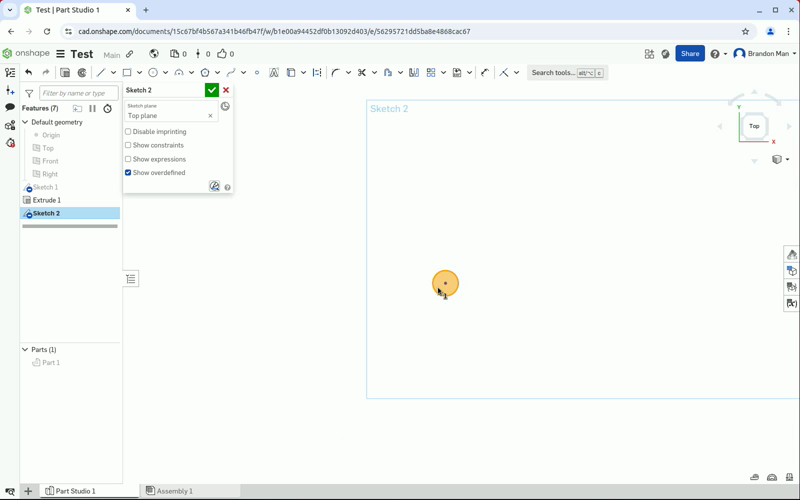
scroll(-6)
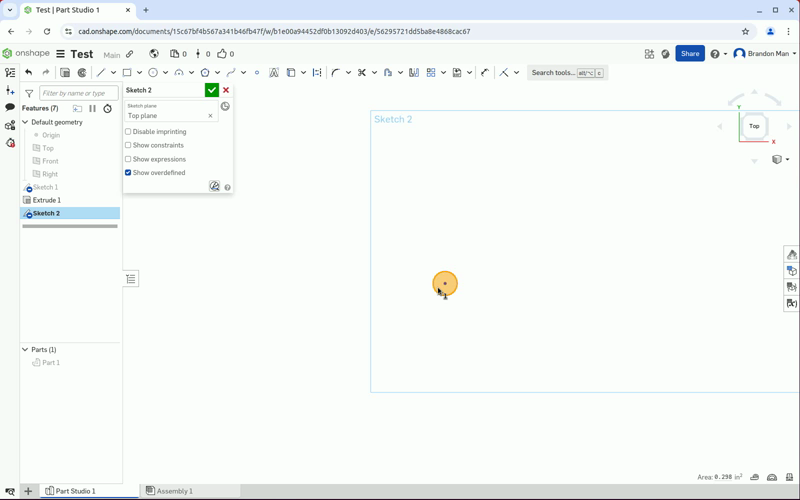
scroll(-6)
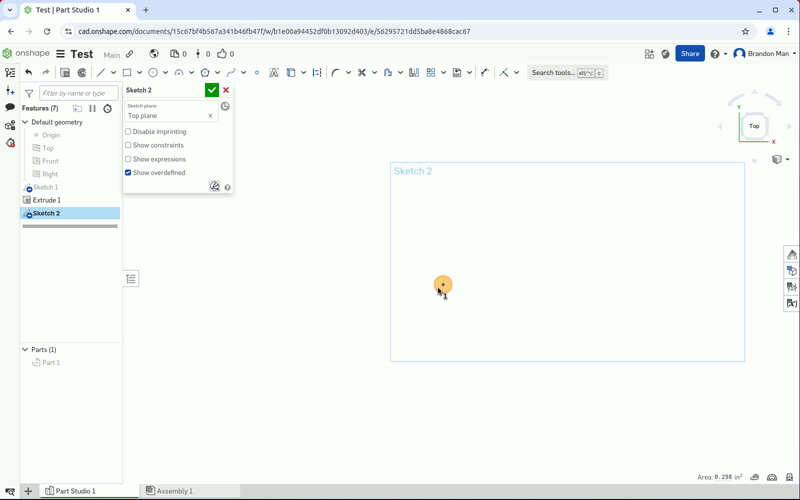
scroll(-6)
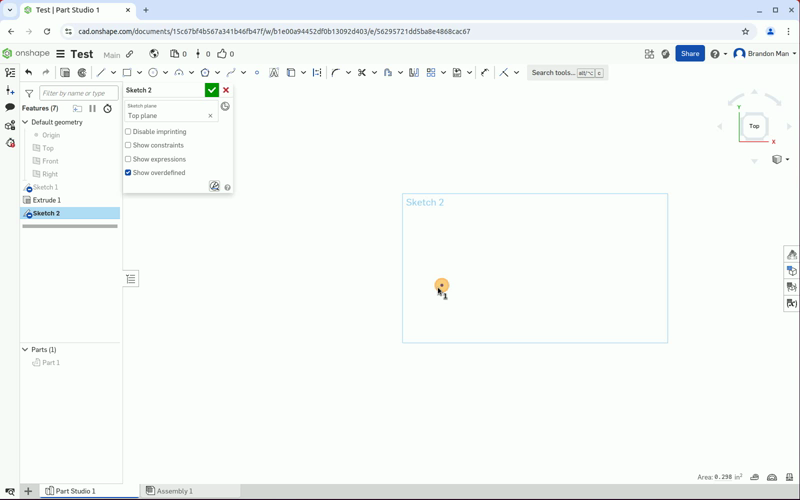
scroll(-6)
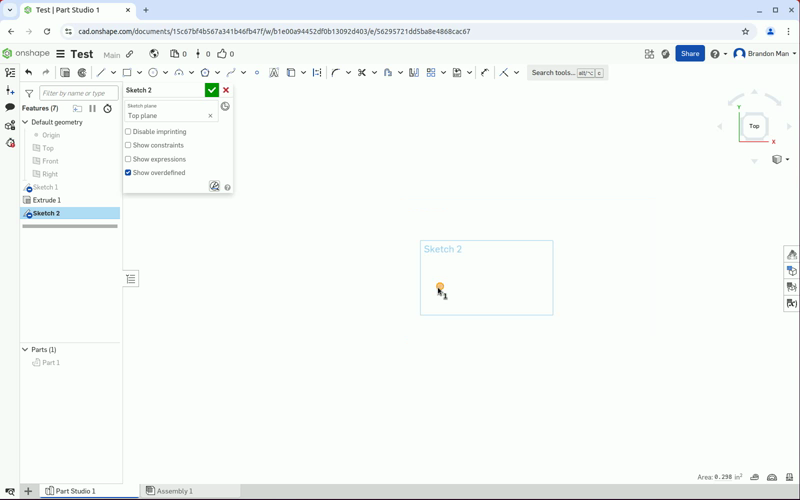
scroll(-6)
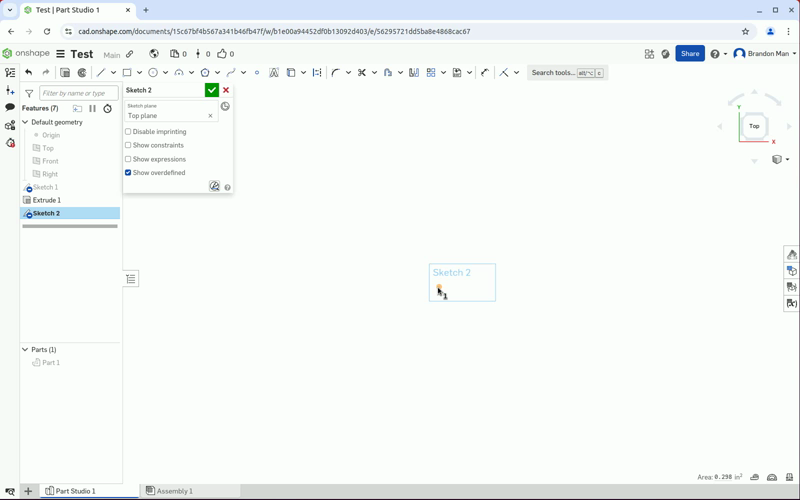
mouse_move(73, 352)
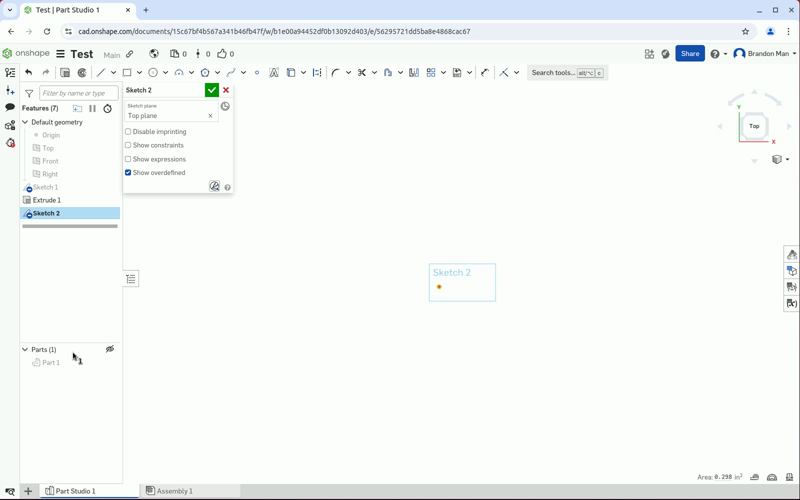
key(shift+y)
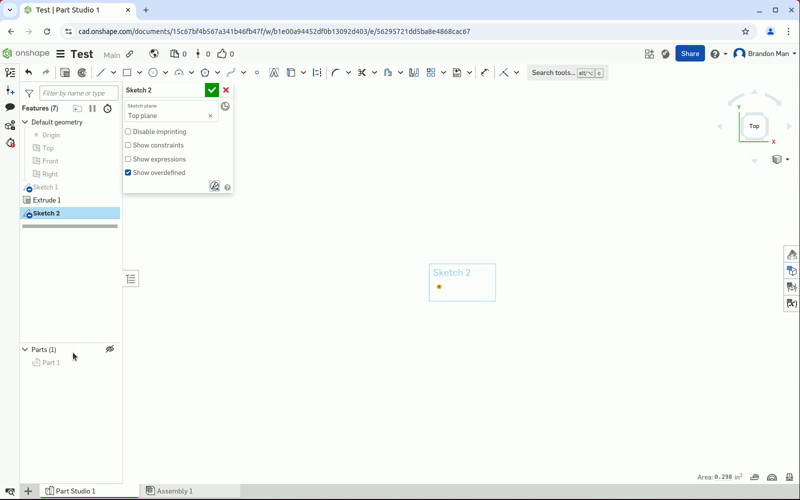
key(shift+e)
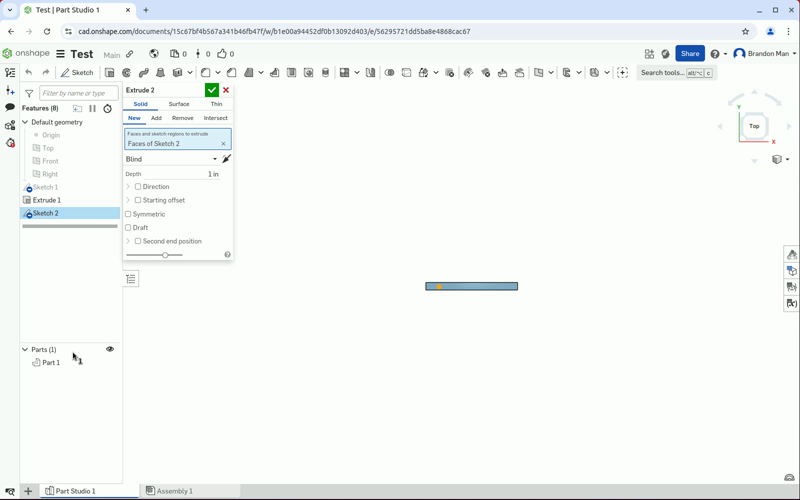
mouse_move(143, 106)
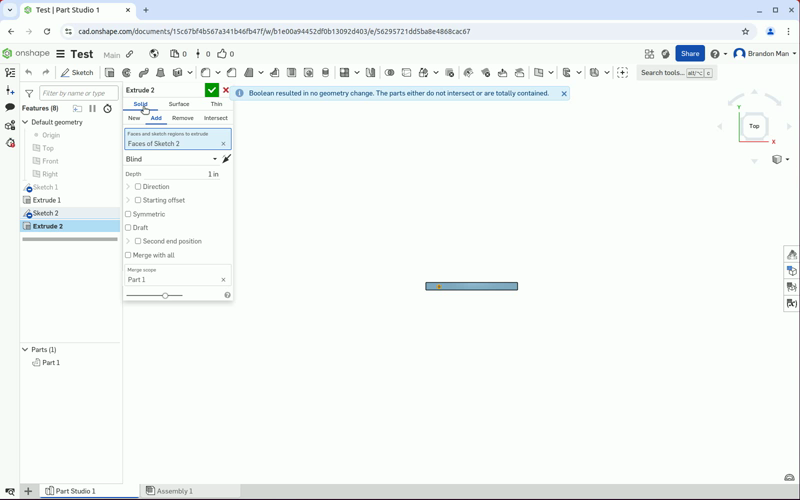
click(143, 106)
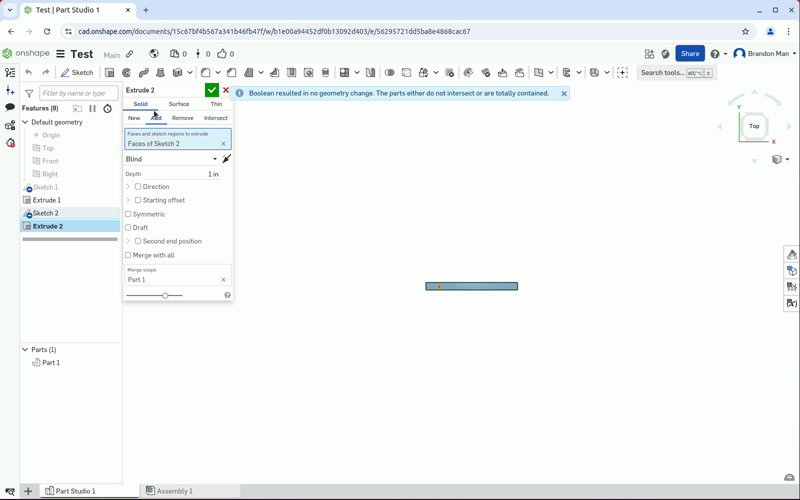
mouse_move(186, 120)
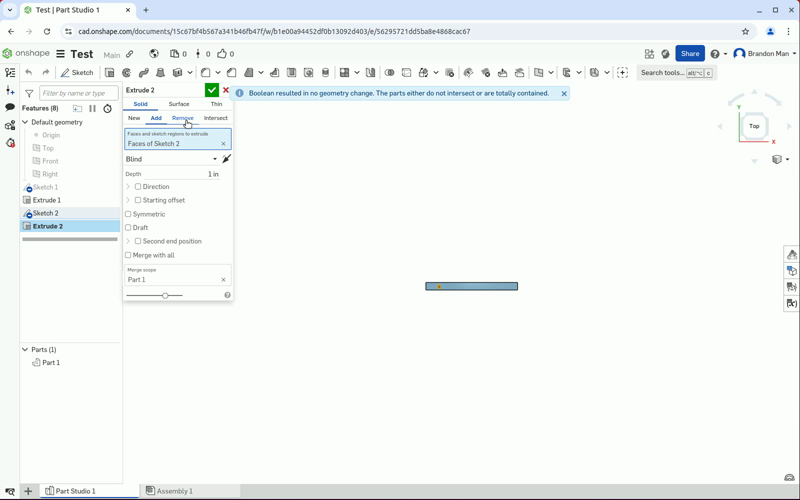
click(186, 120)
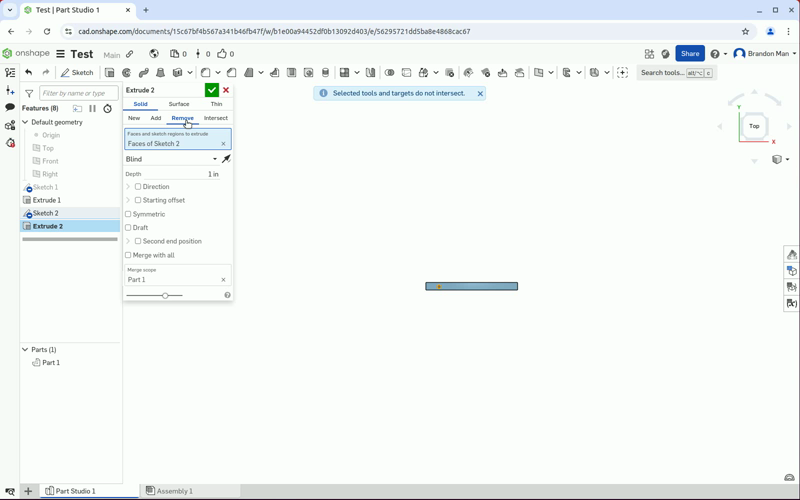
key(tab, 4)
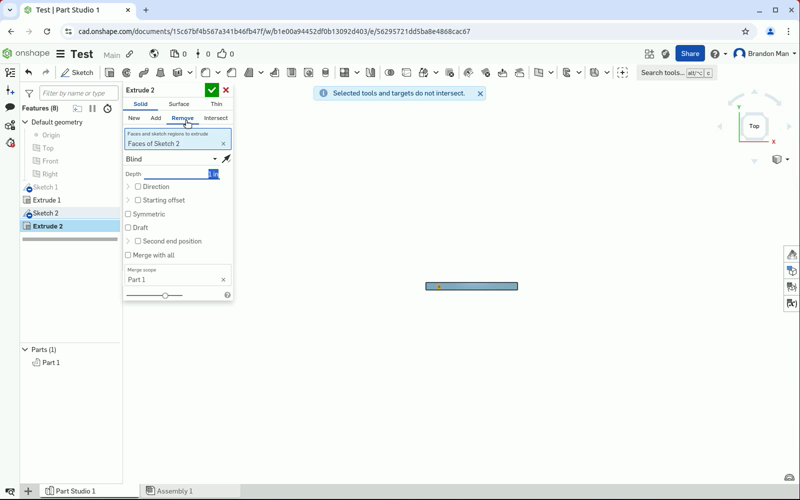
text(-24.553)
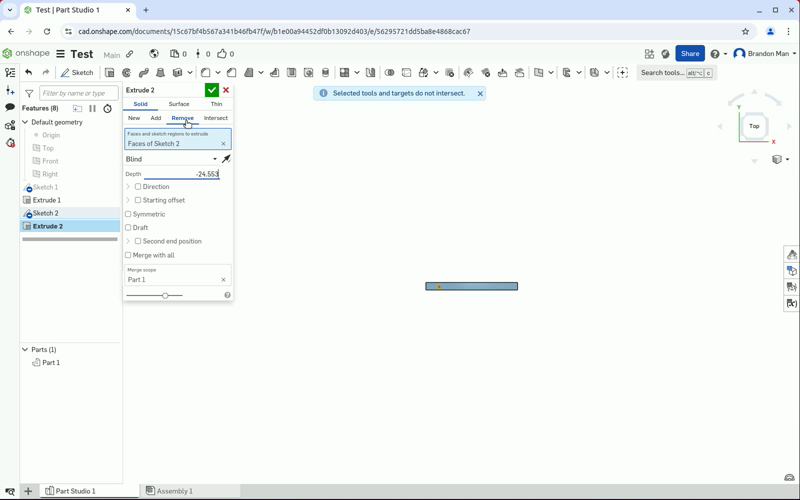
key(tab, 6)
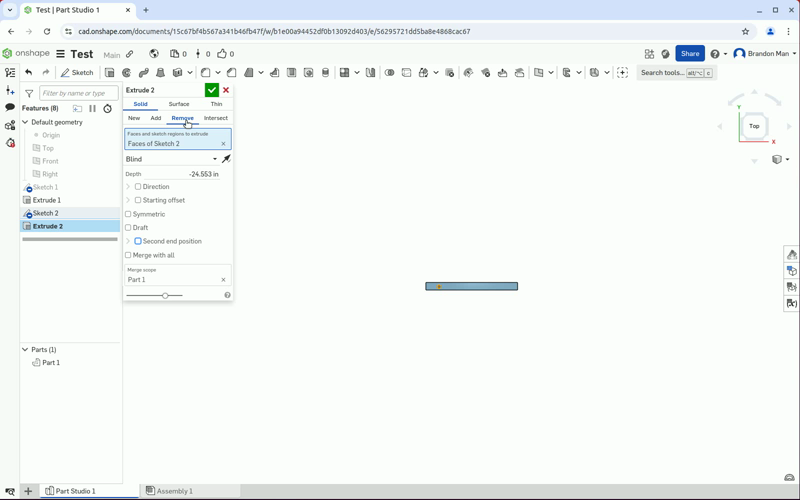
key(space)
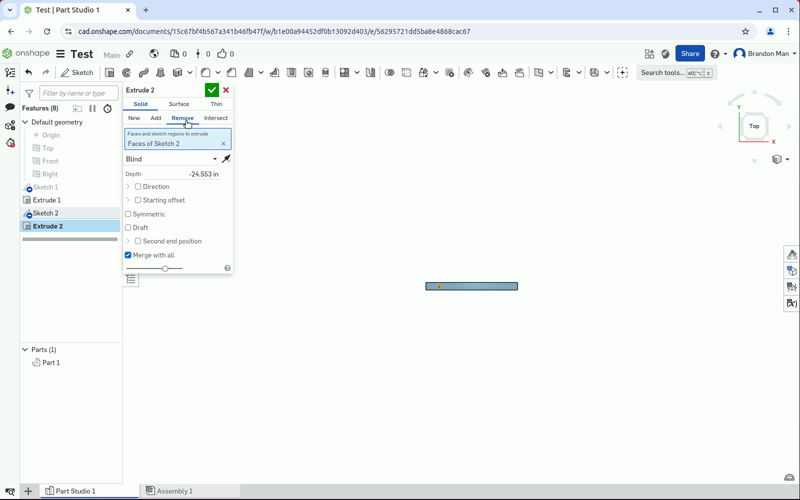
key(enter)
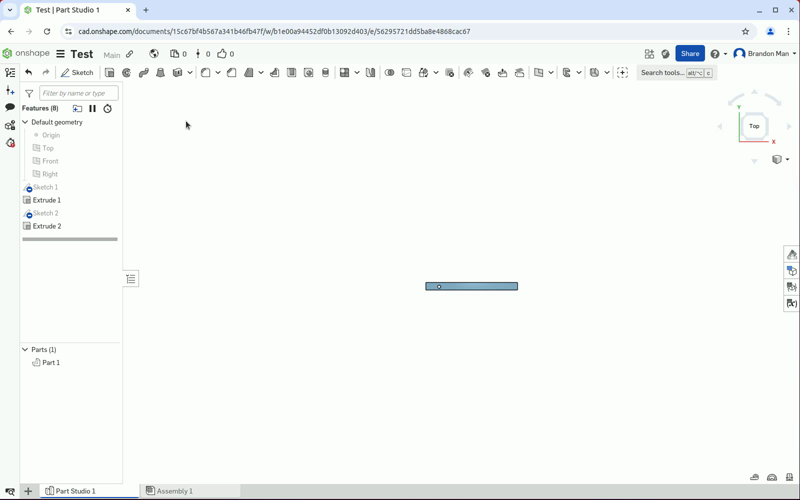
key(shift+h)
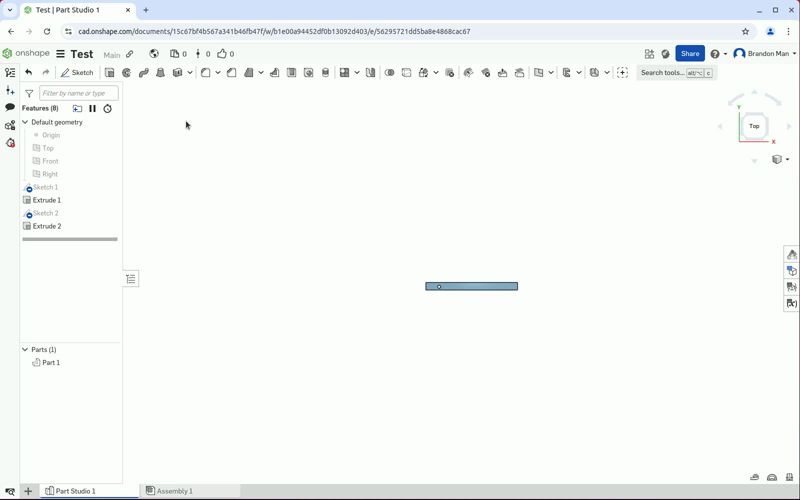
key(shift+h)
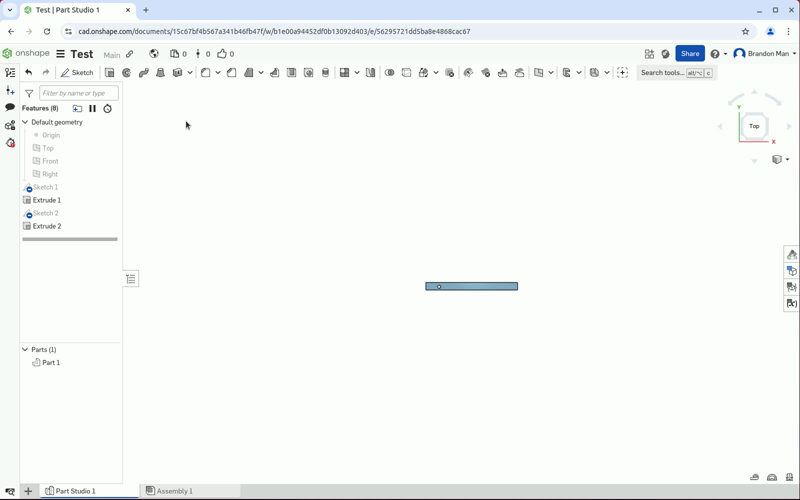
mouse_move(73, 189)
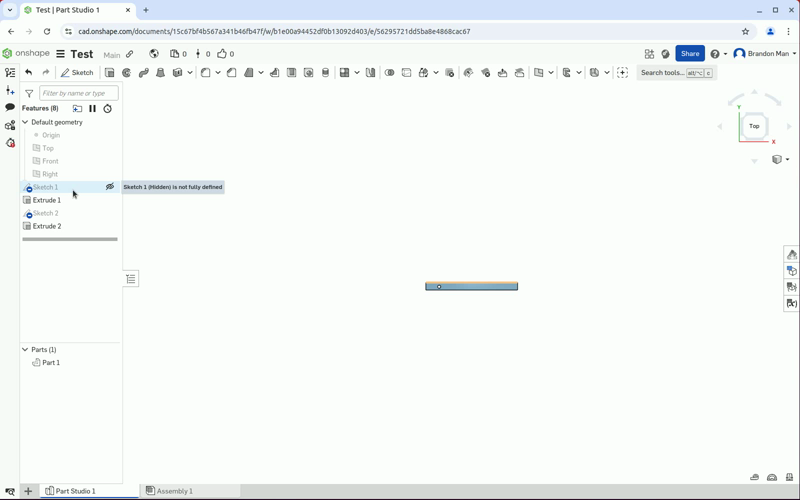
click(73, 189)
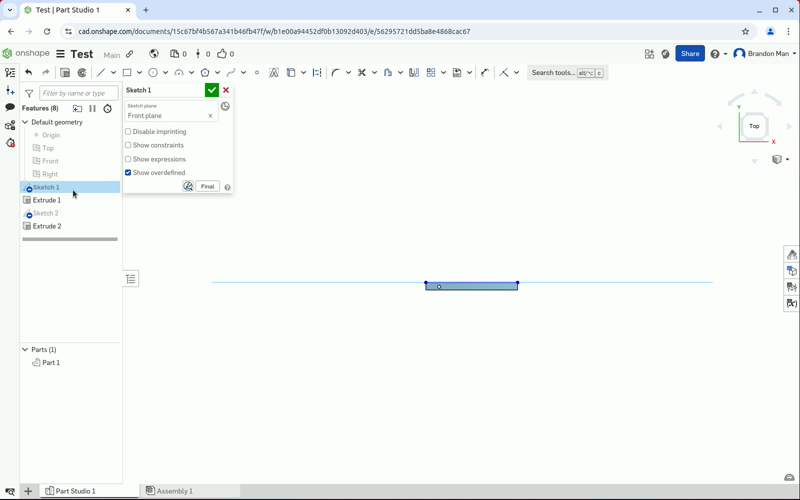
mouse_move(229, 92)
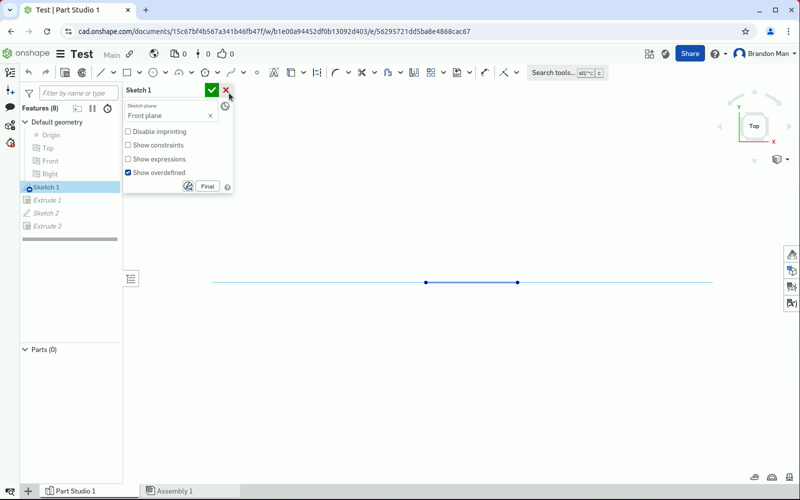
click(229, 92)
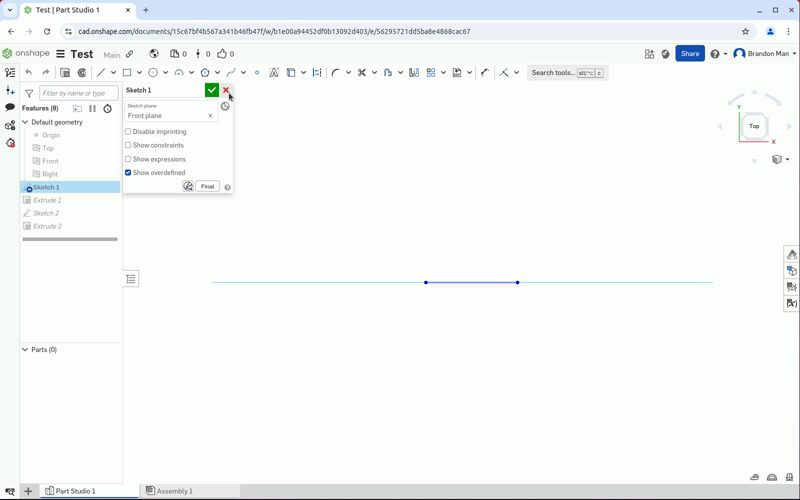
key(shift+s)
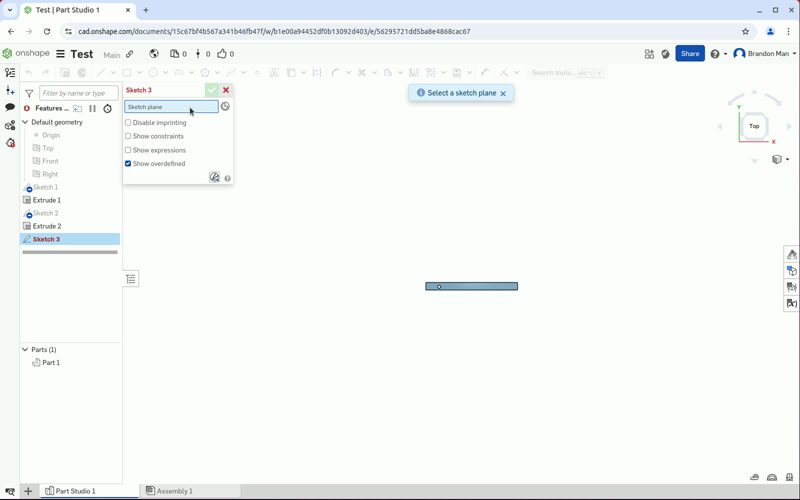
mouse_move(73, 150)
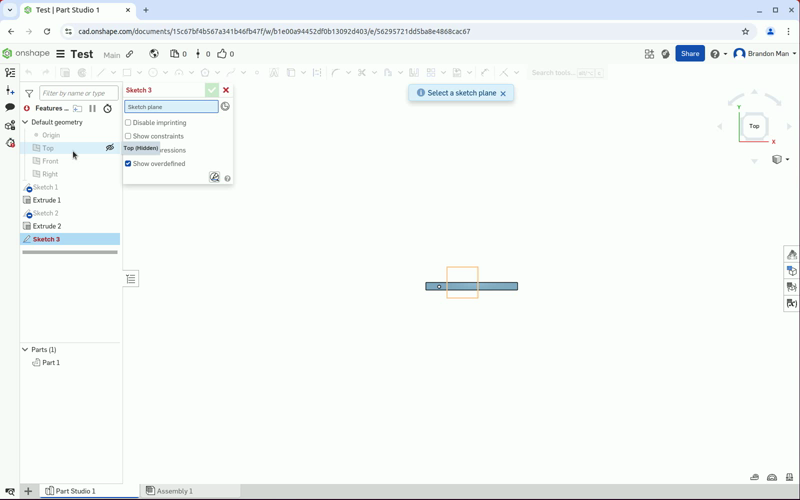
click(73, 150)
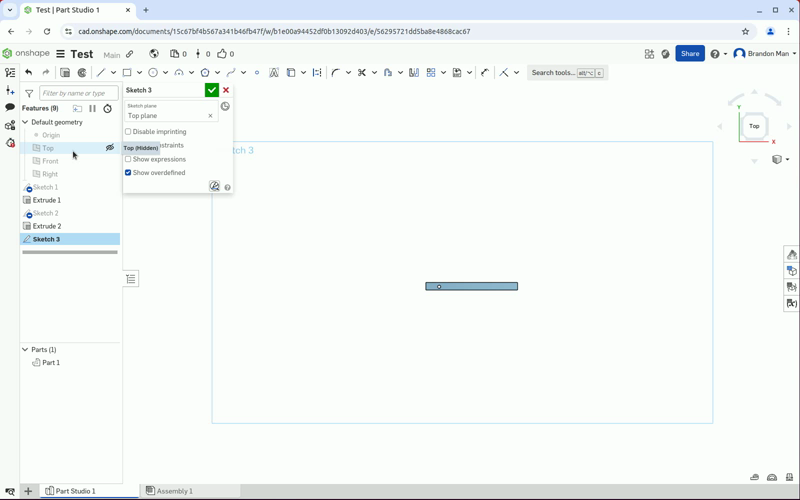
mouse_move(73, 352)
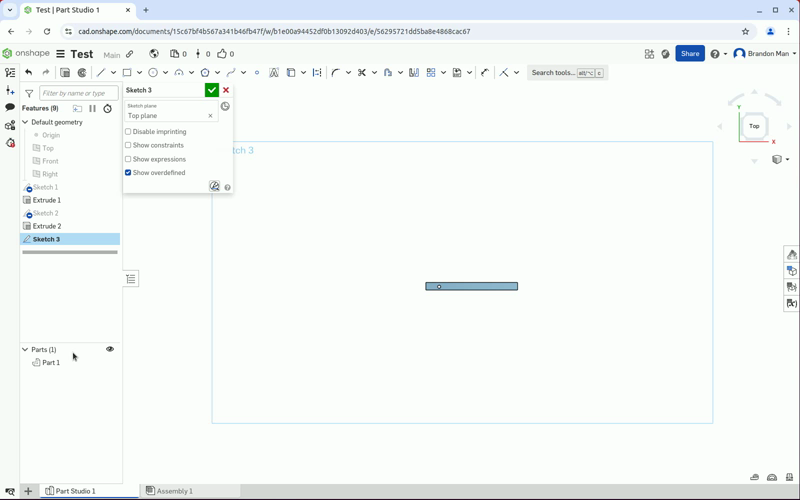
key(y)
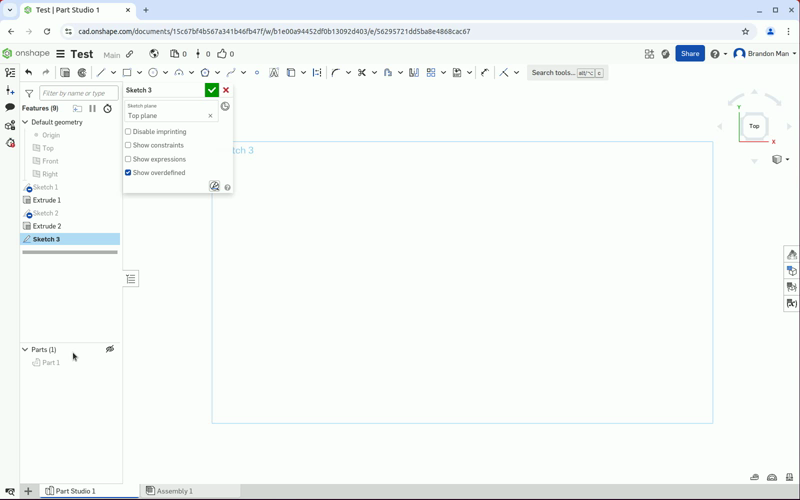
key(c)
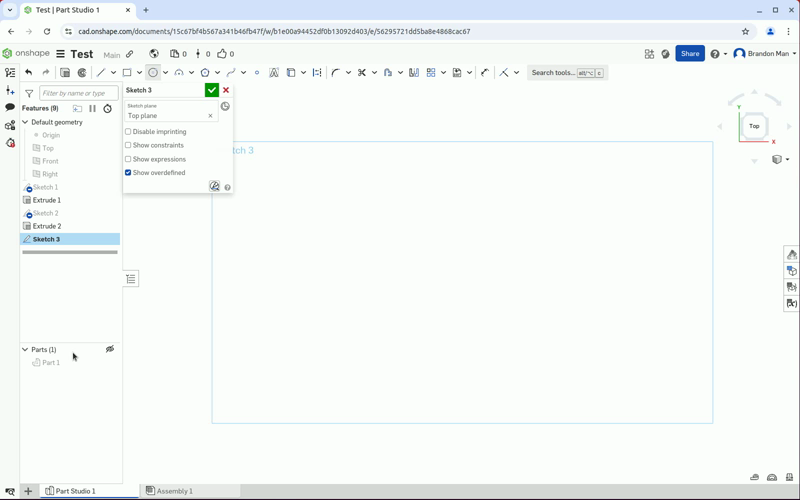
key_down(shift)
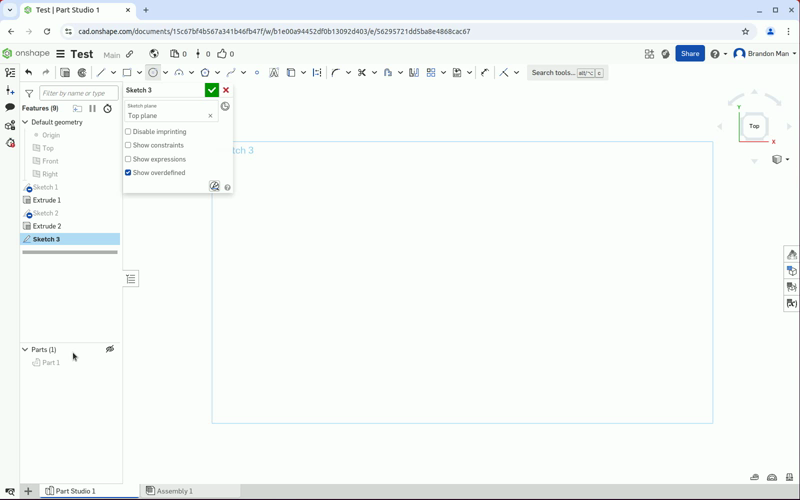
mouse_move(449, 286)
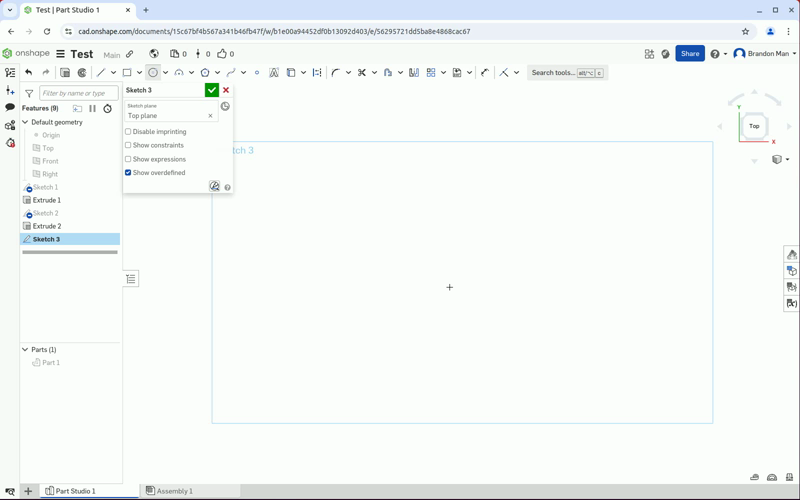
click(449, 286)
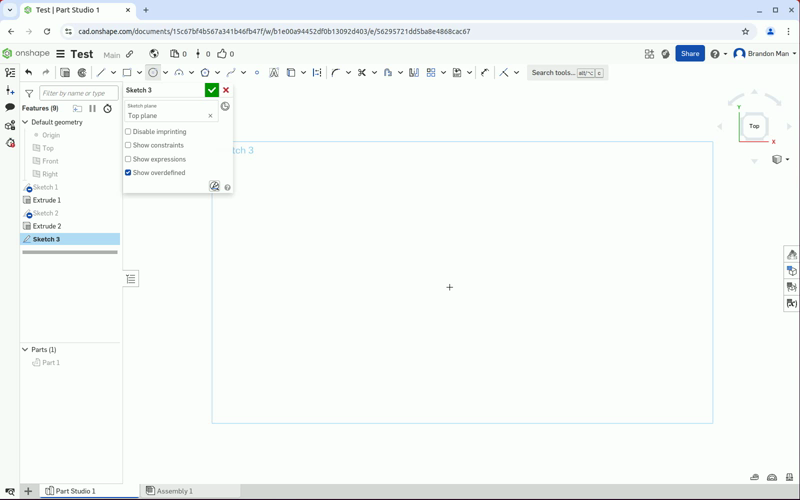
key_up(shift)
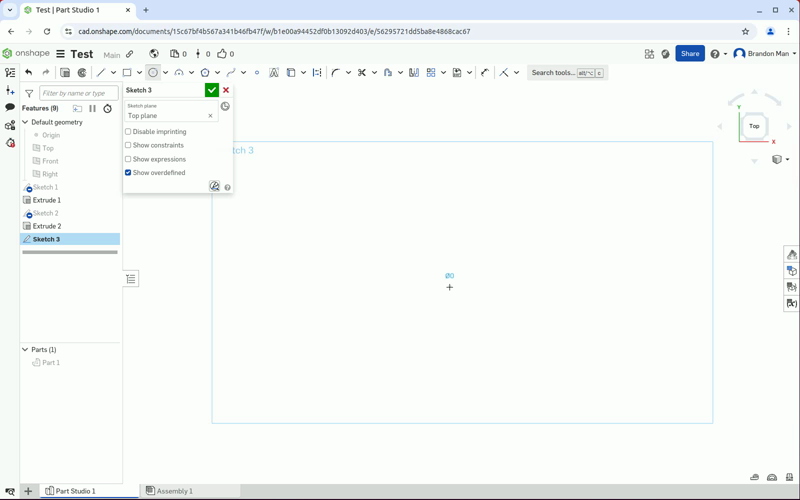
mouse_move(451, 286)
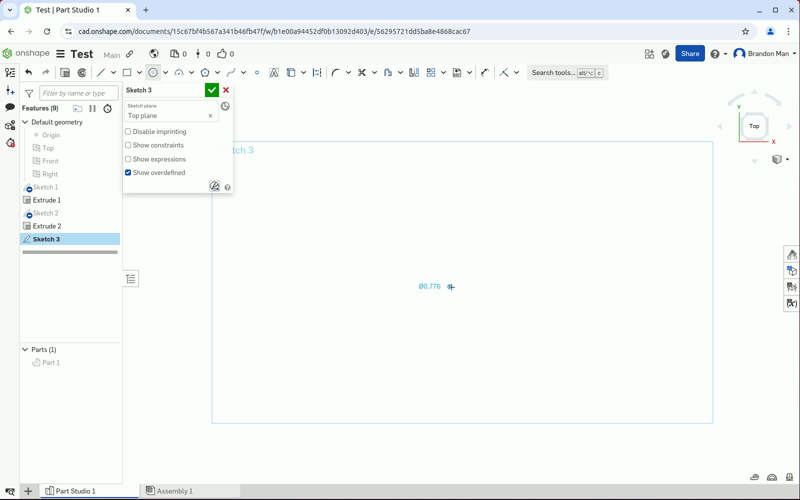
scroll(6)
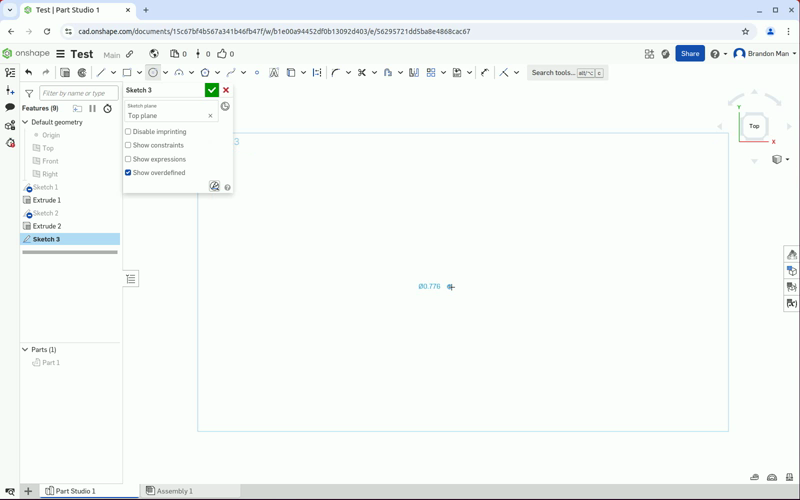
scroll(6)
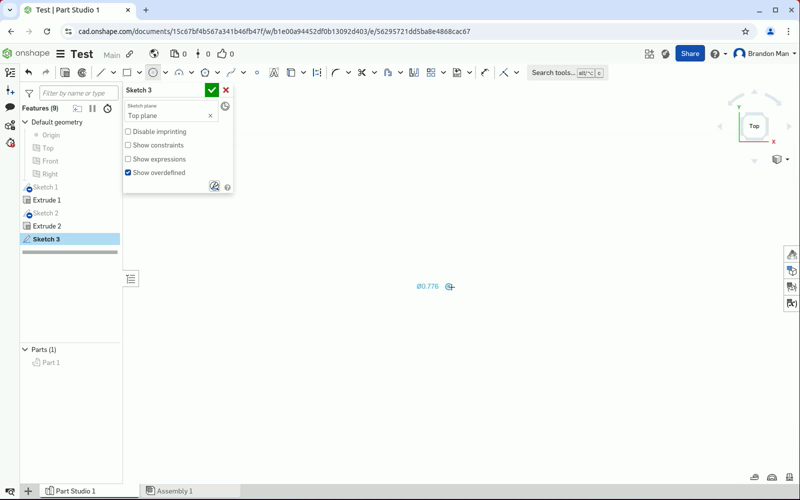
scroll(6)
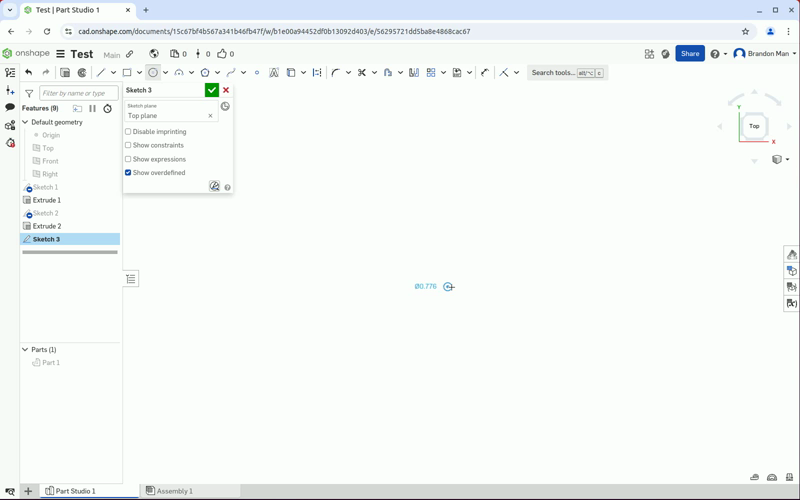
scroll(6)
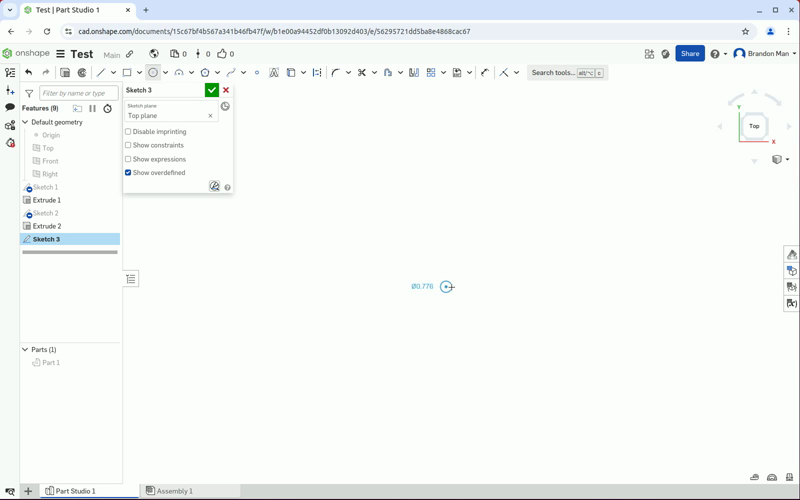
scroll(6)
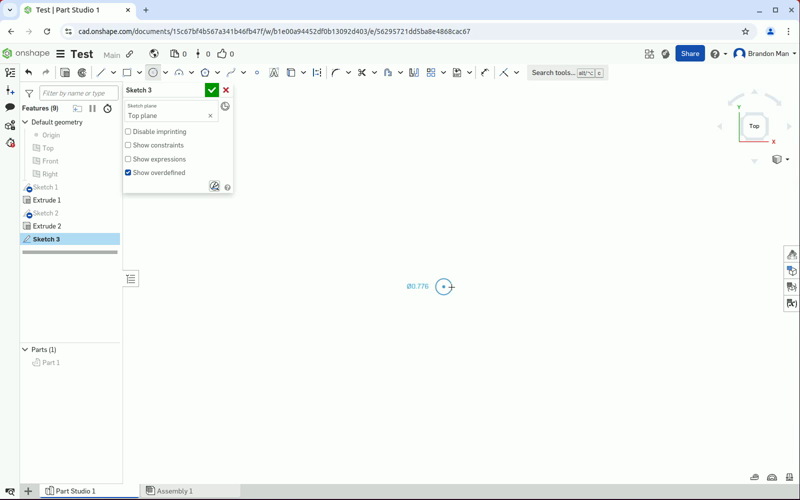
scroll(6)
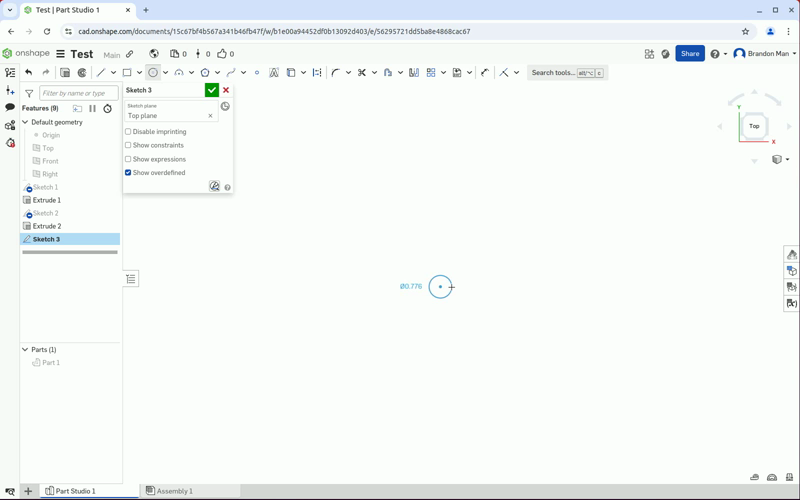
scroll(6)
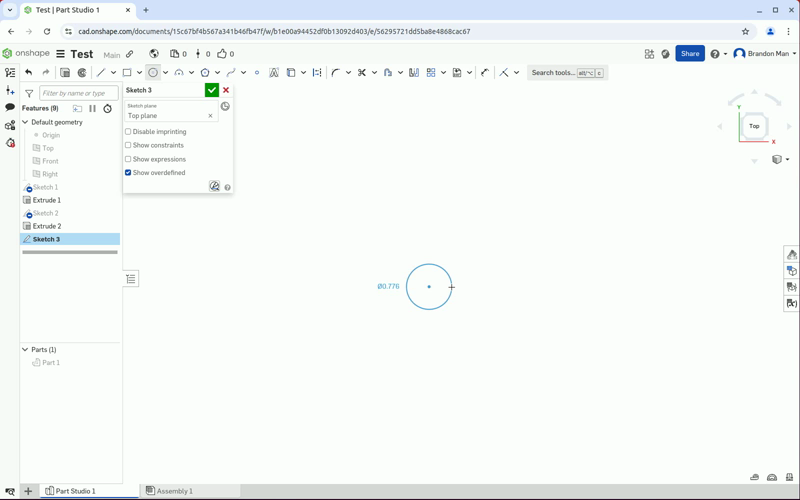
click(451, 286)
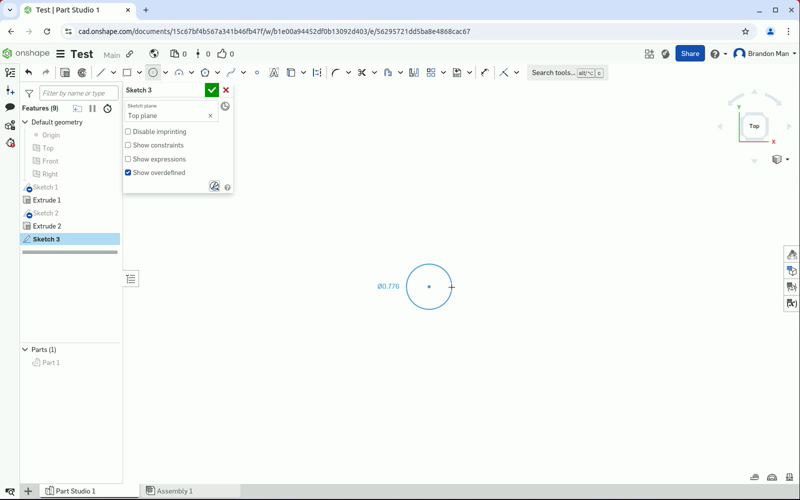
scroll(-6)
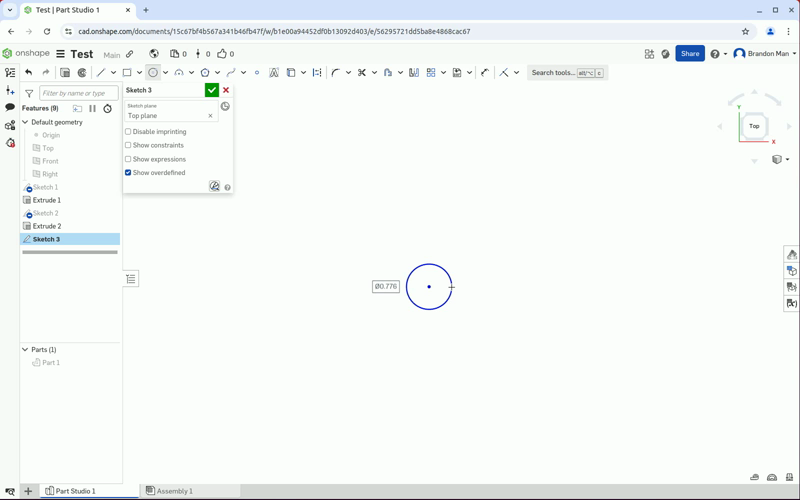
scroll(-6)
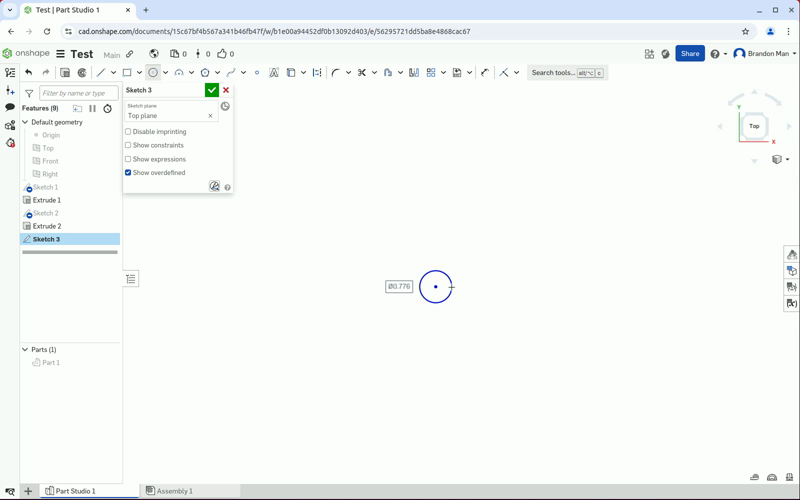
scroll(-6)
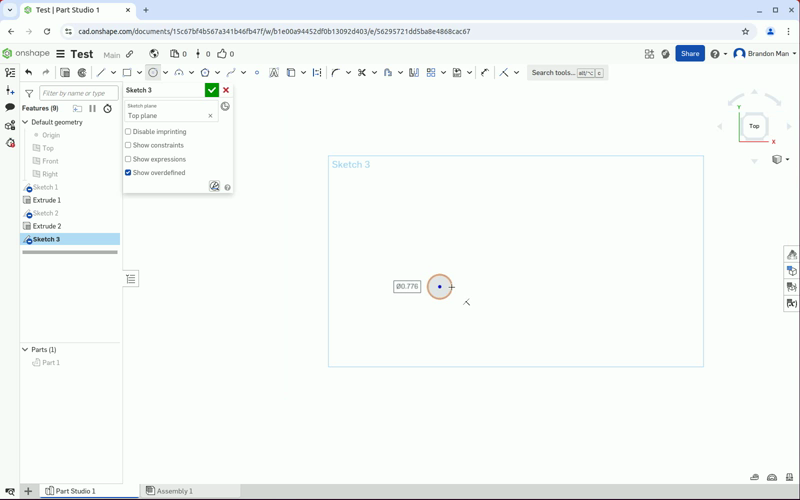
scroll(-6)
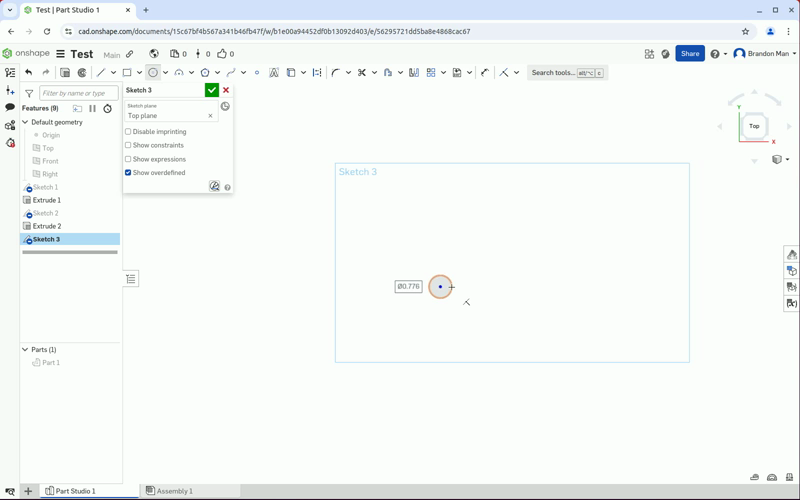
scroll(-6)
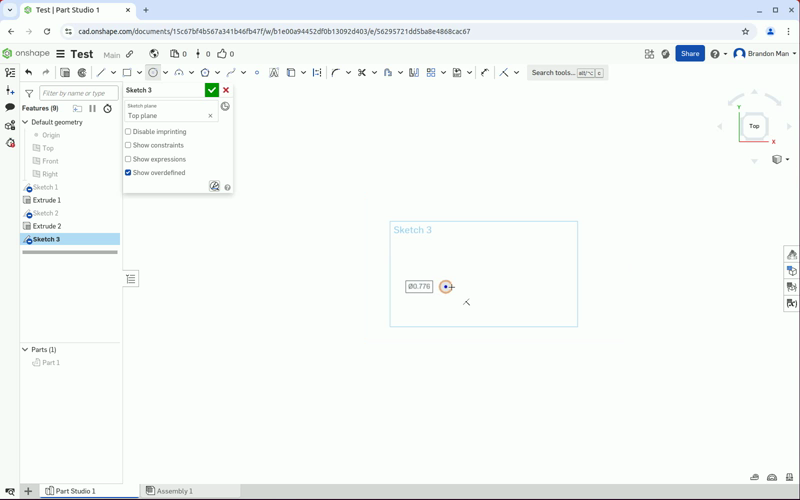
scroll(-6)
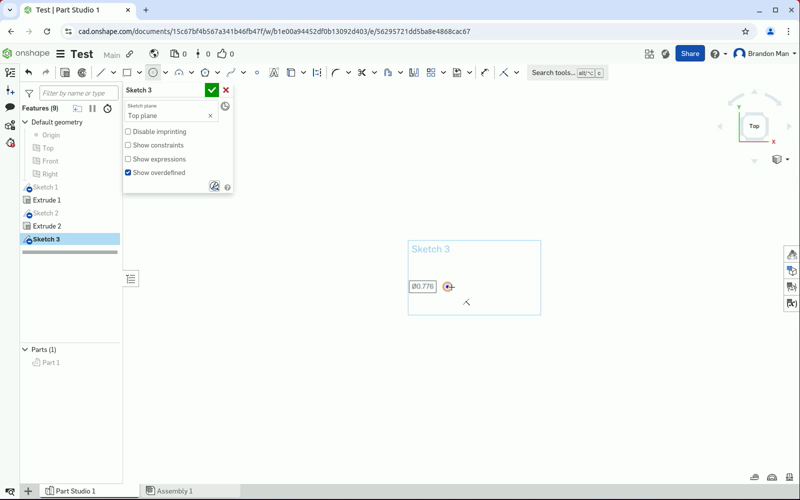
scroll(-6)
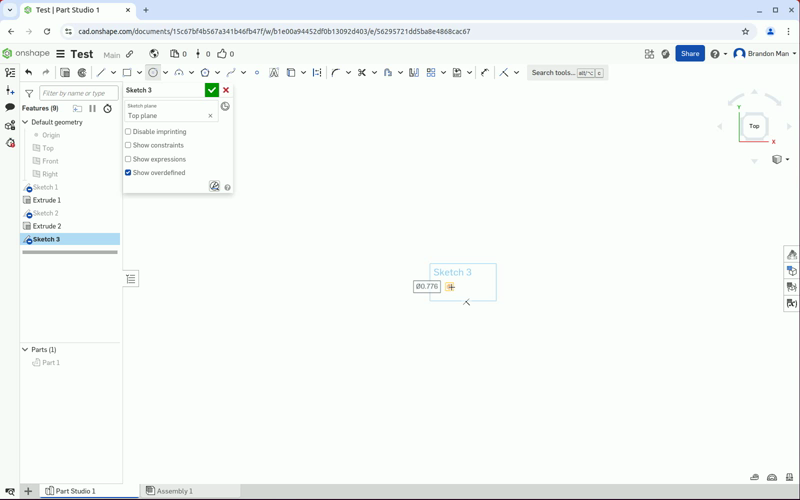
key(esc)
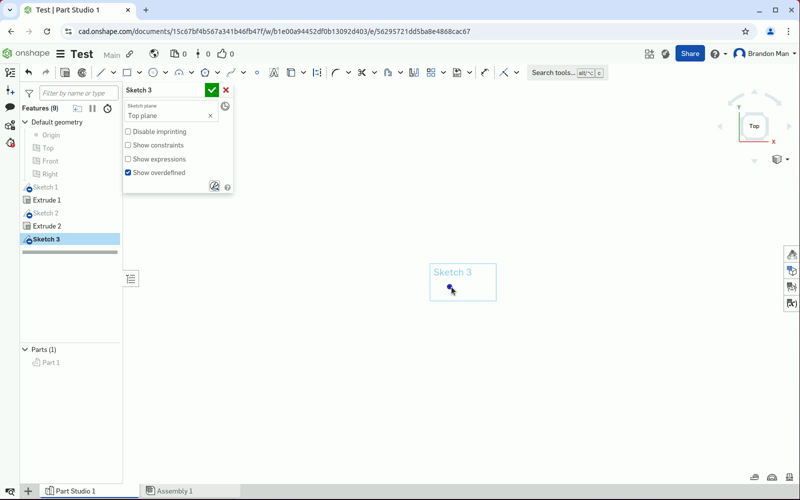
mouse_move(450, 285)
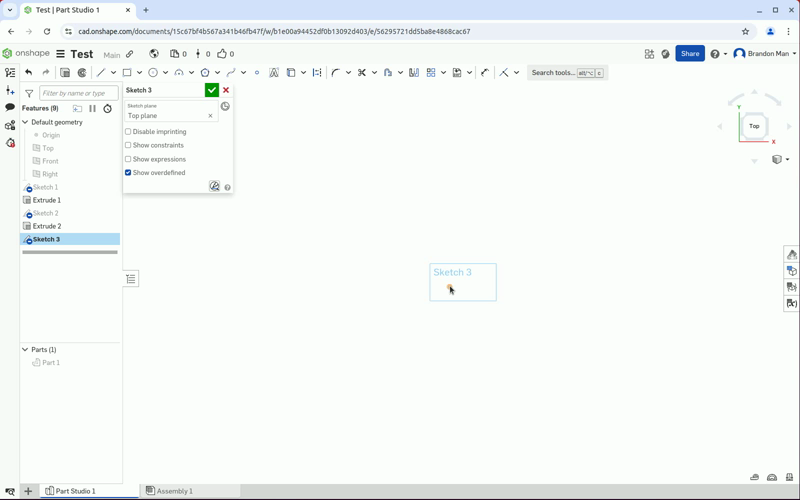
scroll(6)
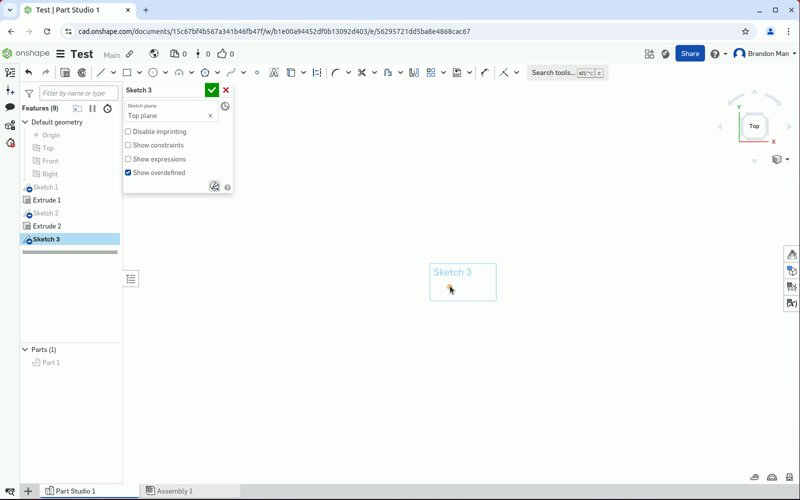
scroll(6)
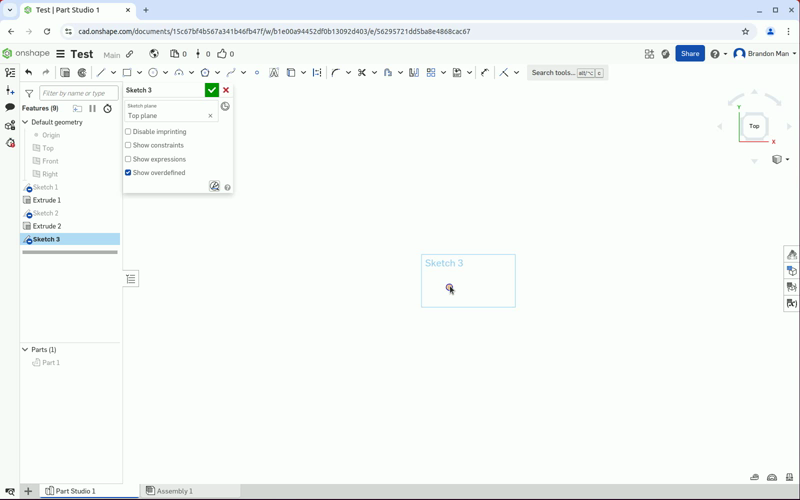
scroll(6)
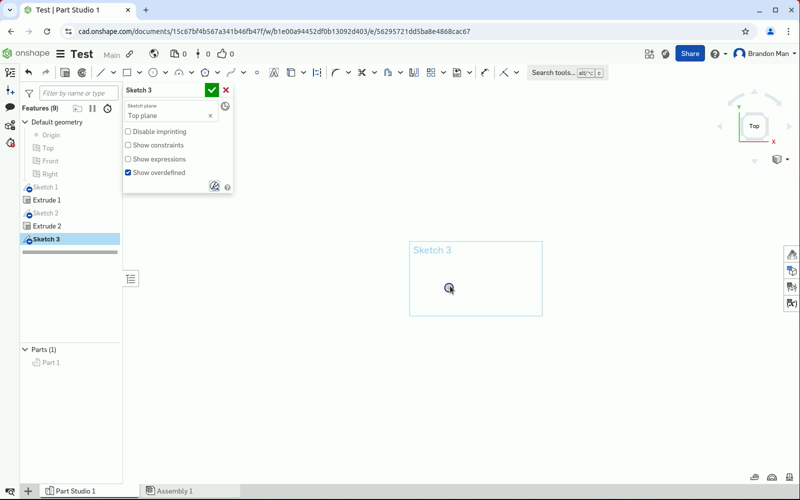
scroll(6)
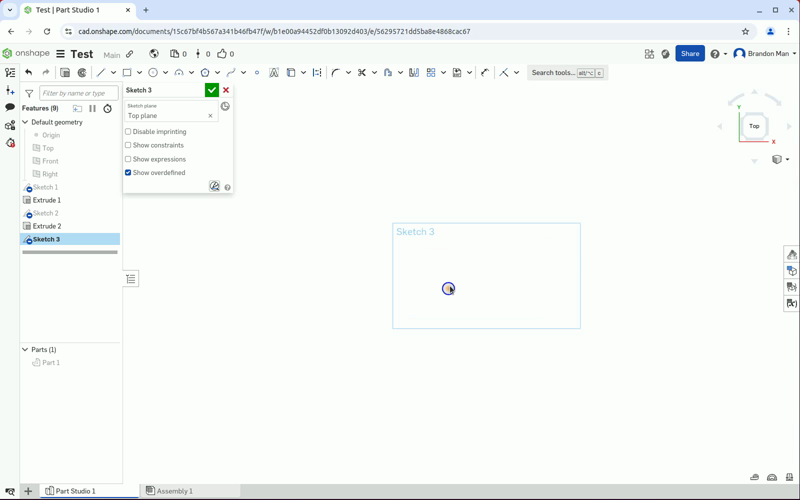
scroll(6)
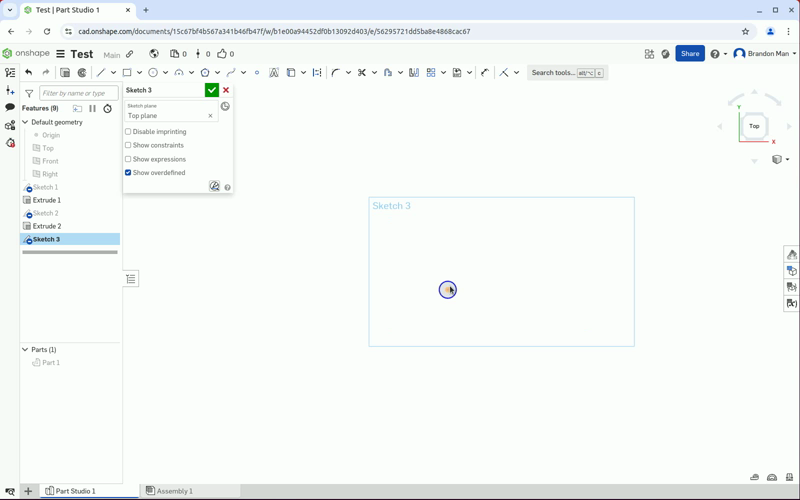
scroll(6)
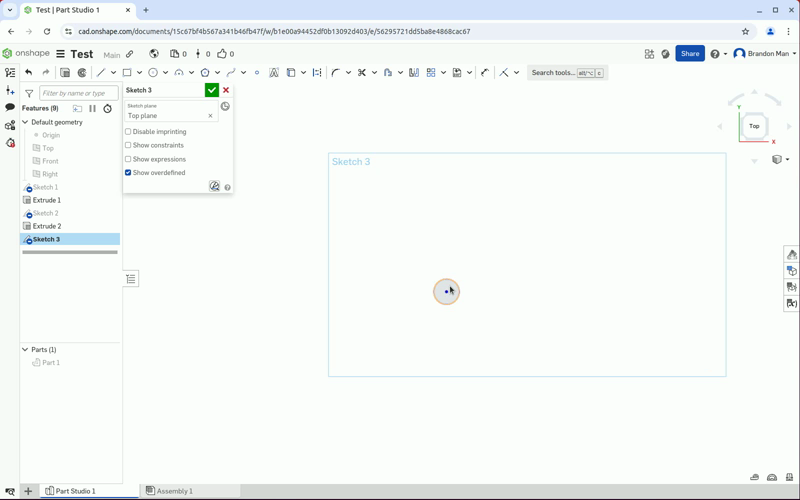
scroll(6)
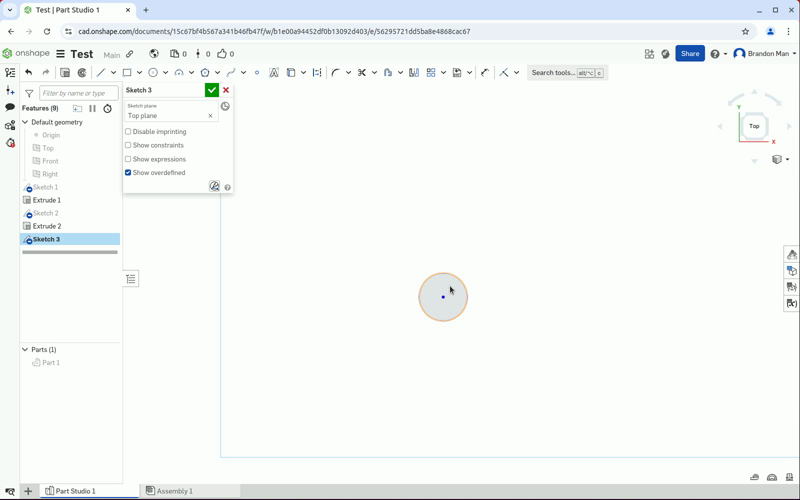
click(450, 285)
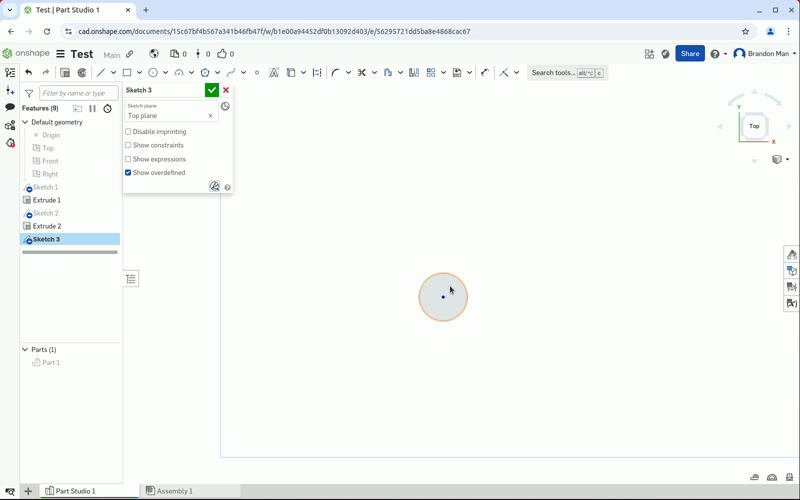
scroll(-6)
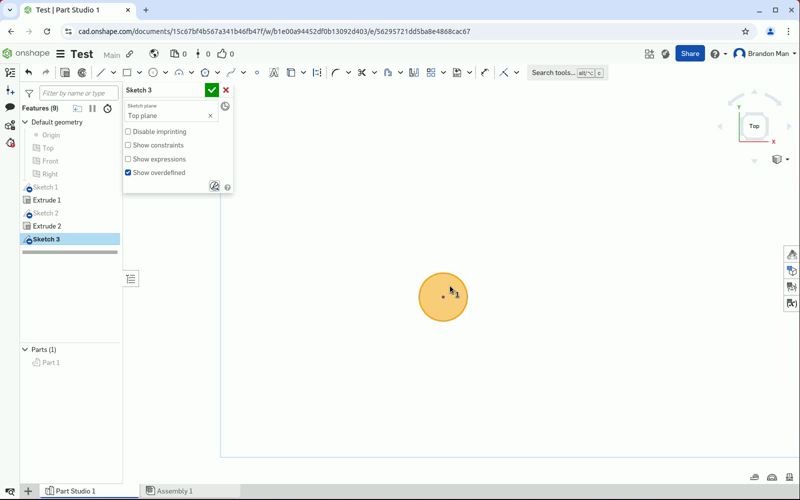
scroll(-6)
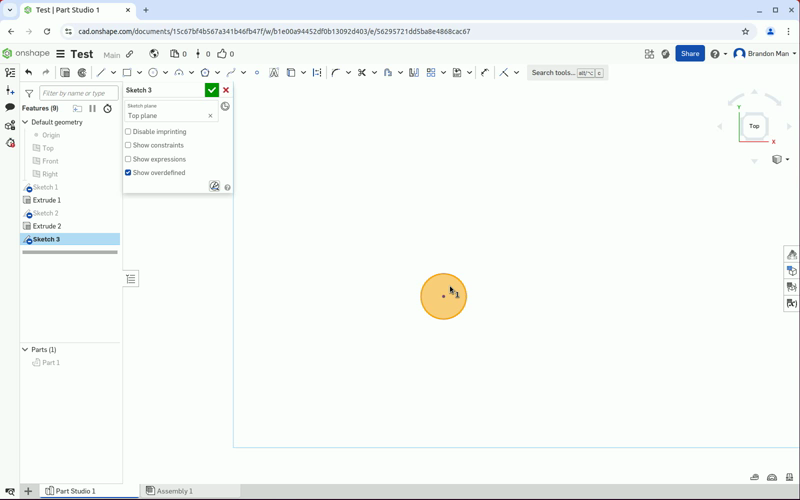
scroll(-6)
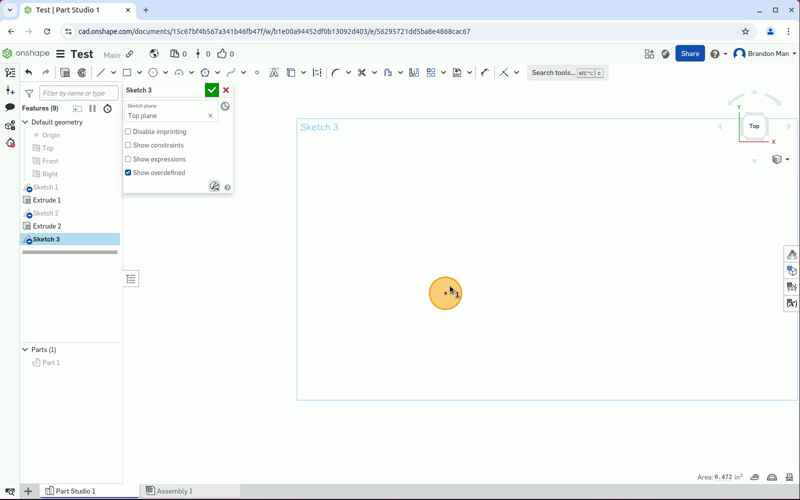
scroll(-6)
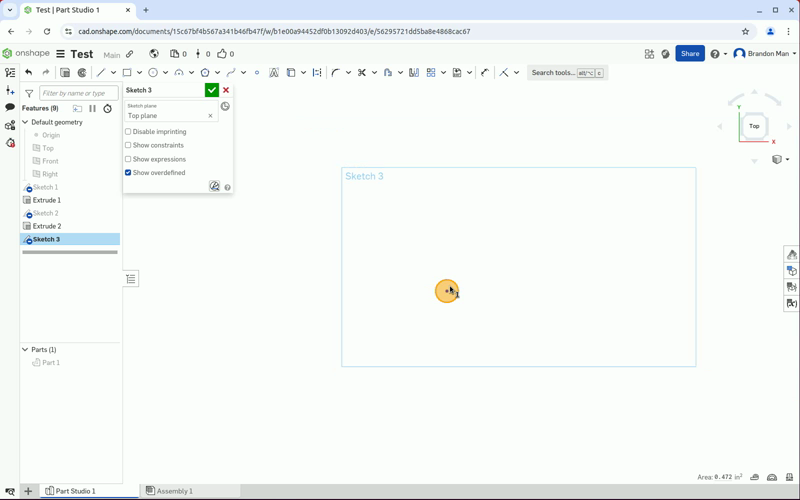
scroll(-6)
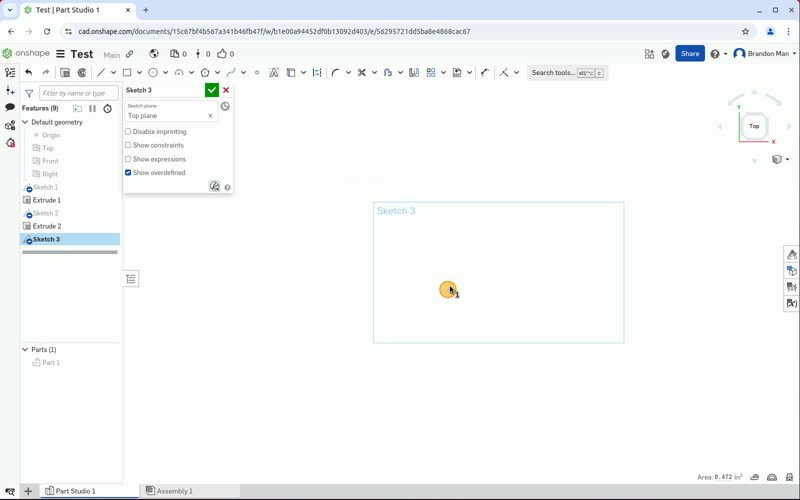
scroll(-6)
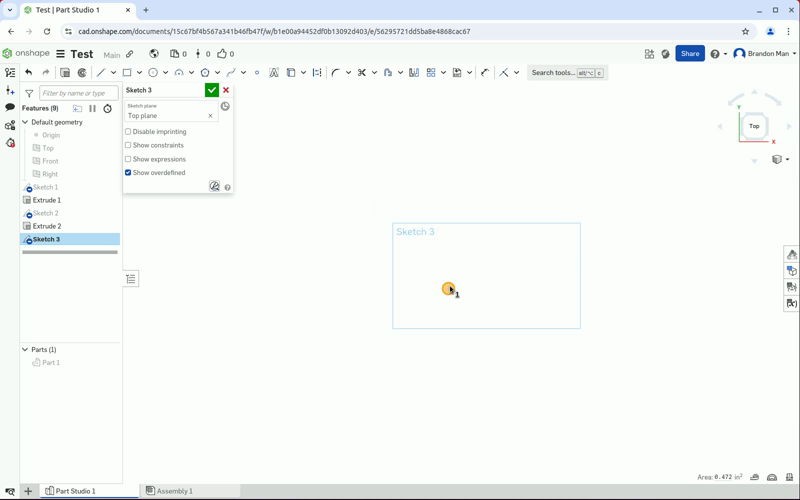
scroll(-6)
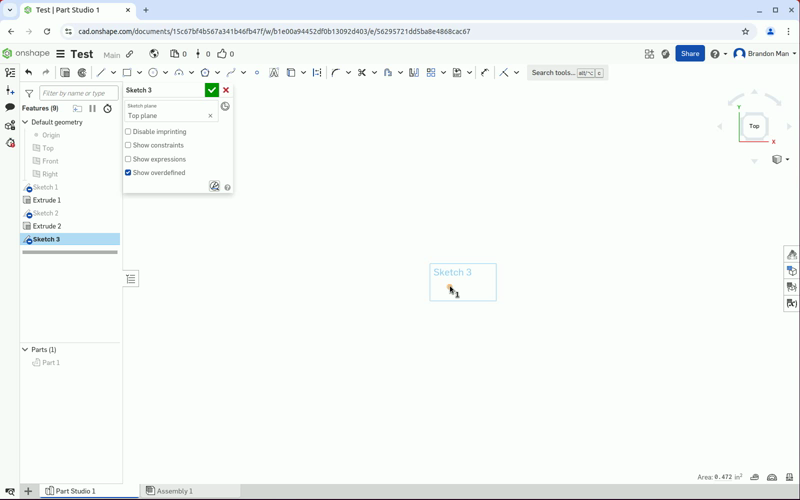
mouse_move(73, 352)
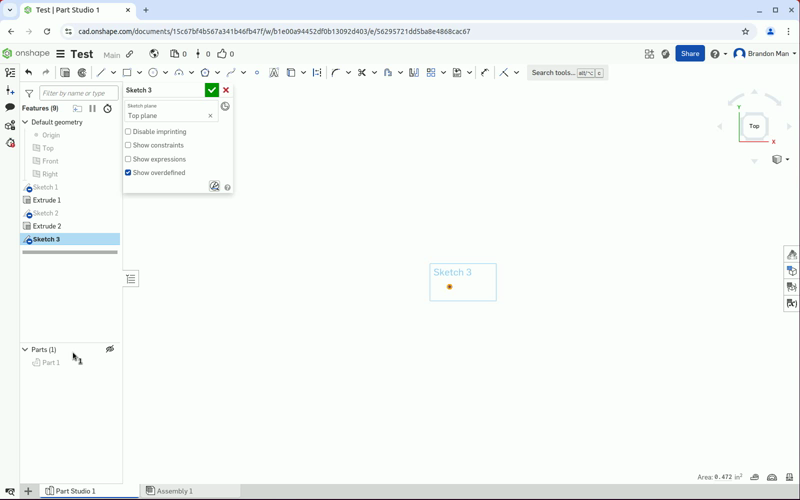
key(shift+y)
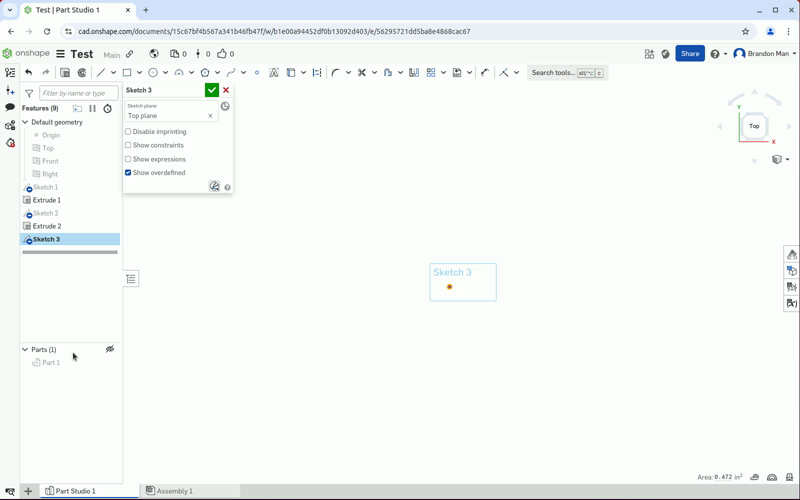
key(shift+e)
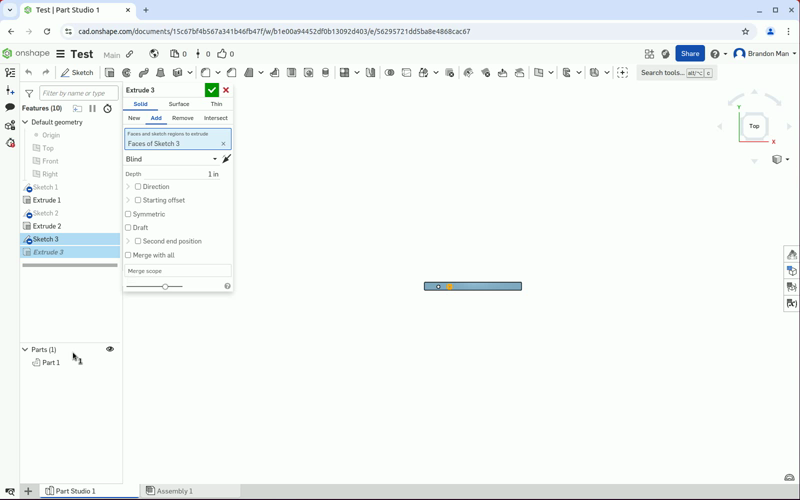
mouse_move(143, 106)
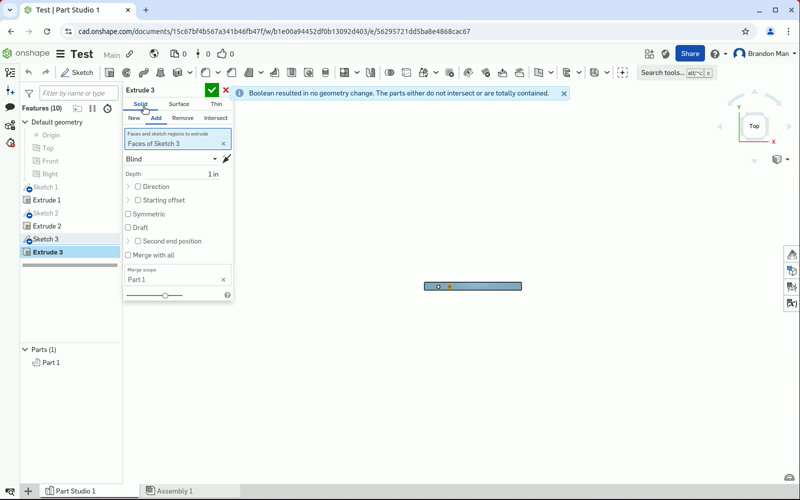
click(143, 106)
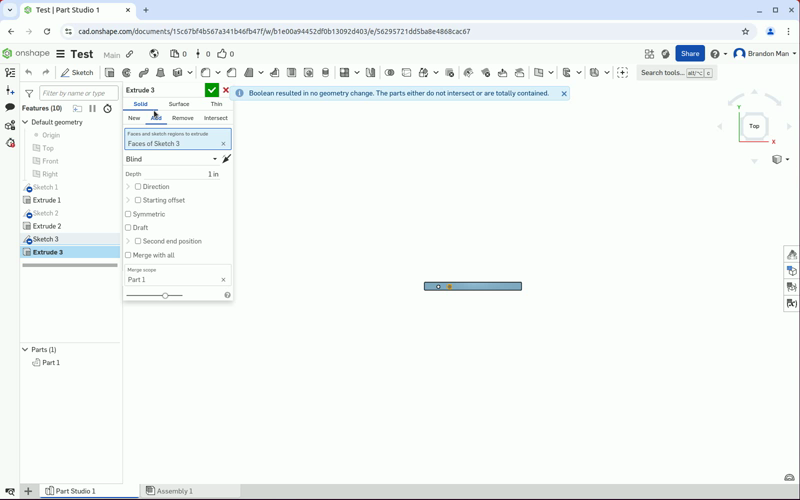
mouse_move(186, 120)
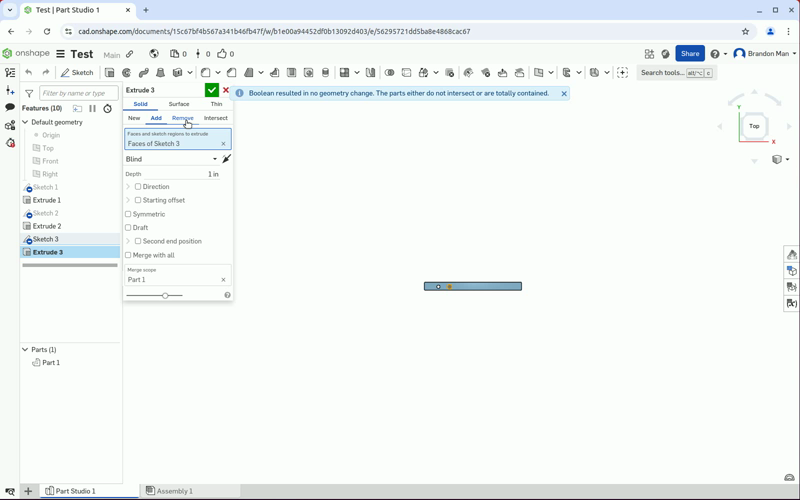
click(186, 120)
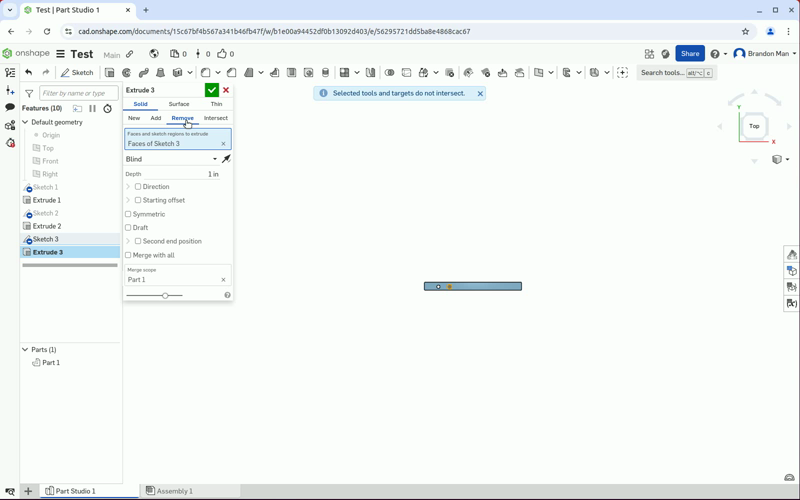
key(tab, 4)
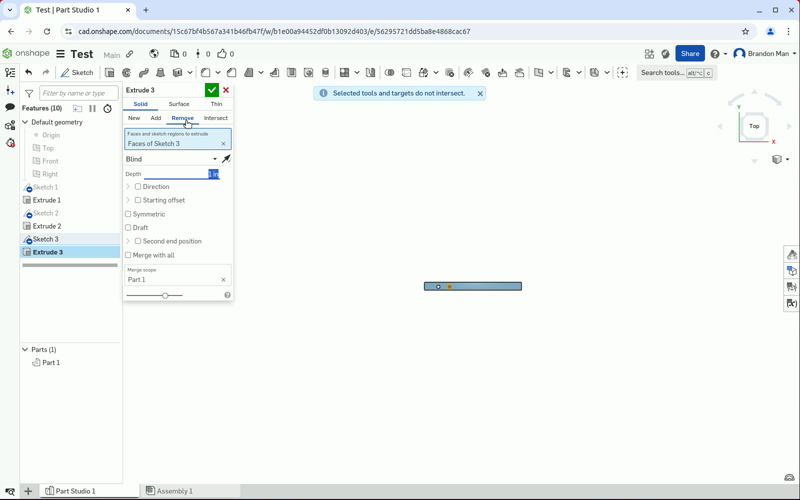
text(-24.553)
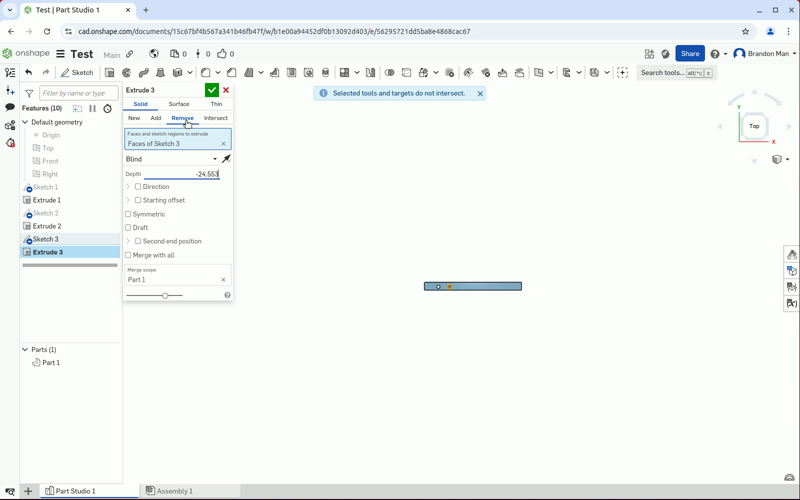
key(tab, 6)
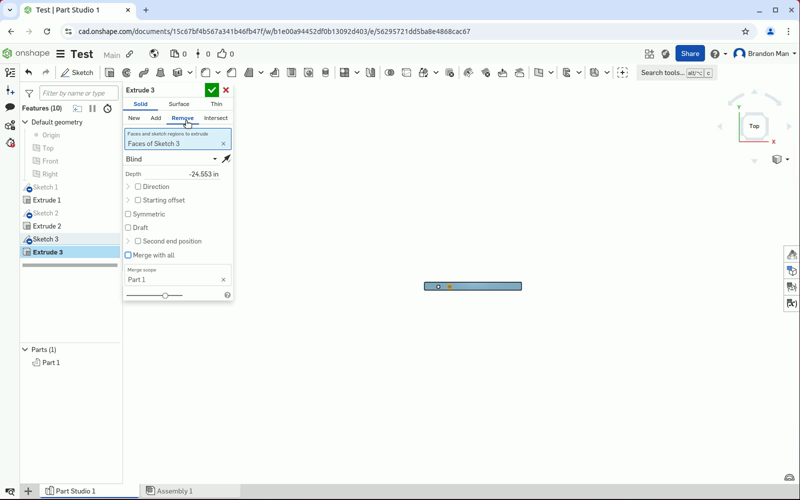
key(space)
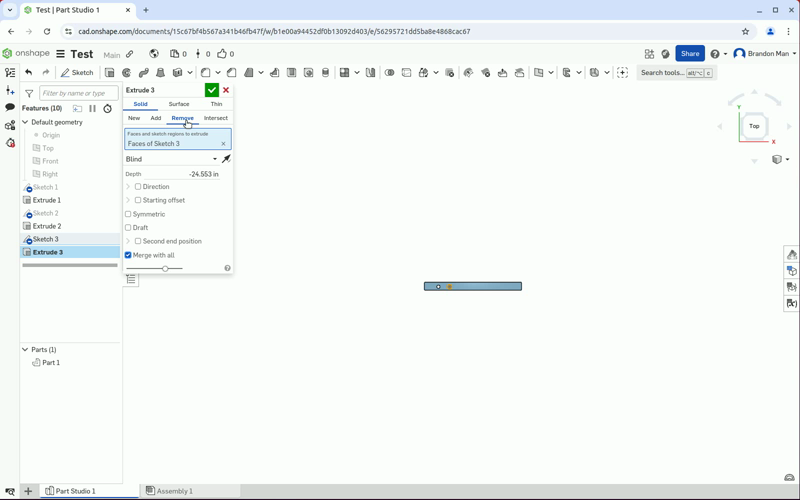
key(enter)
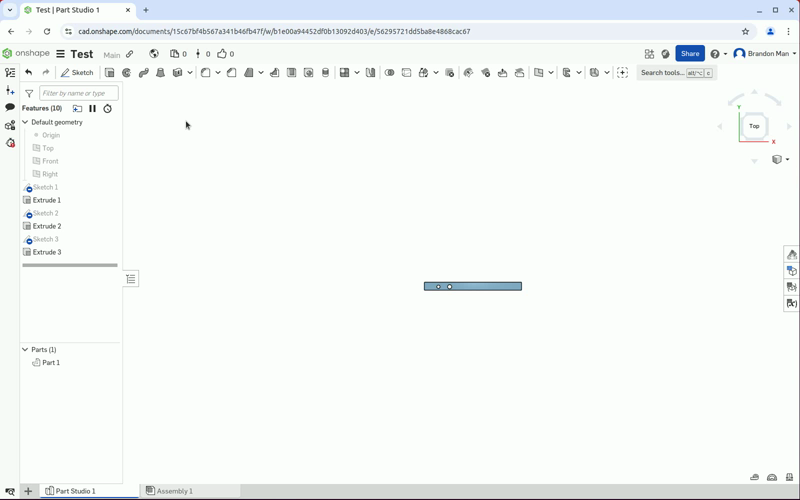
key(shift+h)
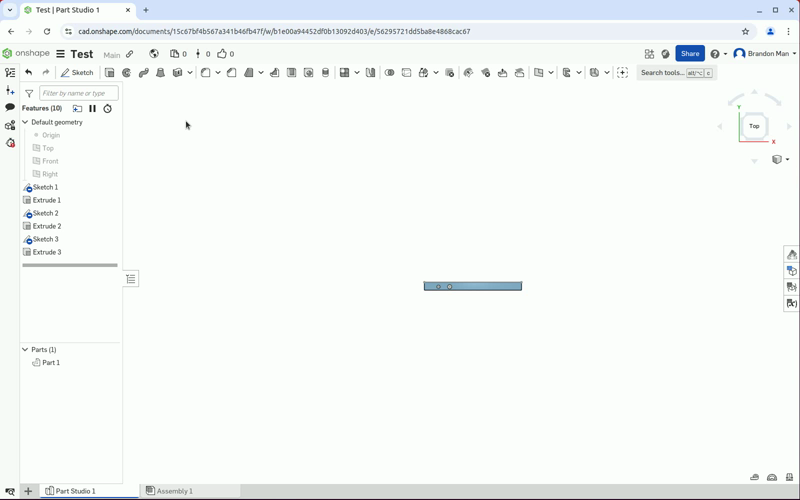
key(shift+h)
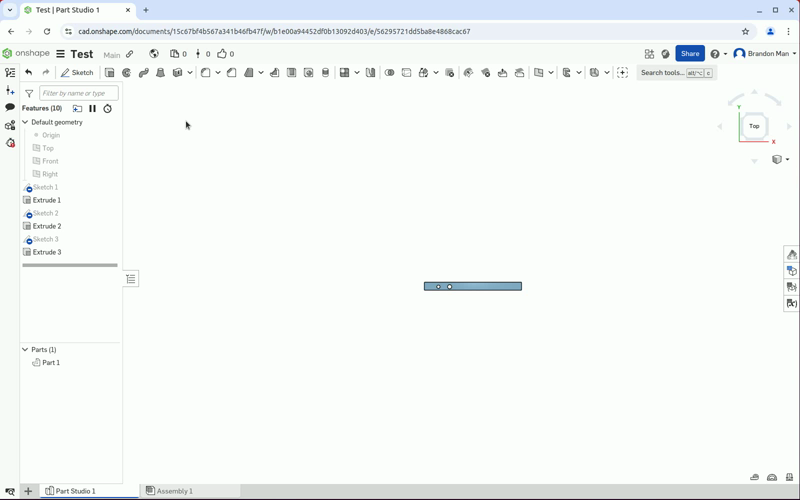
mouse_move(73, 189)
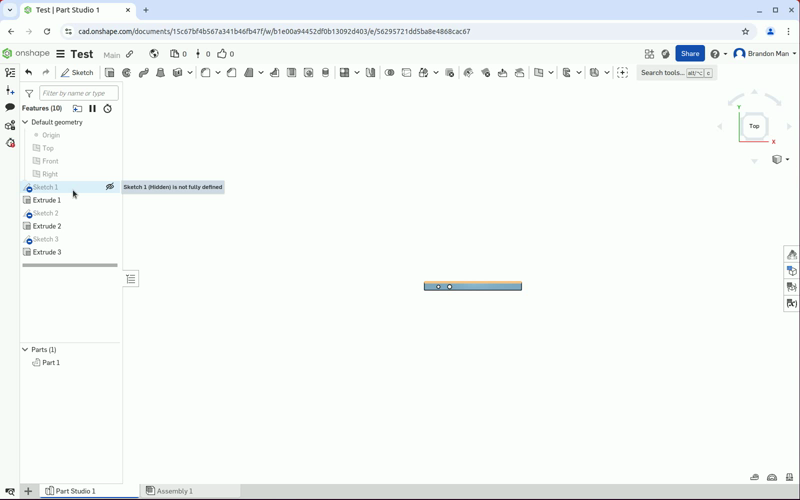
click(73, 189)
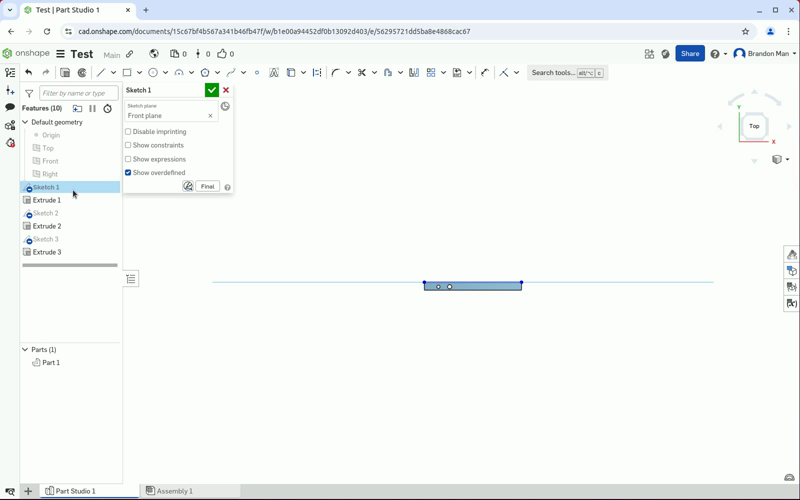
mouse_move(229, 92)
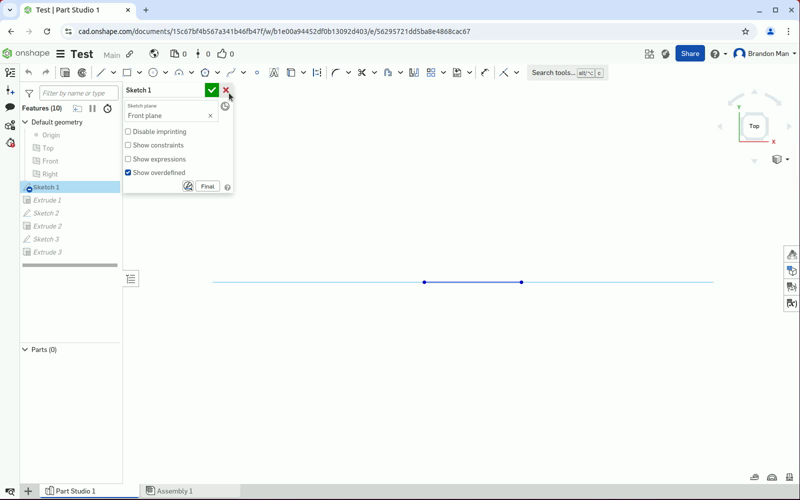
click(229, 92)
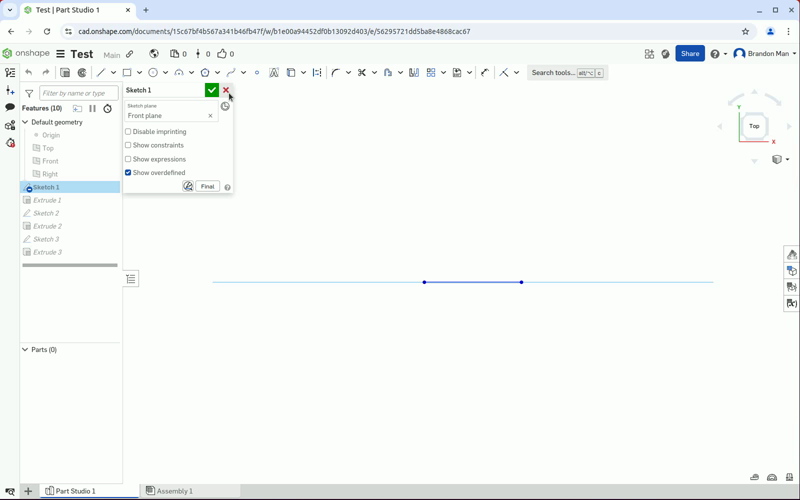
key(shift+s)
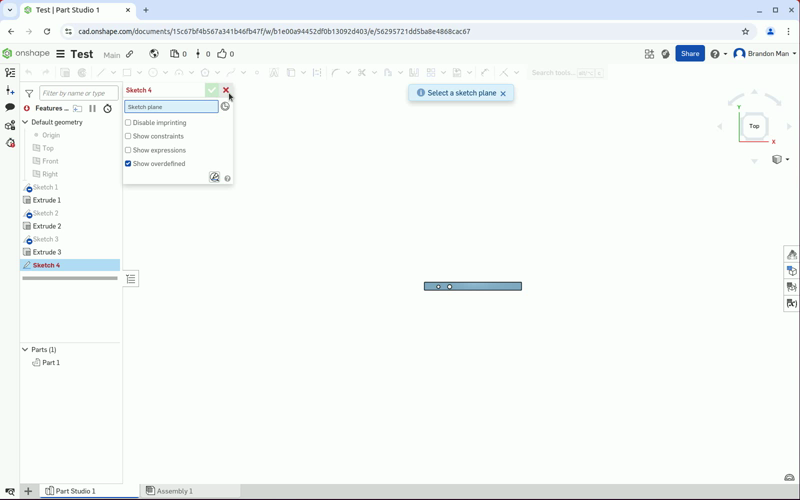
mouse_move(73, 150)
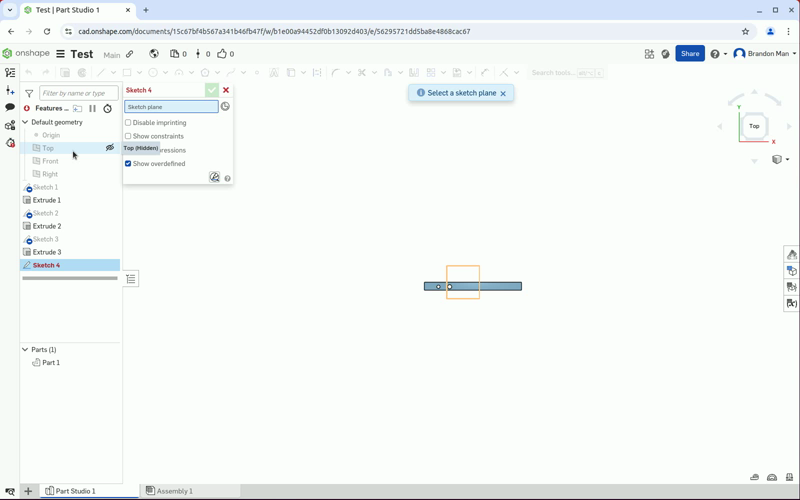
click(73, 150)
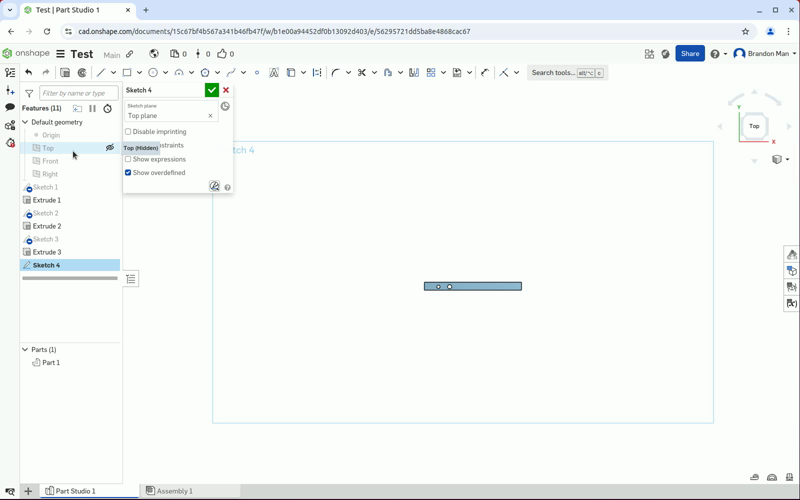
mouse_move(73, 352)
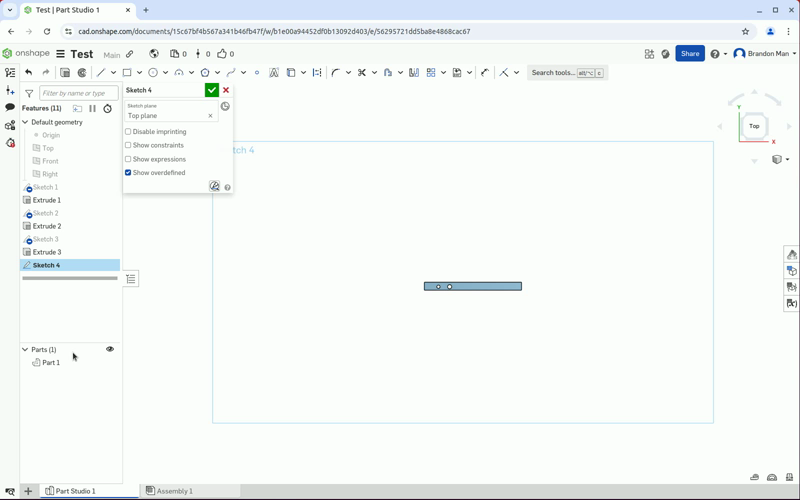
key(y)
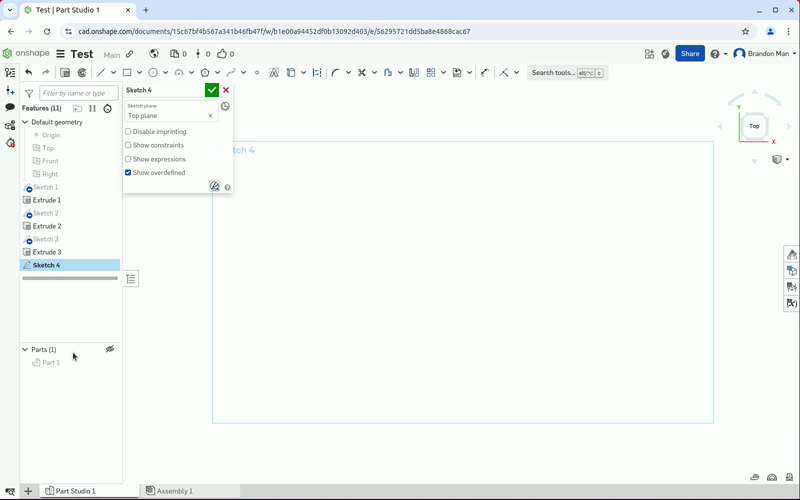
key(c)
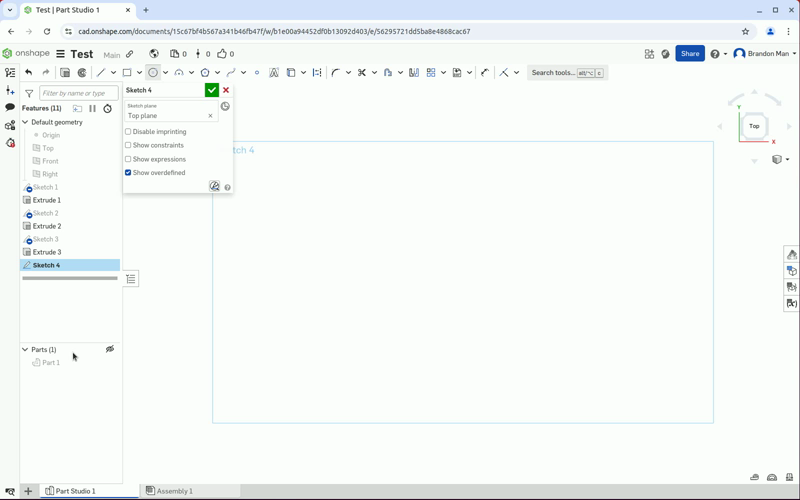
key_down(shift)
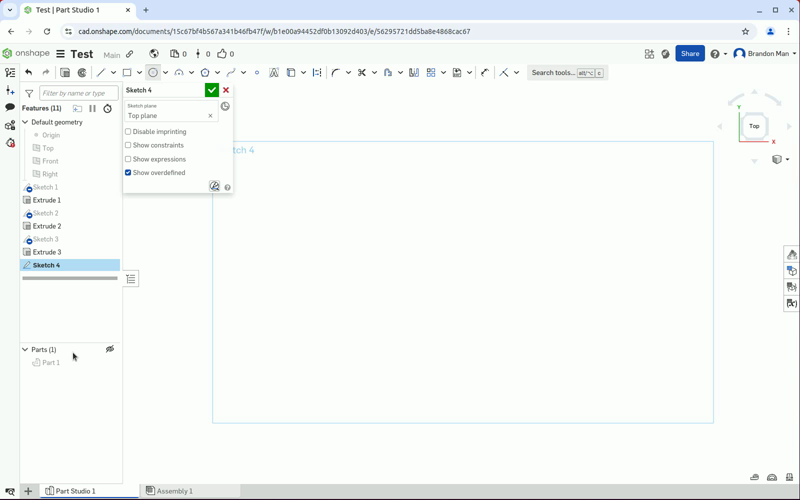
mouse_move(460, 286)
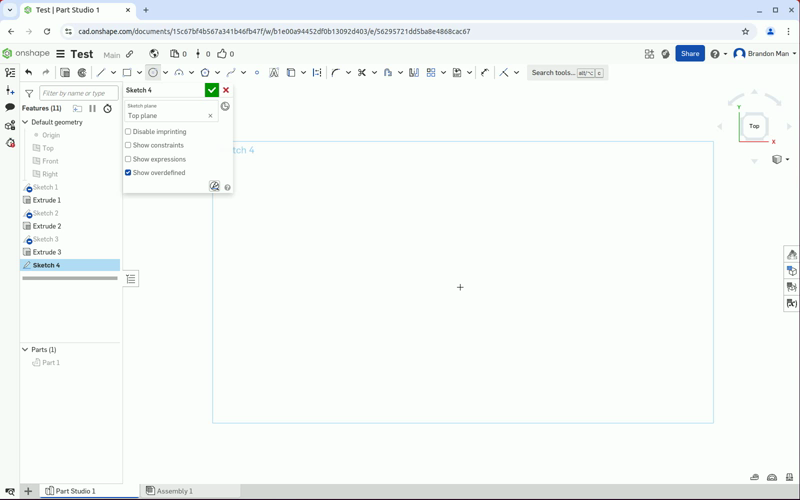
click(460, 286)
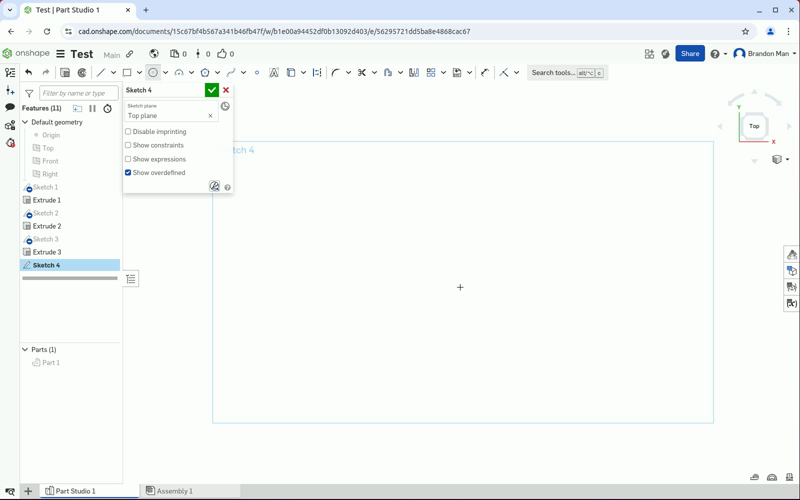
key_up(shift)
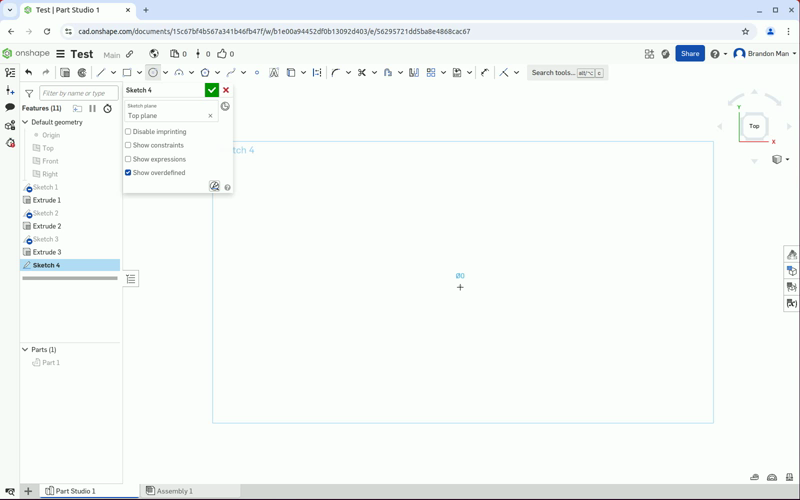
mouse_move(461, 286)
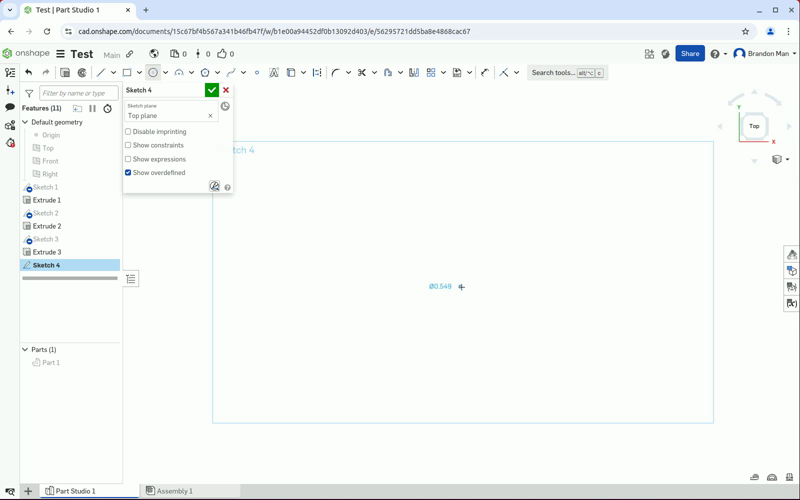
scroll(6)
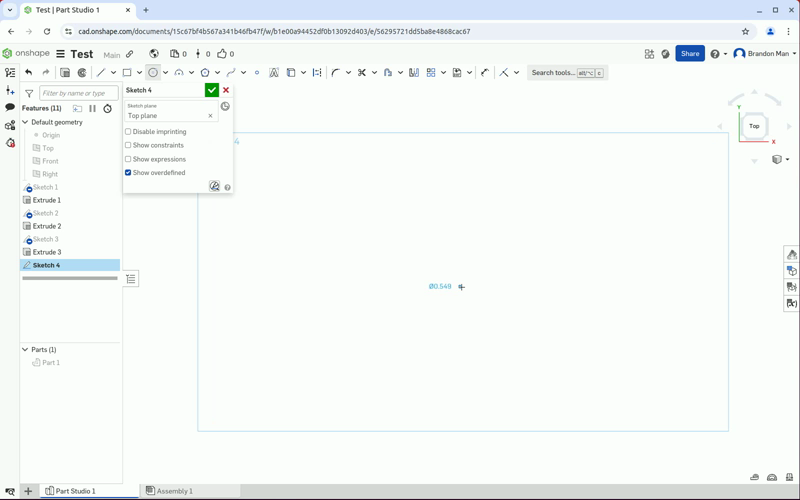
scroll(6)
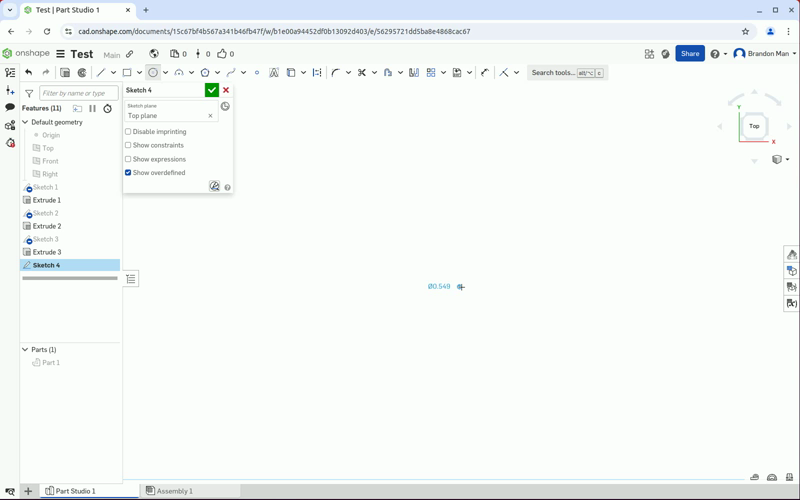
scroll(6)
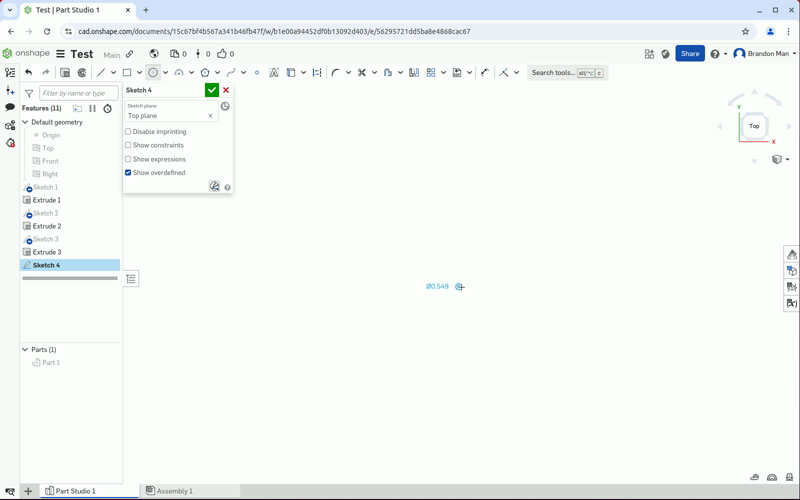
scroll(6)
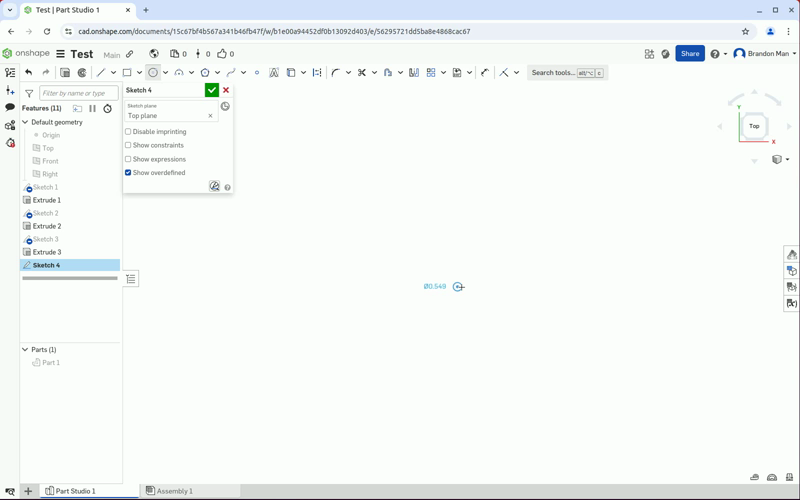
scroll(6)
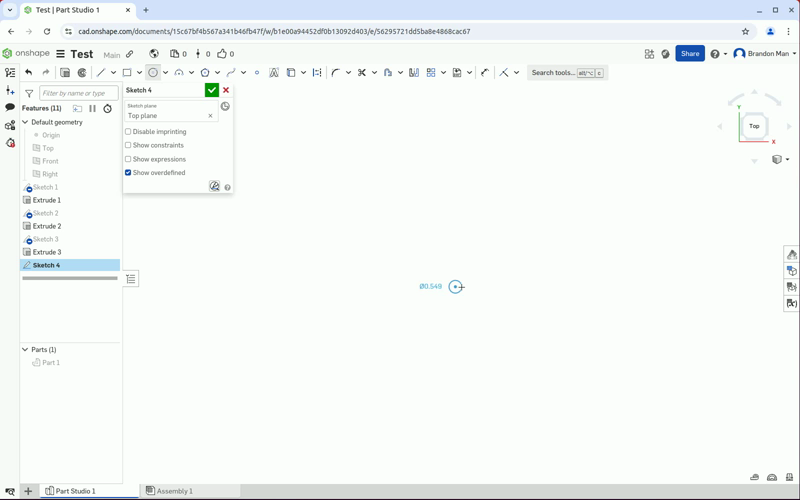
scroll(6)
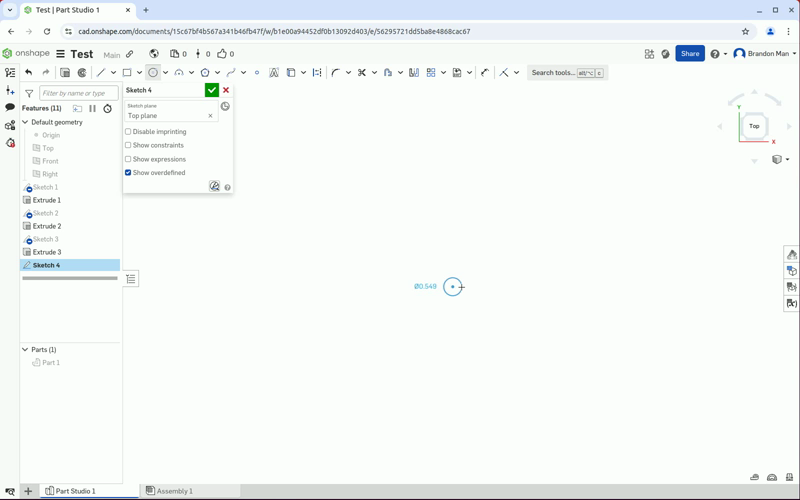
scroll(6)
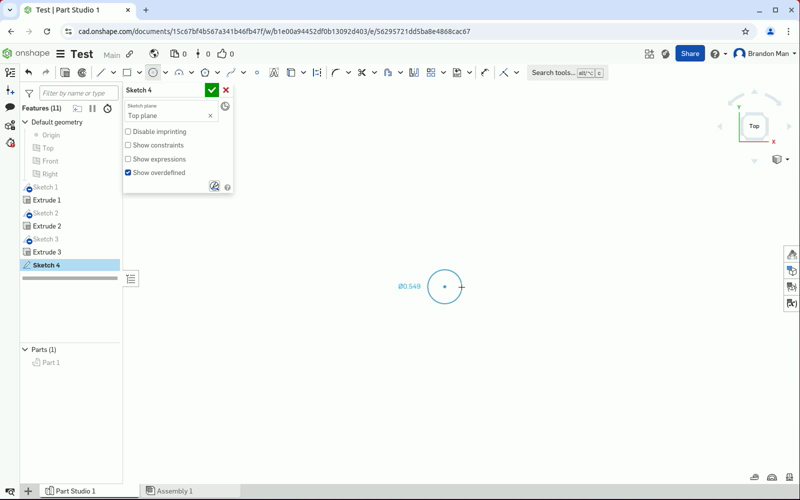
click(461, 286)
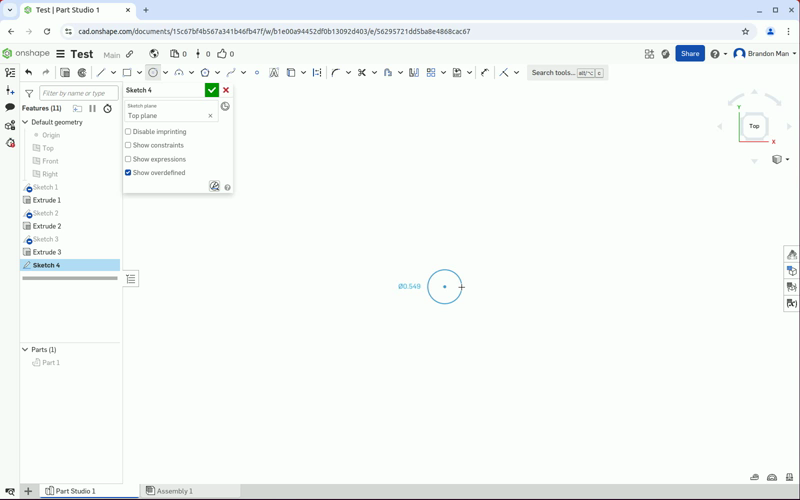
scroll(-6)
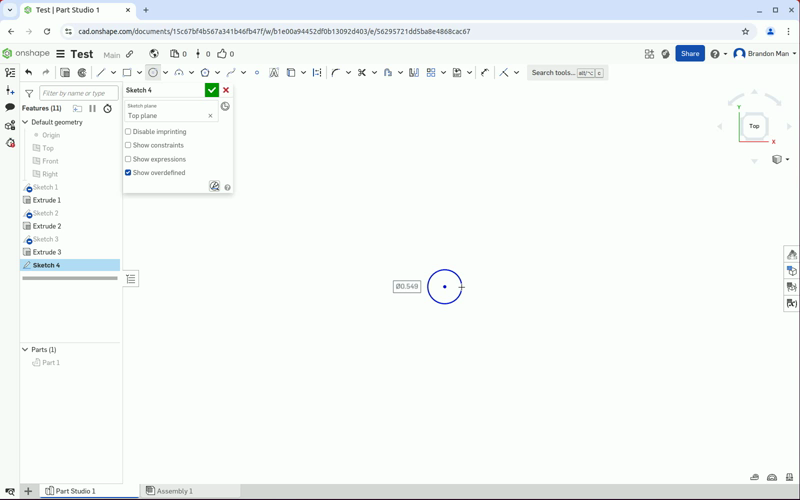
scroll(-6)
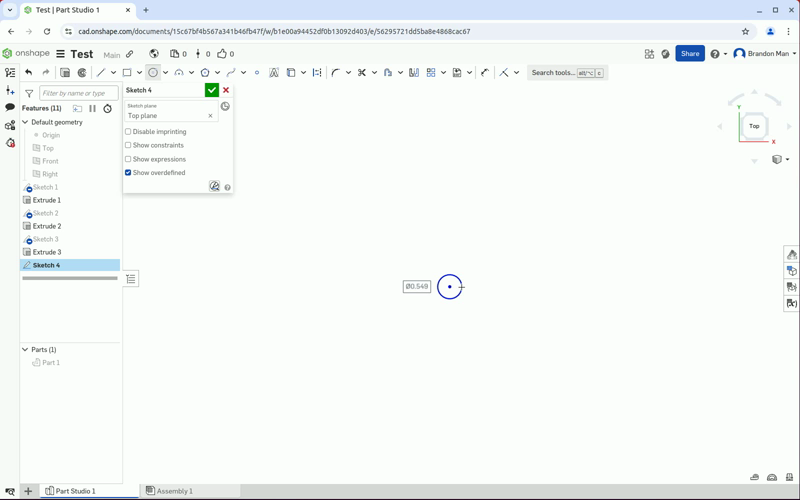
scroll(-6)
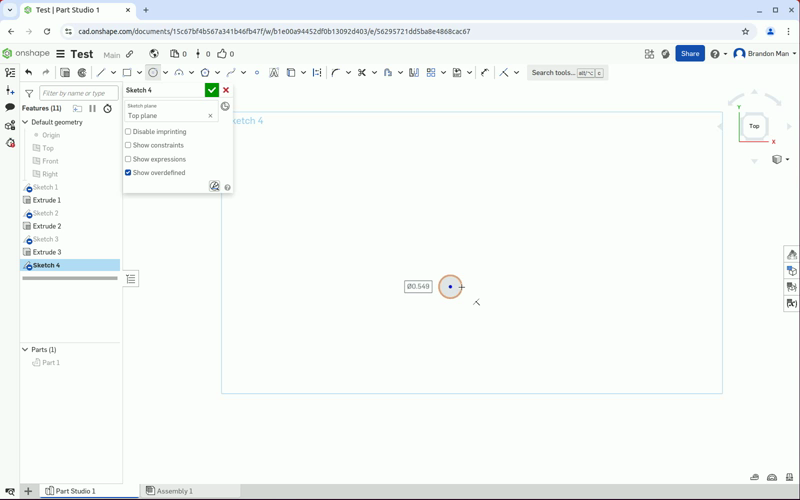
scroll(-6)
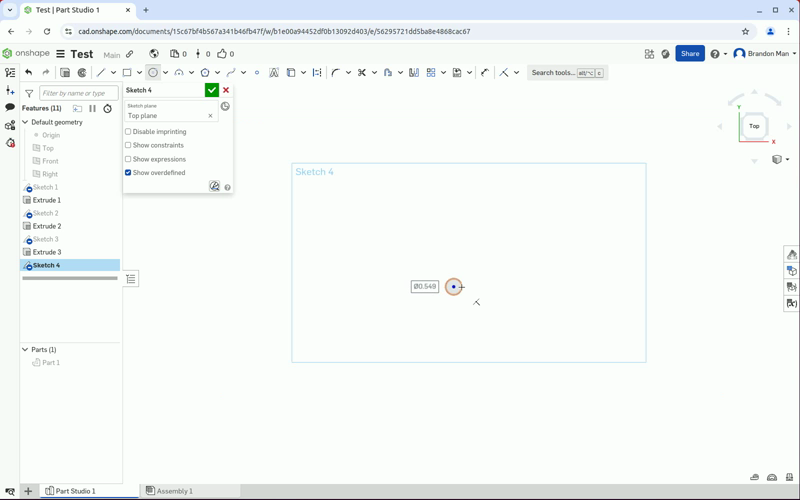
scroll(-6)
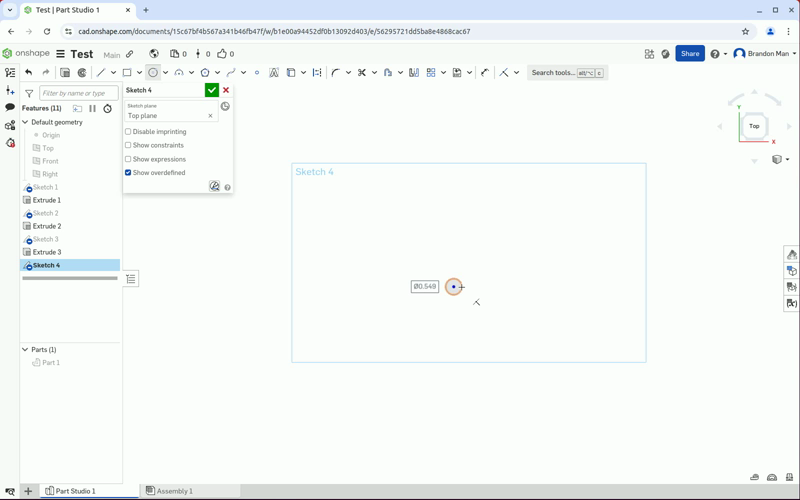
scroll(-6)
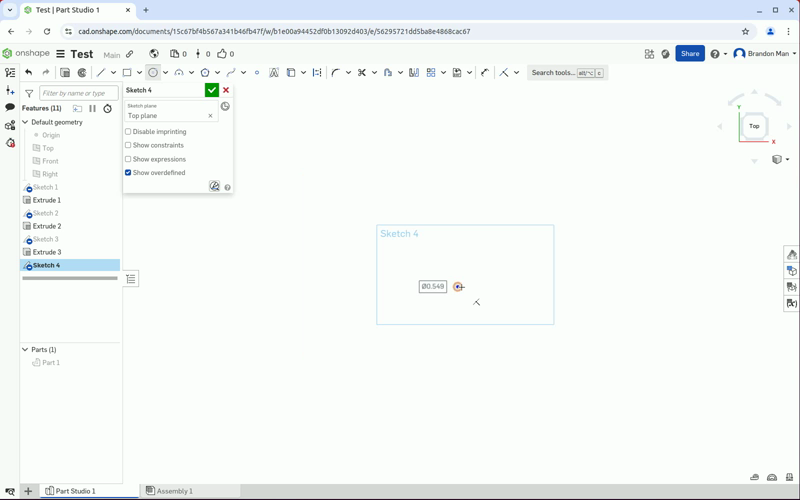
scroll(-6)
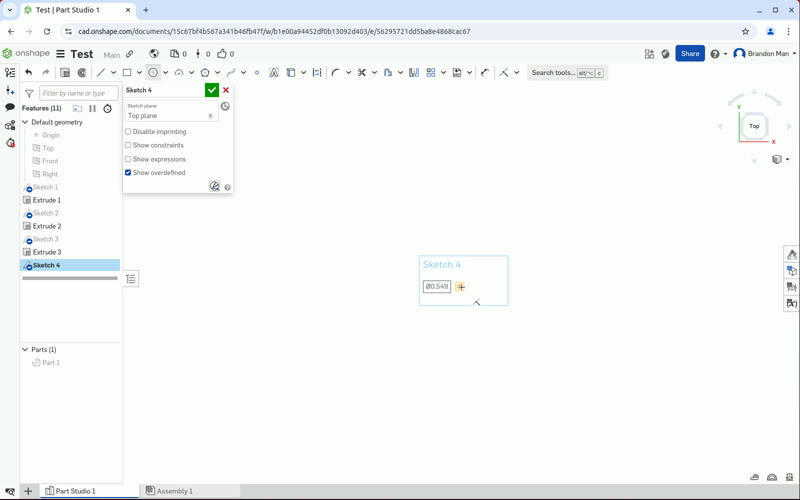
key(esc)
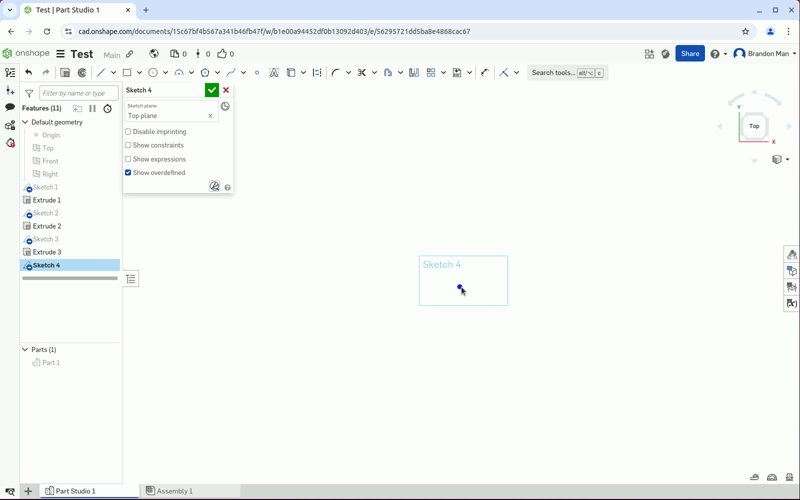
mouse_move(461, 285)
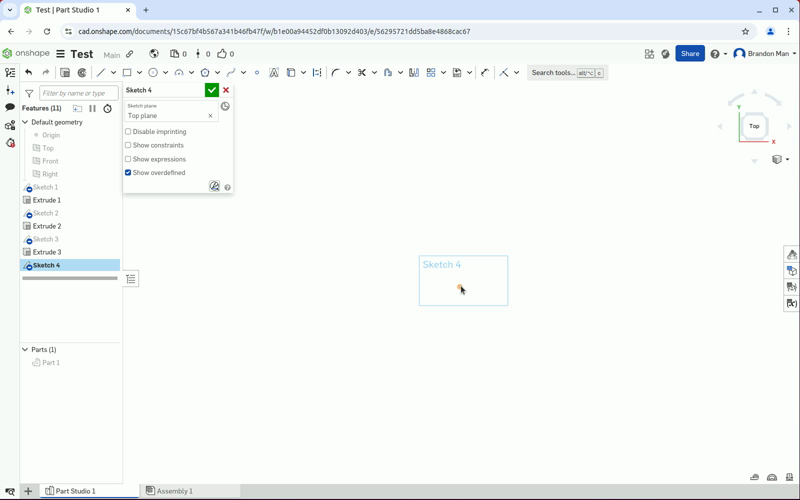
scroll(6)
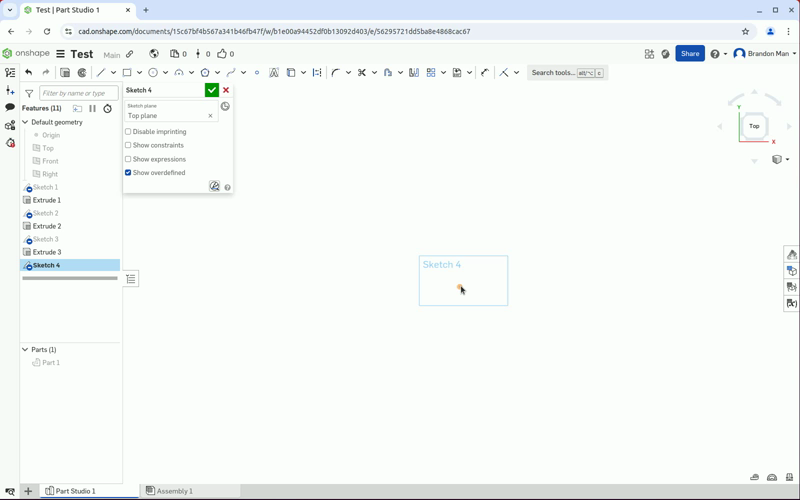
scroll(6)
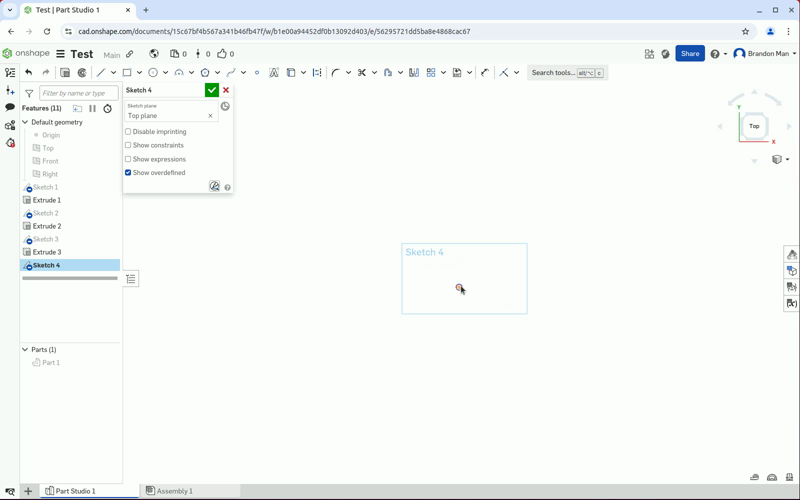
scroll(6)
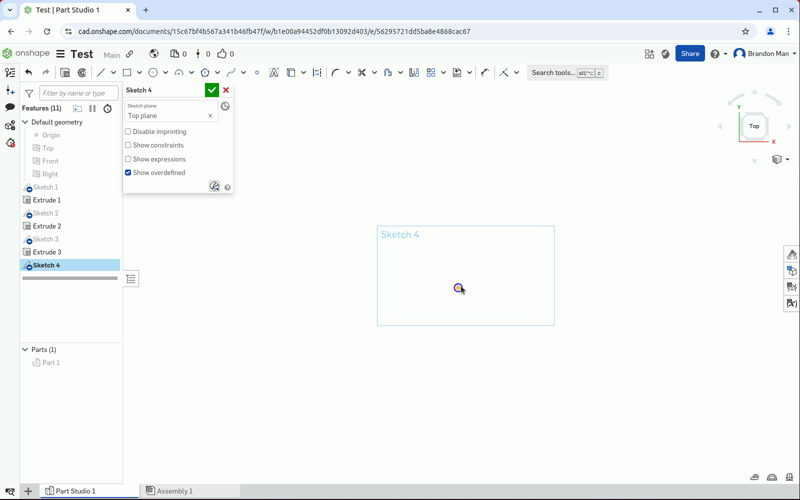
scroll(6)
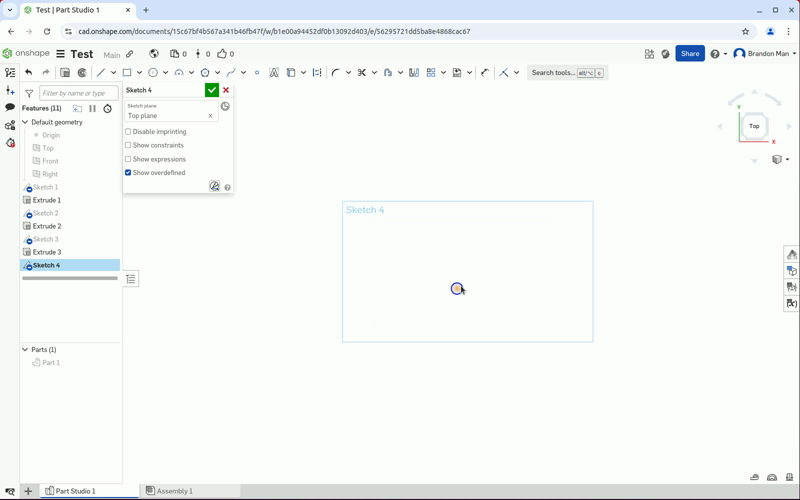
scroll(6)
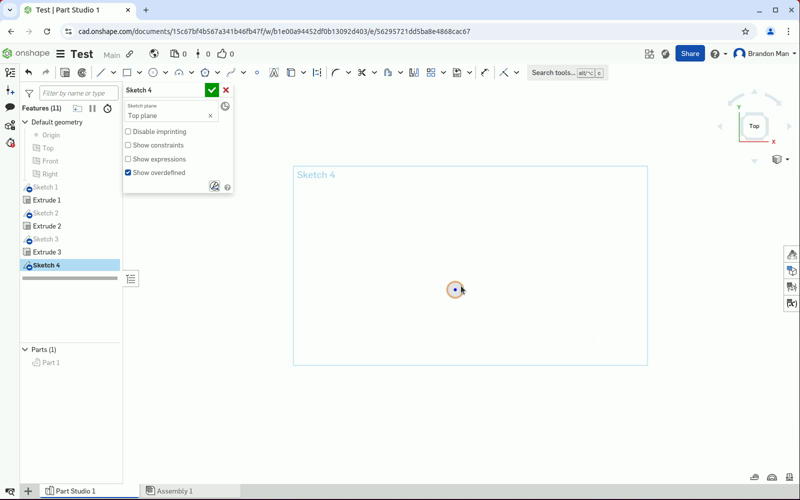
scroll(6)
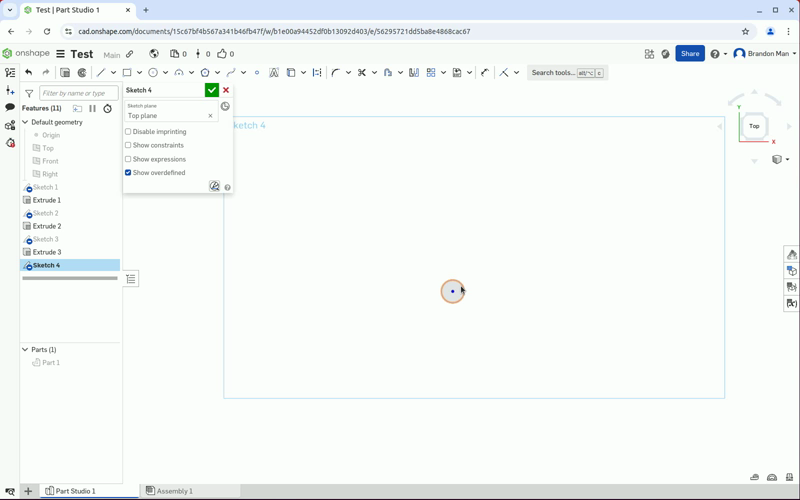
scroll(6)
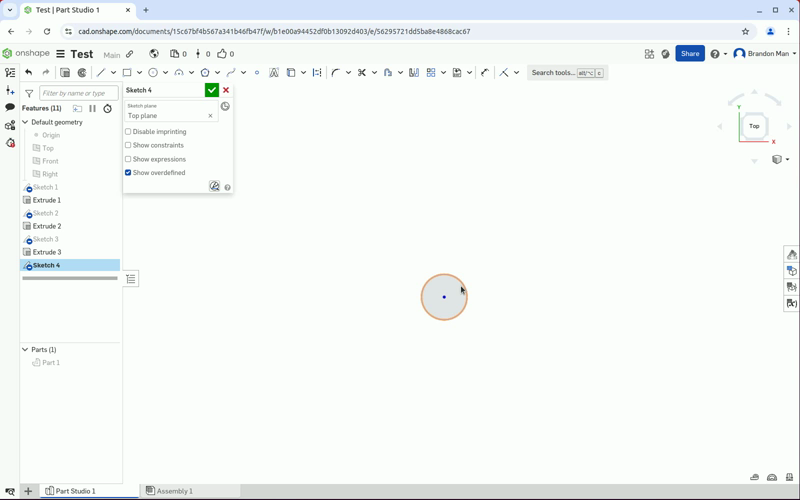
click(461, 285)
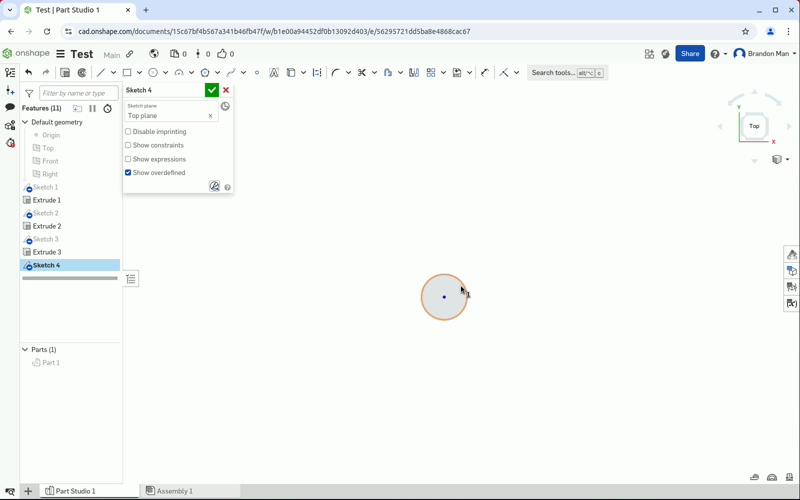
scroll(-6)
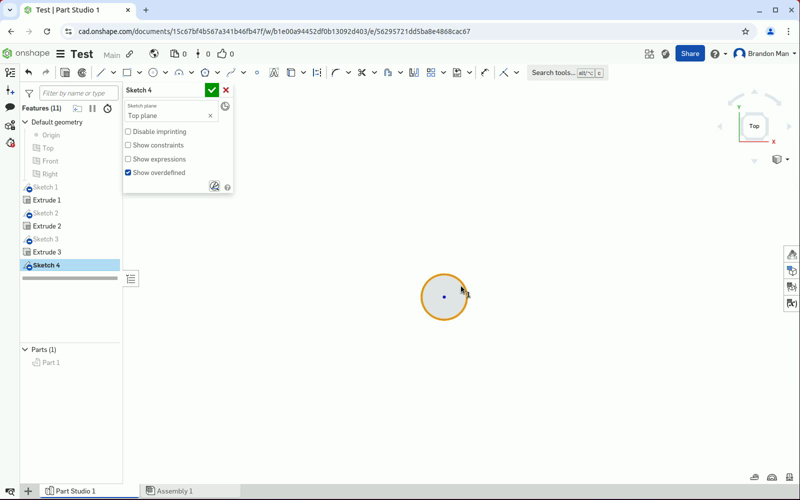
scroll(-6)
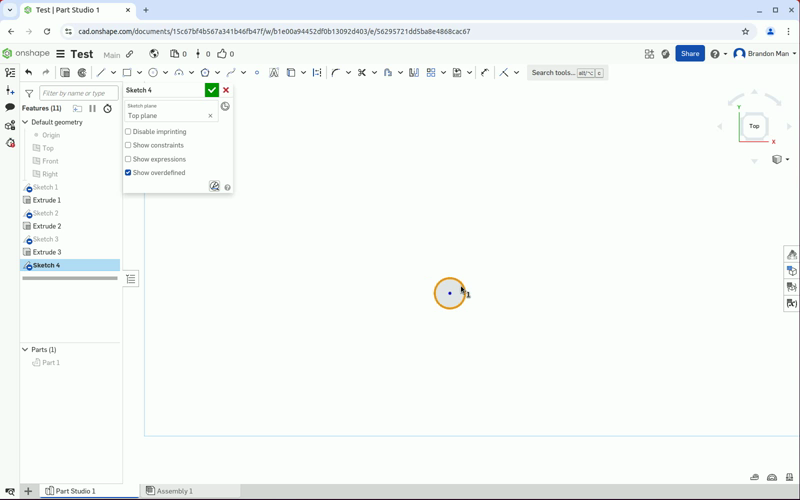
scroll(-6)
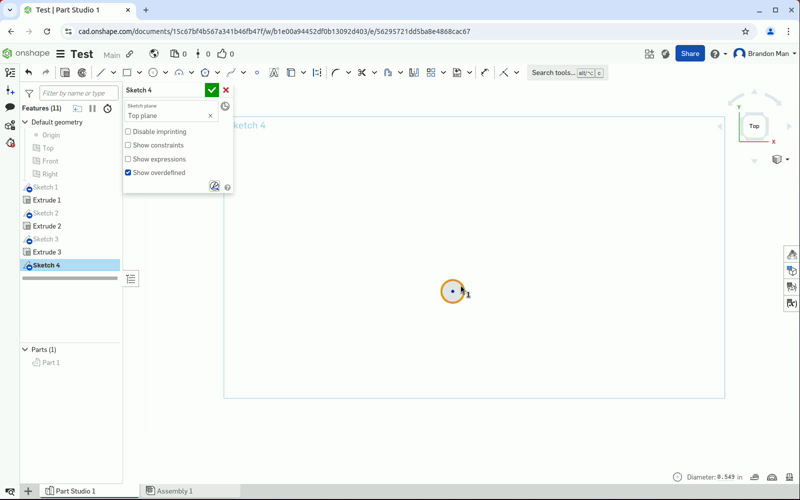
scroll(-6)
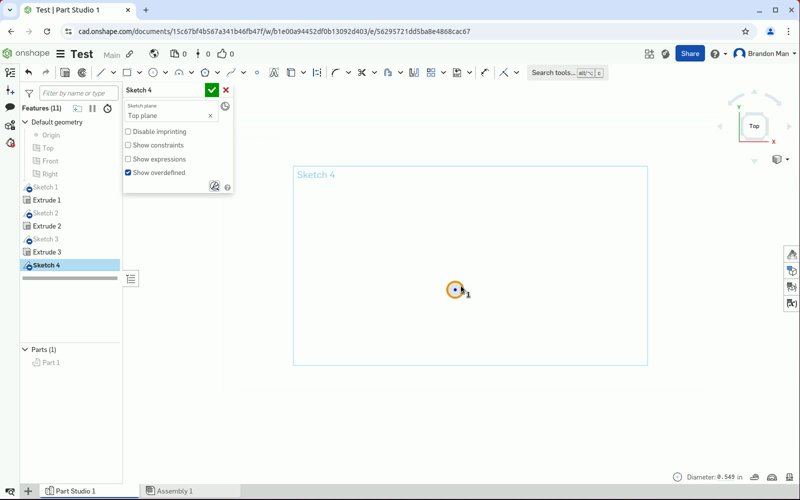
scroll(-6)
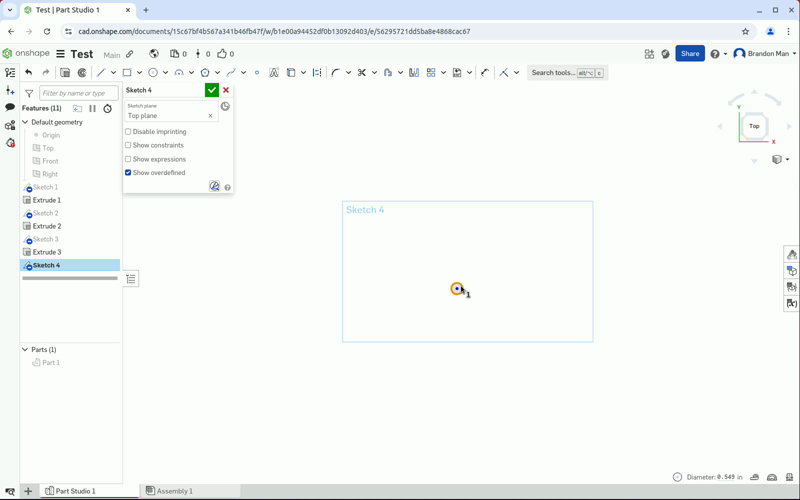
scroll(-6)
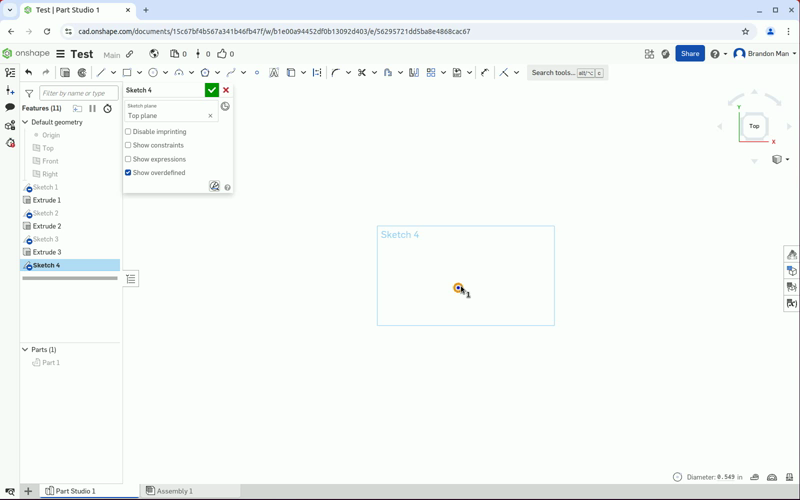
scroll(-6)
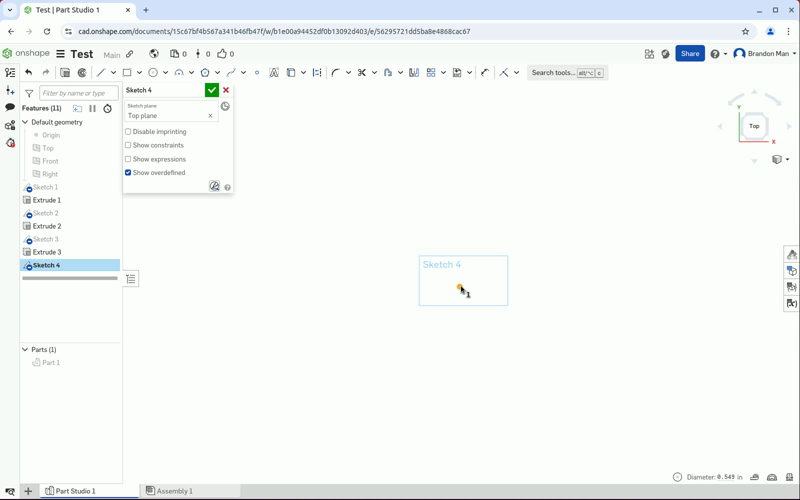
mouse_move(73, 352)
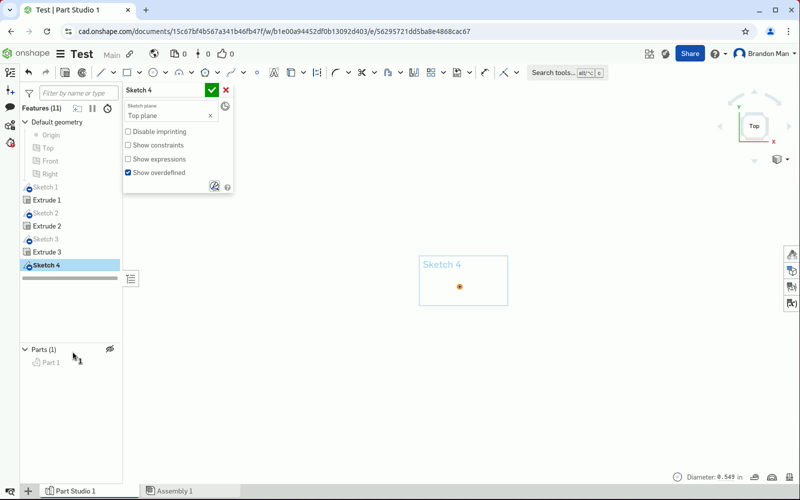
key(shift+y)
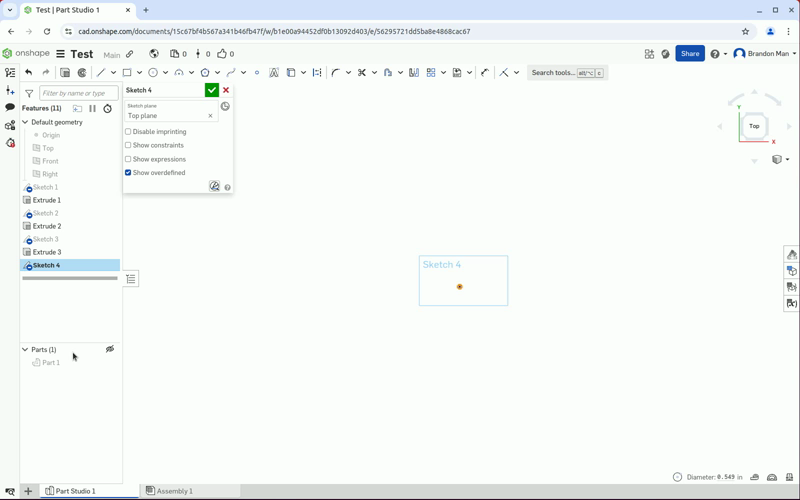
key(shift+e)
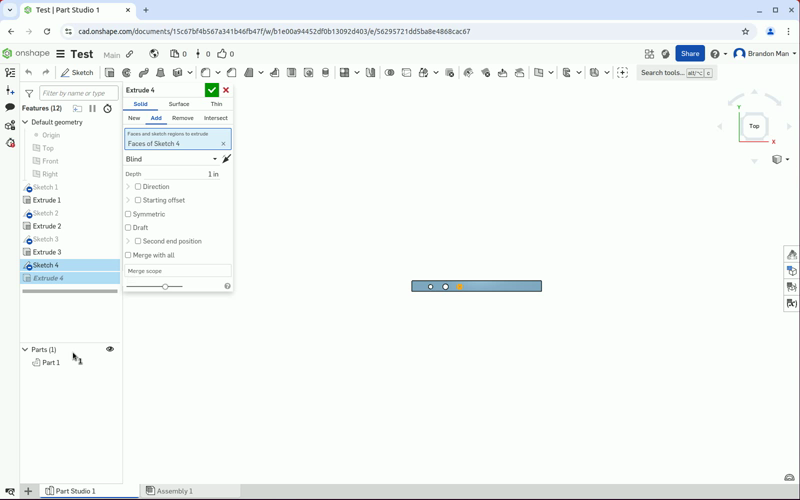
mouse_move(143, 106)
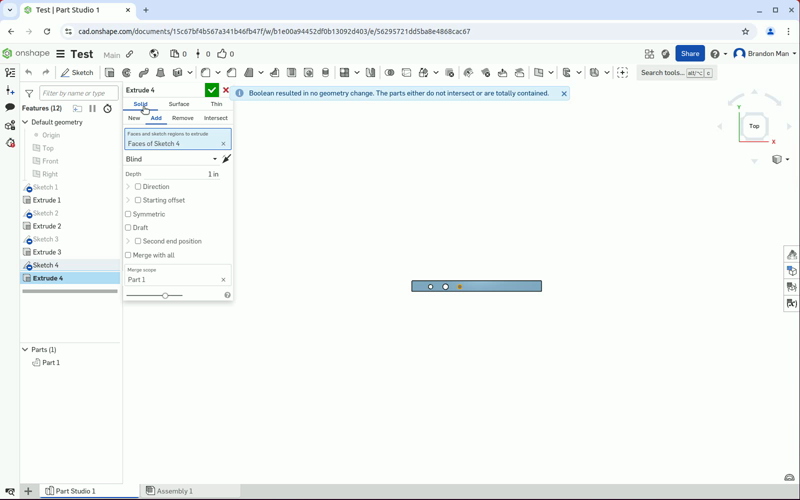
click(143, 106)
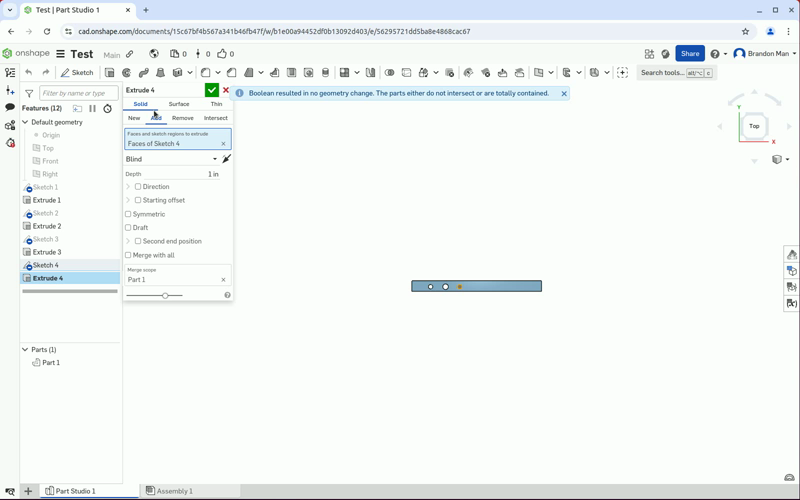
mouse_move(186, 120)
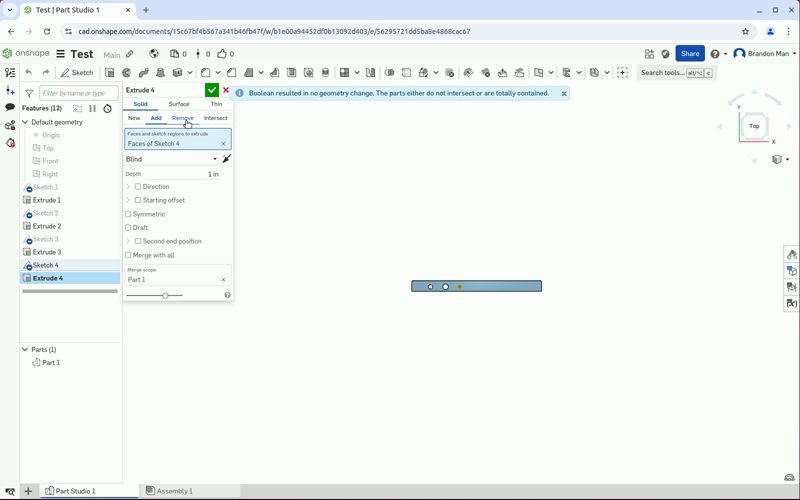
click(186, 120)
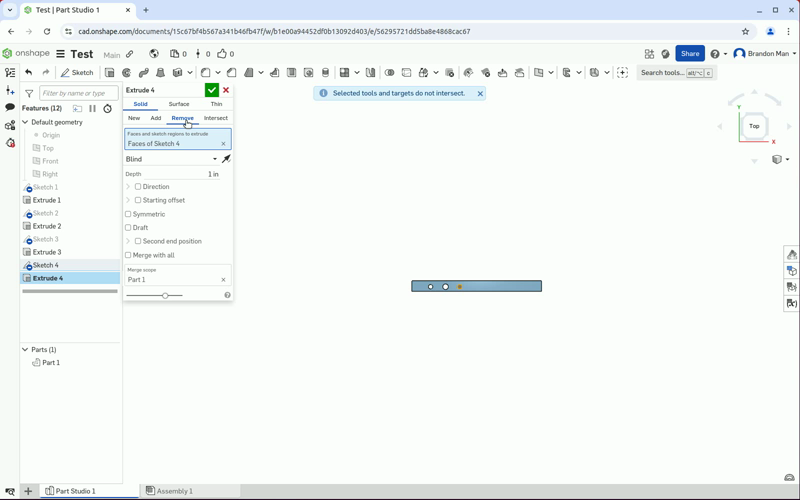
key(tab, 4)
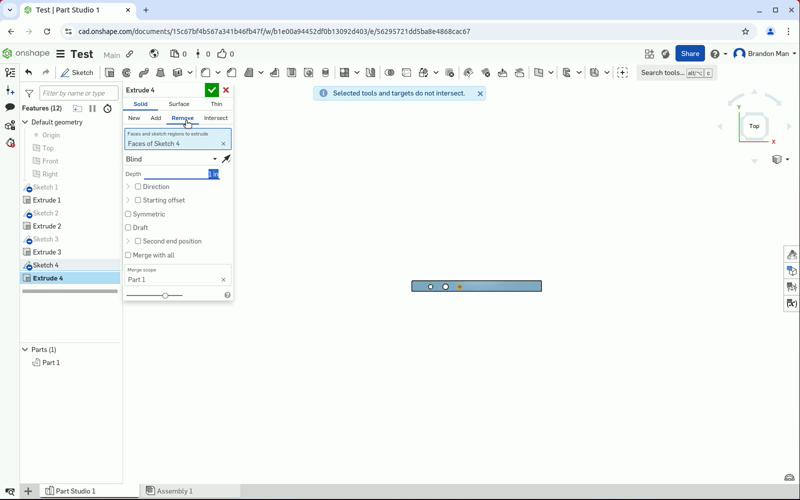
text(-24.553)
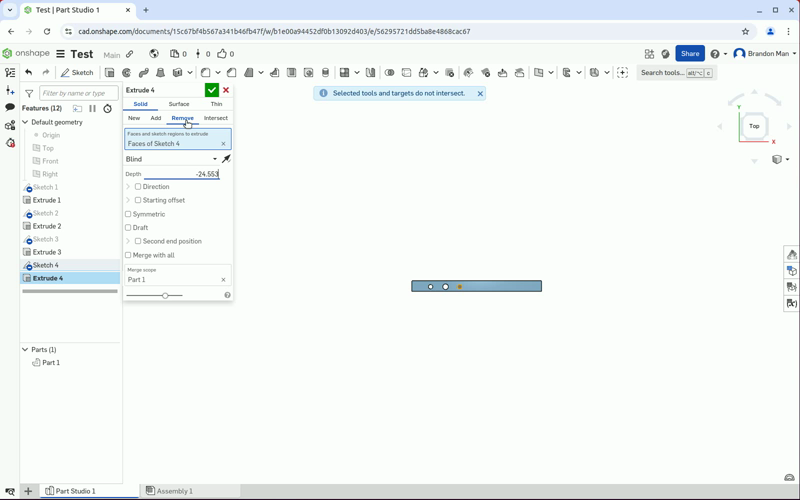
key(tab, 6)
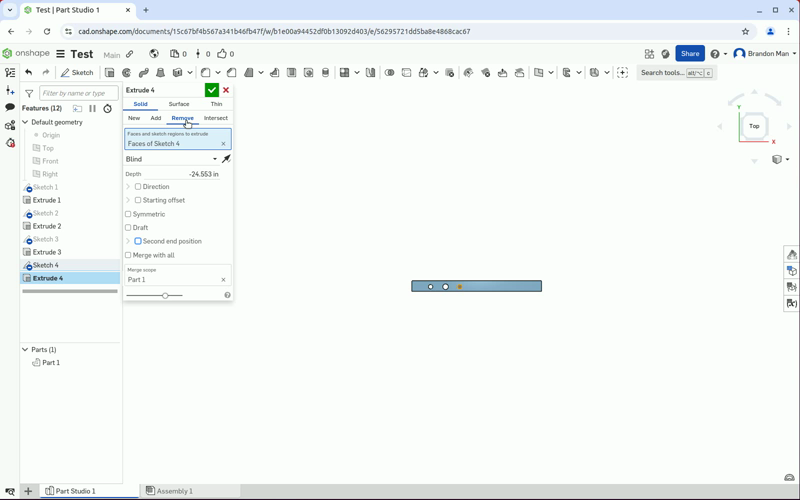
key(space)
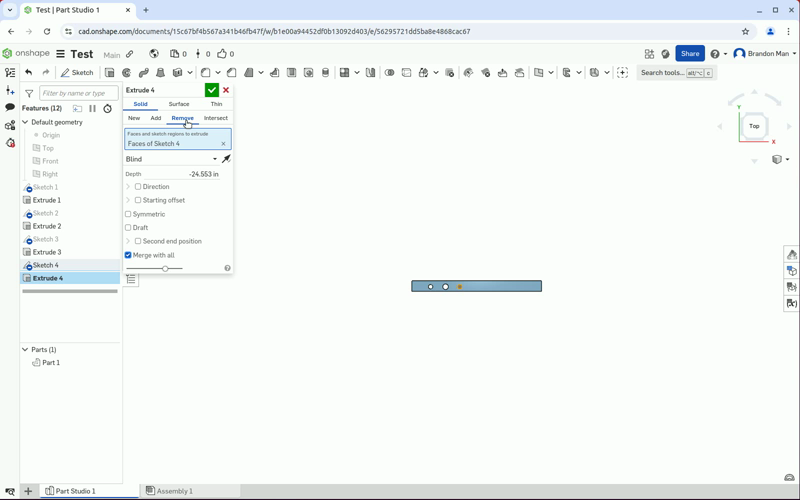
key(enter)
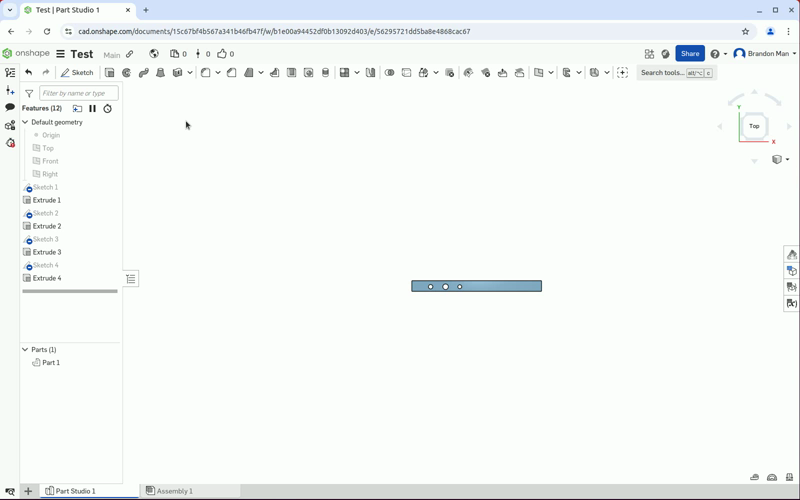
key(shift+h)
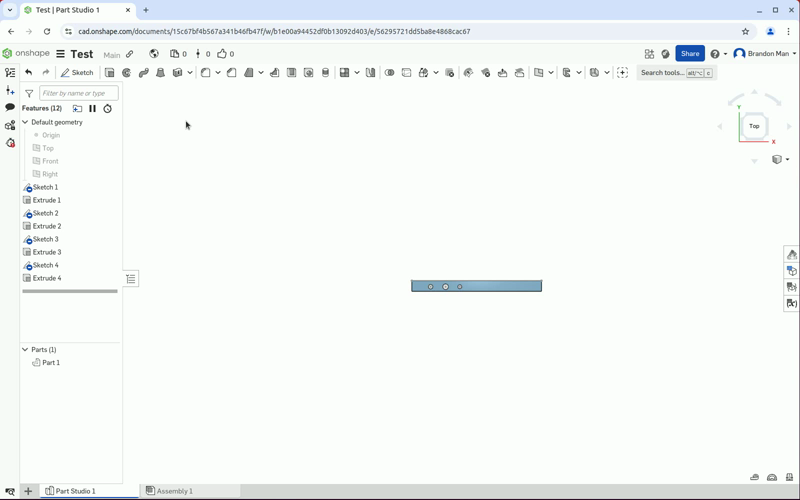
key(shift+h)
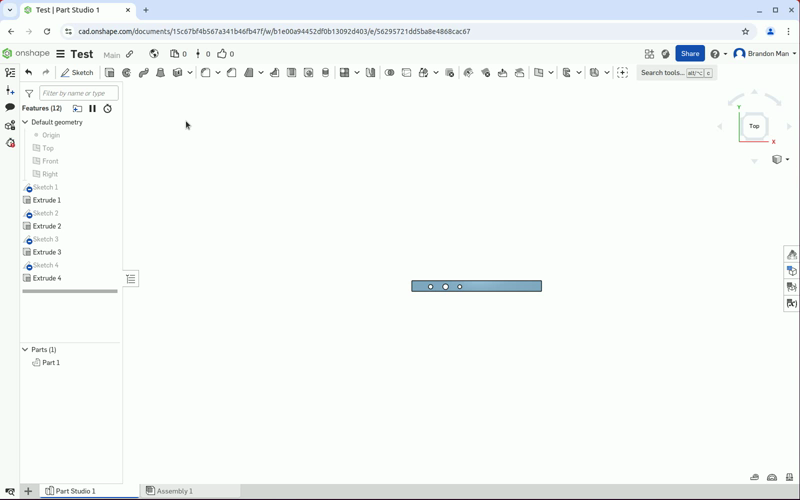
mouse_move(73, 189)
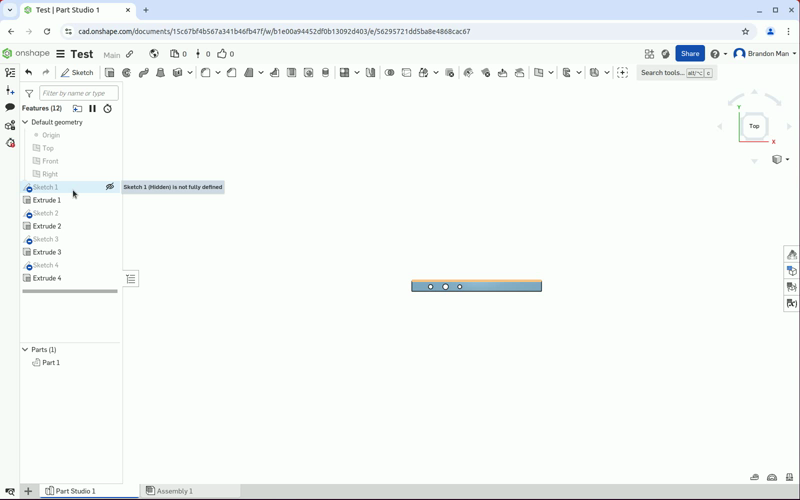
click(73, 189)
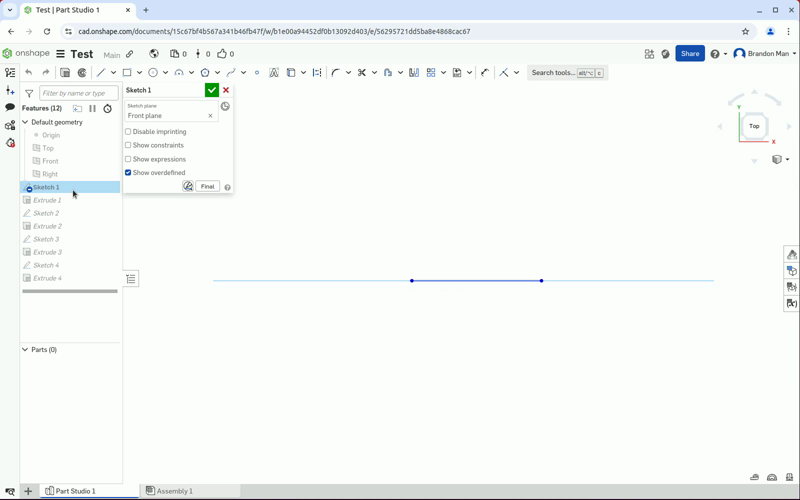
mouse_move(229, 92)
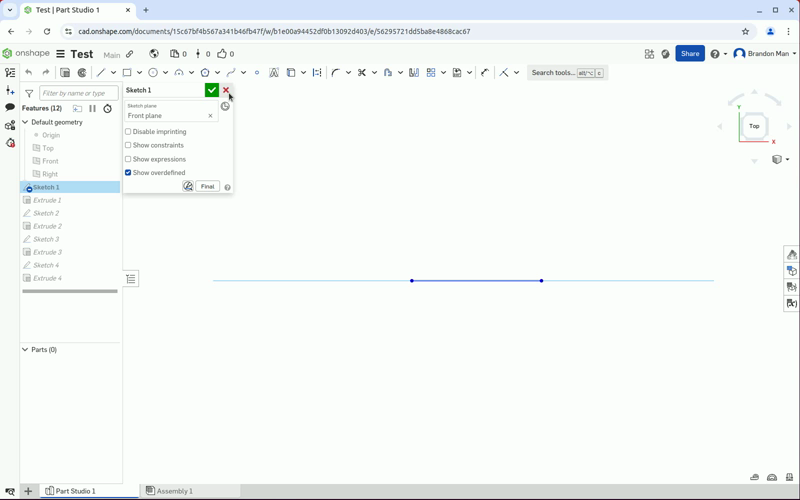
click(229, 92)
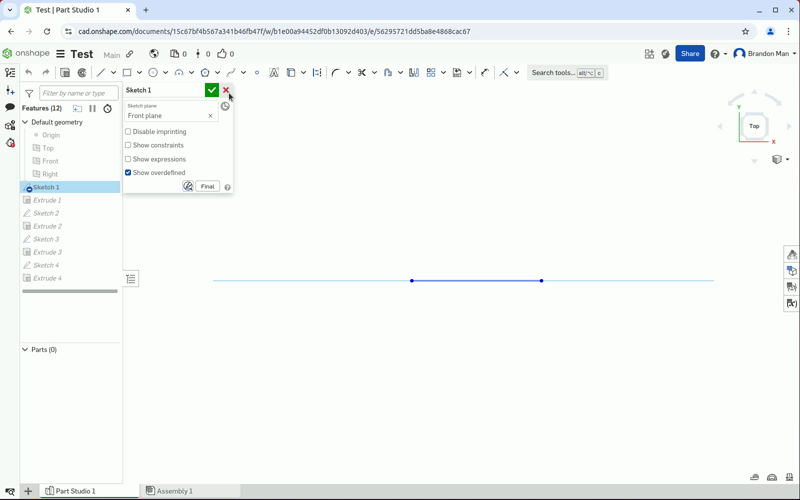
key(shift+s)
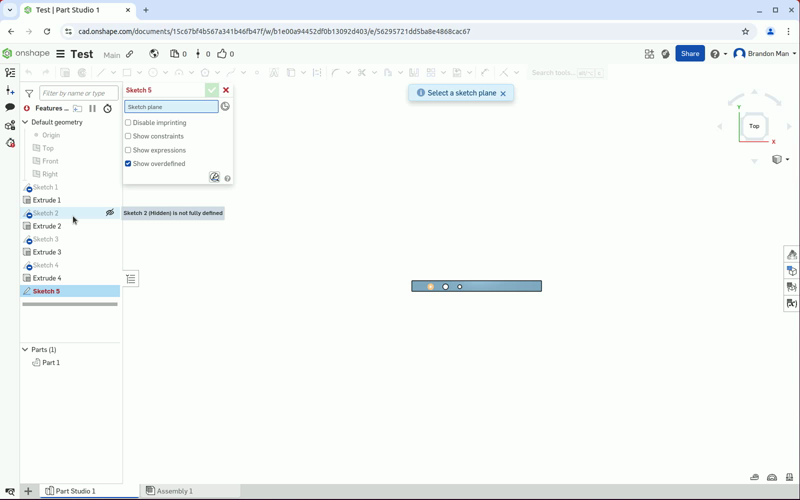
scroll(3)
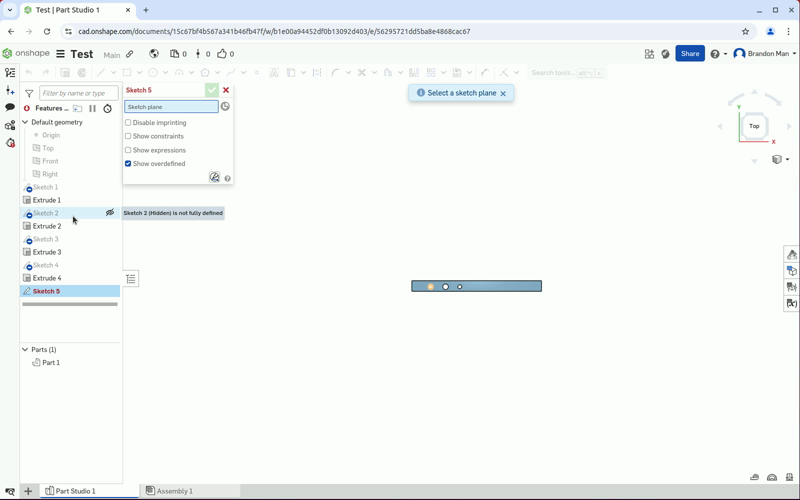
mouse_move(73, 150)
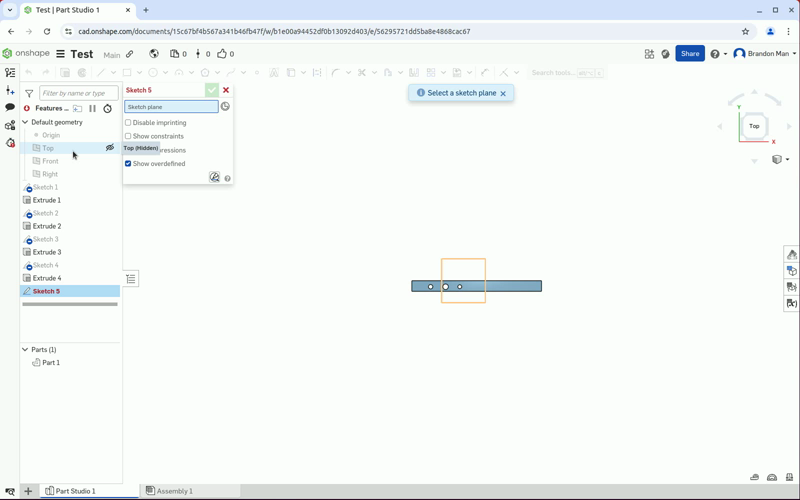
click(73, 150)
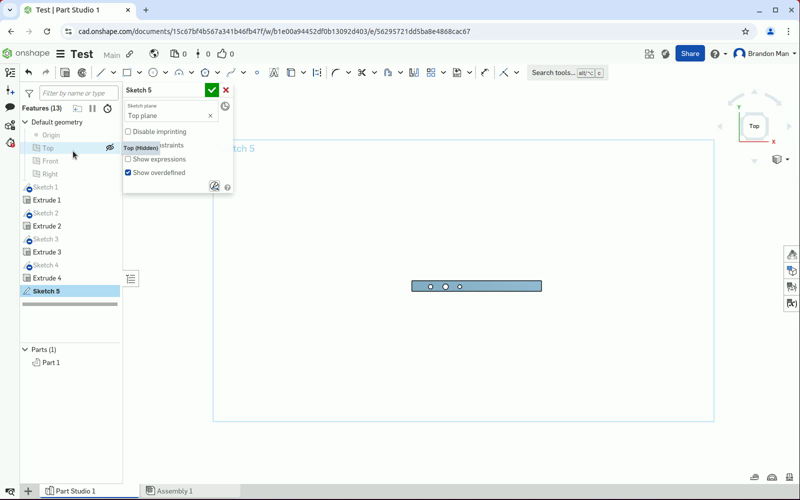
mouse_move(73, 352)
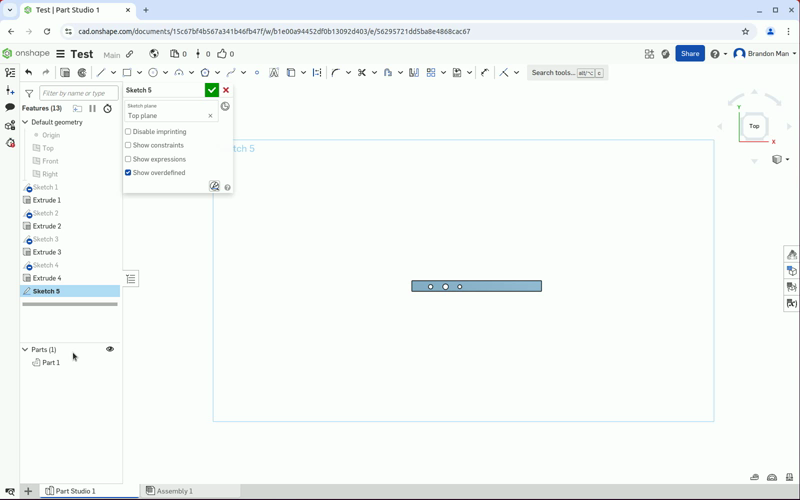
key(y)
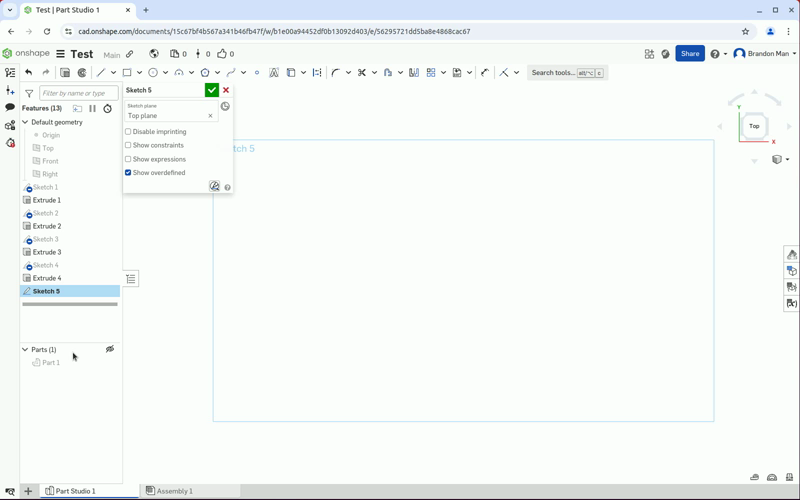
key(c)
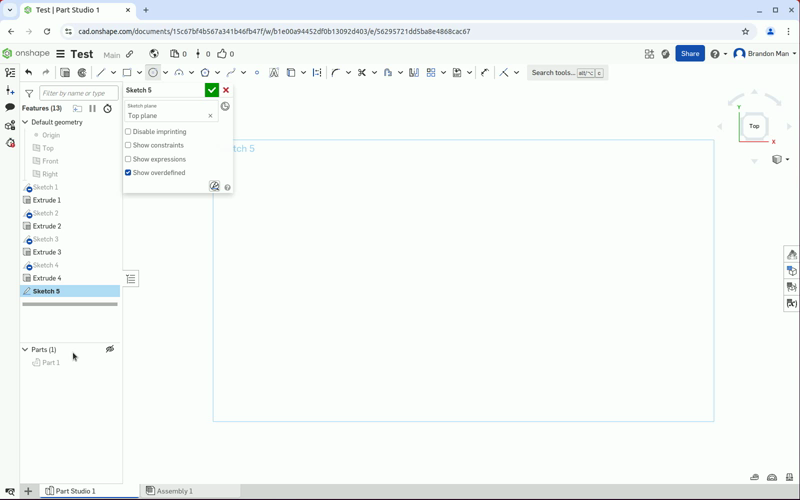
key_down(shift)
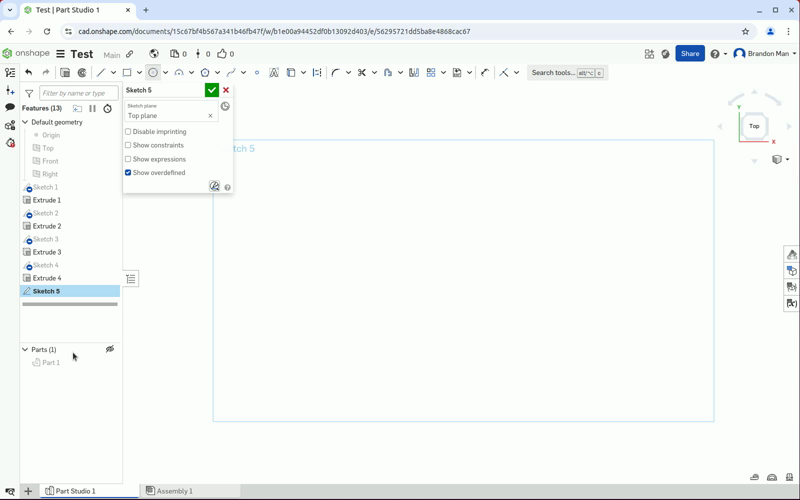
mouse_move(470, 286)
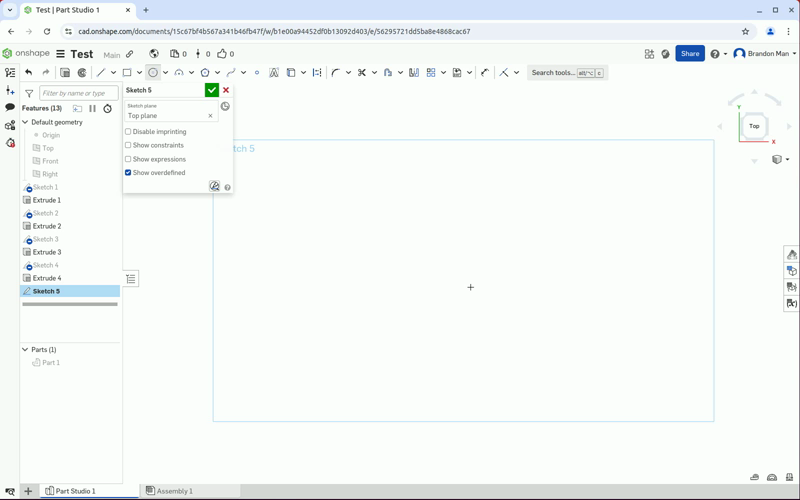
click(470, 286)
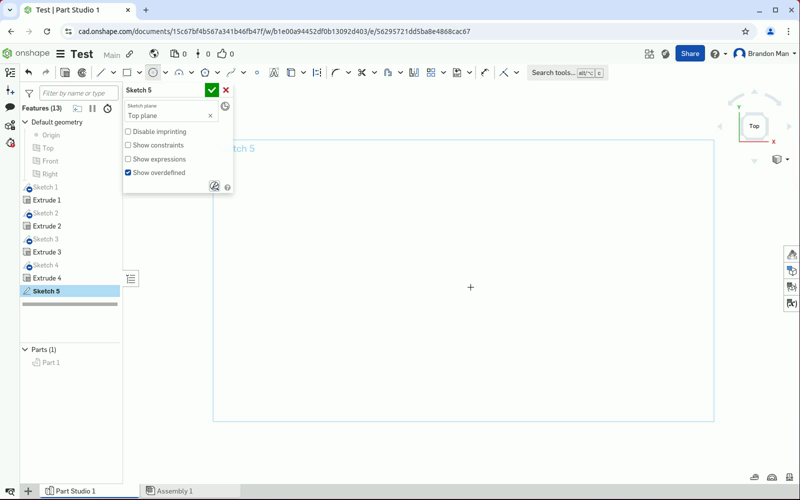
key_up(shift)
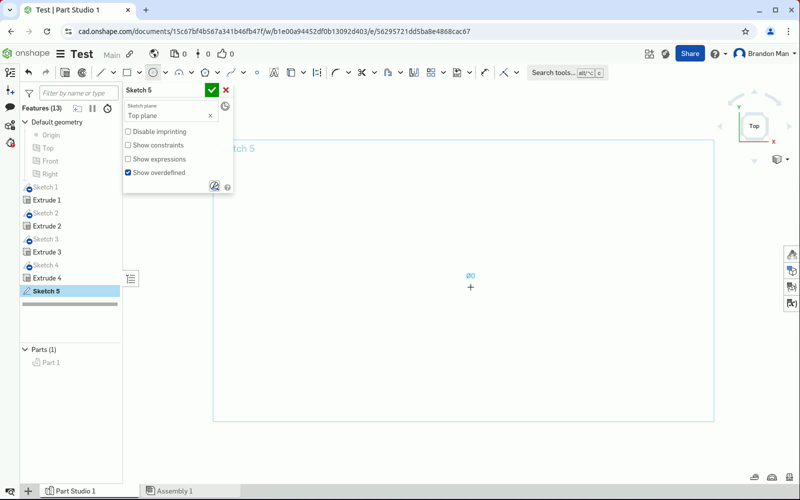
mouse_move(472, 286)
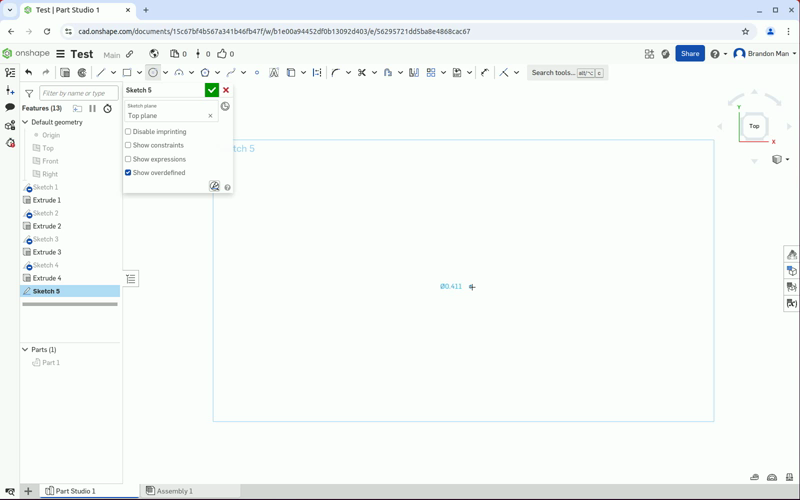
scroll(6)
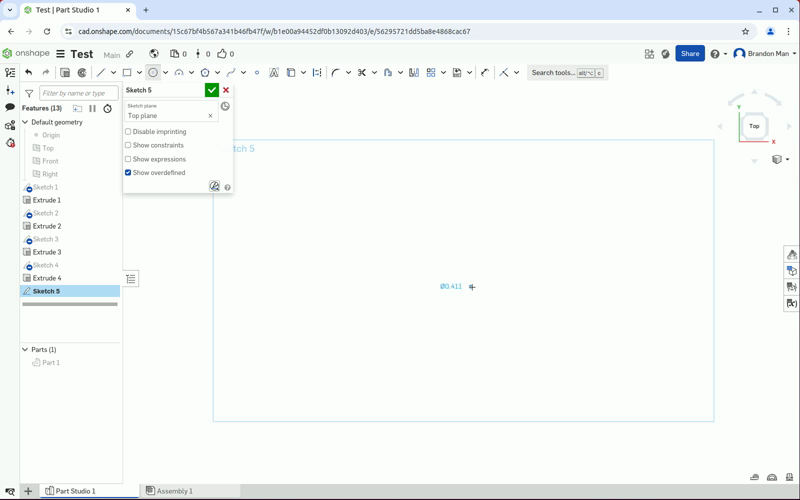
scroll(6)
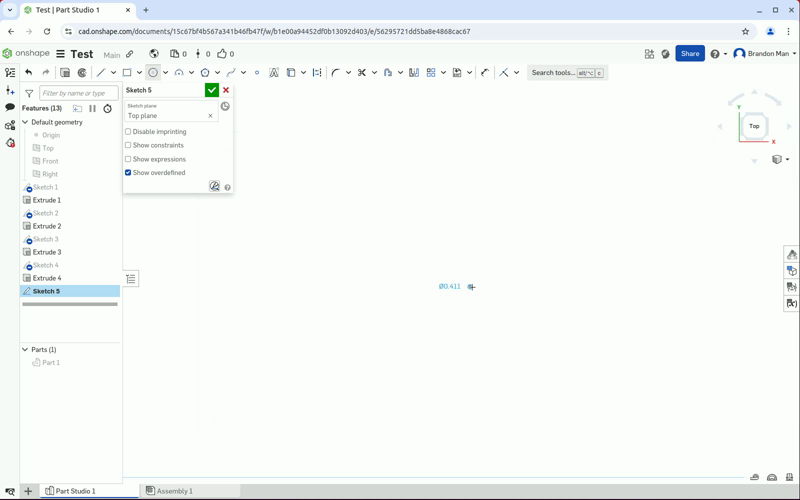
scroll(6)
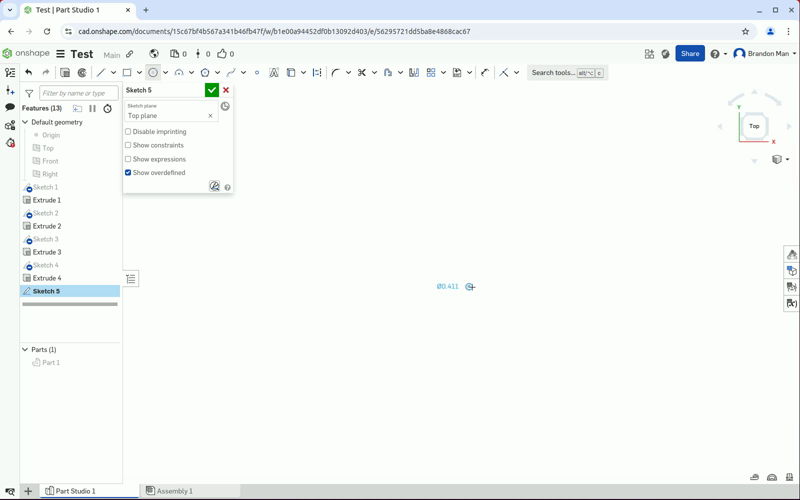
scroll(6)
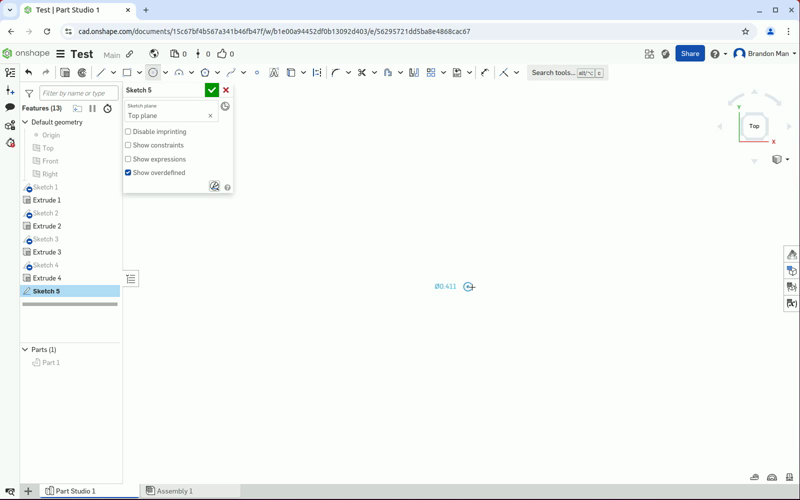
scroll(6)
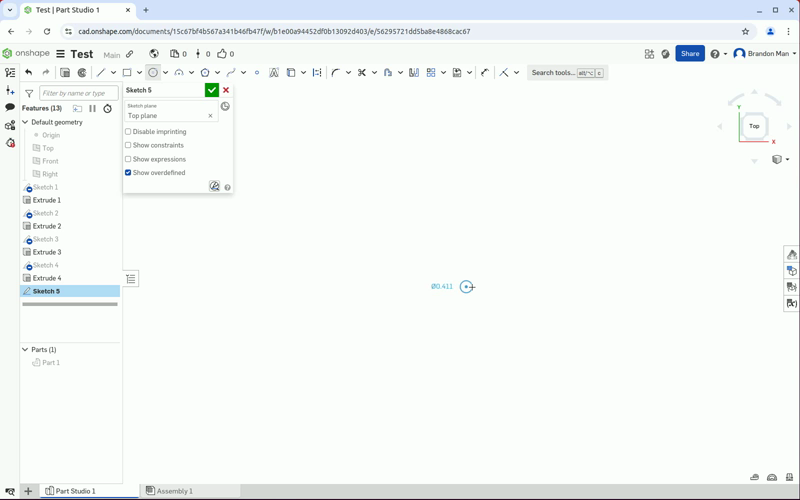
scroll(6)
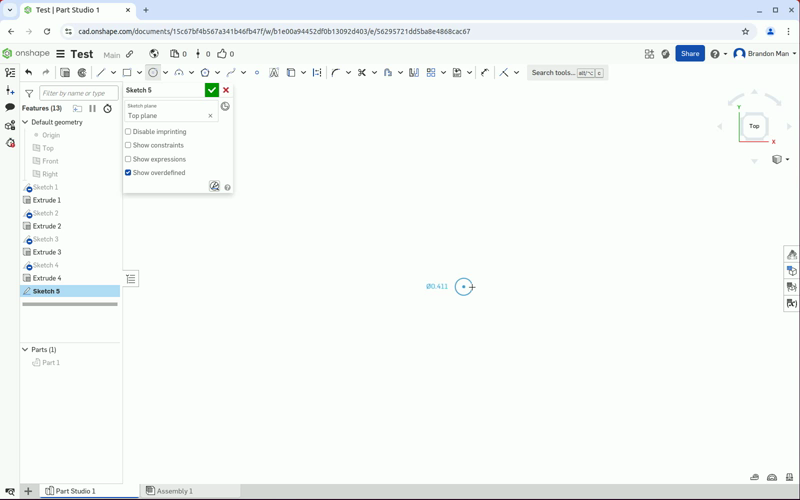
scroll(6)
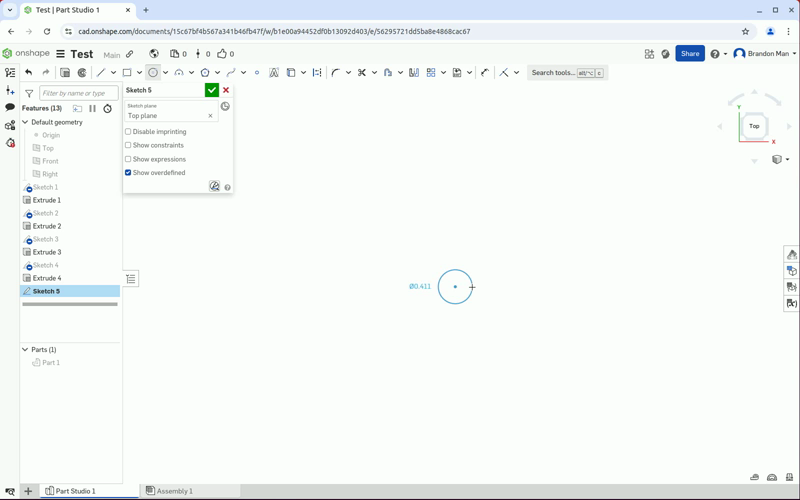
click(472, 286)
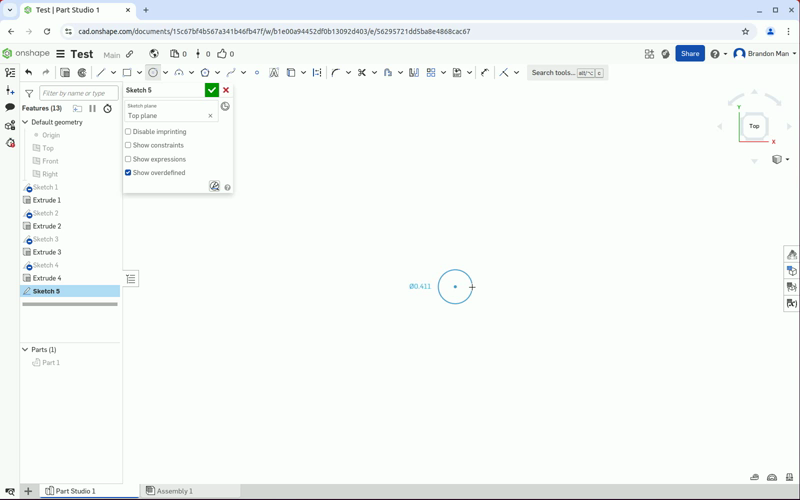
scroll(-6)
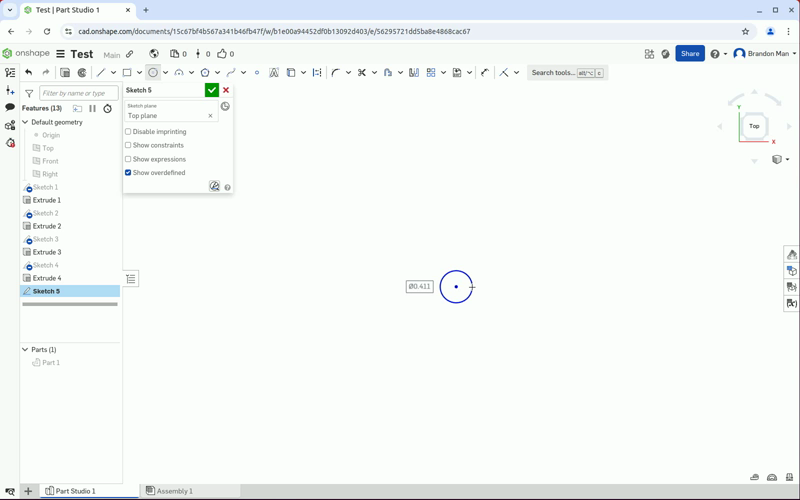
scroll(-6)
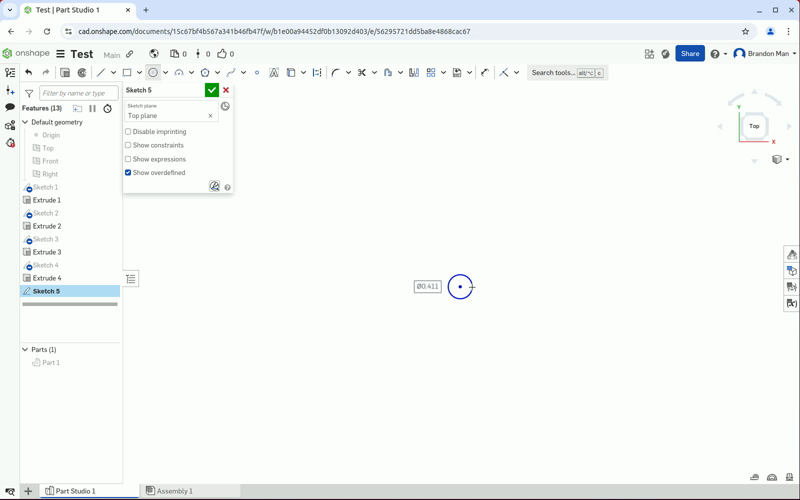
scroll(-6)
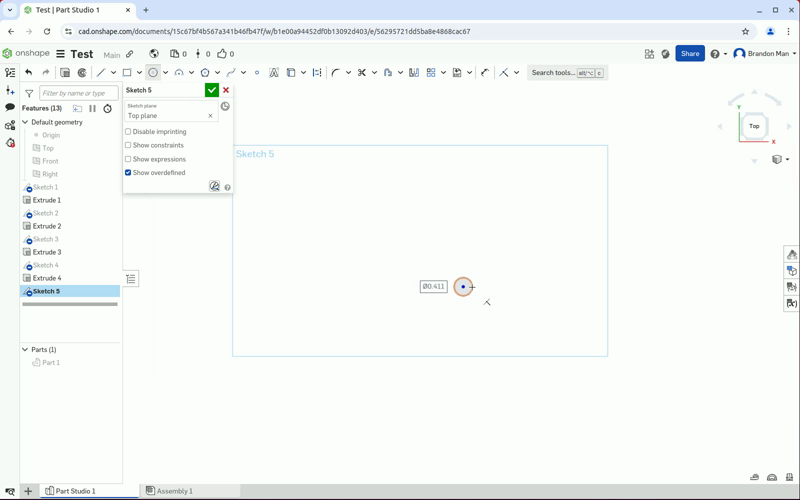
scroll(-6)
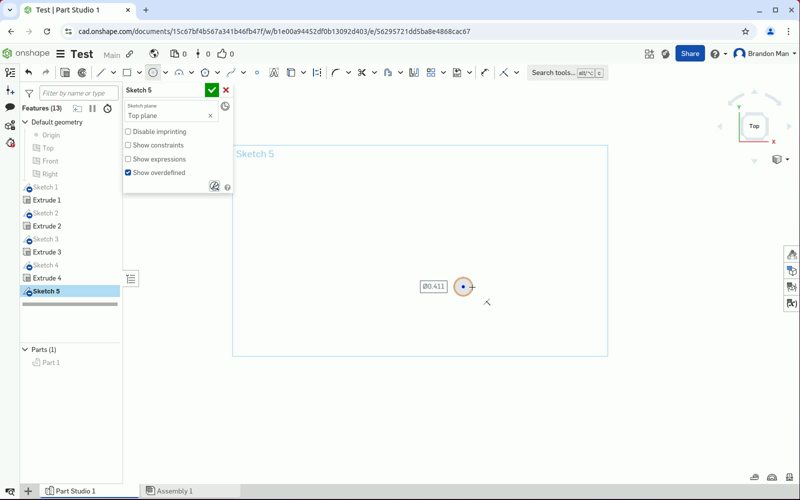
scroll(-6)
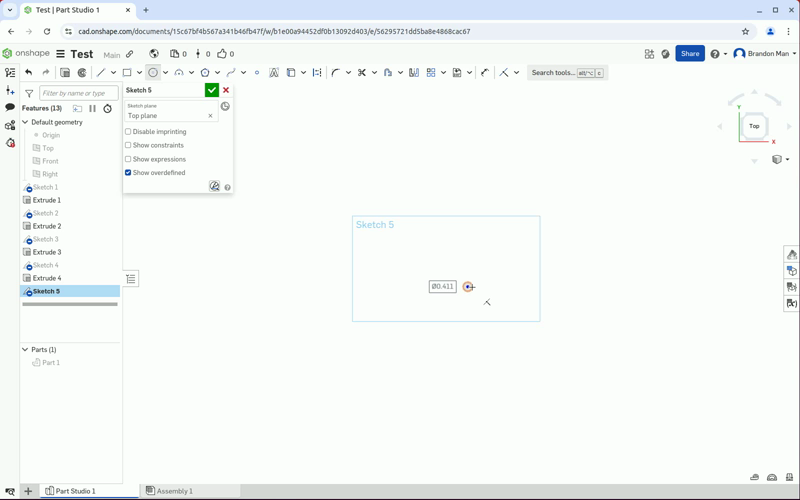
scroll(-6)
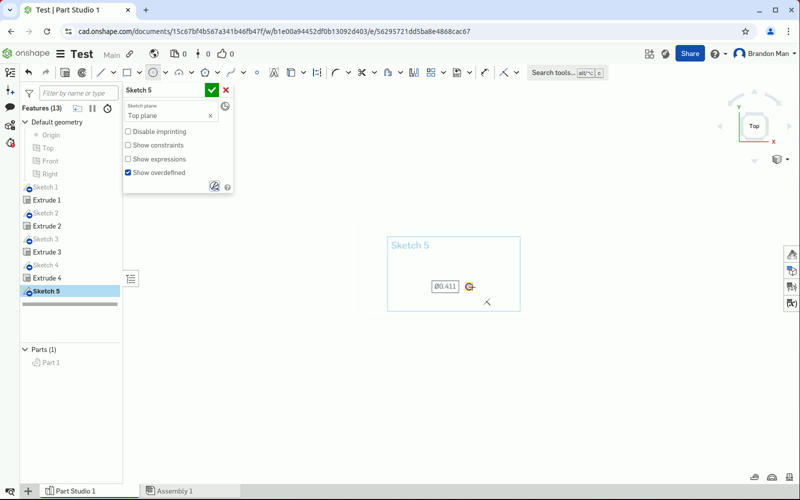
scroll(-6)
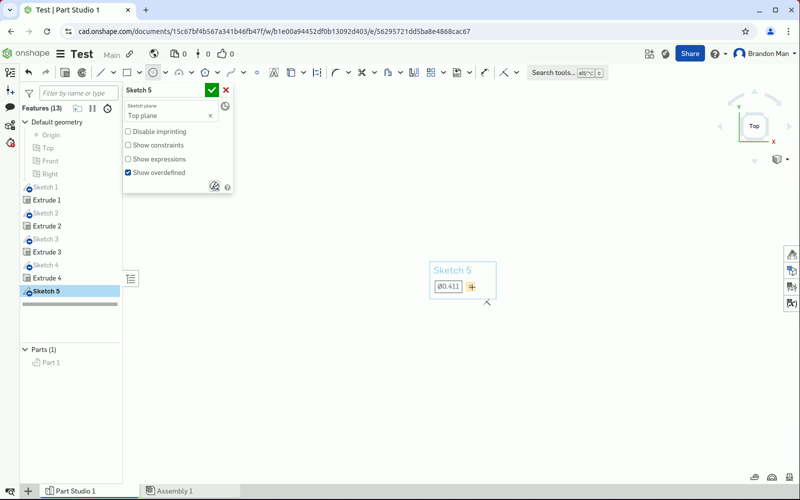
key(esc)
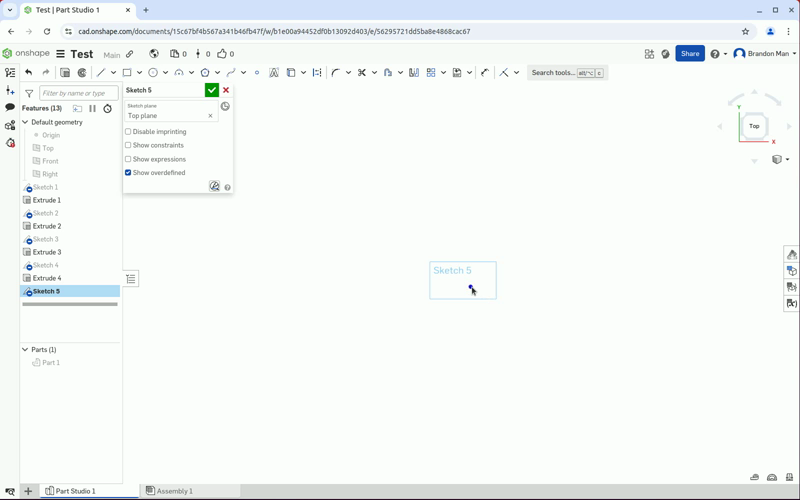
mouse_move(470, 287)
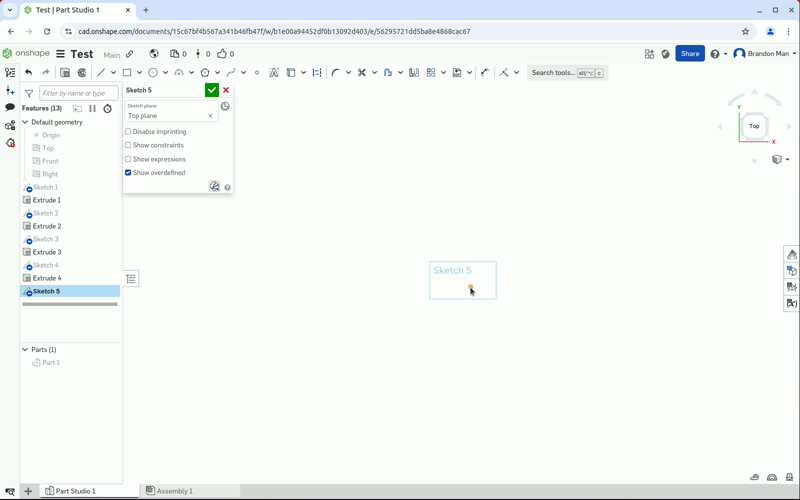
scroll(6)
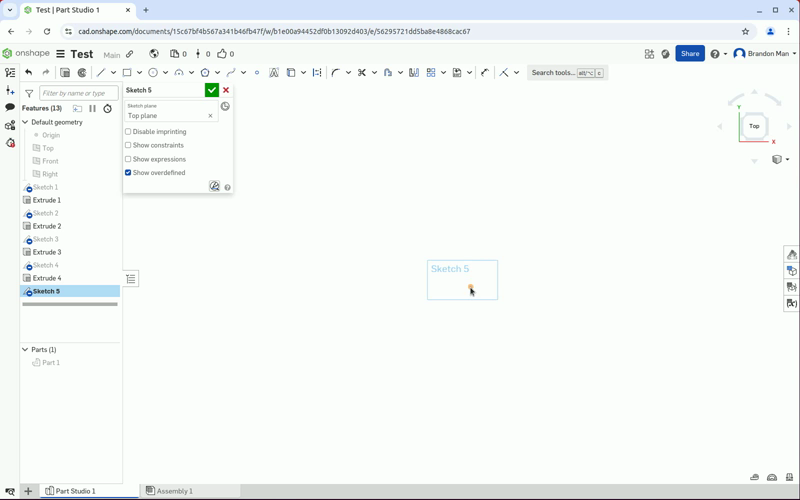
scroll(6)
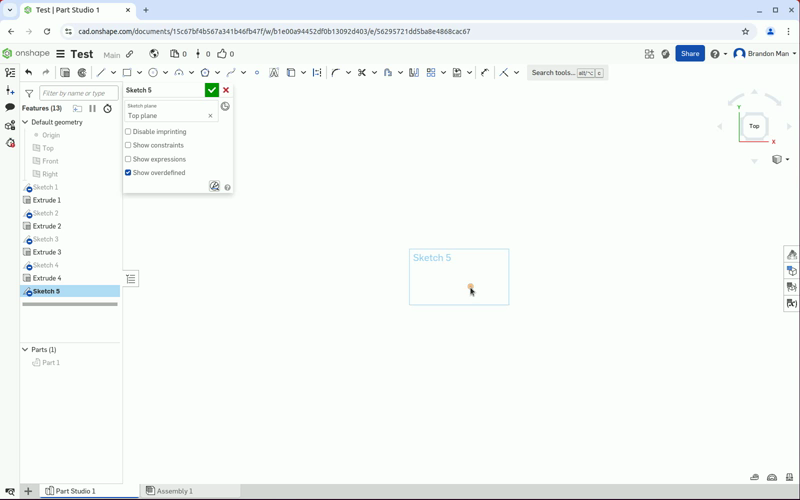
scroll(6)
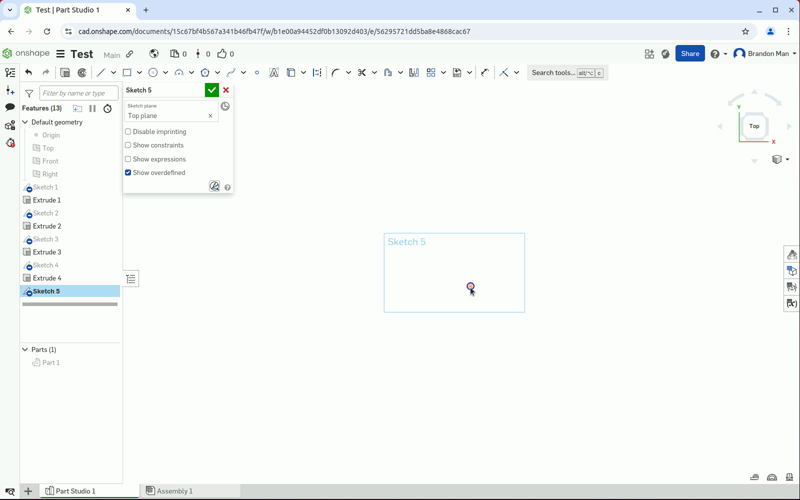
scroll(6)
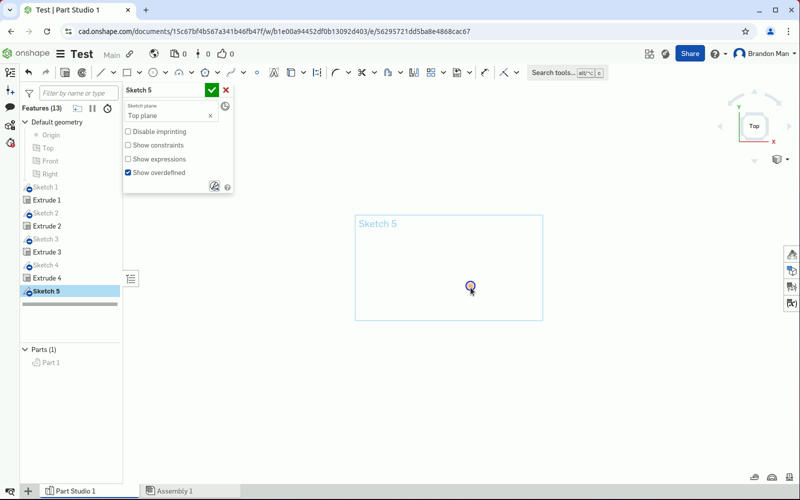
scroll(6)
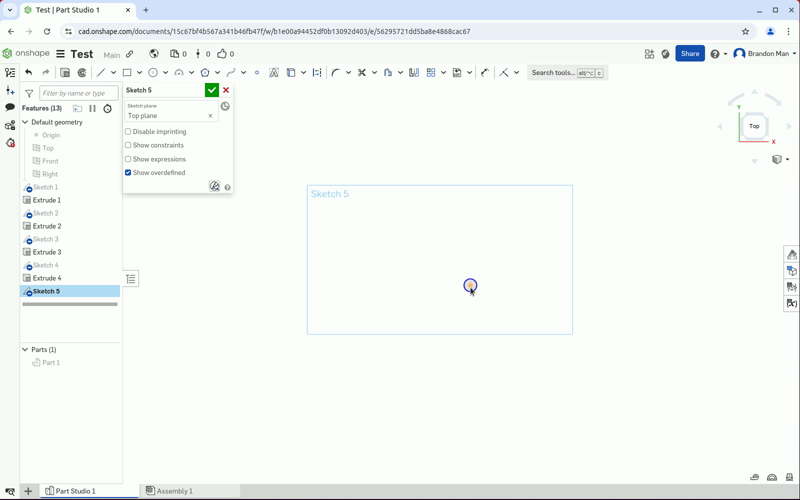
scroll(6)
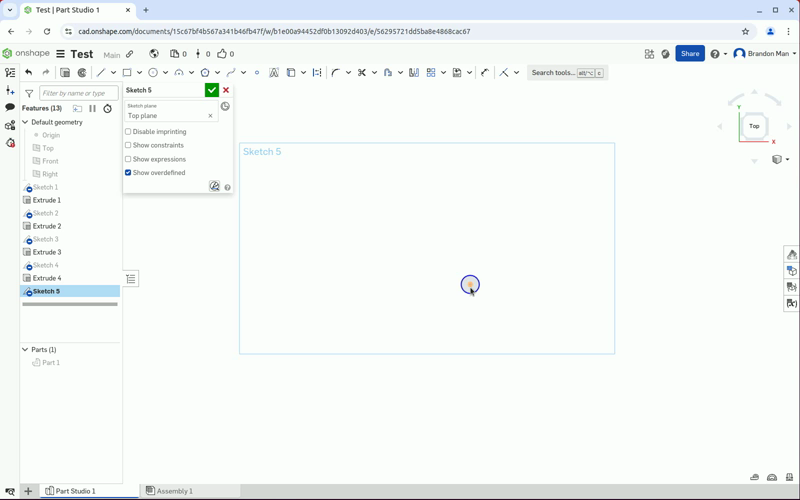
scroll(6)
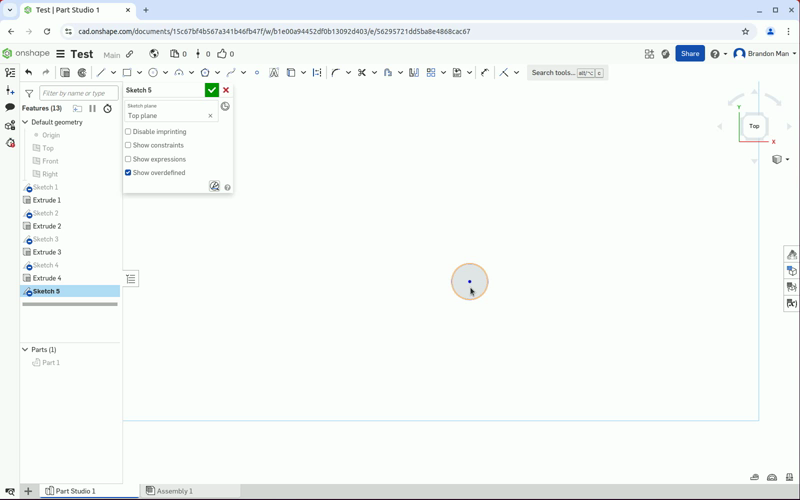
click(470, 287)
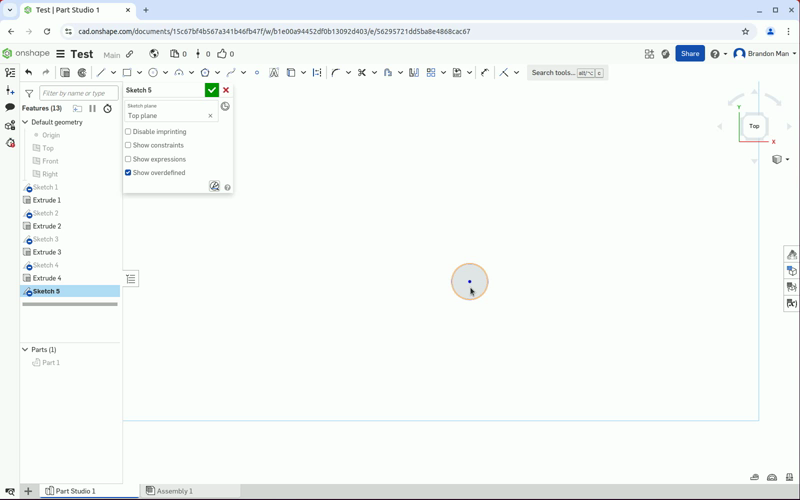
scroll(-6)
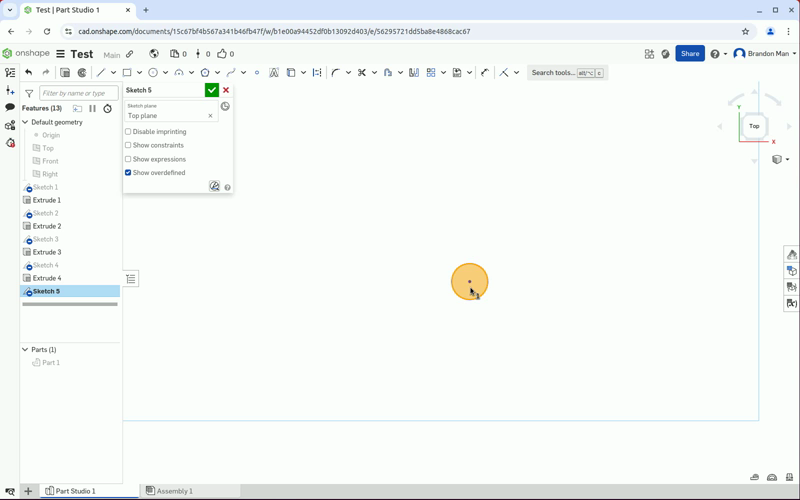
scroll(-6)
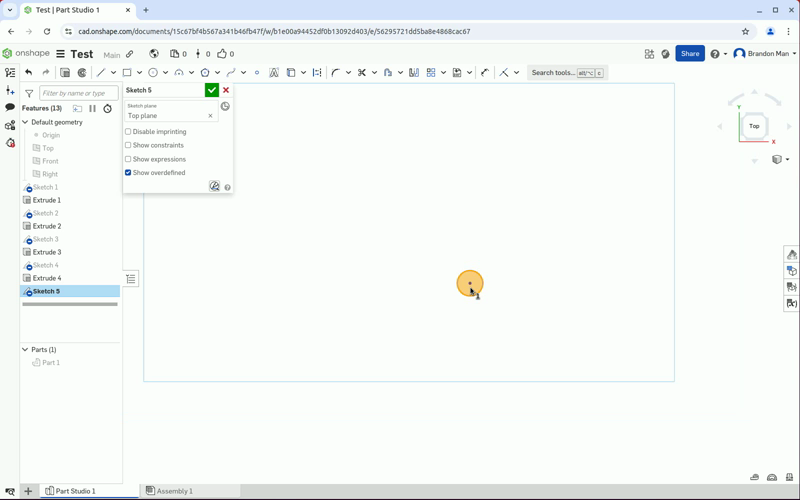
scroll(-6)
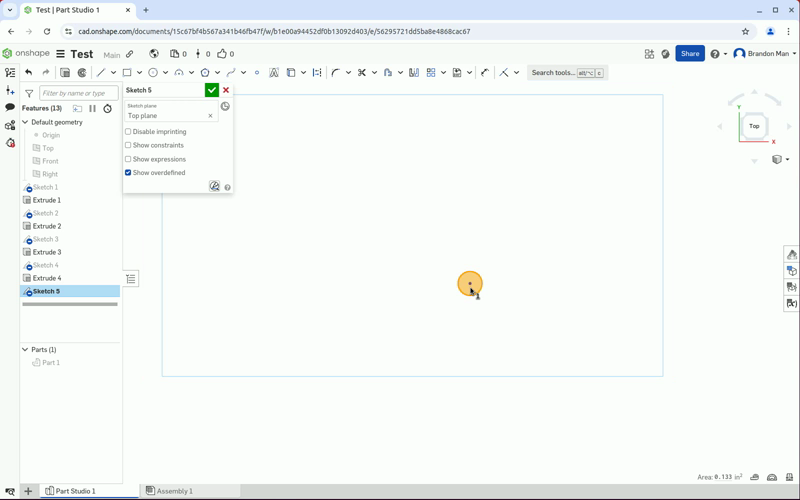
scroll(-6)
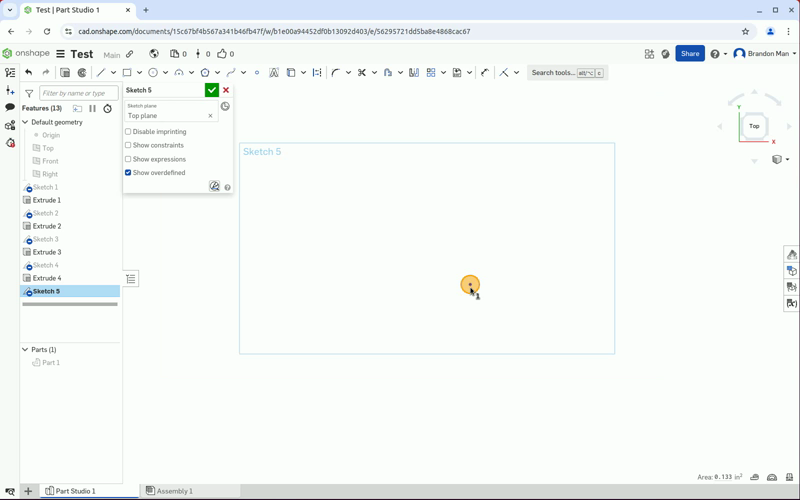
scroll(-6)
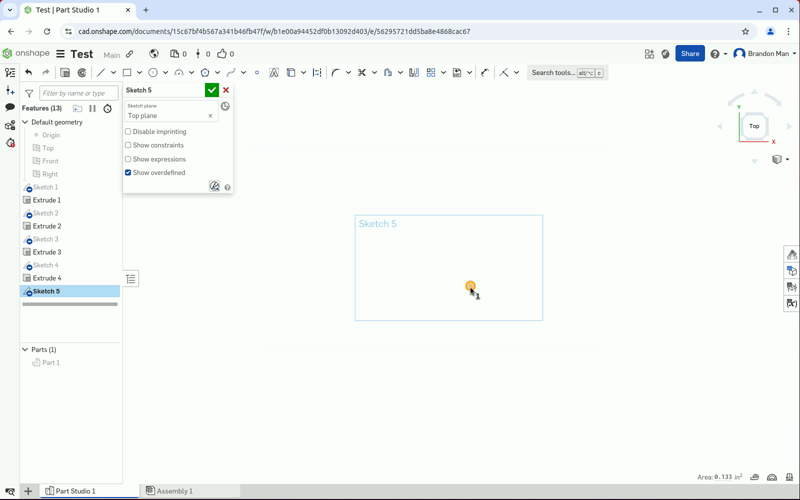
scroll(-6)
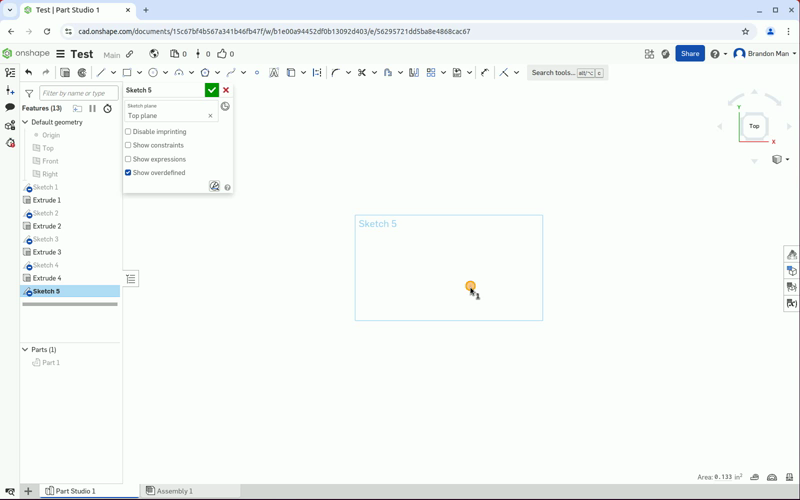
scroll(-6)
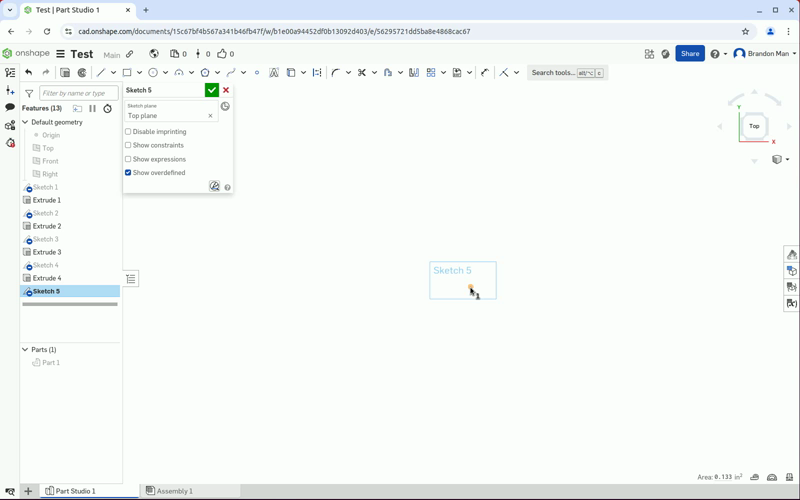
mouse_move(73, 352)
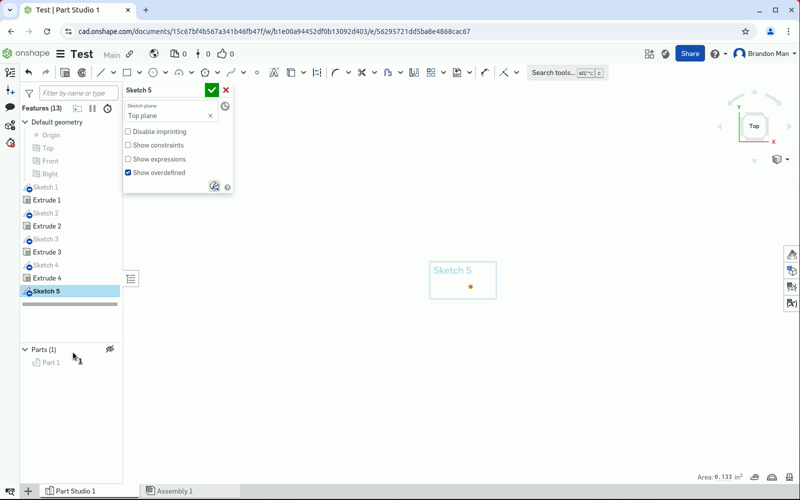
key(shift+y)
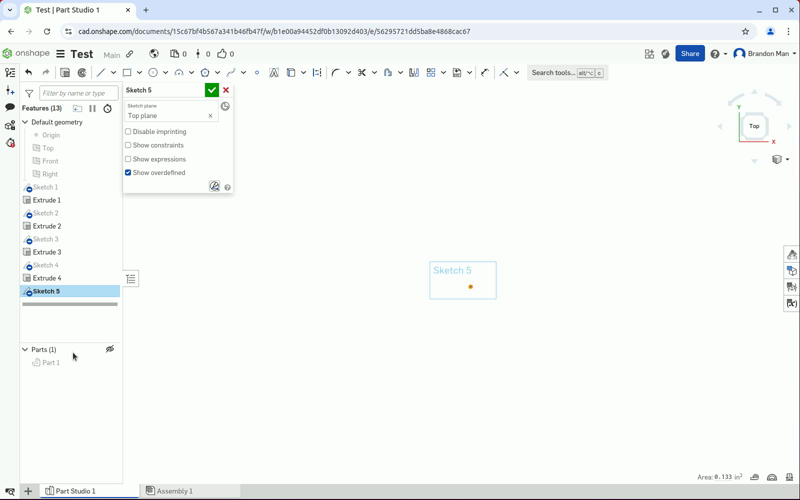
key(shift+e)
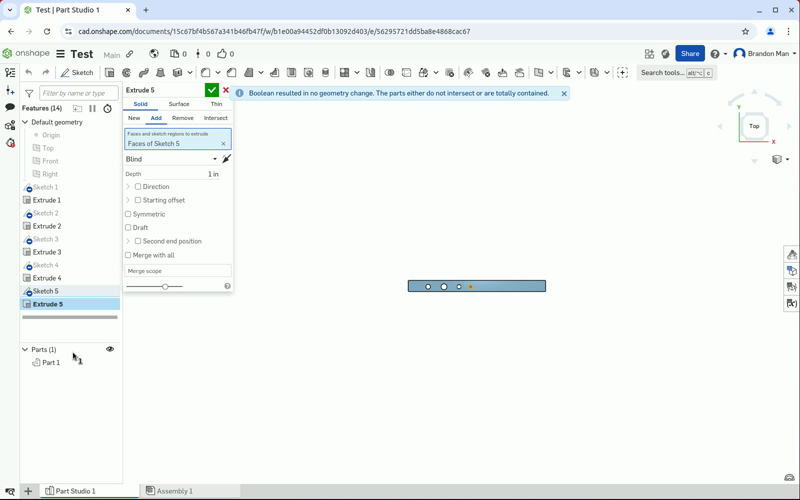
mouse_move(143, 106)
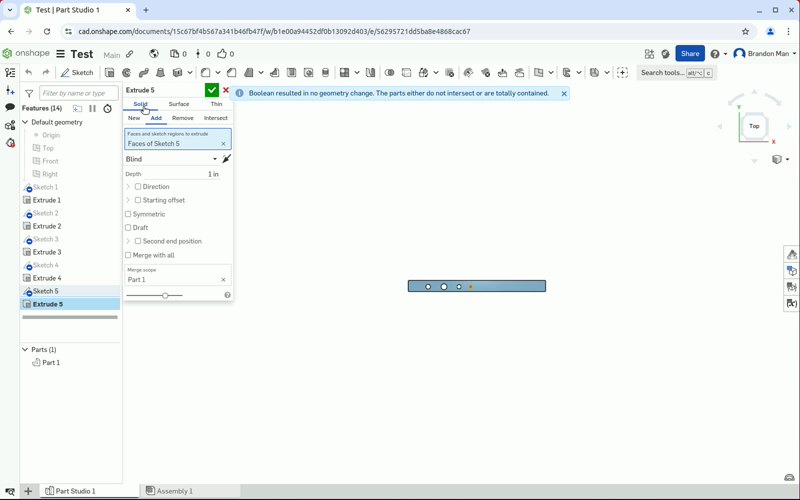
click(143, 106)
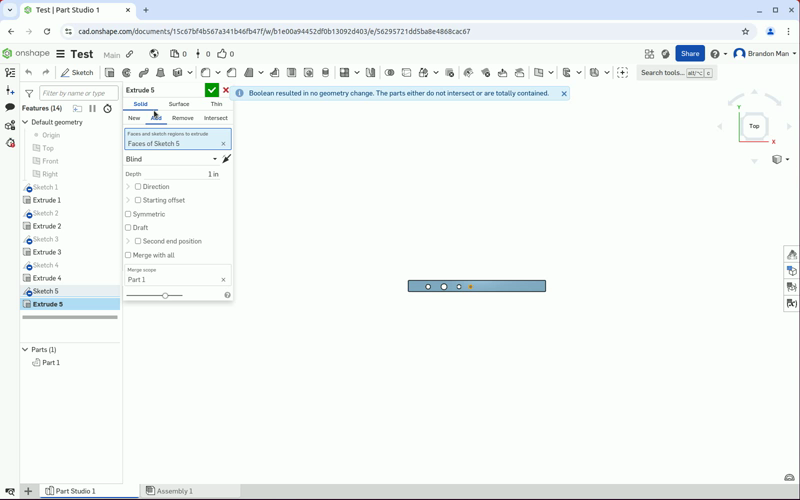
mouse_move(186, 120)
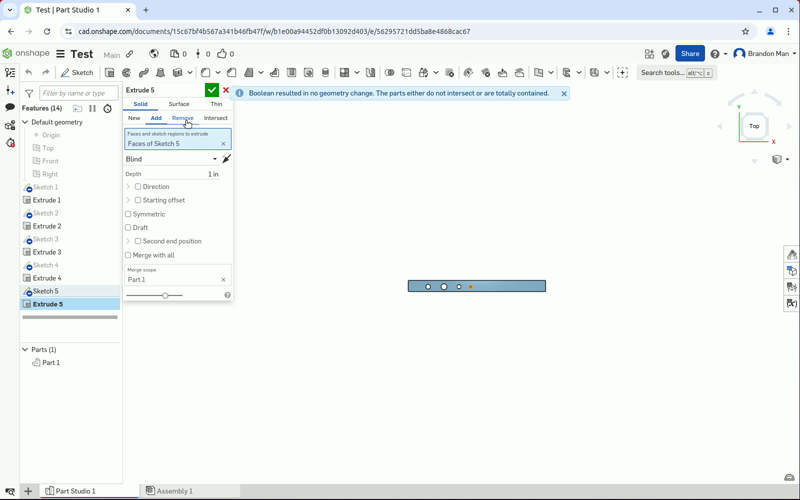
click(186, 120)
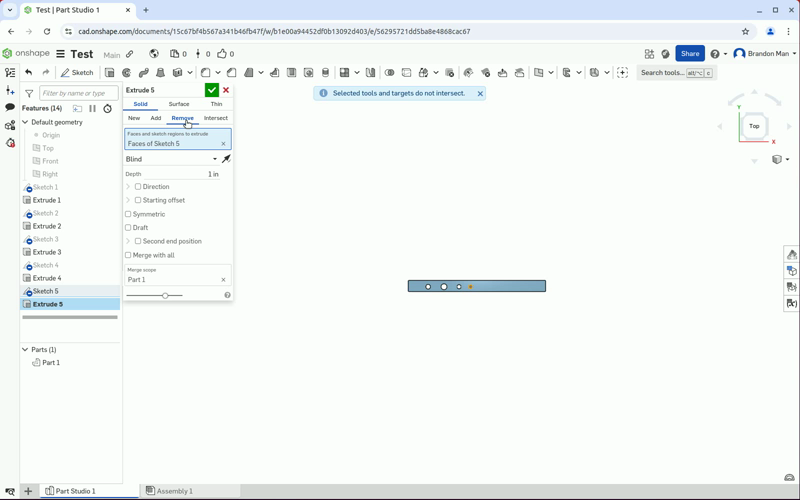
key(tab, 4)
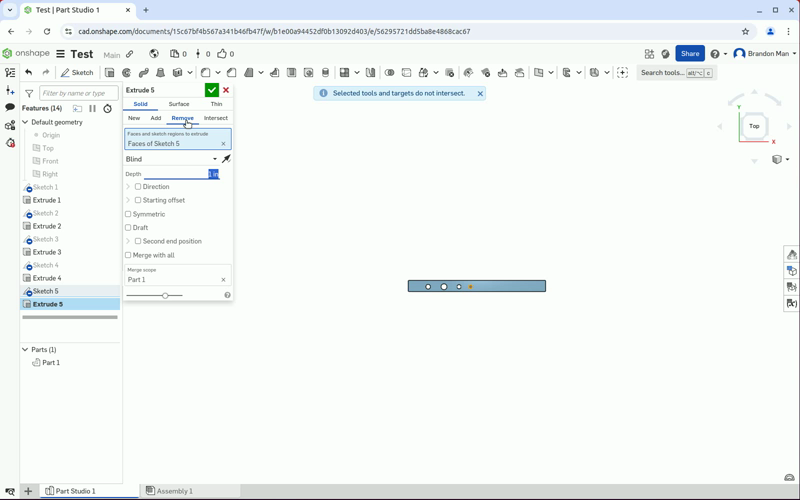
text(-24.553)
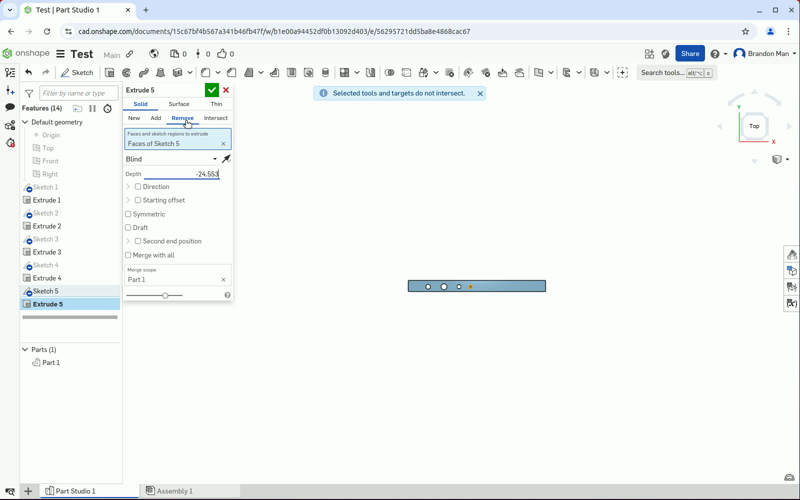
key(tab, 6)
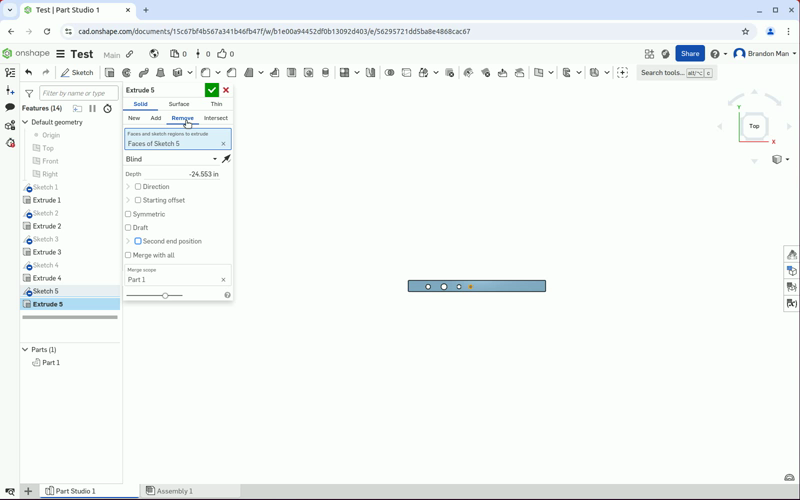
key(space)
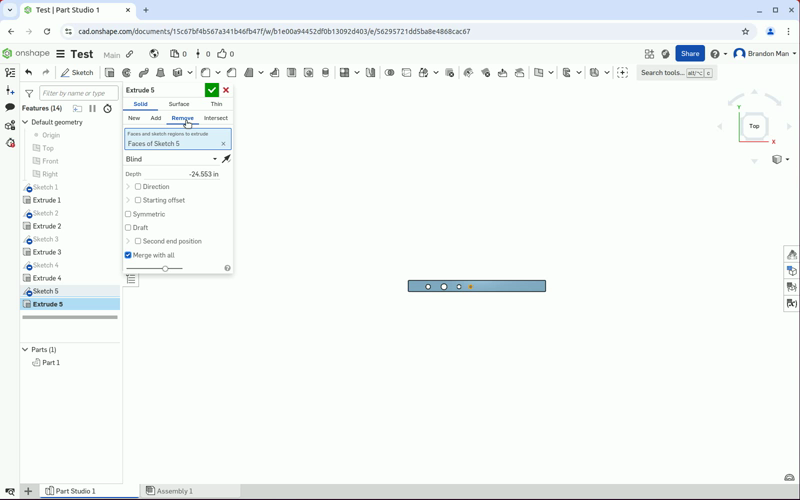
key(enter)
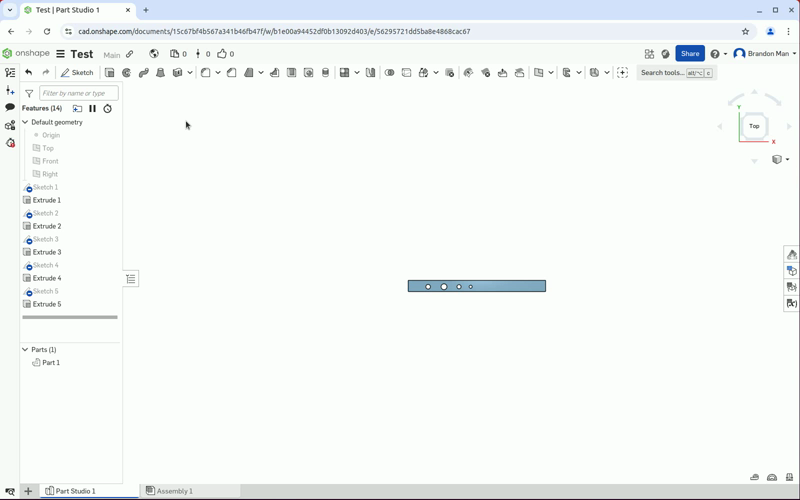
key(shift+h)
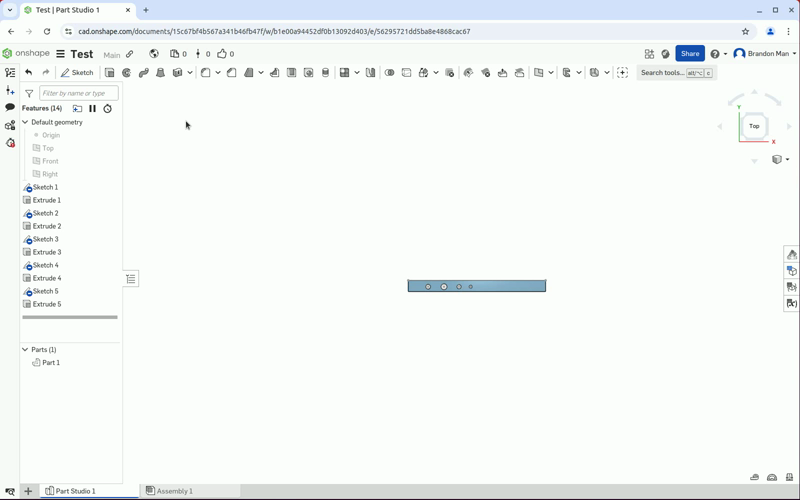
key(shift+h)
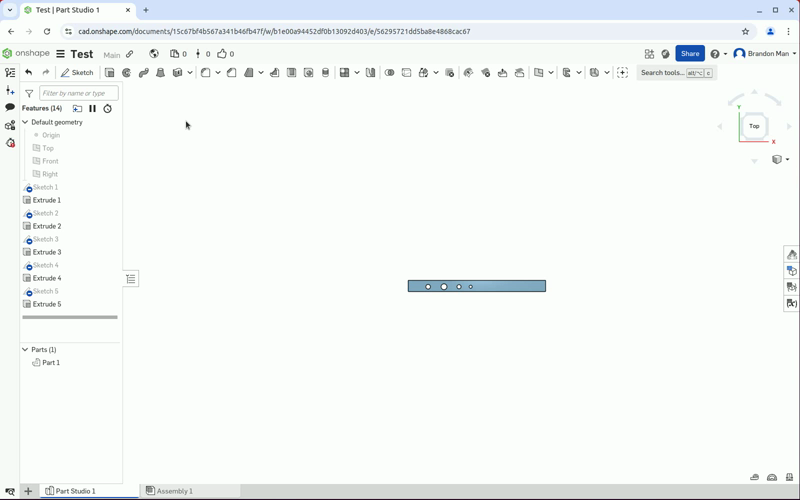
mouse_move(73, 189)
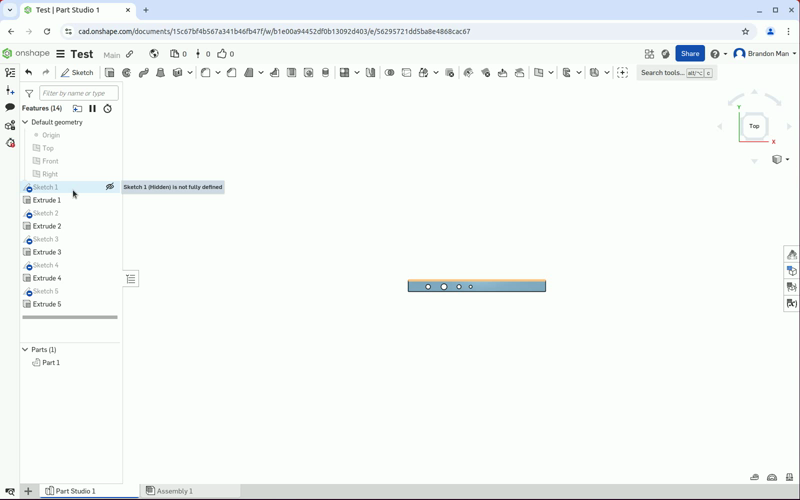
click(73, 189)
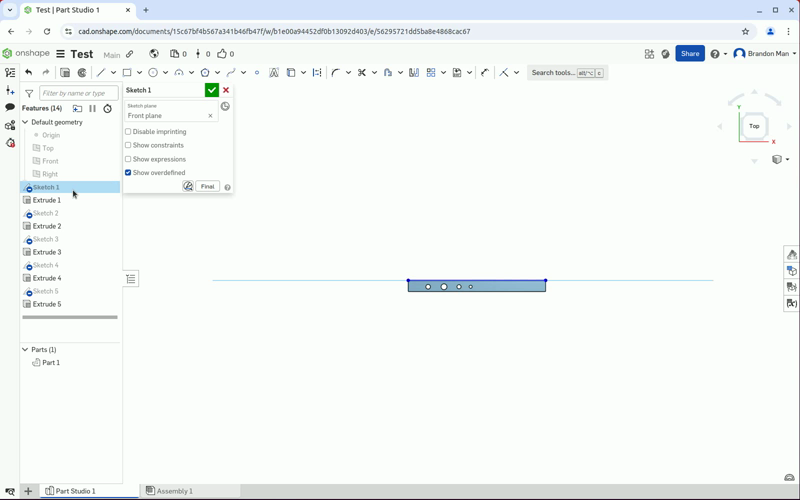
mouse_move(229, 92)
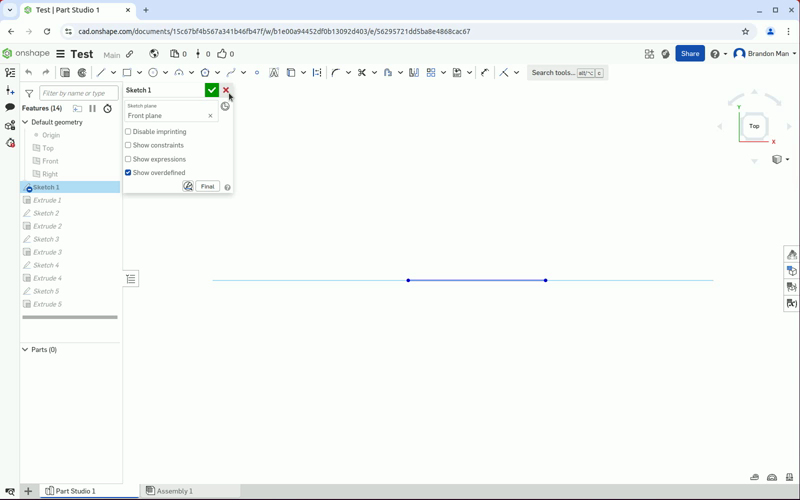
click(229, 92)
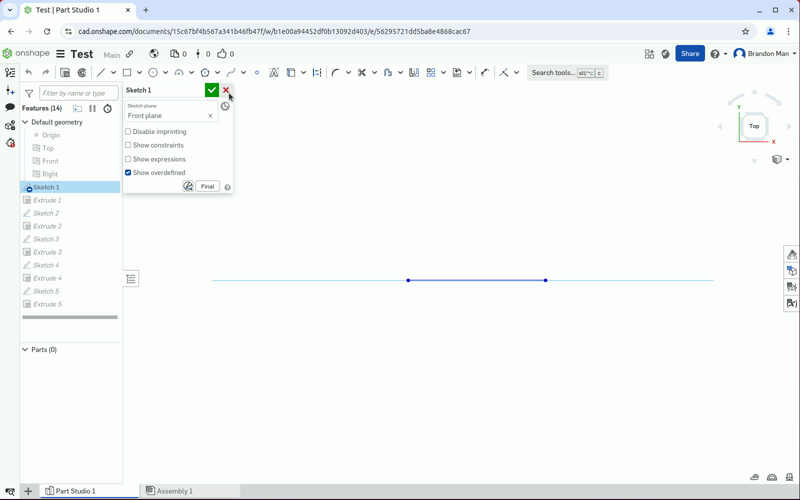
key(shift+s)
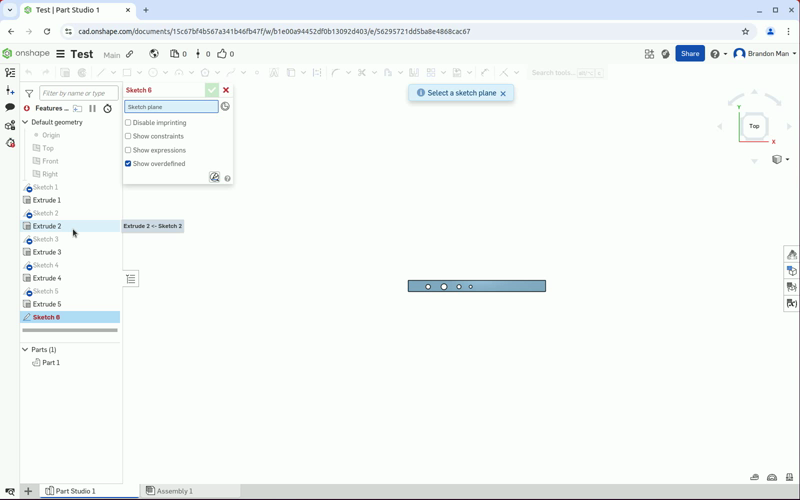
scroll(3)
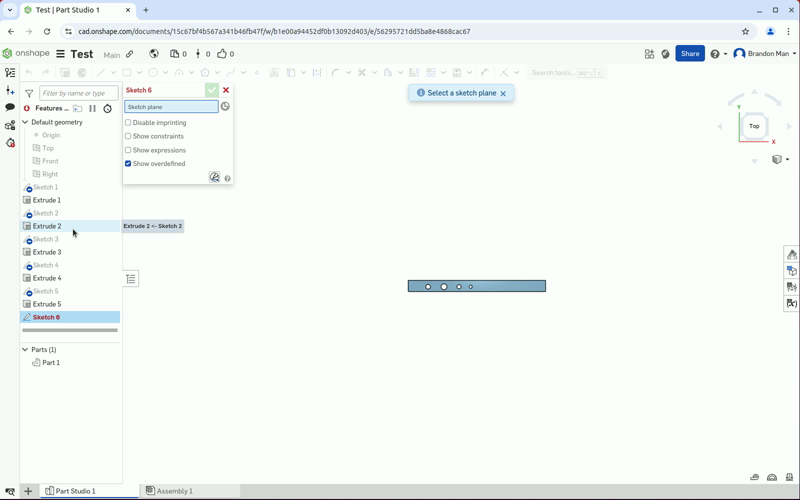
mouse_move(73, 150)
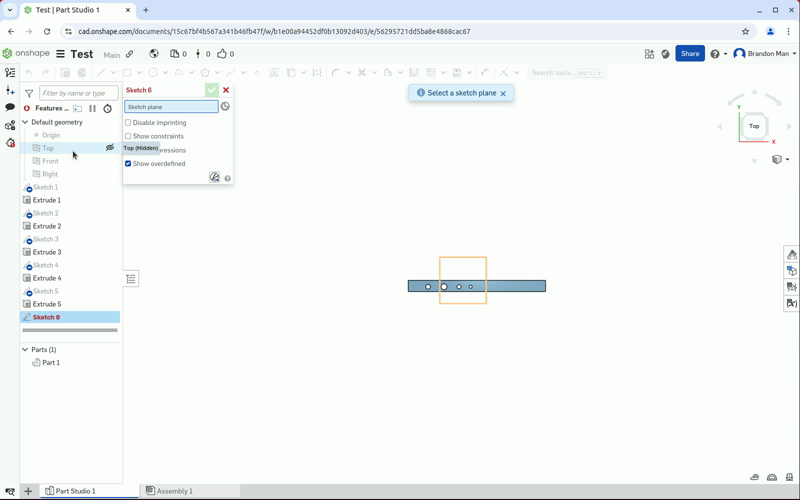
click(73, 150)
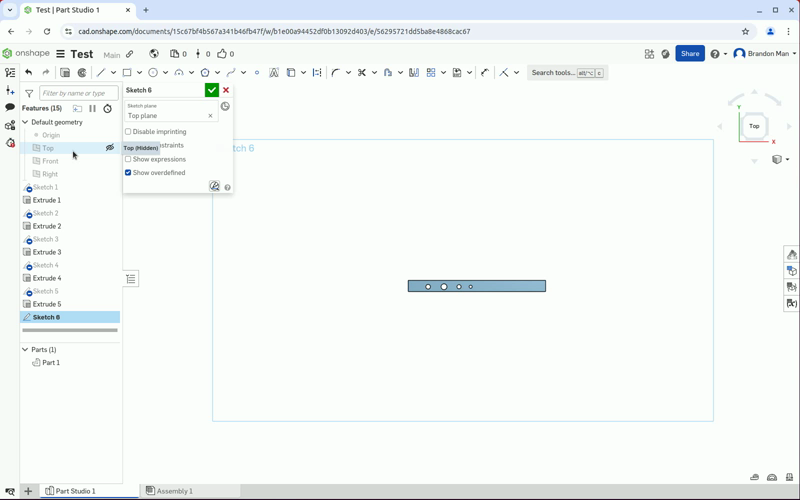
mouse_move(73, 352)
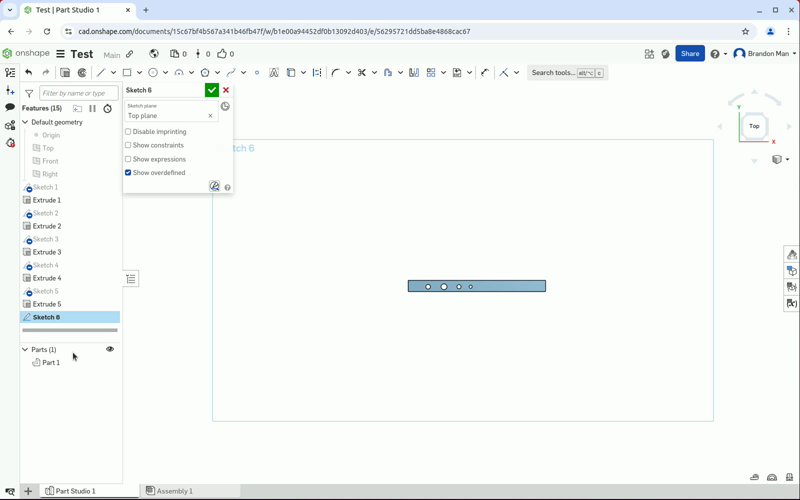
key(y)
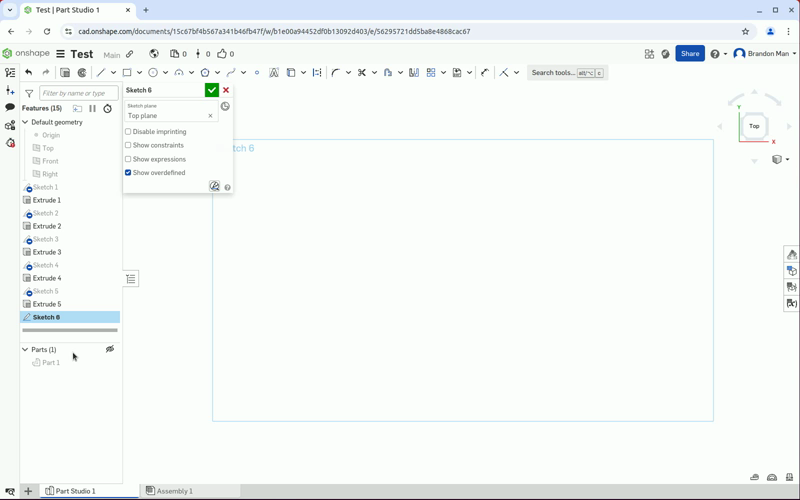
key(c)
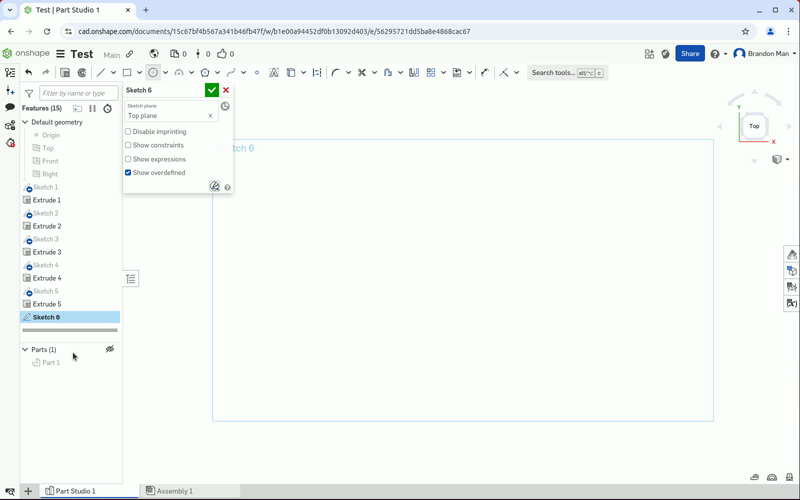
key_down(shift)
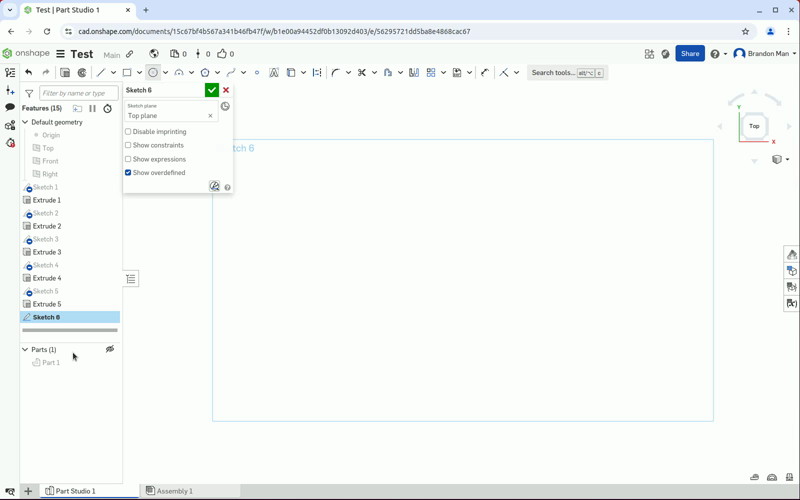
mouse_move(481, 286)
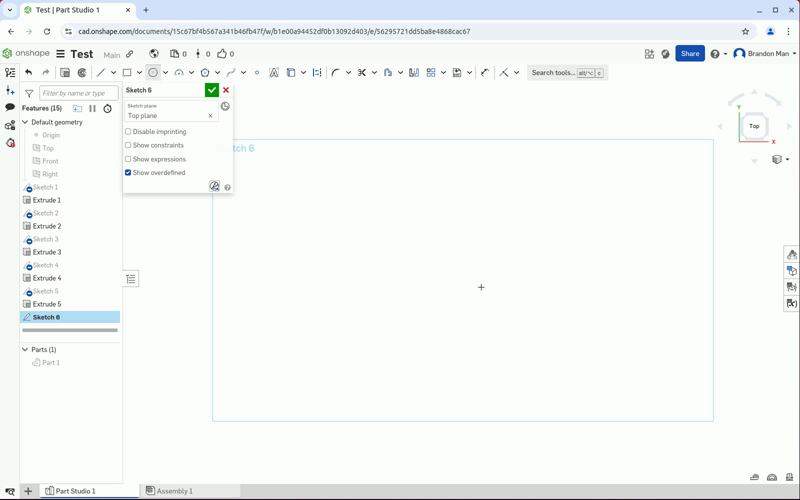
click(481, 286)
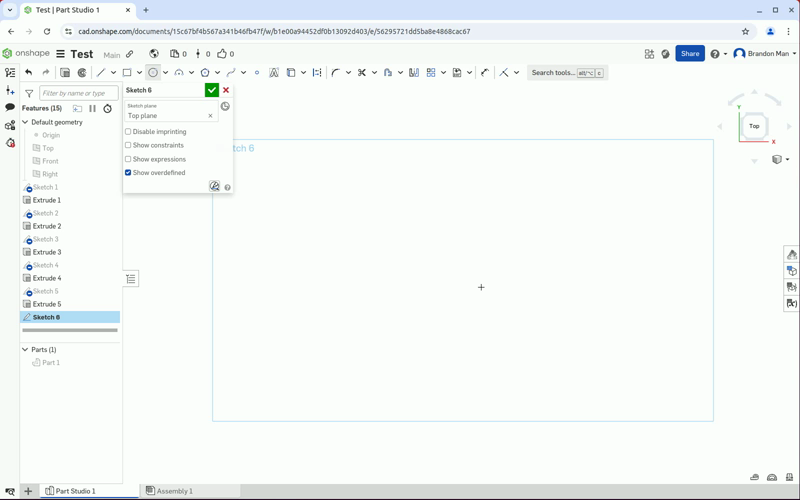
key_up(shift)
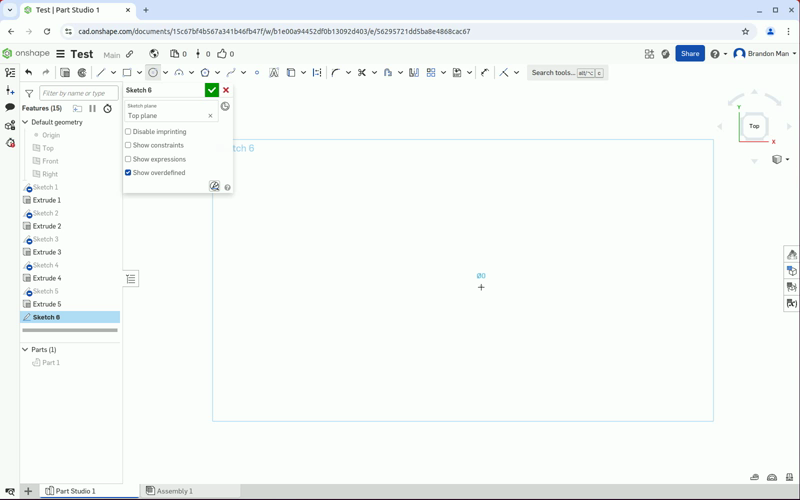
mouse_move(483, 286)
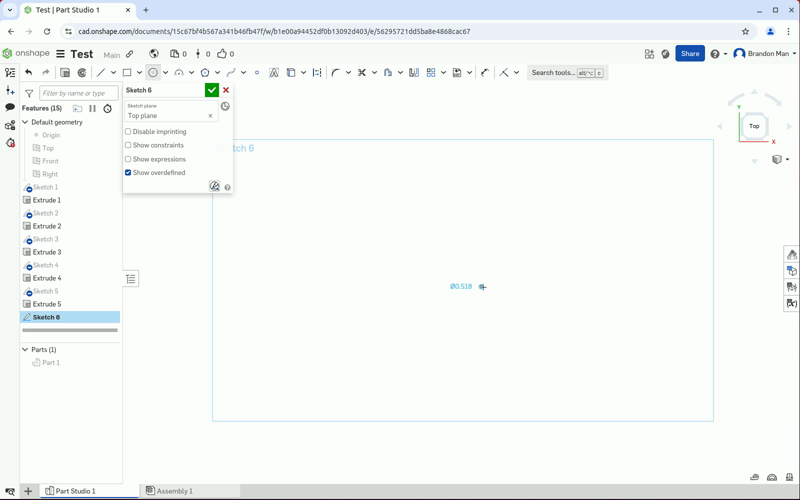
scroll(6)
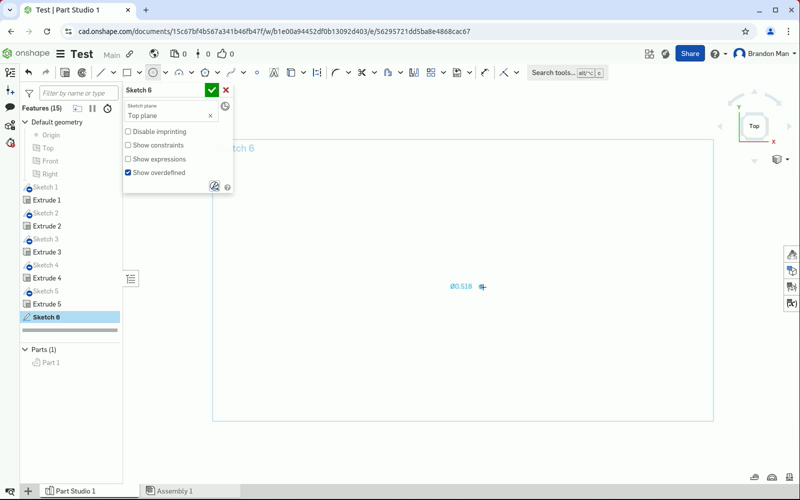
scroll(6)
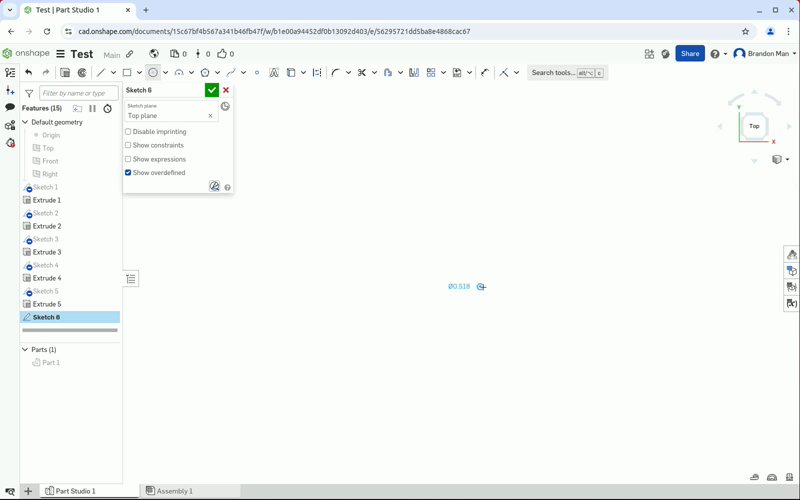
scroll(6)
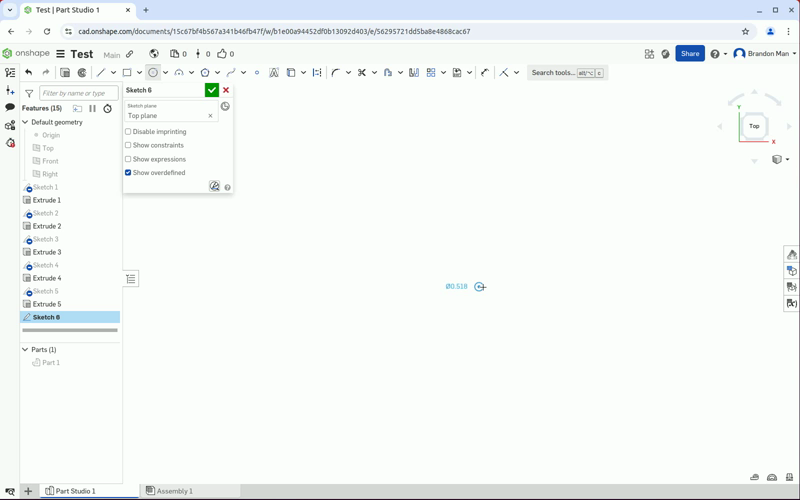
scroll(6)
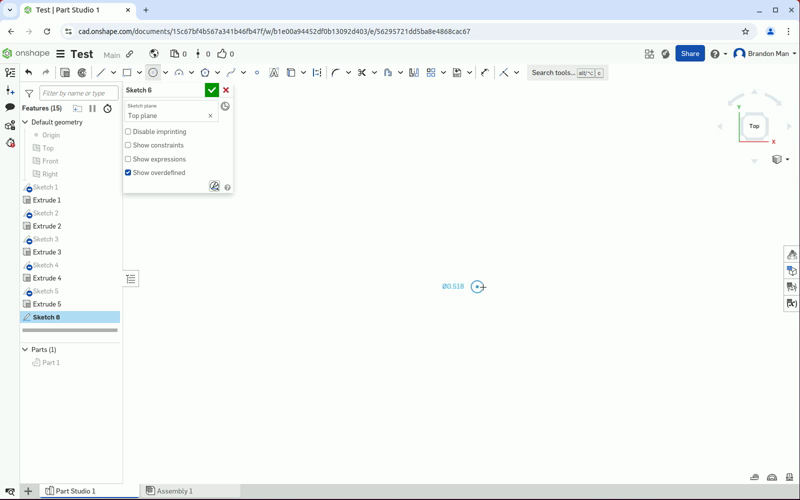
scroll(6)
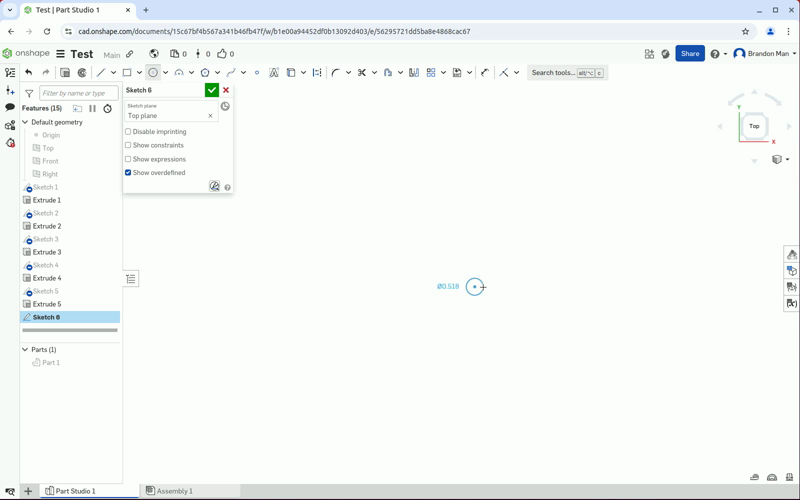
scroll(6)
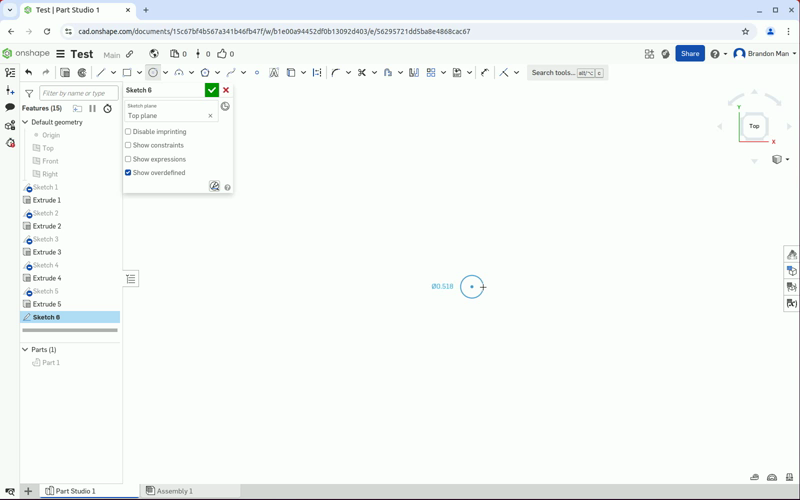
scroll(6)
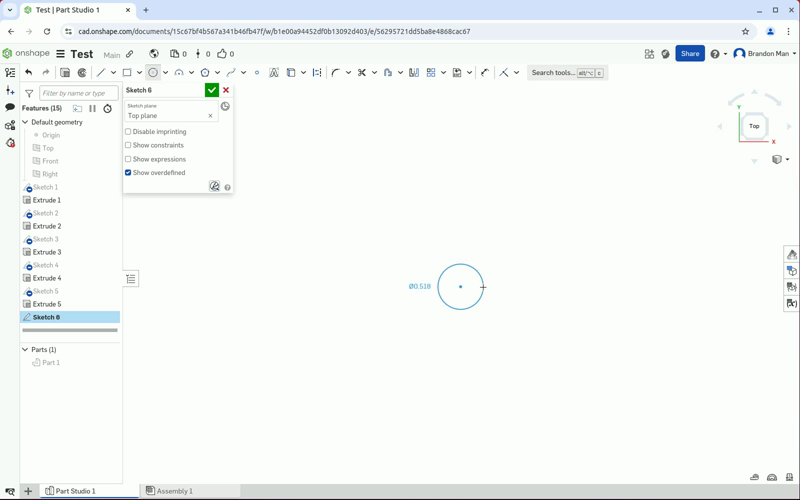
click(483, 286)
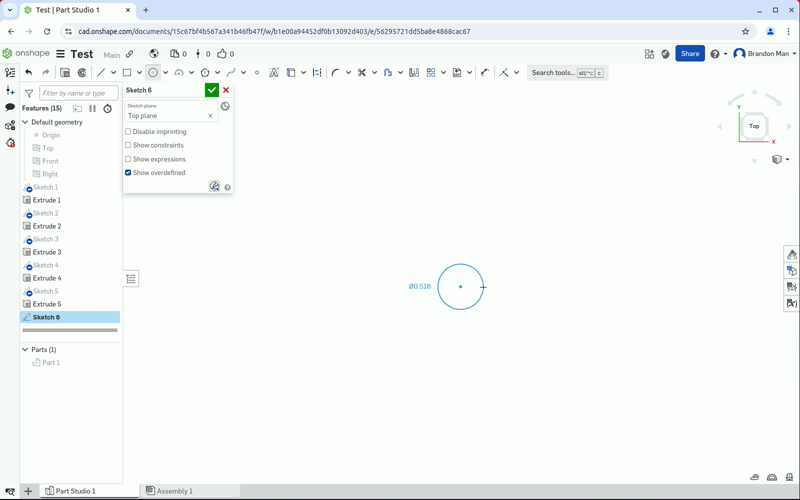
scroll(-6)
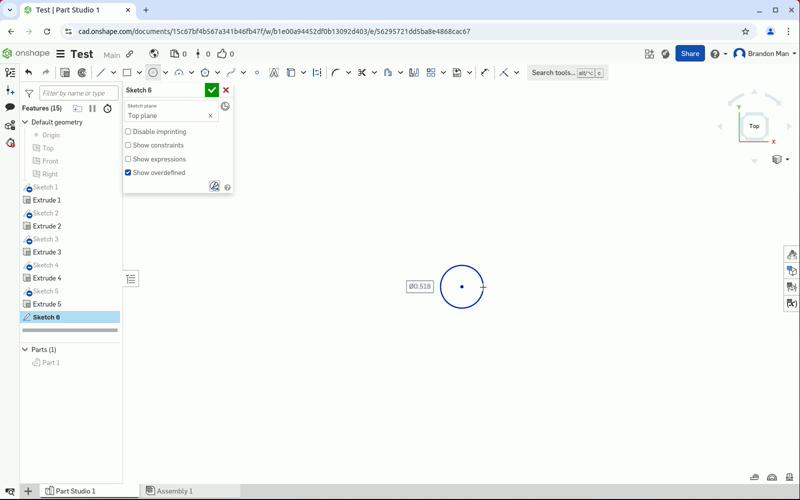
scroll(-6)
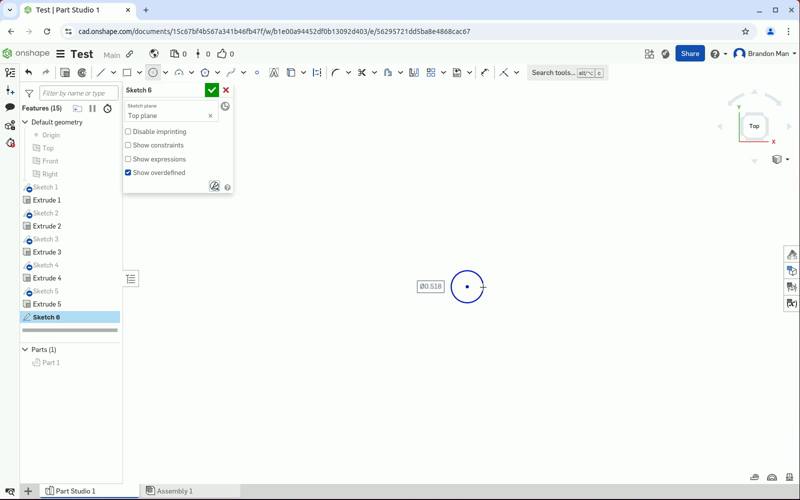
scroll(-6)
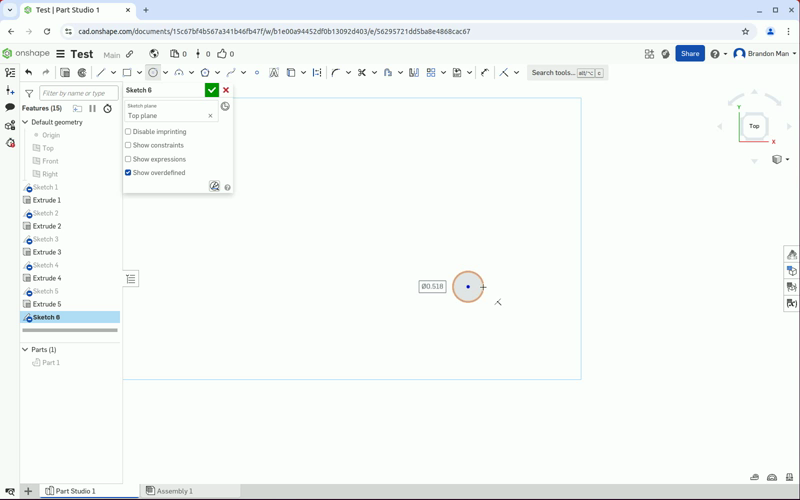
scroll(-6)
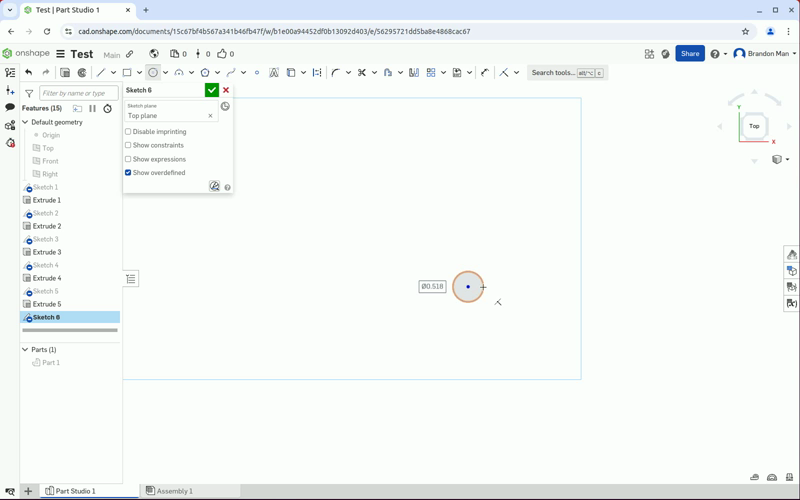
scroll(-6)
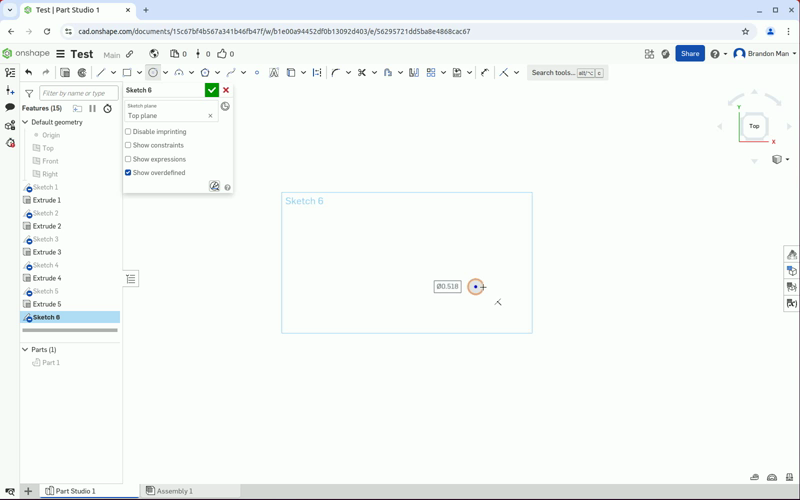
scroll(-6)
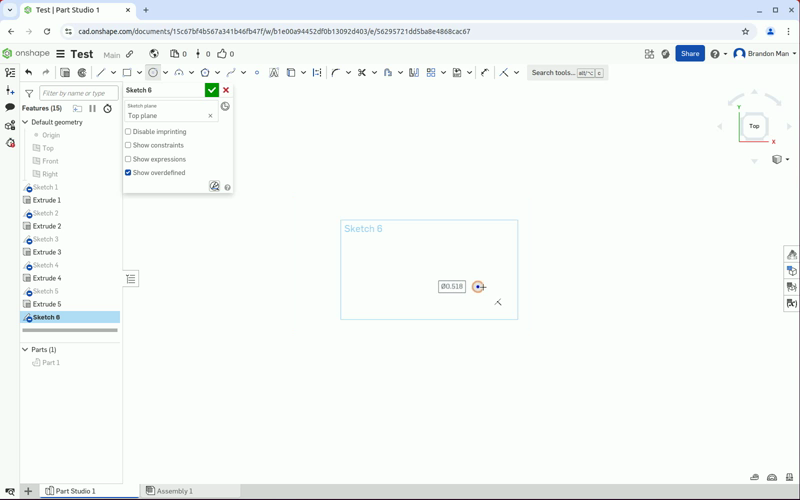
scroll(-6)
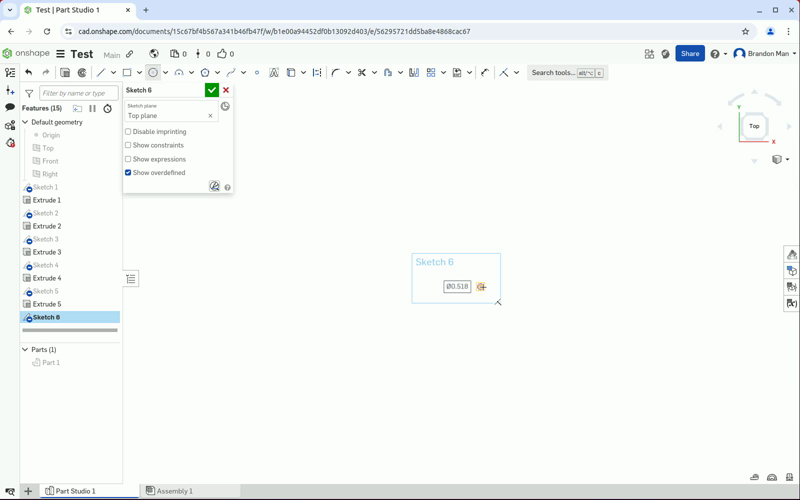
key(esc)
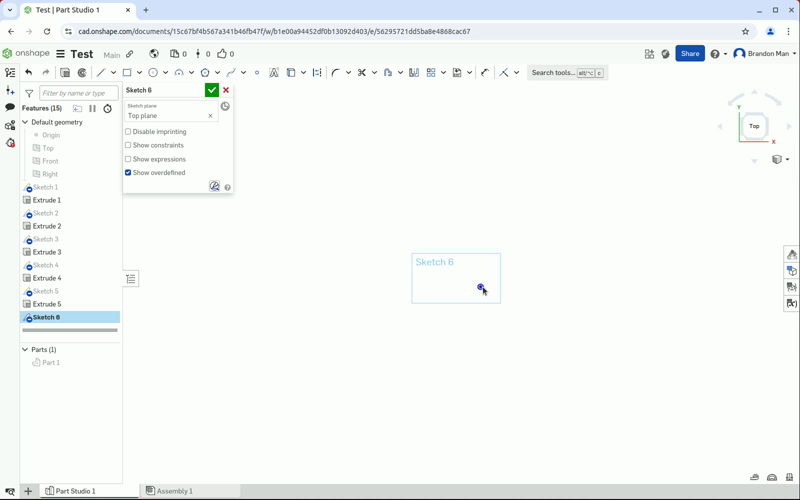
mouse_move(482, 285)
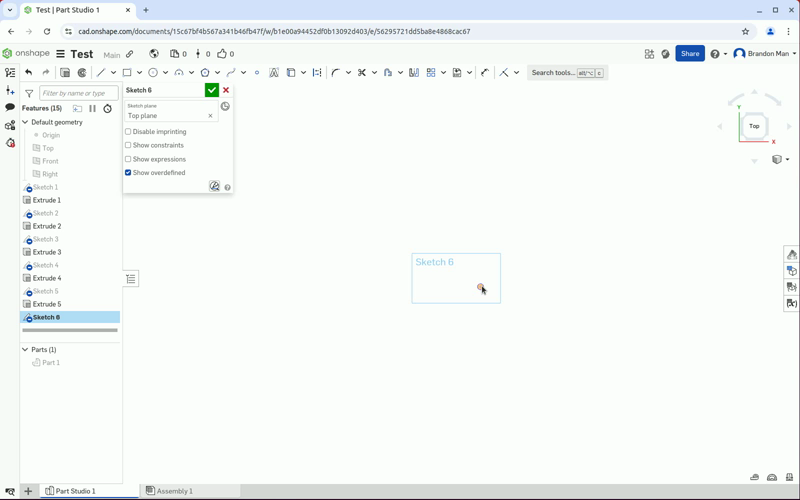
scroll(6)
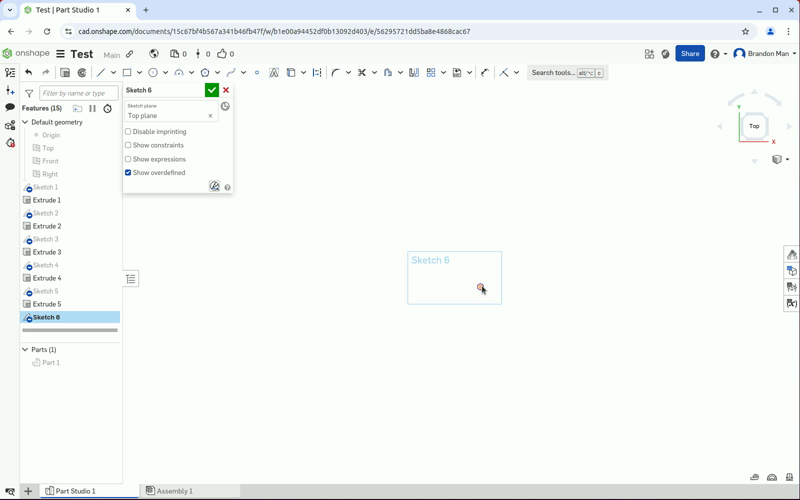
scroll(6)
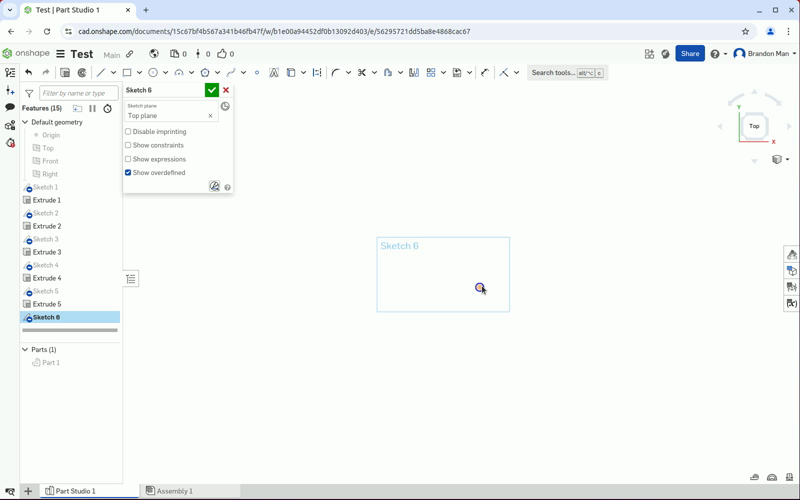
scroll(6)
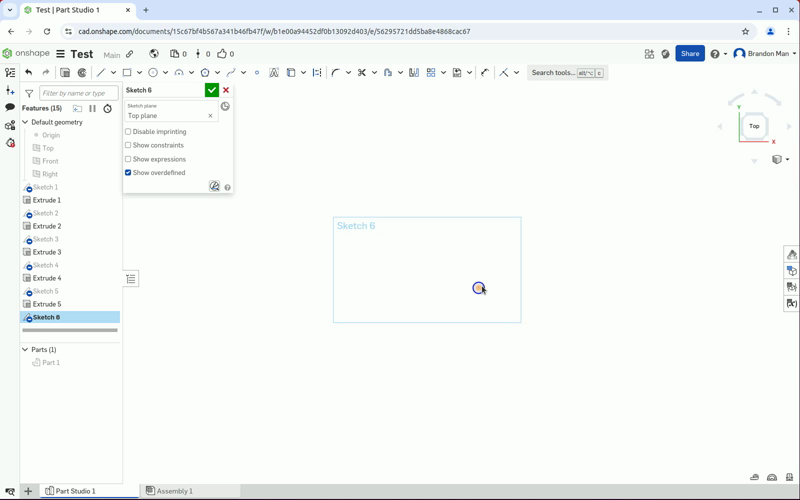
scroll(6)
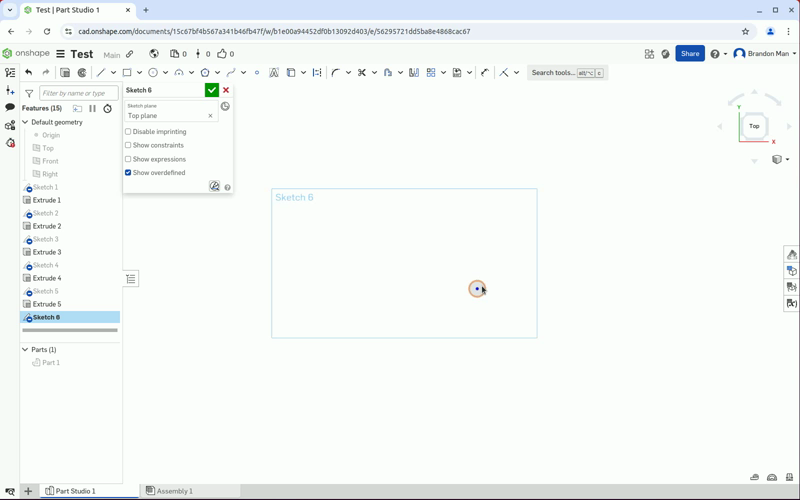
scroll(6)
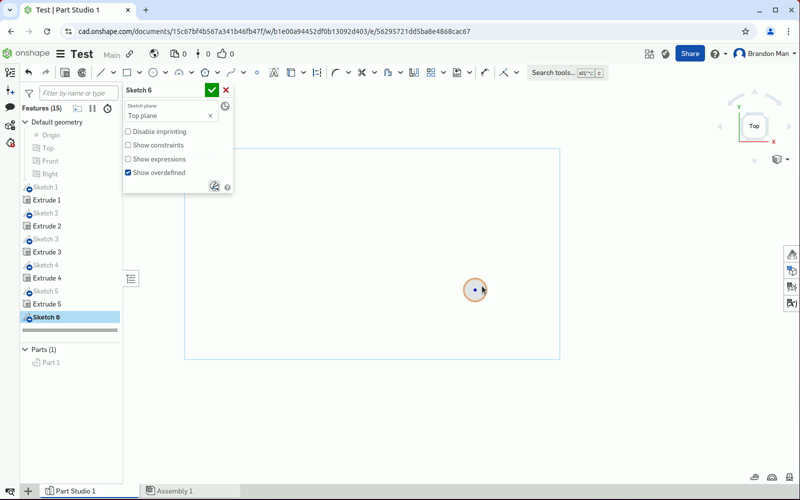
scroll(6)
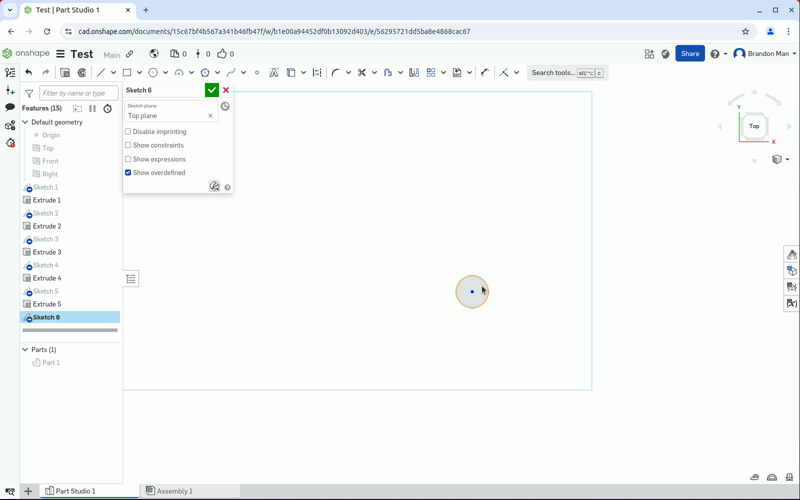
scroll(6)
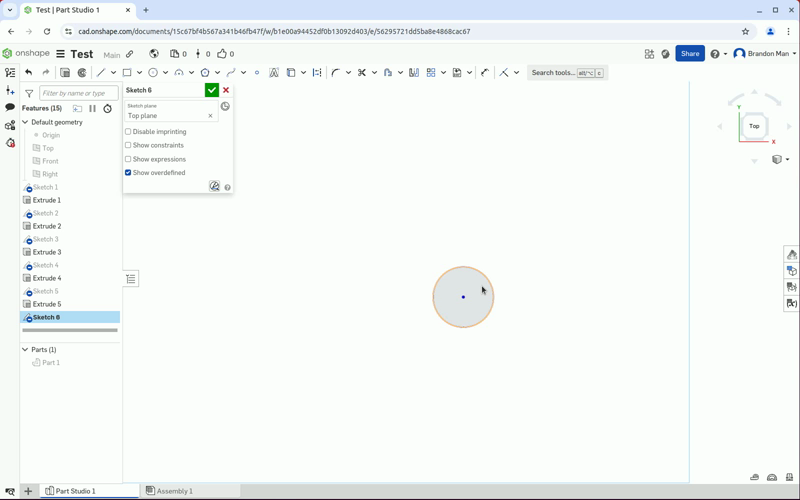
click(482, 285)
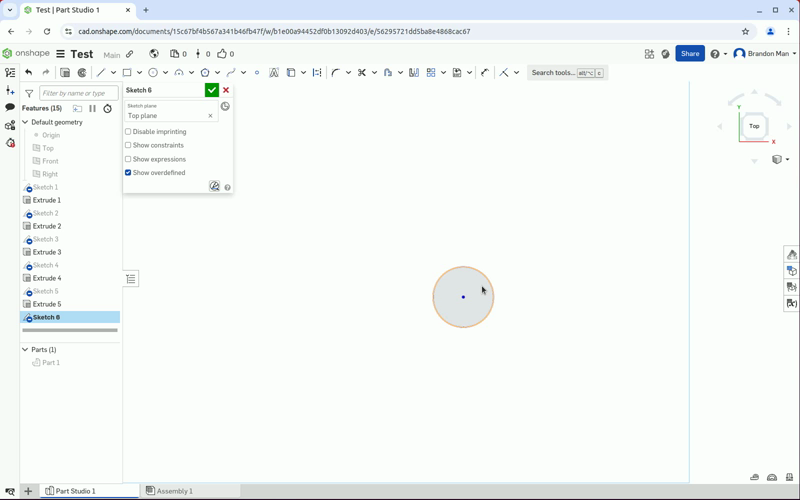
scroll(-6)
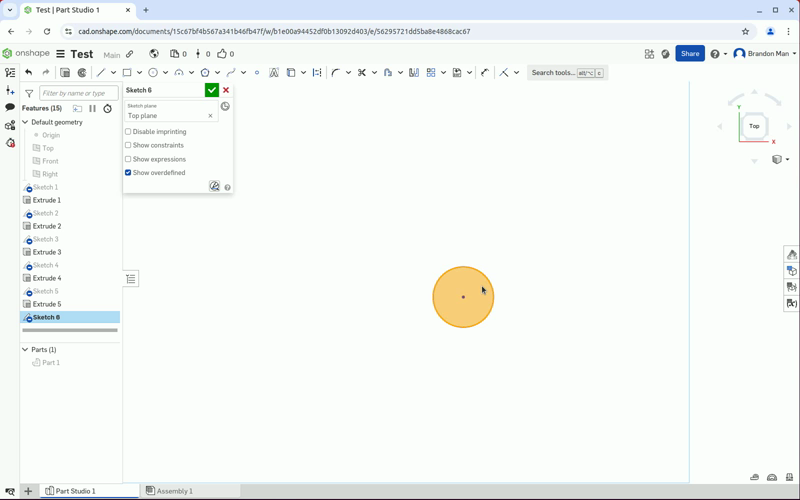
scroll(-6)
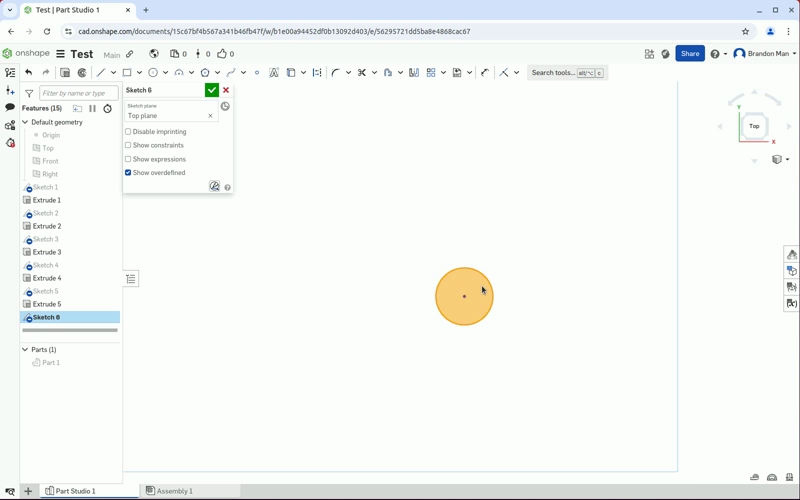
scroll(-6)
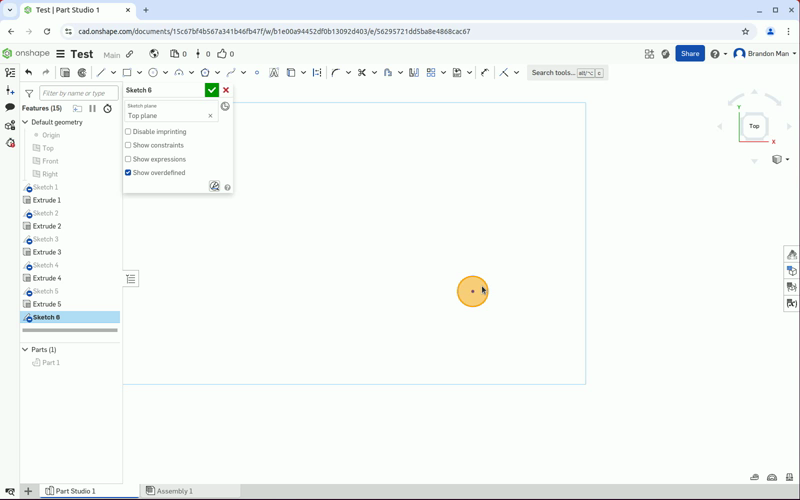
scroll(-6)
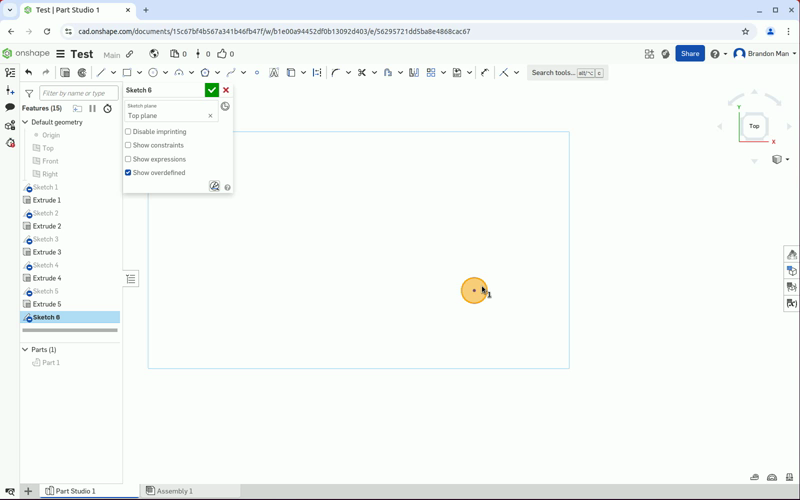
scroll(-6)
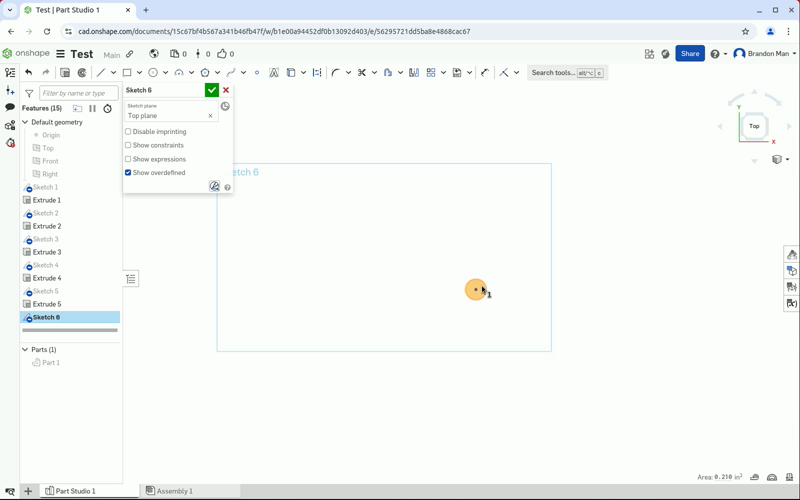
scroll(-6)
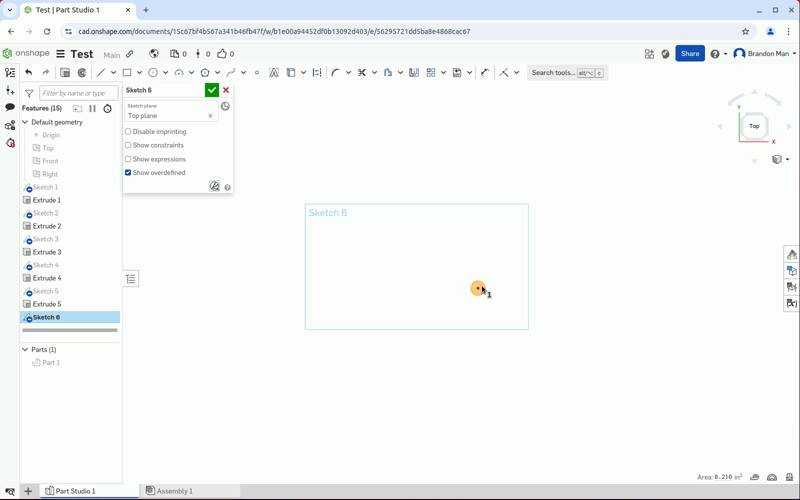
scroll(-6)
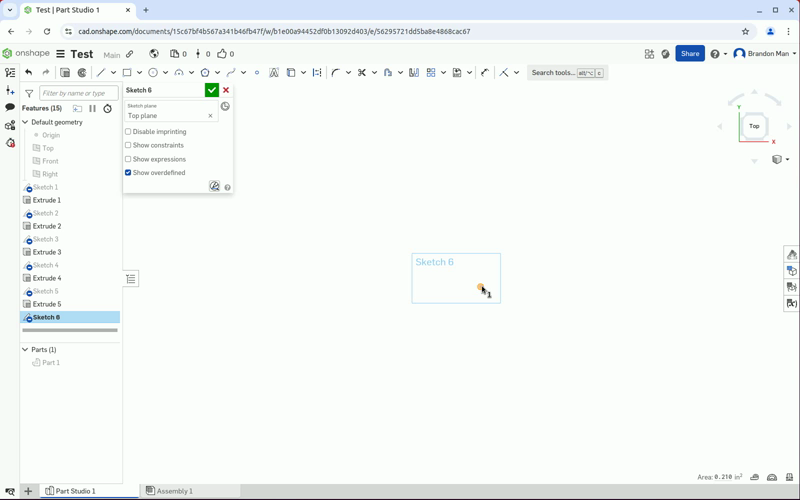
mouse_move(73, 352)
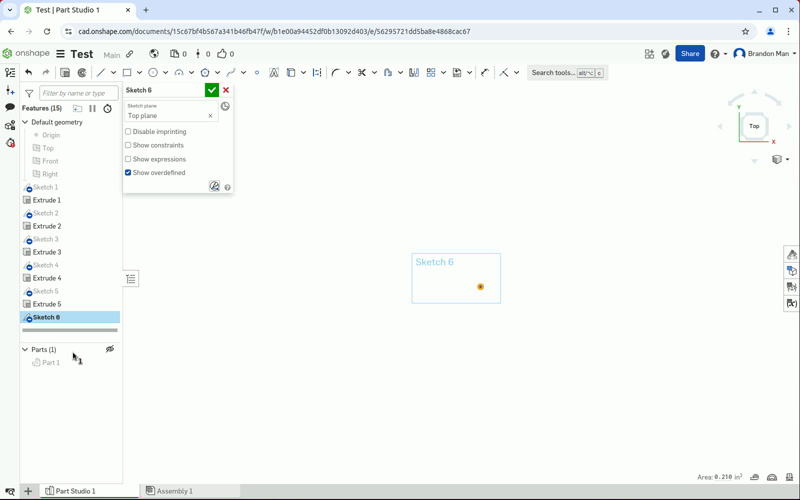
key(shift+y)
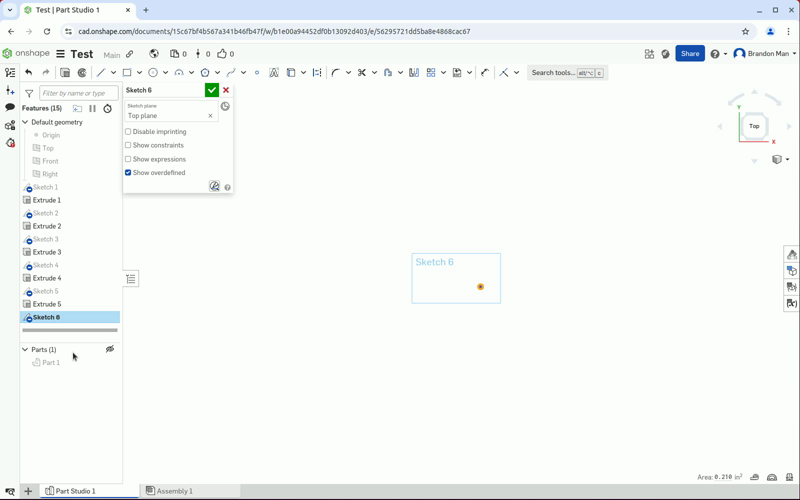
key(shift+e)
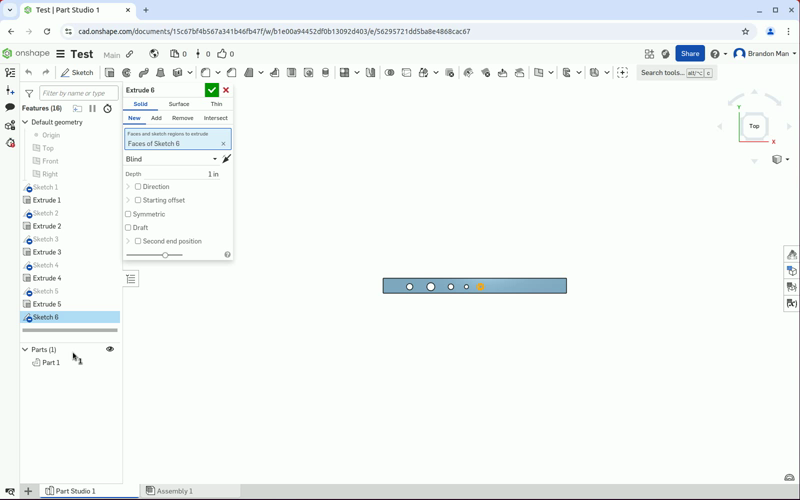
mouse_move(143, 106)
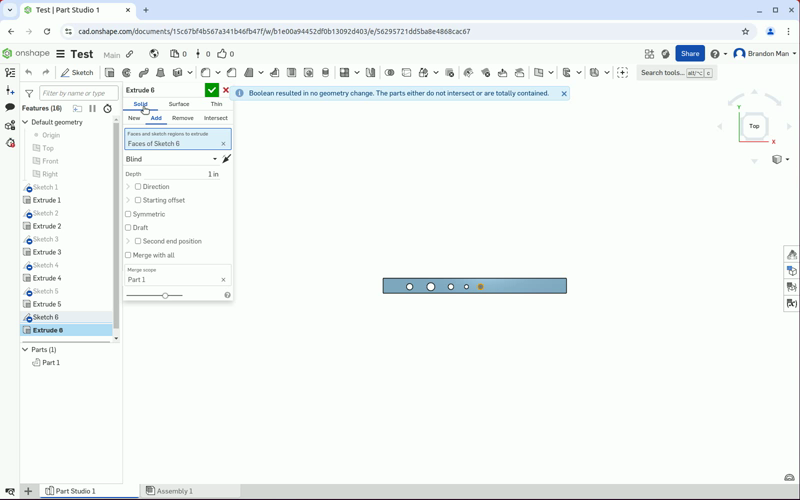
click(143, 106)
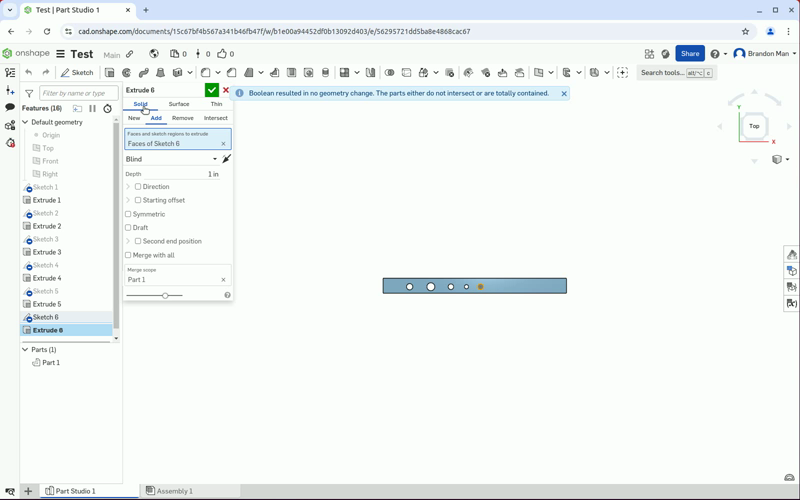
mouse_move(186, 120)
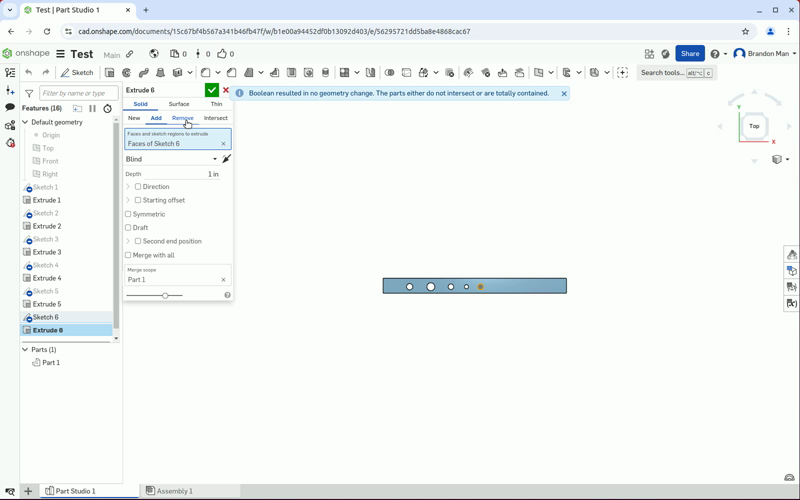
click(186, 120)
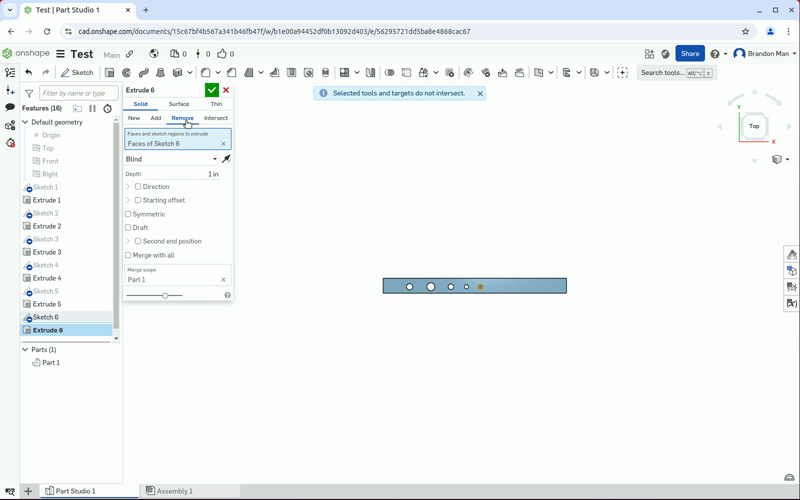
key(tab, 4)
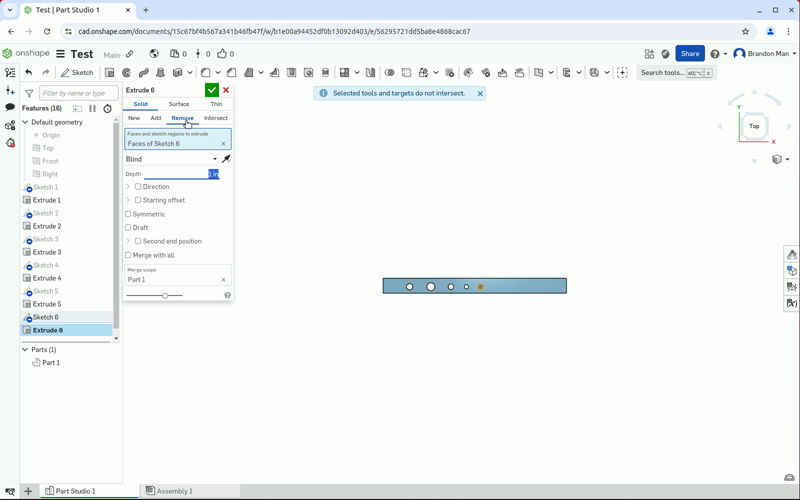
text(-24.553)
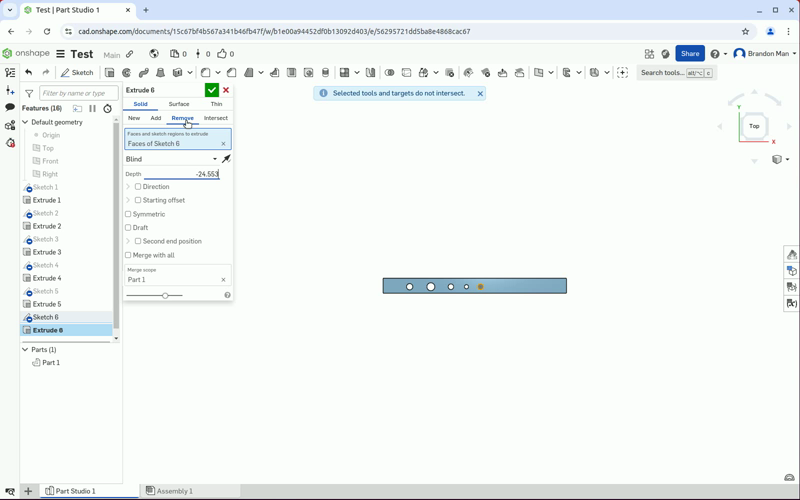
key(tab, 6)
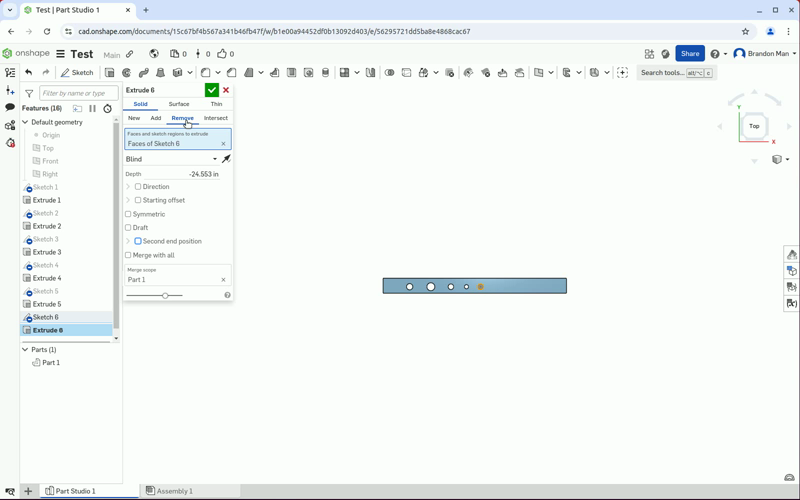
key(space)
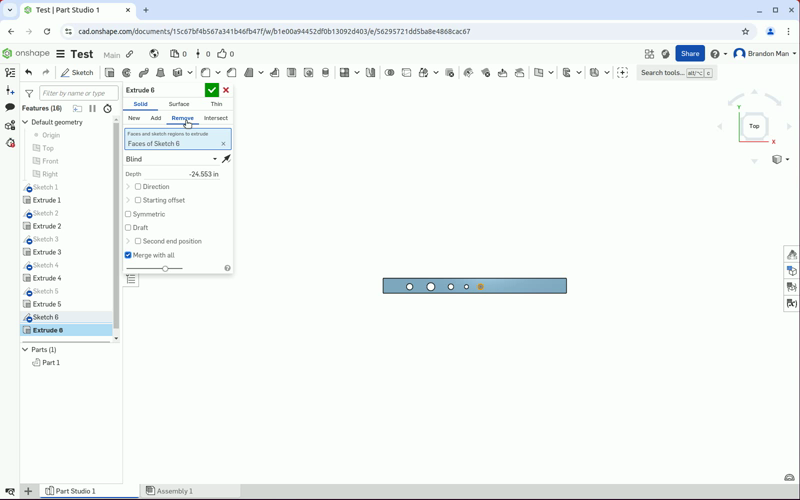
key(enter)
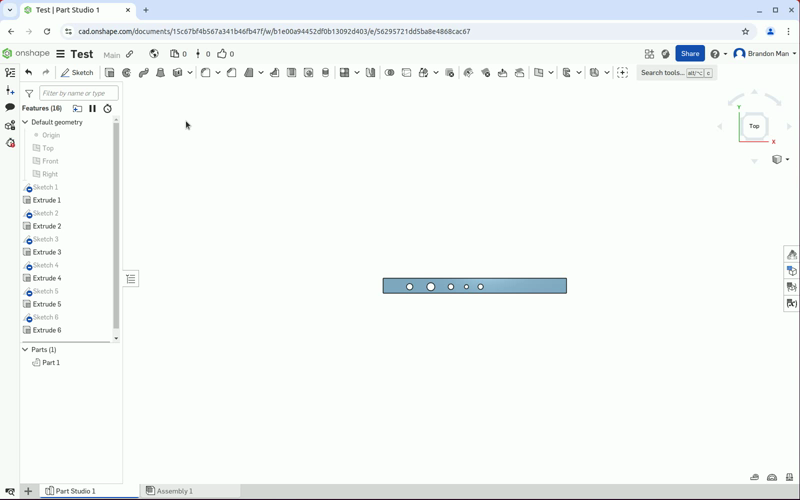
key(shift+h)
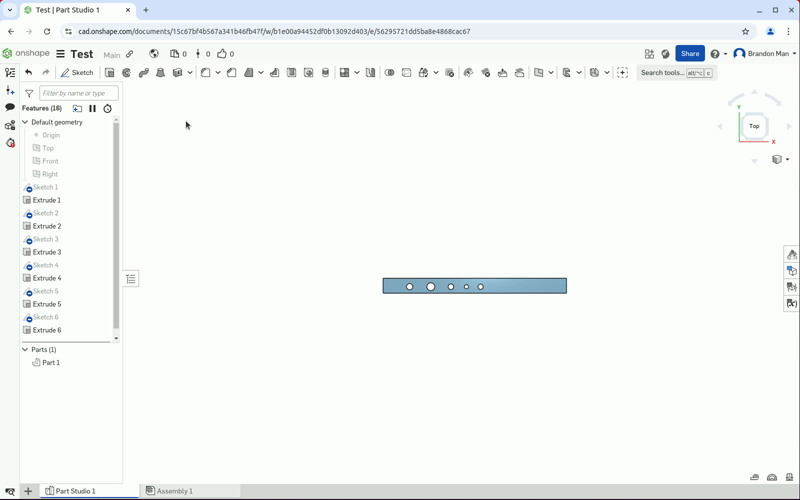
key(shift+h)
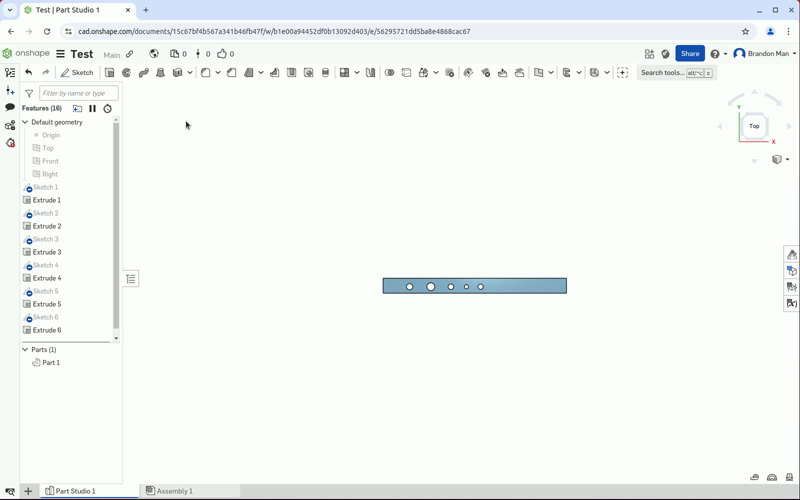
mouse_move(69, 189)
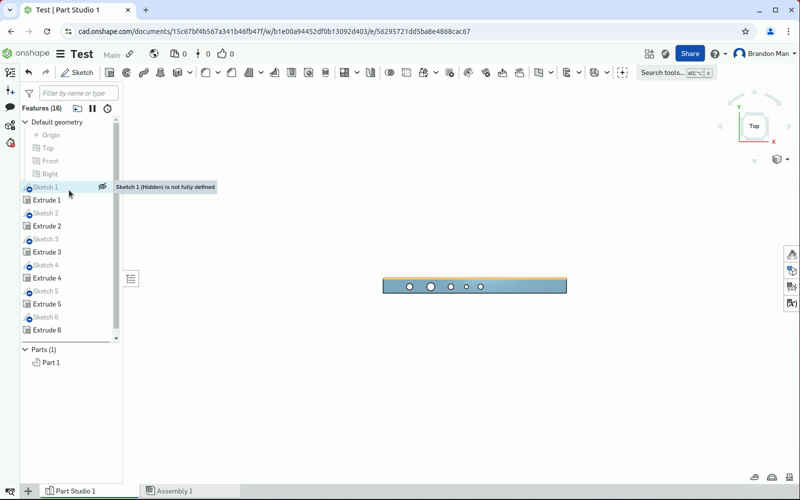
click(69, 189)
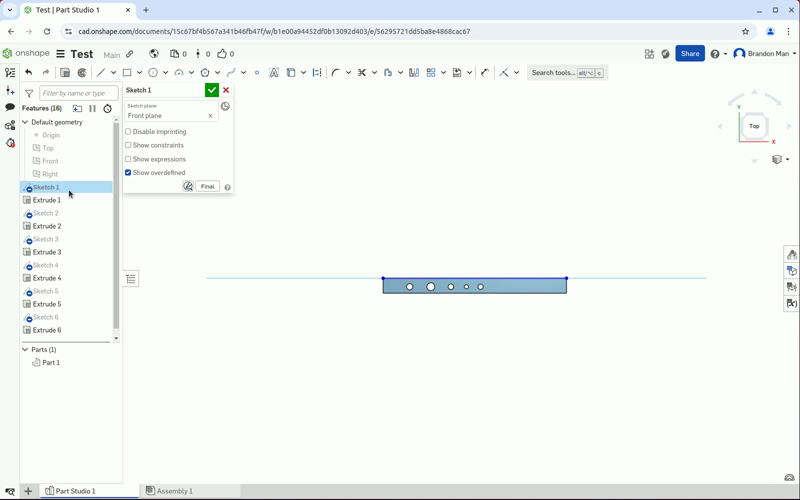
mouse_move(229, 92)
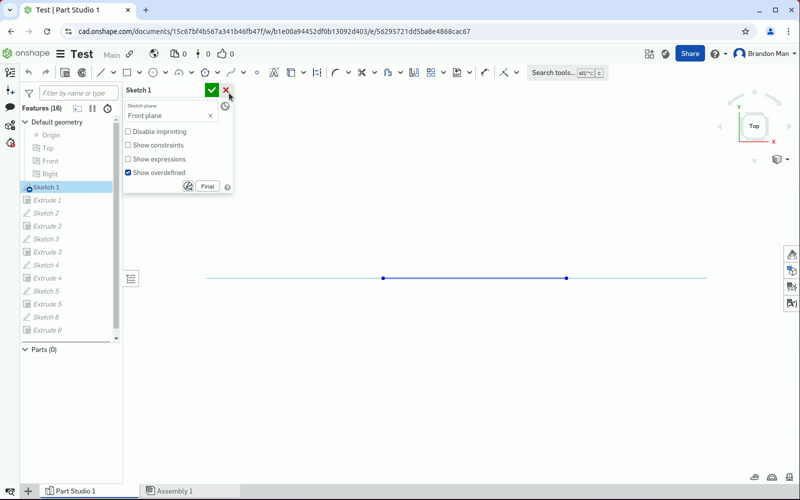
click(229, 92)
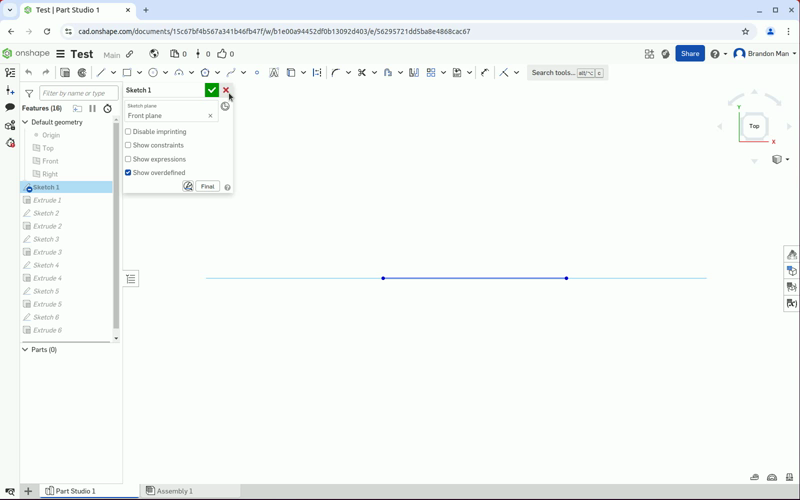
key(shift+s)
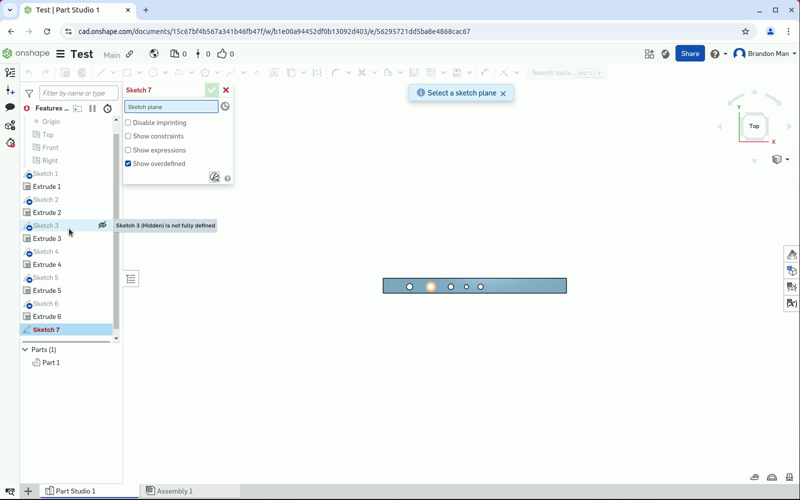
scroll(3)
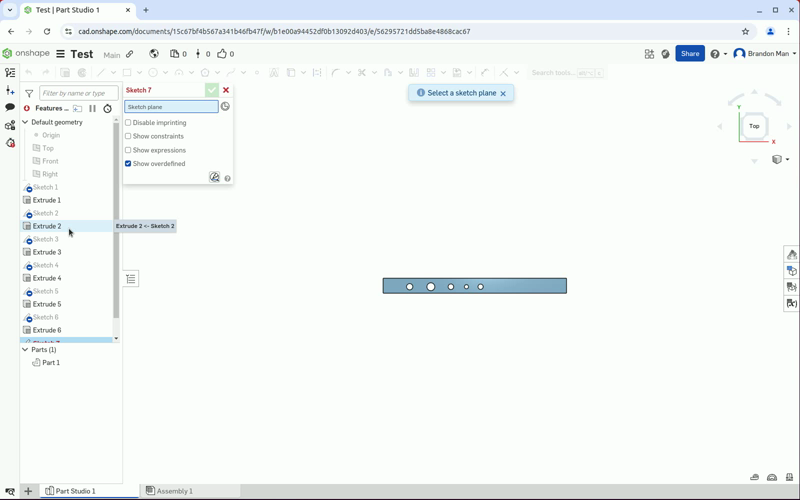
mouse_move(69, 150)
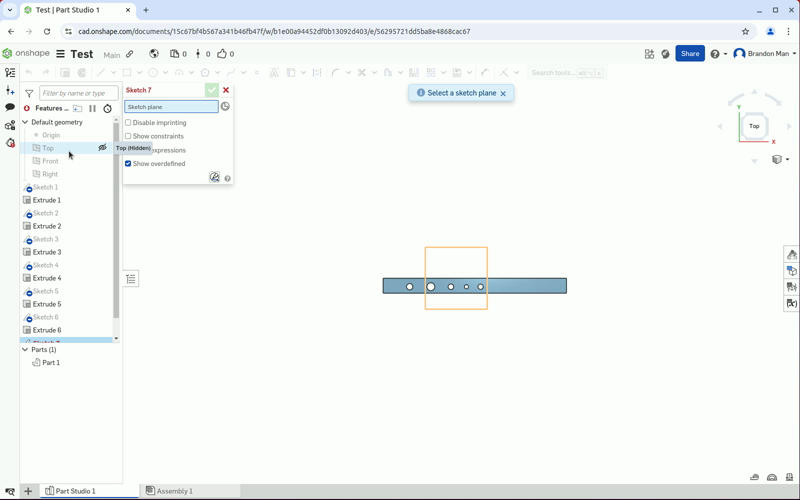
click(69, 150)
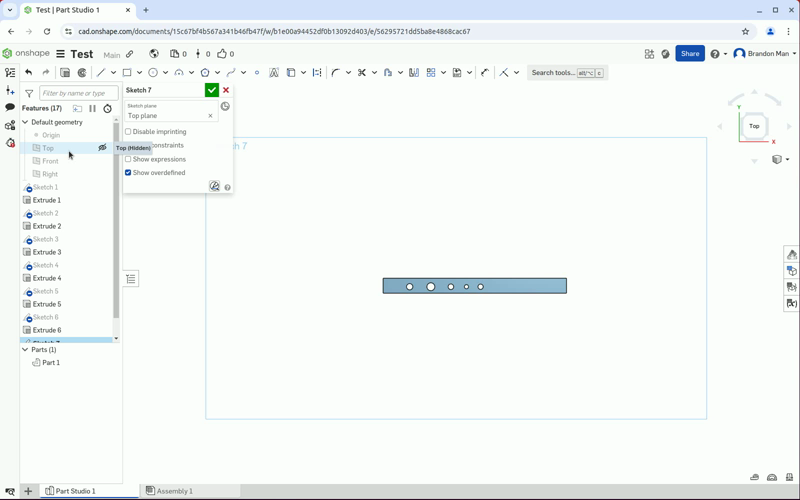
mouse_move(73, 352)
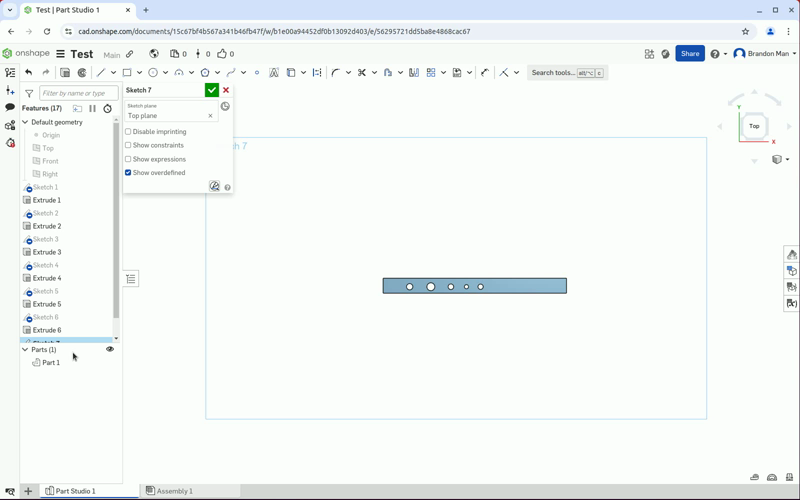
key(y)
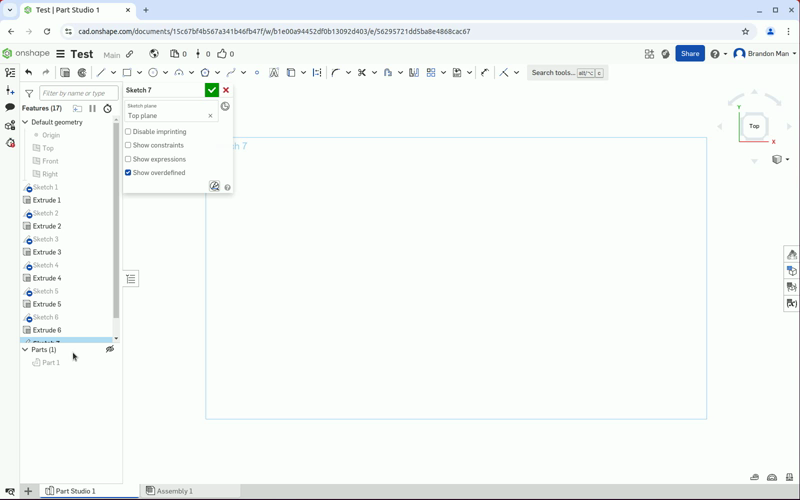
key(c)
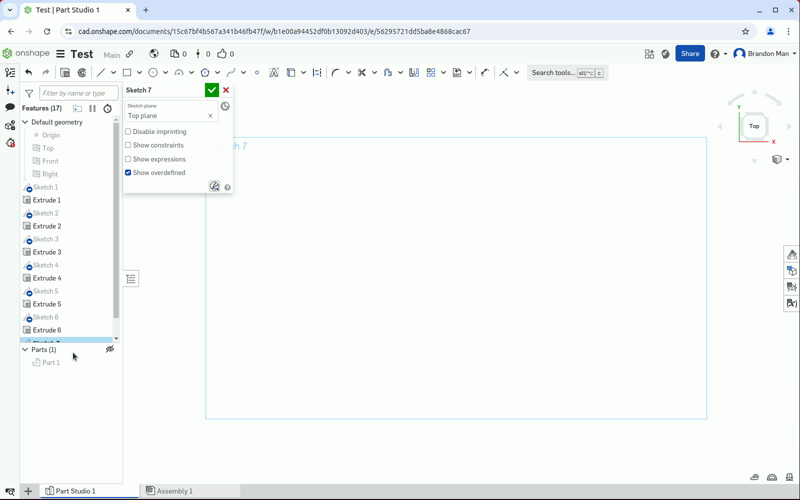
key_down(shift)
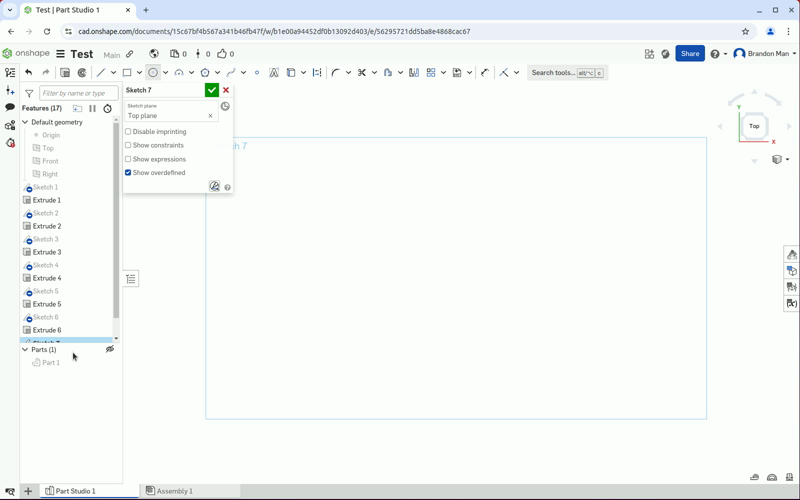
mouse_move(492, 286)
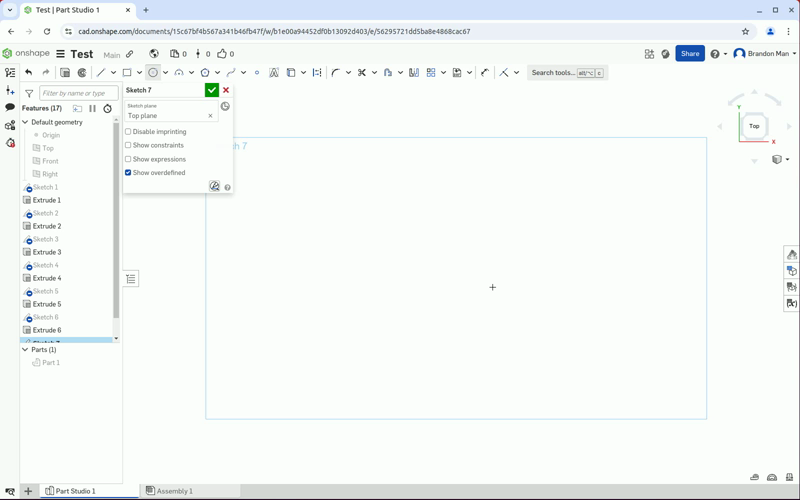
click(492, 286)
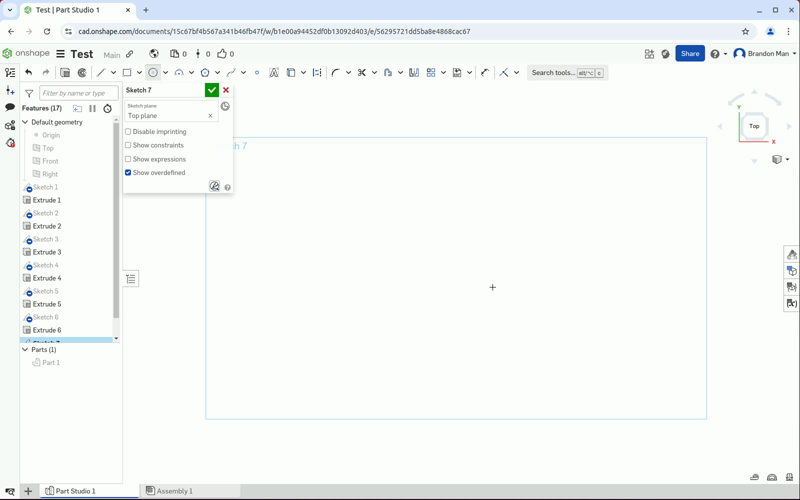
key_up(shift)
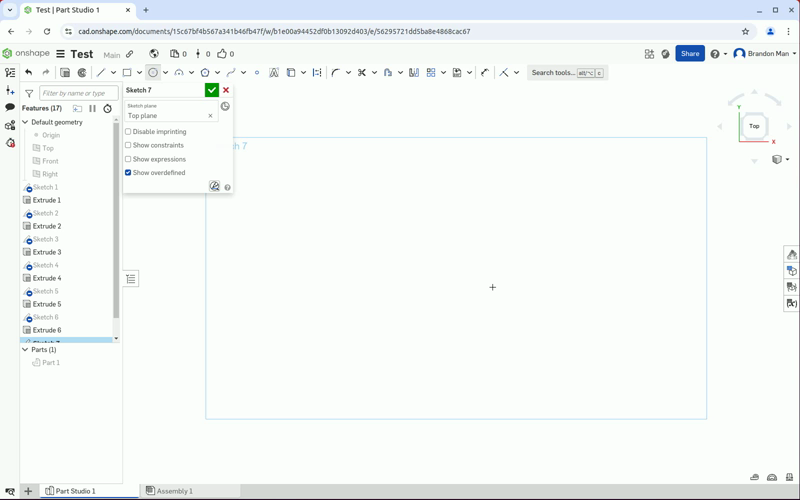
mouse_move(494, 286)
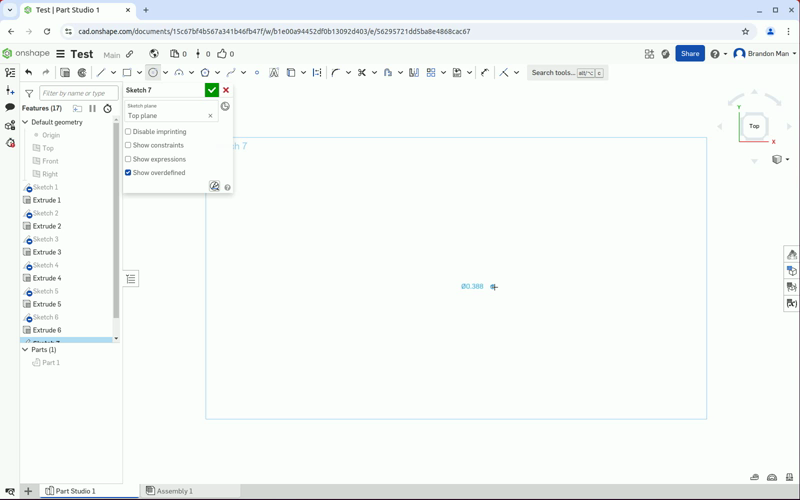
scroll(6)
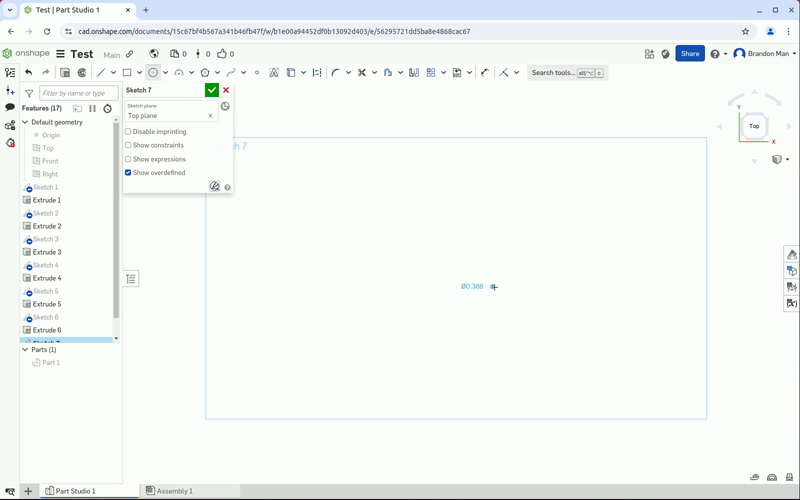
scroll(6)
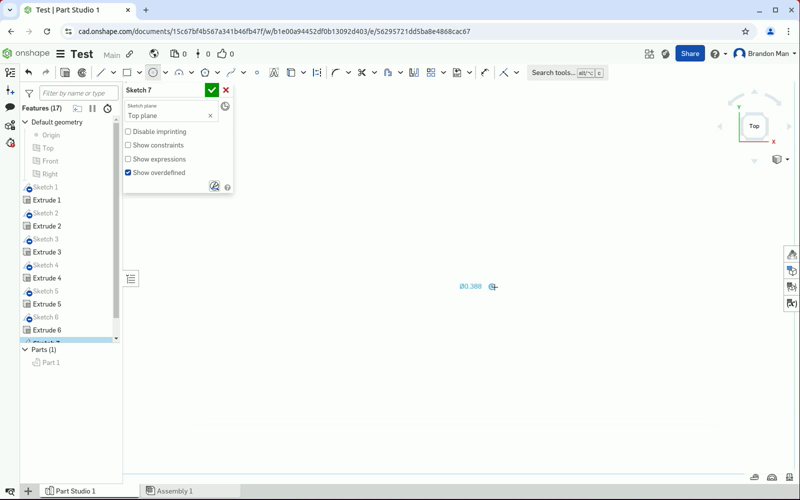
scroll(6)
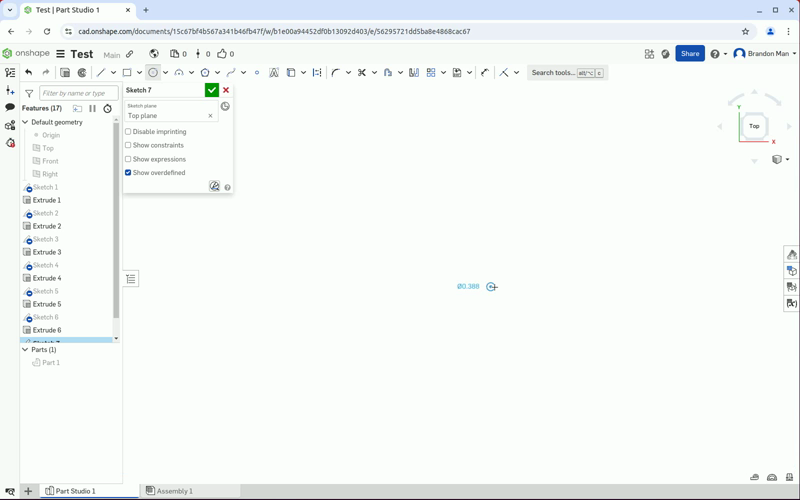
scroll(6)
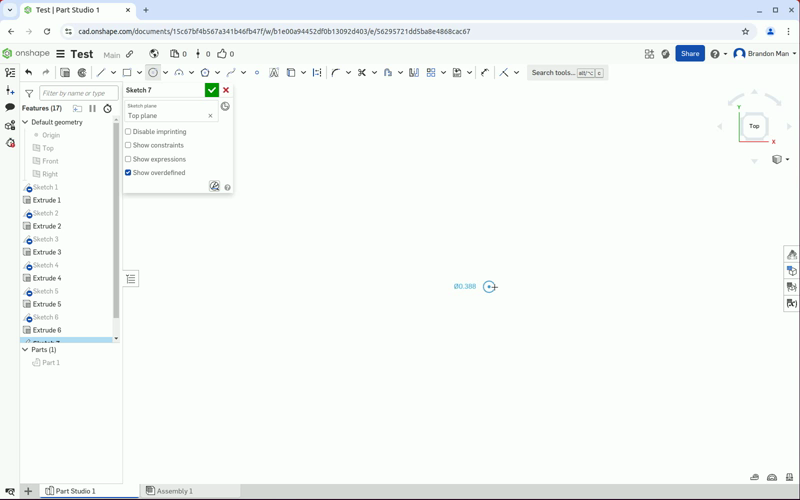
scroll(6)
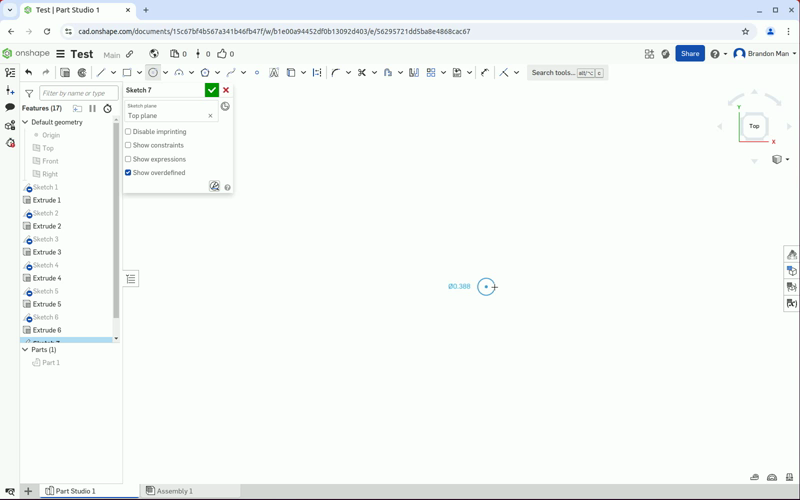
scroll(6)
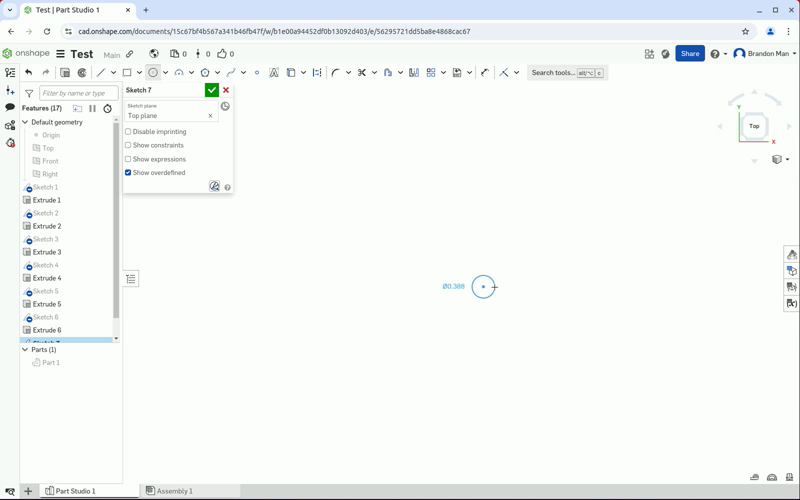
scroll(6)
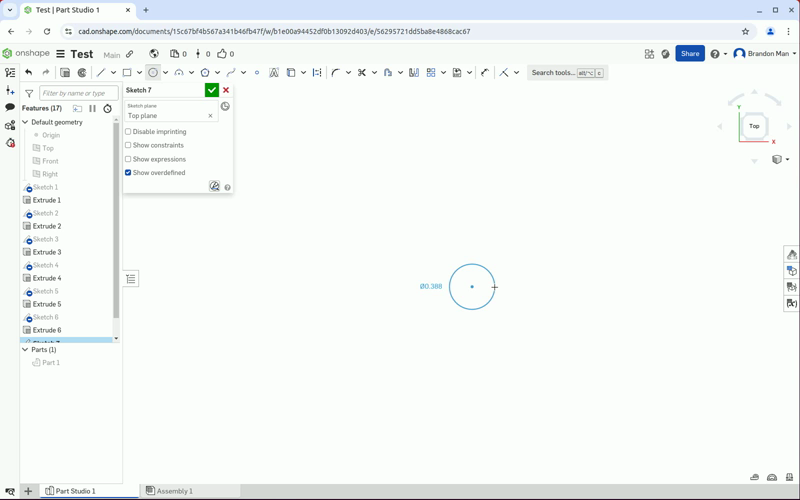
click(494, 286)
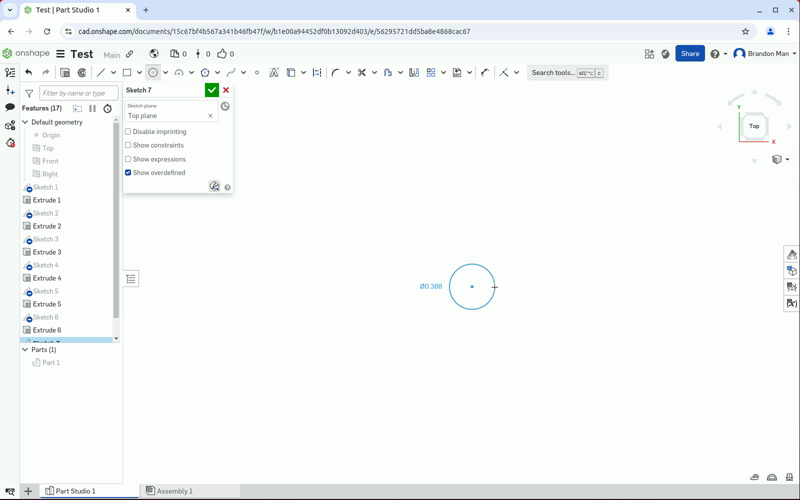
scroll(-6)
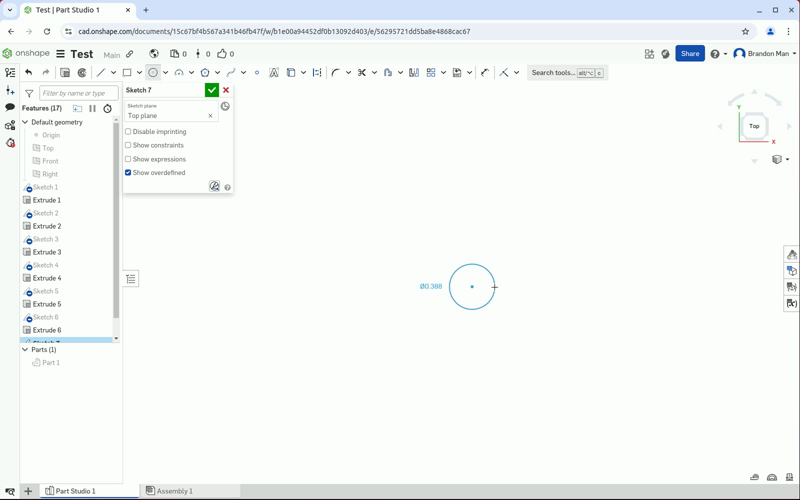
scroll(-6)
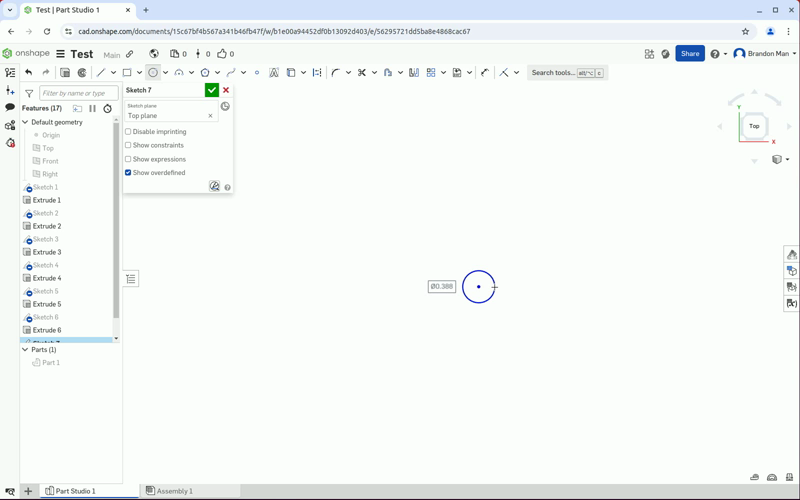
scroll(-6)
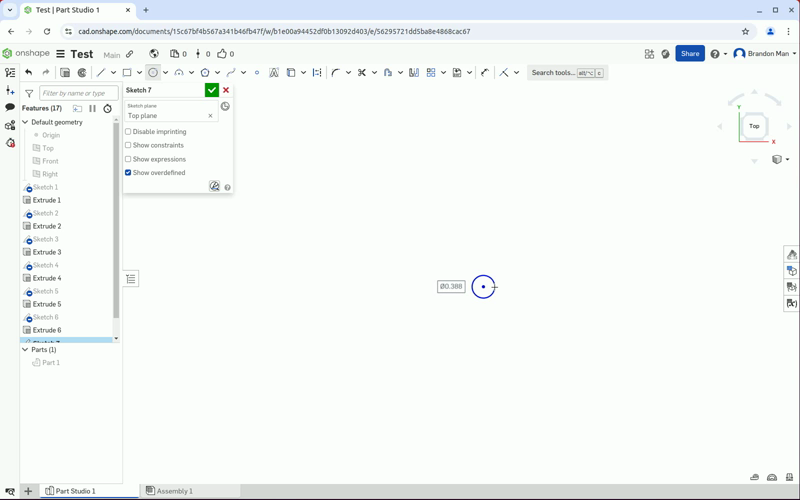
scroll(-6)
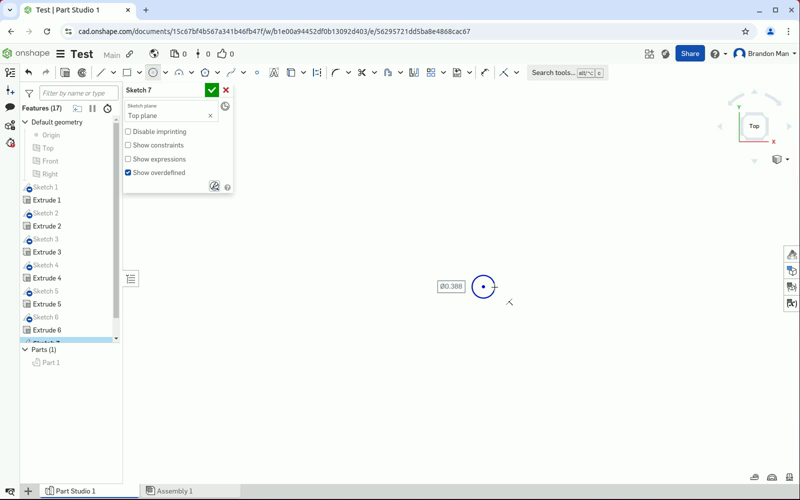
scroll(-6)
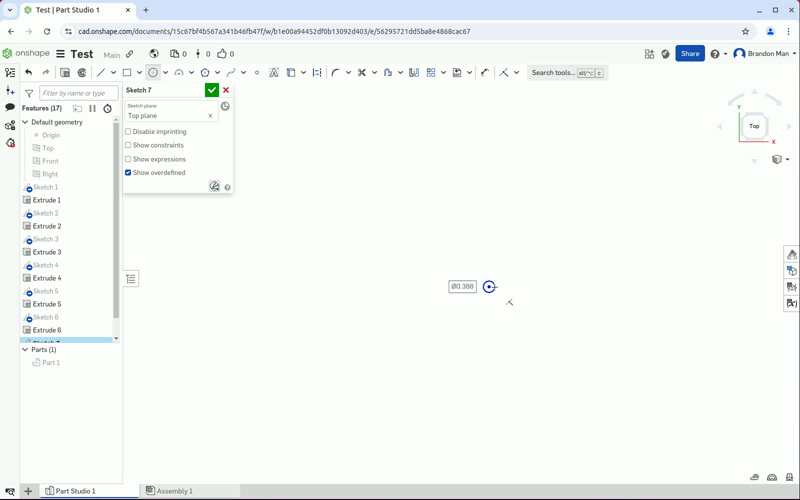
scroll(-6)
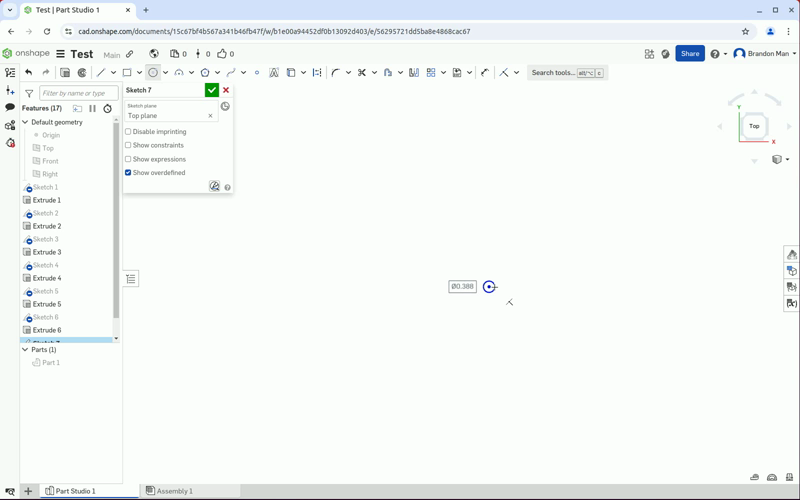
scroll(-6)
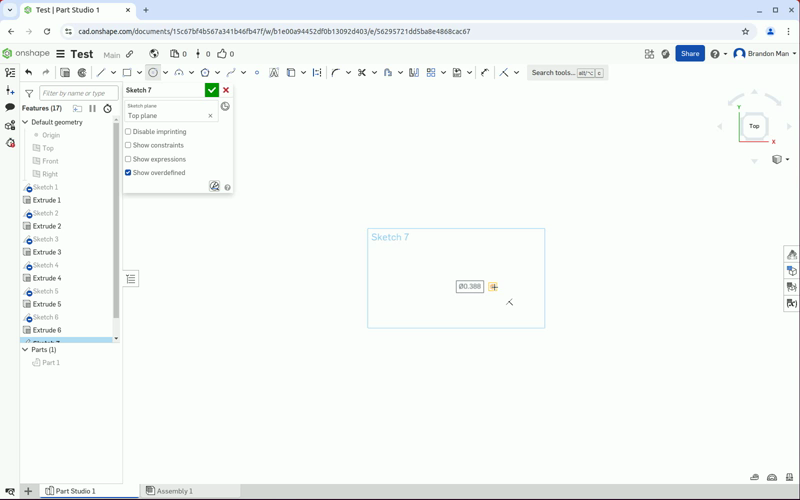
key(esc)
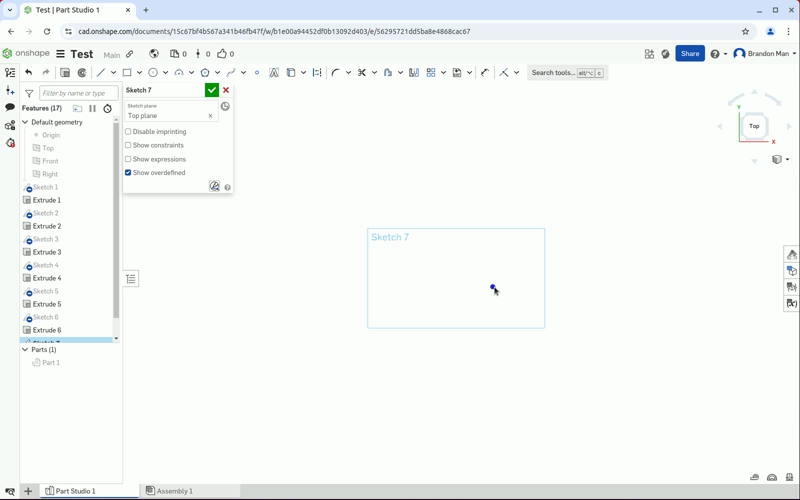
mouse_move(494, 286)
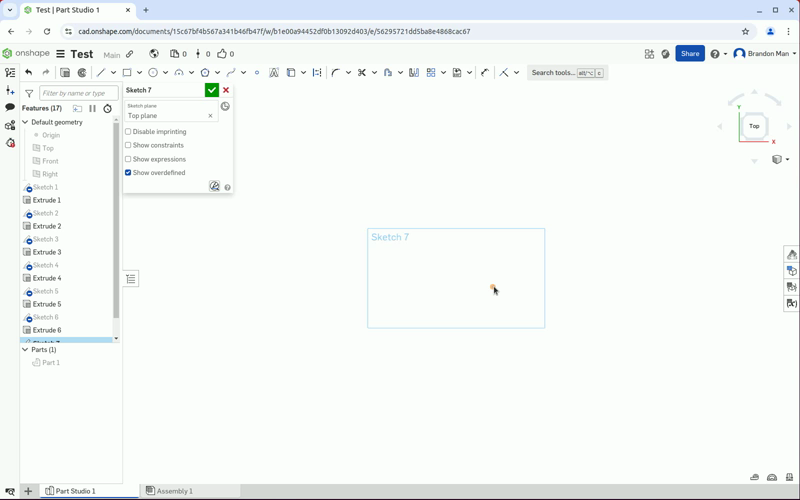
scroll(6)
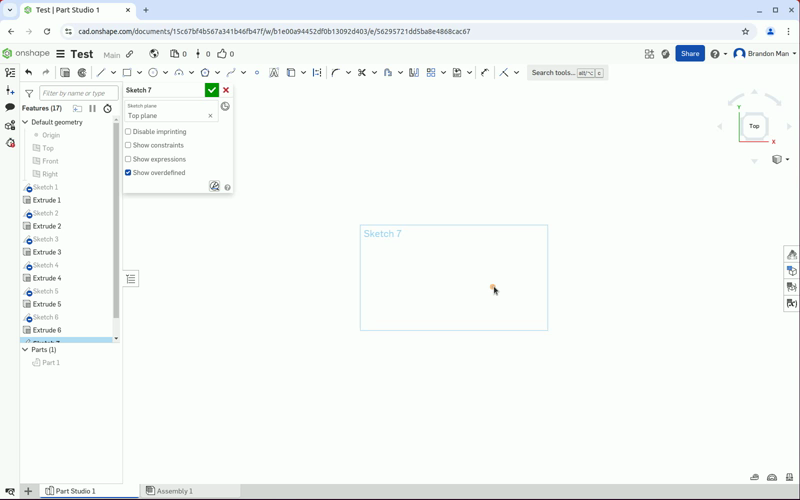
scroll(6)
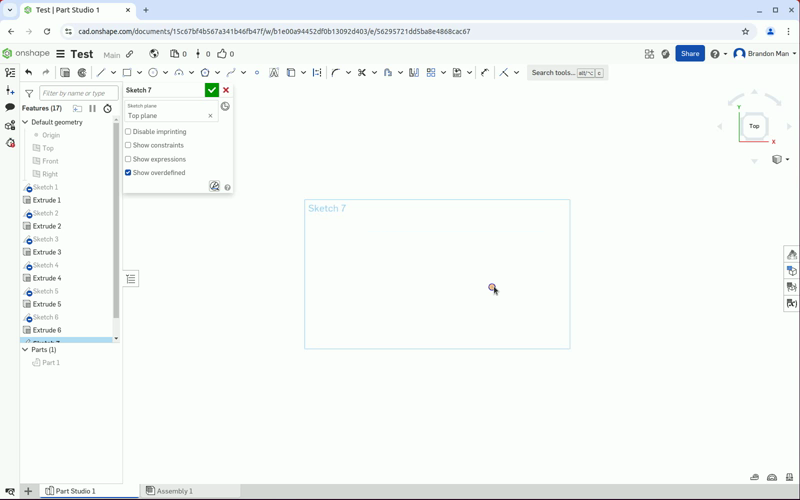
scroll(6)
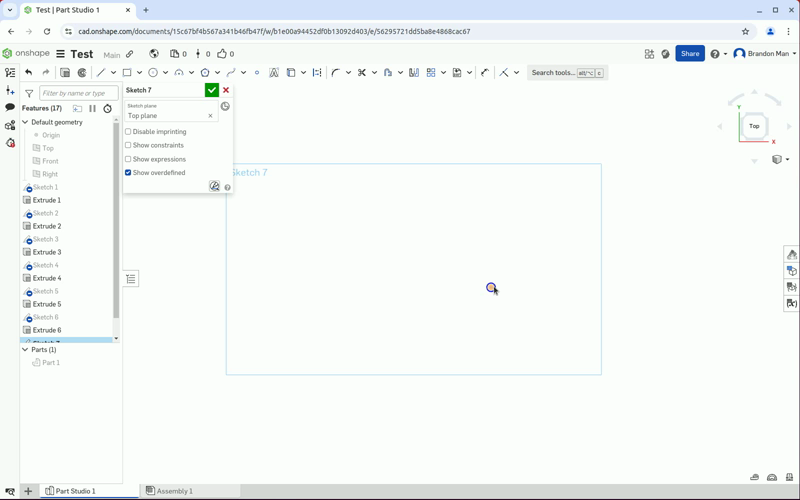
scroll(6)
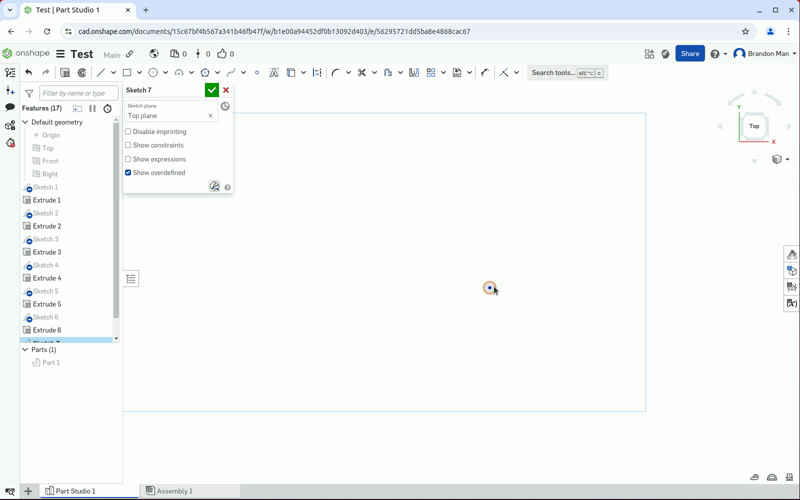
scroll(6)
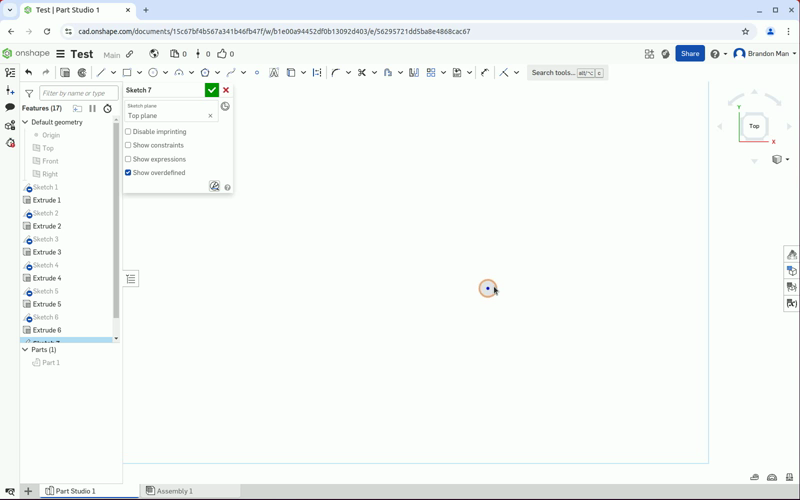
scroll(6)
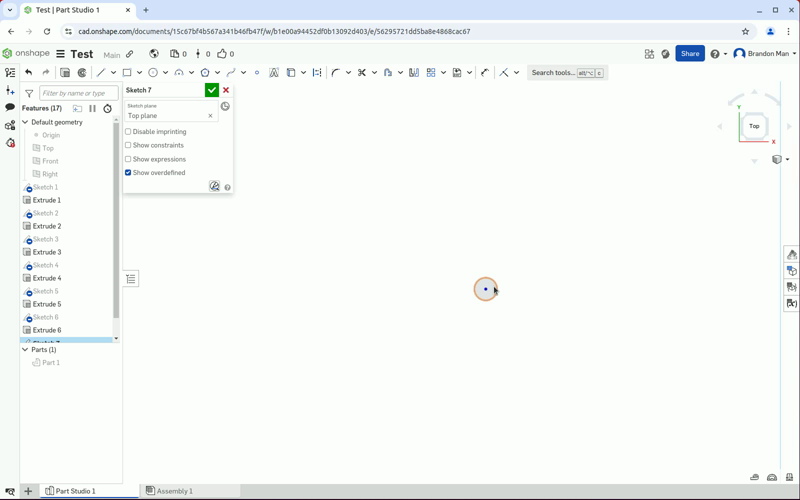
scroll(6)
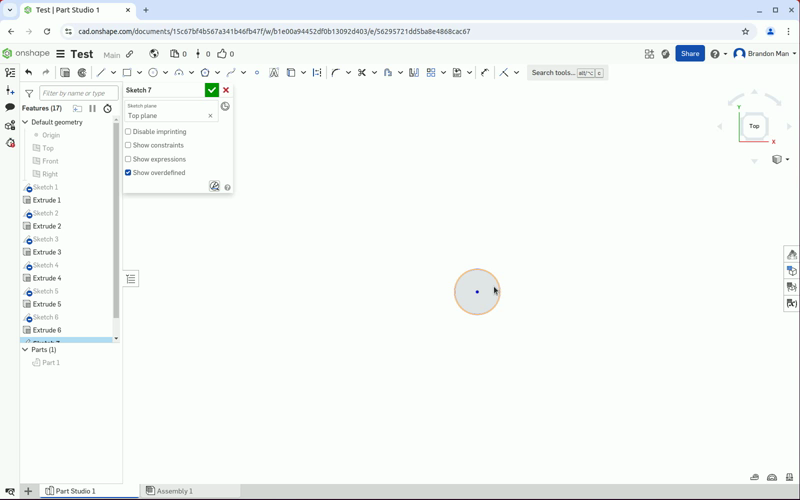
click(494, 286)
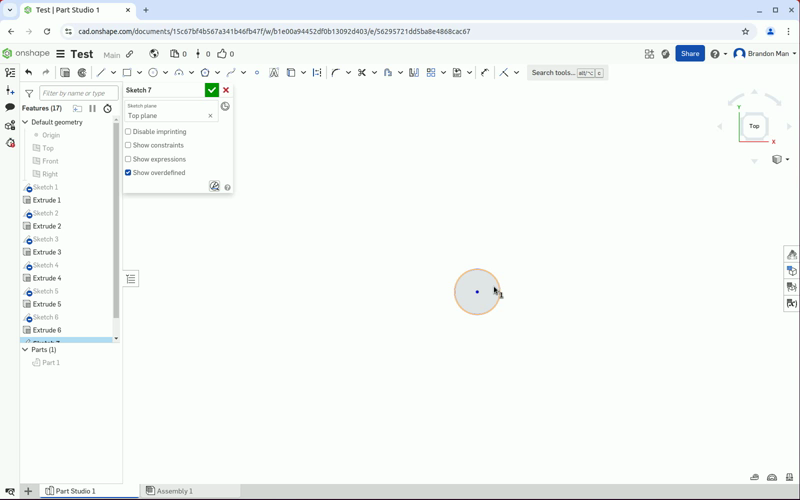
scroll(-6)
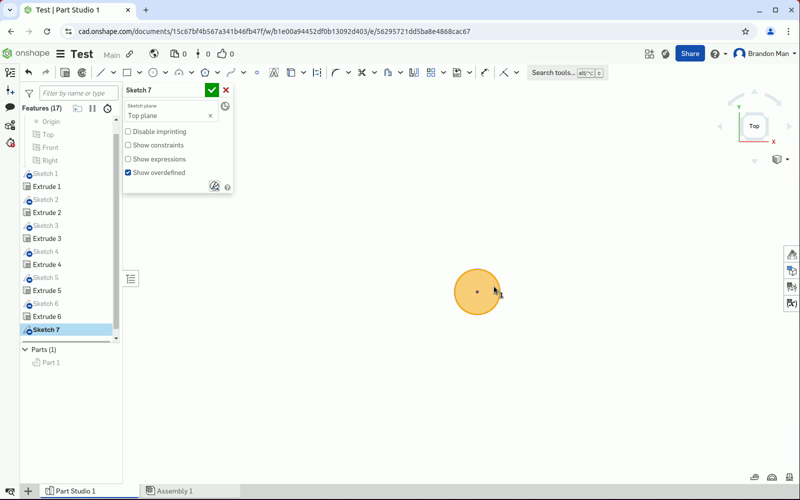
scroll(-6)
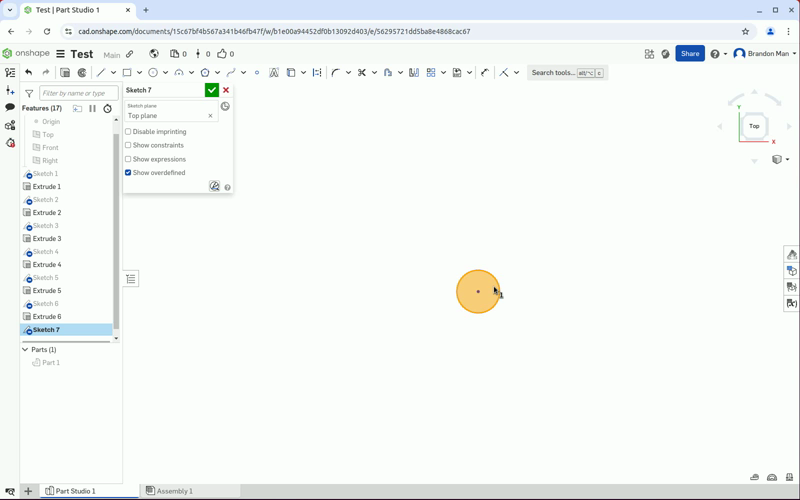
scroll(-6)
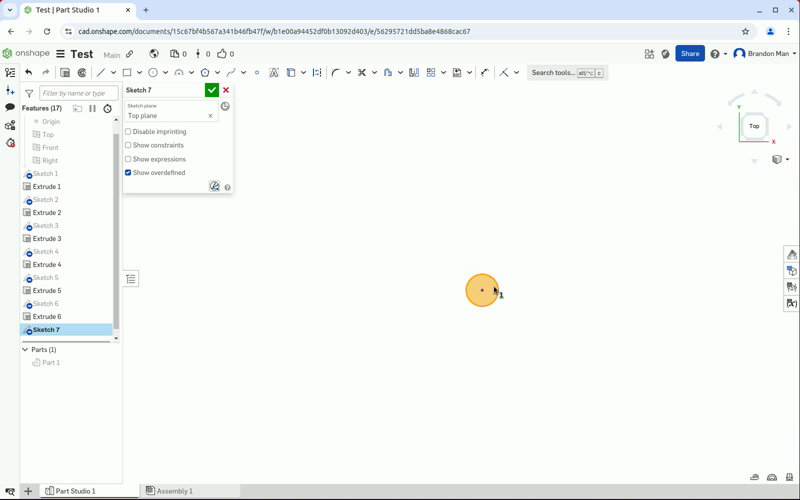
scroll(-6)
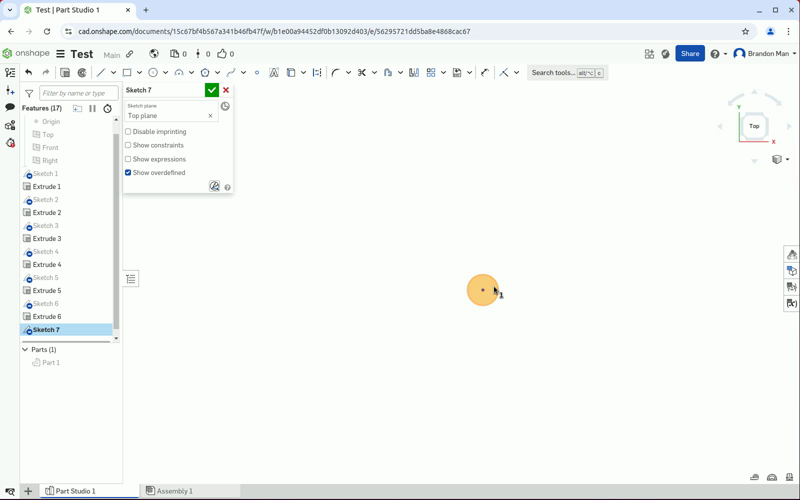
scroll(-6)
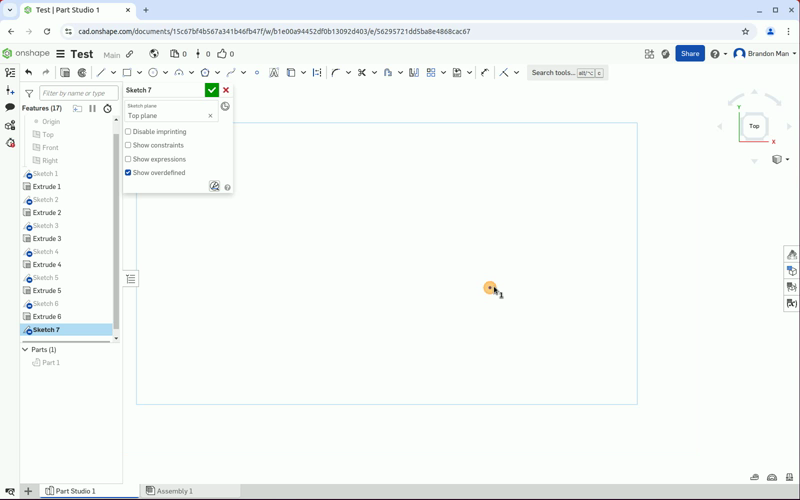
scroll(-6)
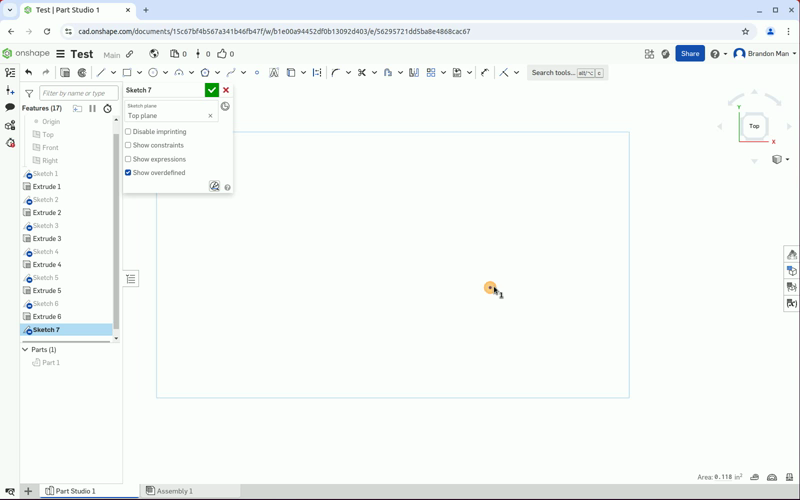
scroll(-6)
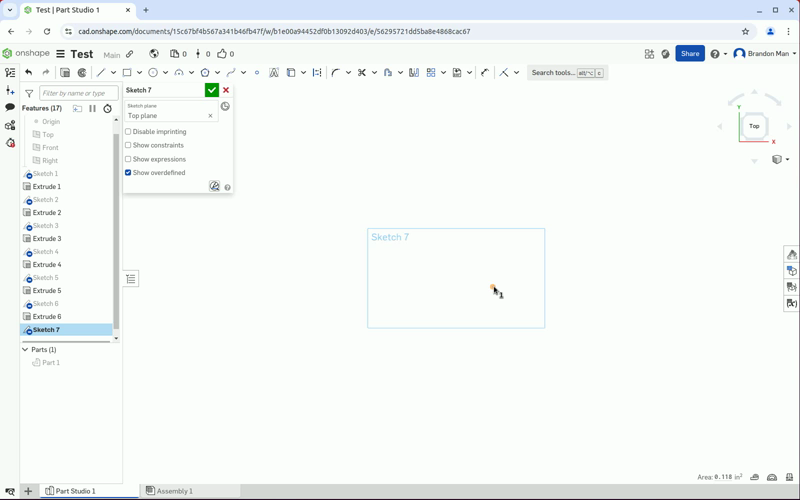
mouse_move(73, 352)
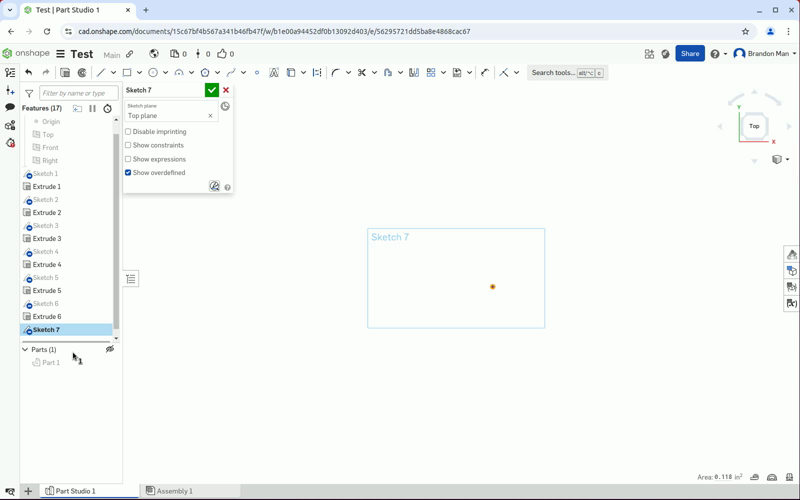
key(shift+y)
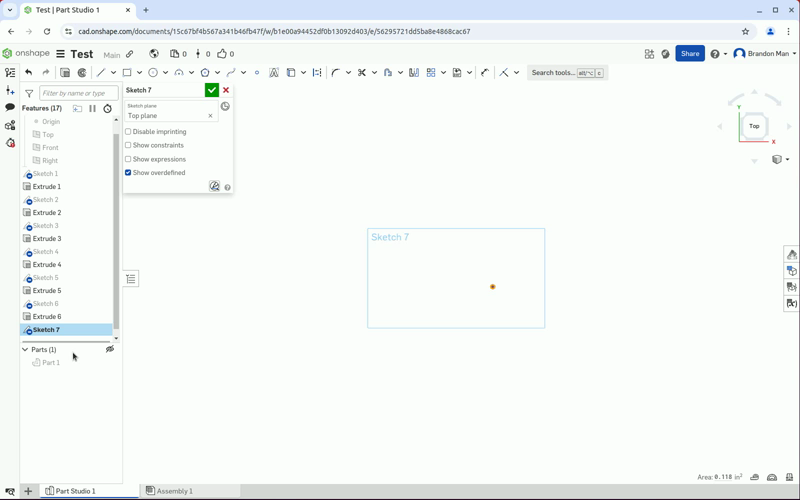
key(shift+e)
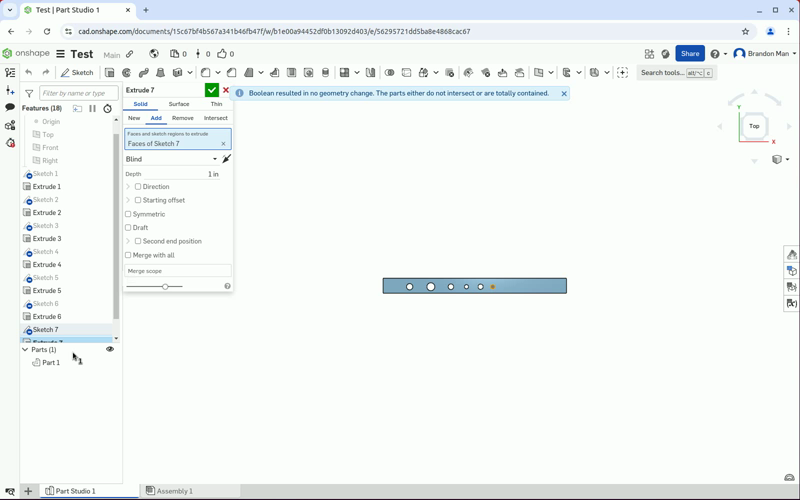
mouse_move(143, 106)
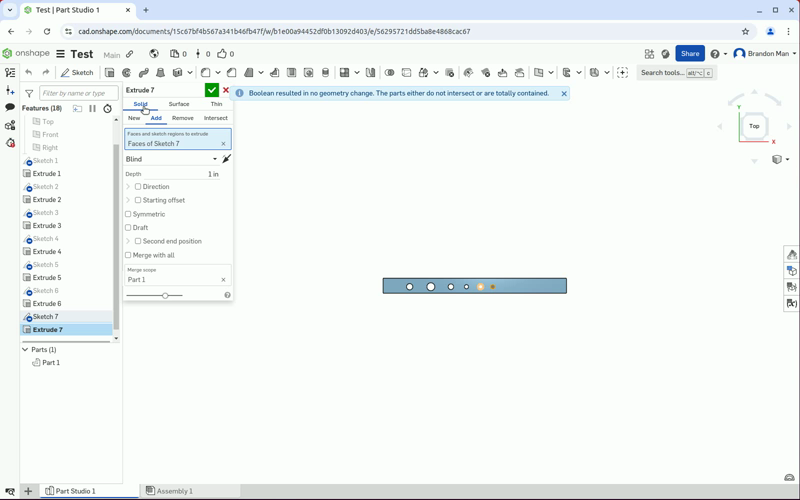
click(143, 106)
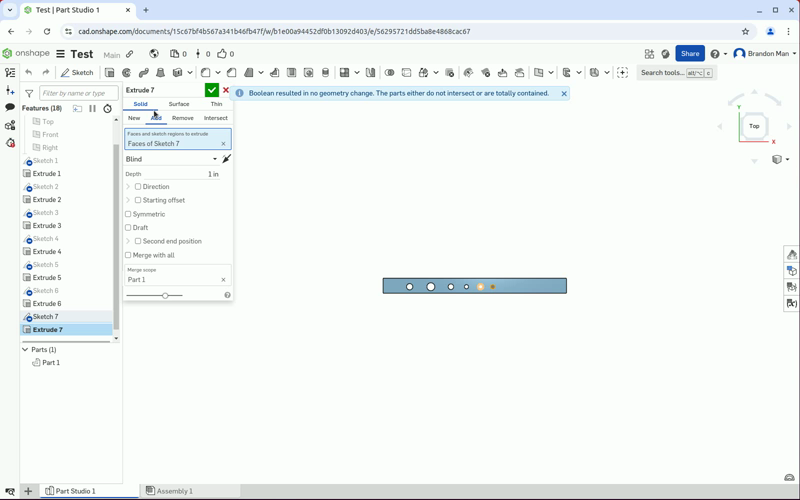
mouse_move(186, 120)
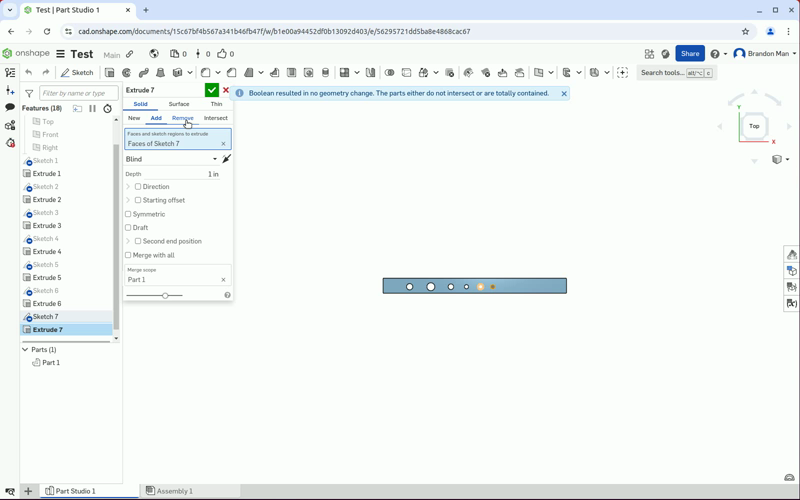
click(186, 120)
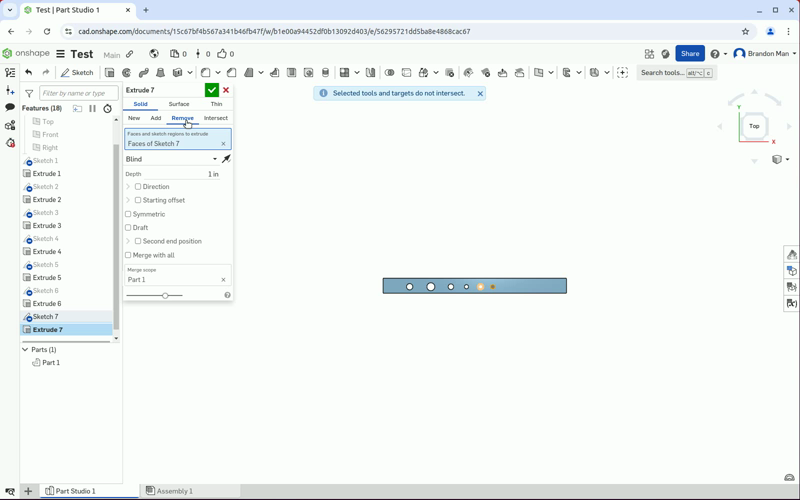
key(tab, 4)
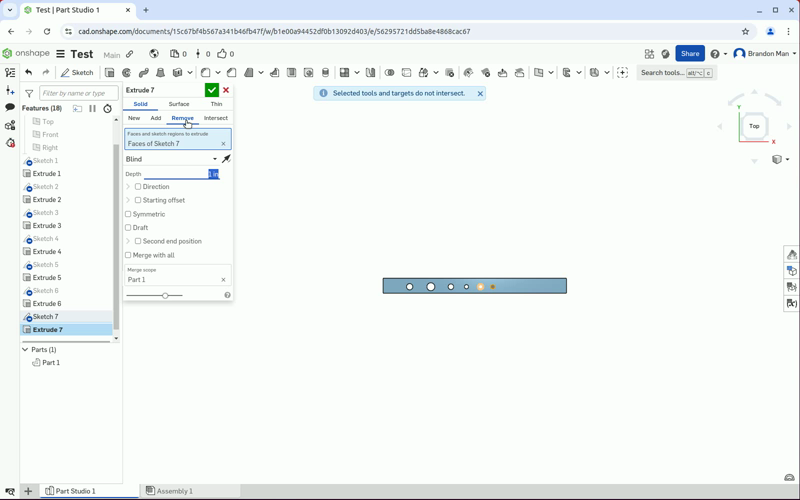
text(-24.553)
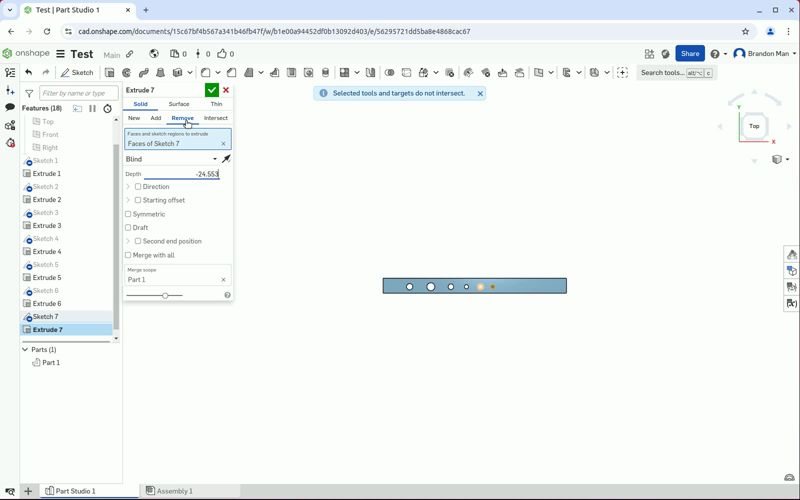
key(tab, 6)
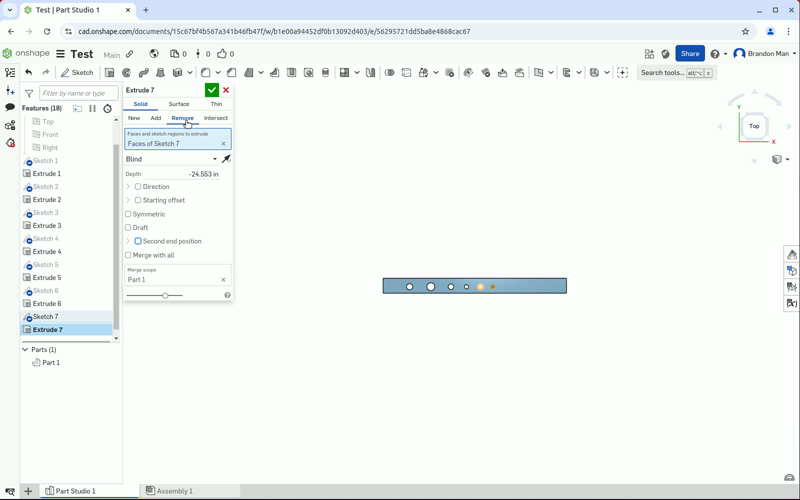
key(space)
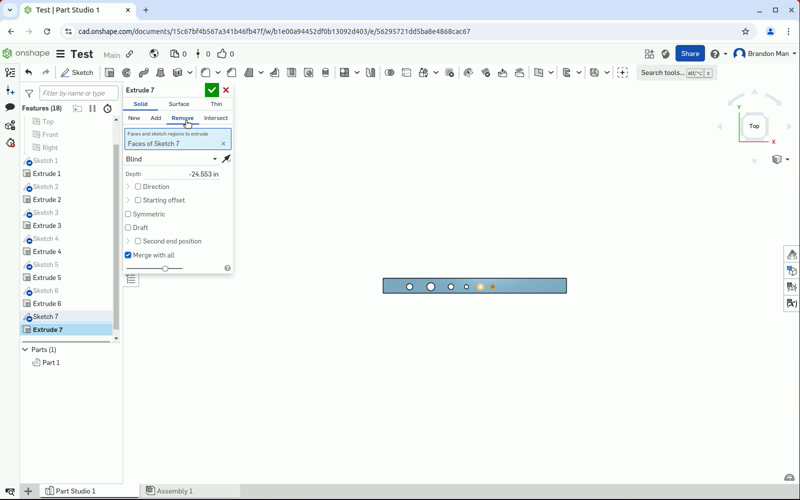
key(enter)
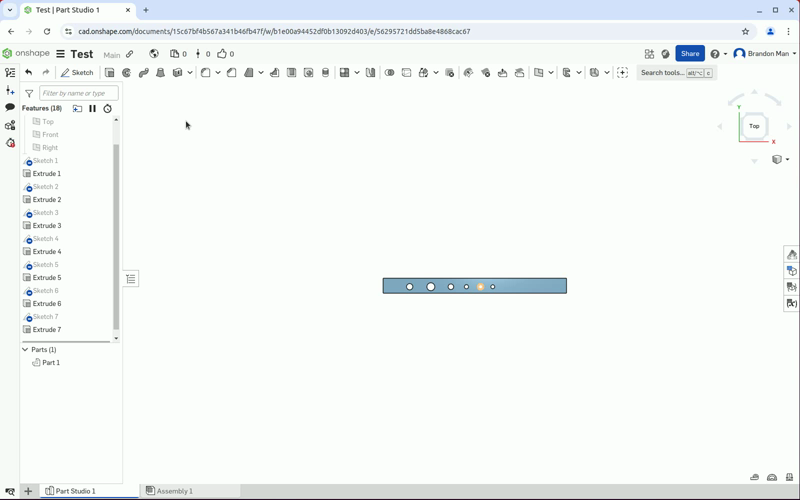
key(shift+h)
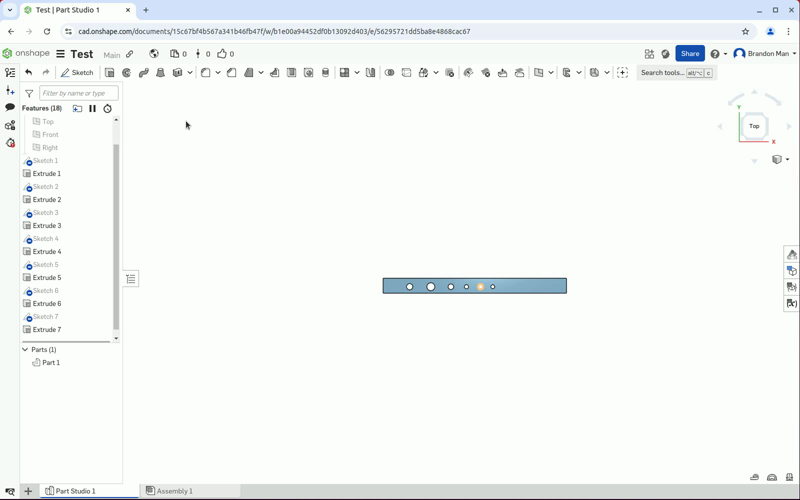
key(shift+h)
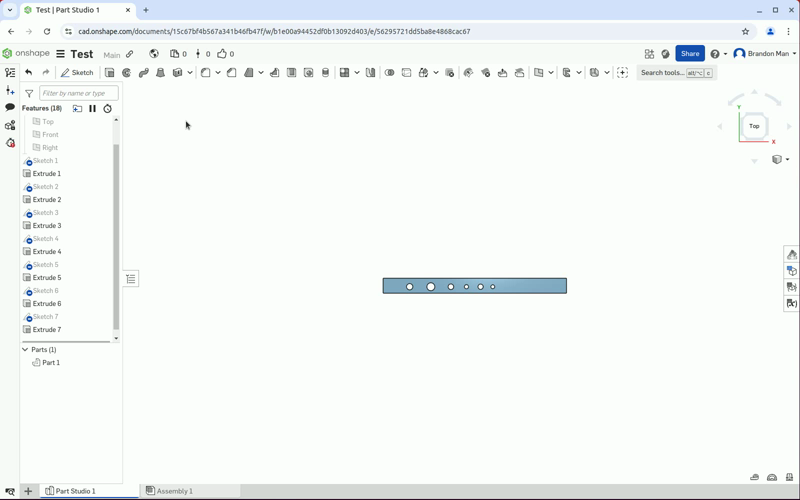
mouse_move(69, 163)
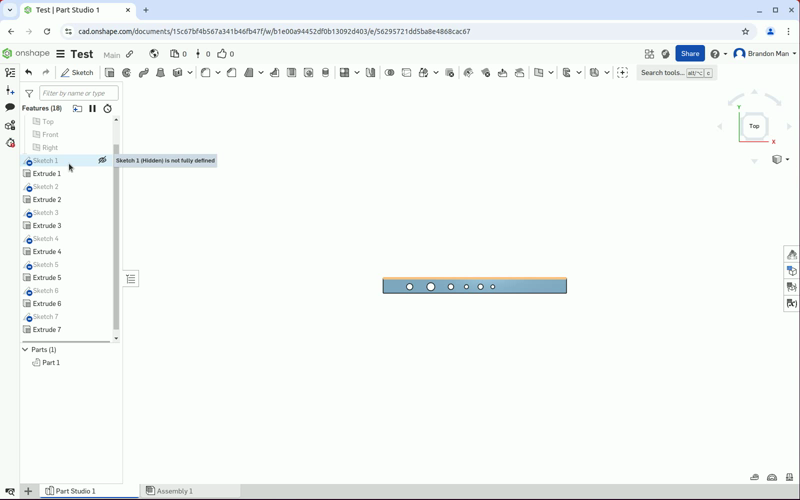
click(69, 163)
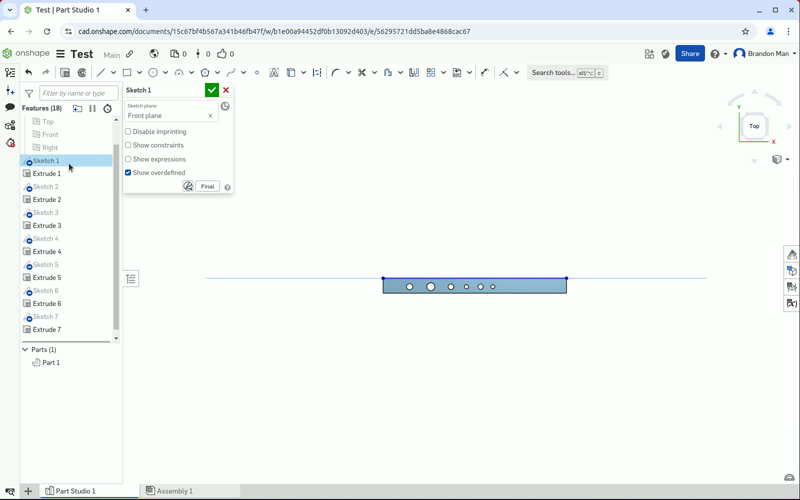
mouse_move(229, 92)
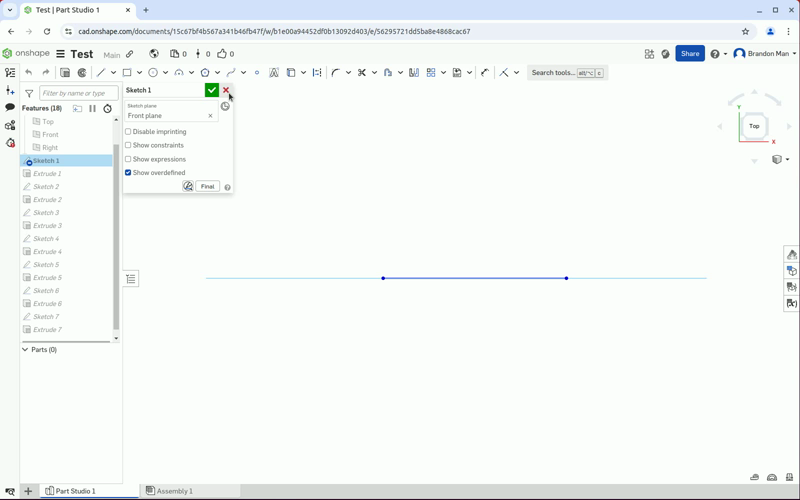
click(229, 92)
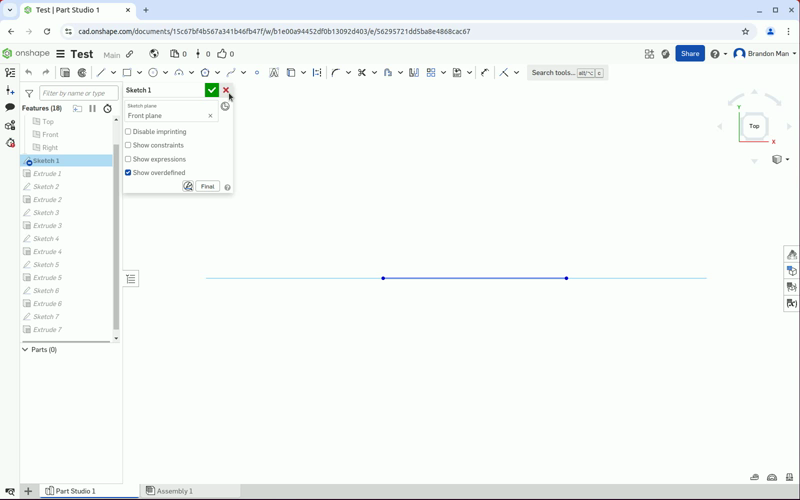
key(shift+s)
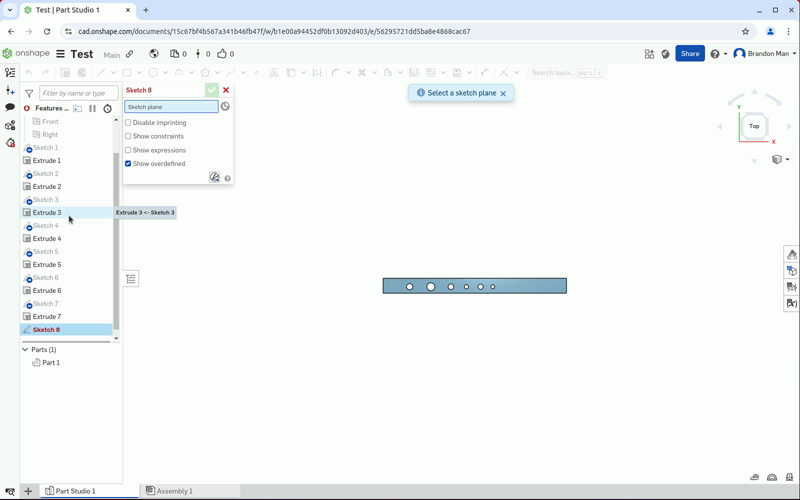
scroll(3)
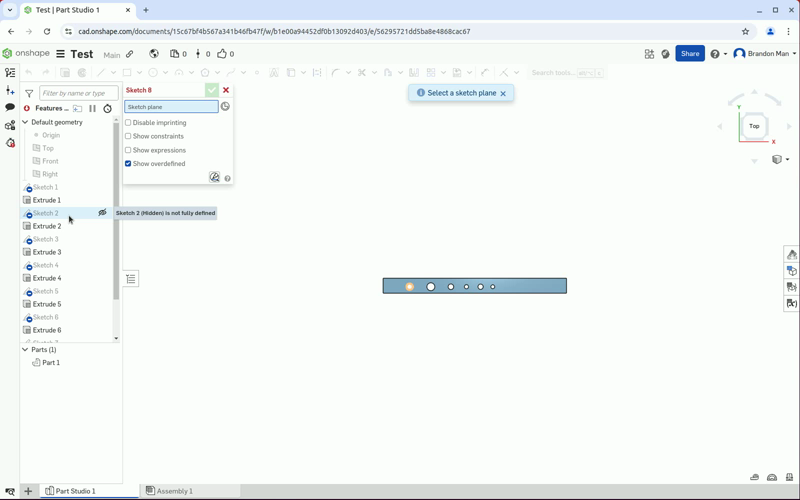
mouse_move(69, 150)
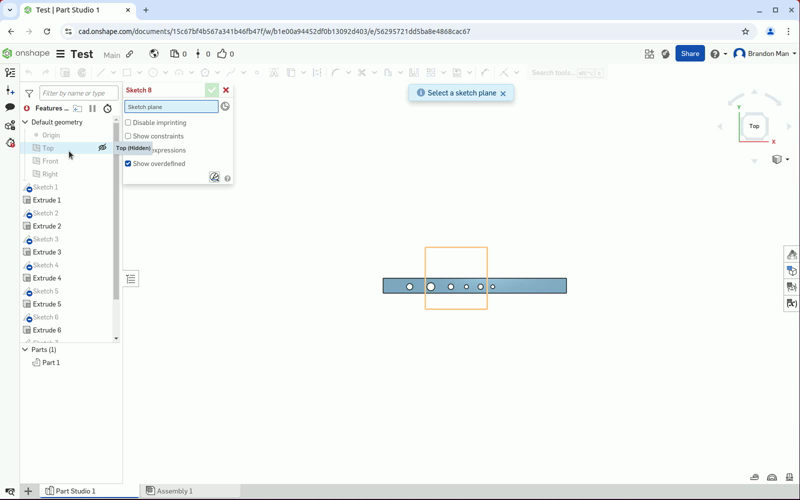
click(69, 150)
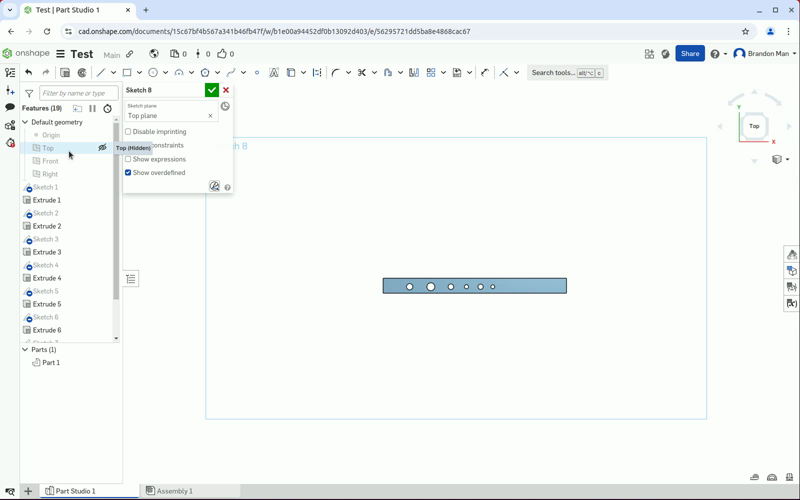
mouse_move(73, 352)
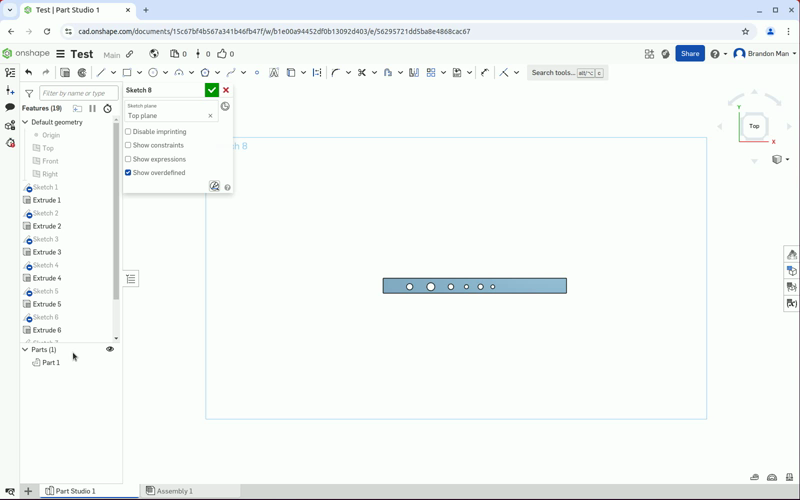
key(y)
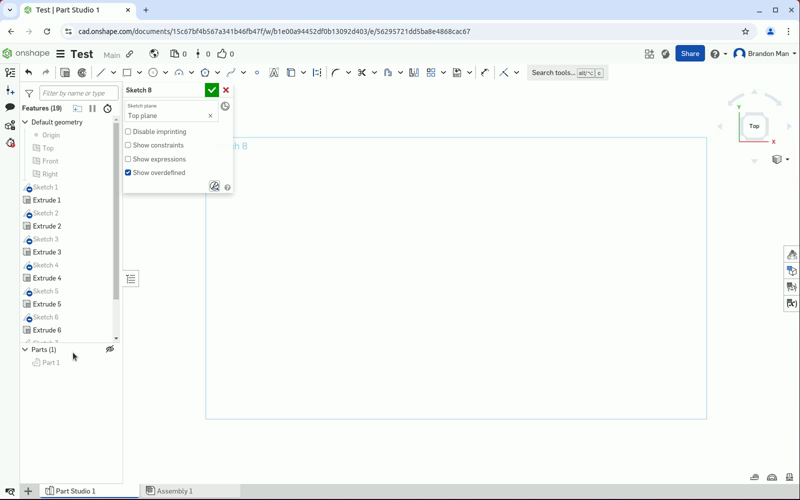
key(c)
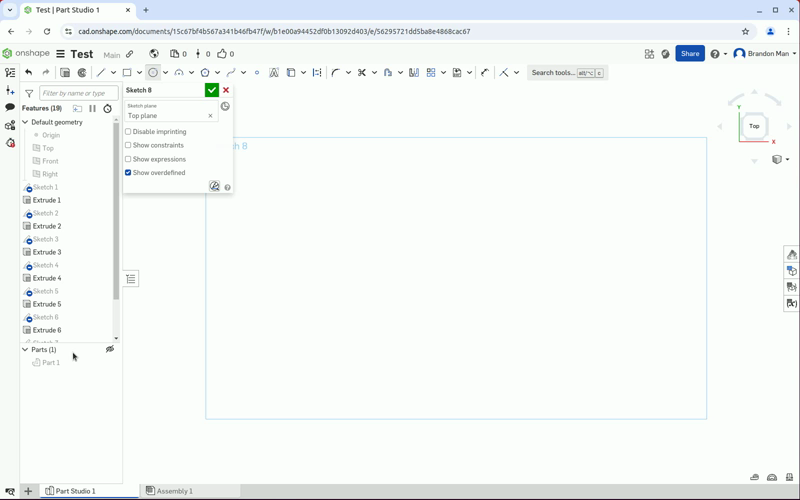
key_down(shift)
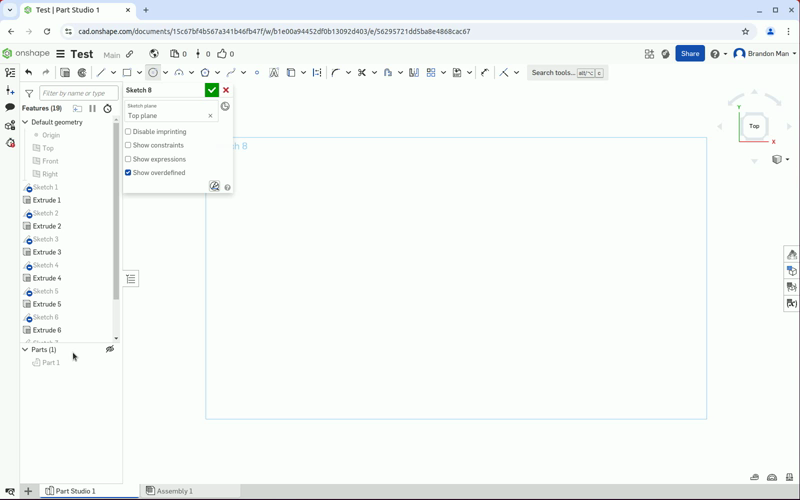
mouse_move(503, 286)
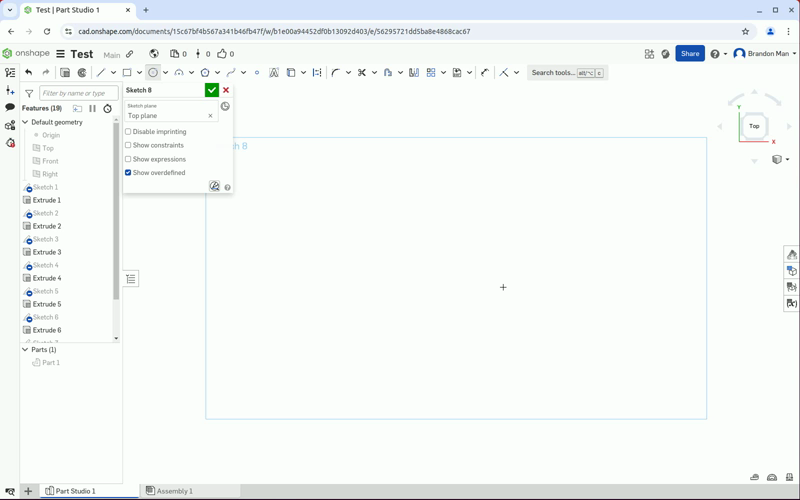
click(503, 286)
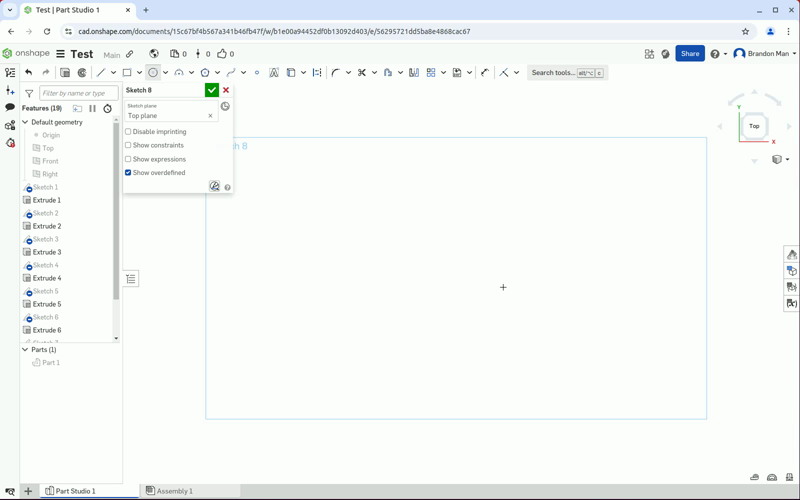
key_up(shift)
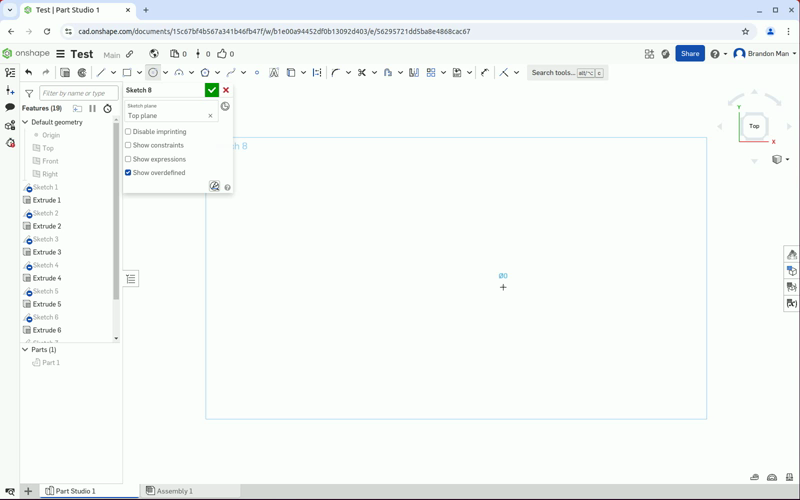
mouse_move(505, 286)
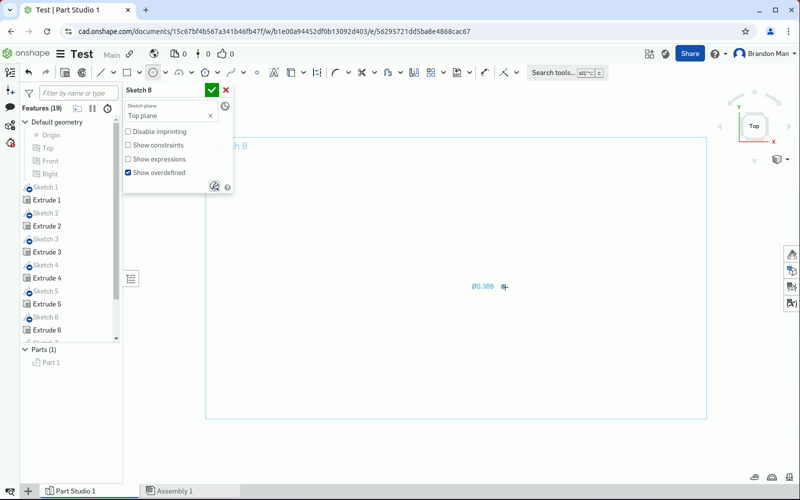
scroll(6)
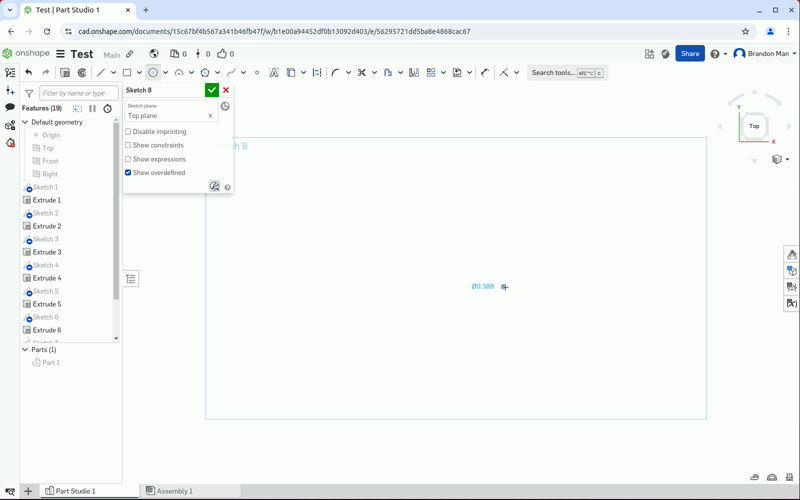
scroll(6)
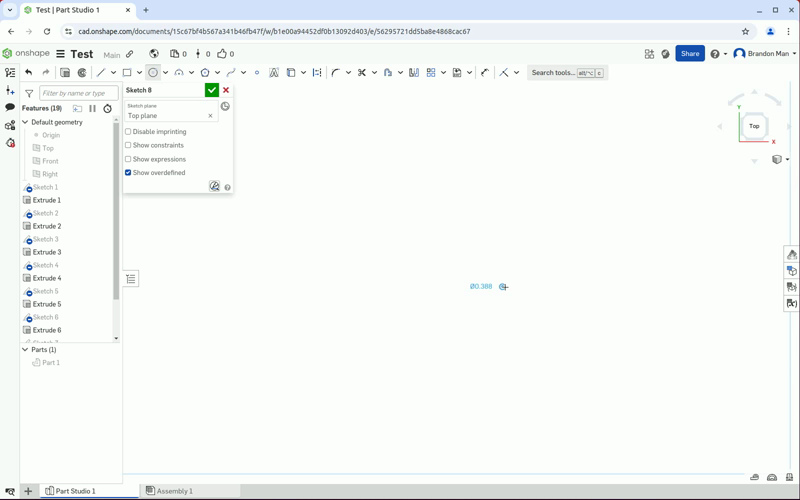
scroll(6)
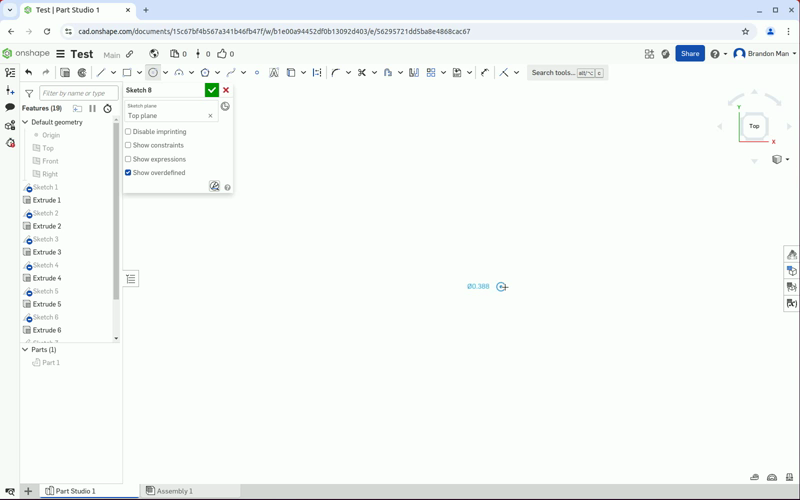
scroll(6)
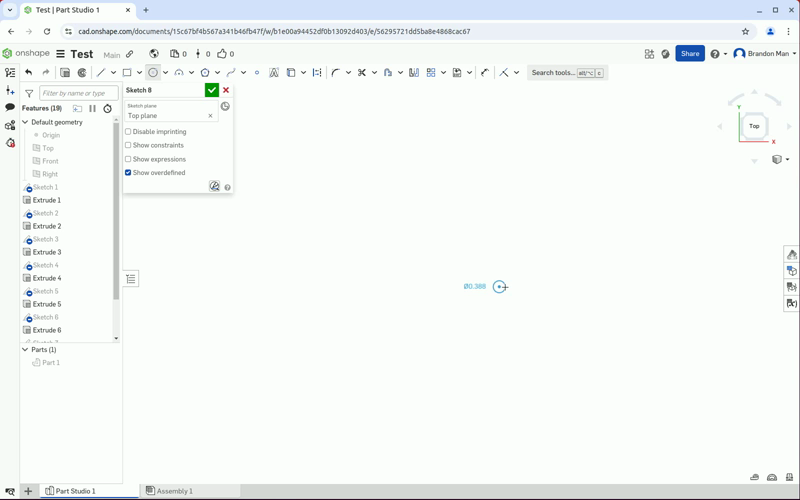
scroll(6)
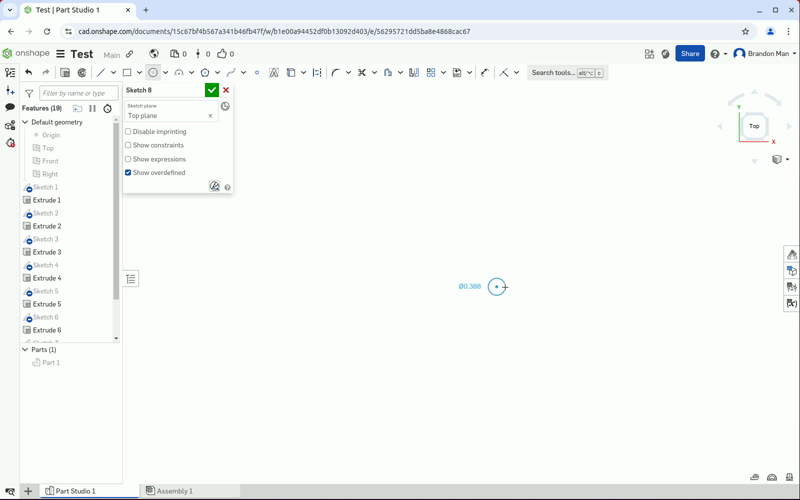
scroll(6)
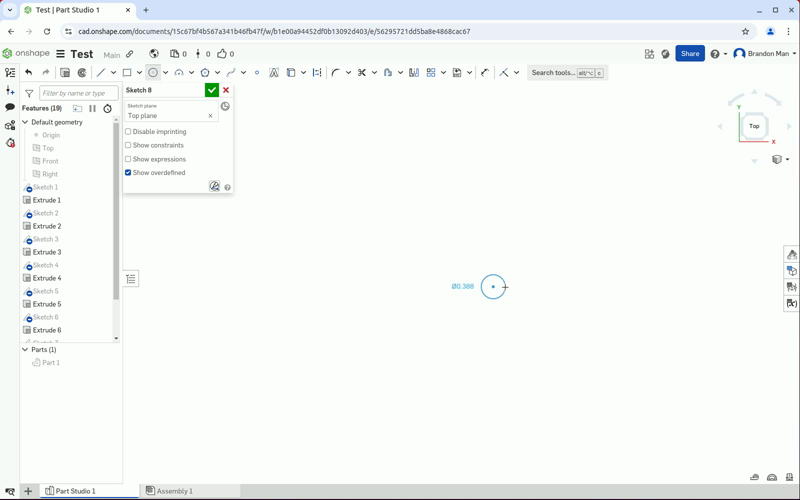
scroll(6)
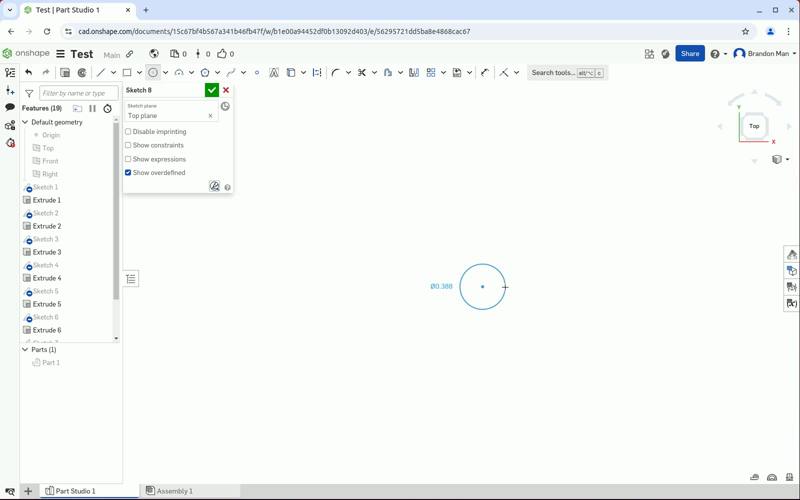
click(505, 286)
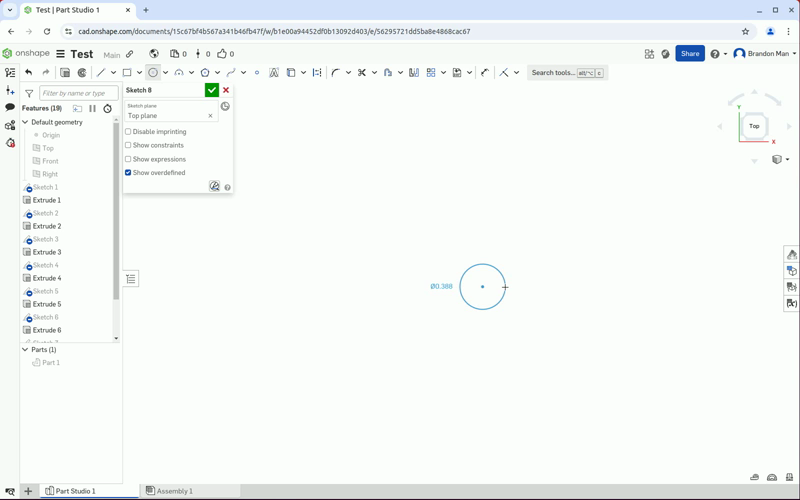
scroll(-6)
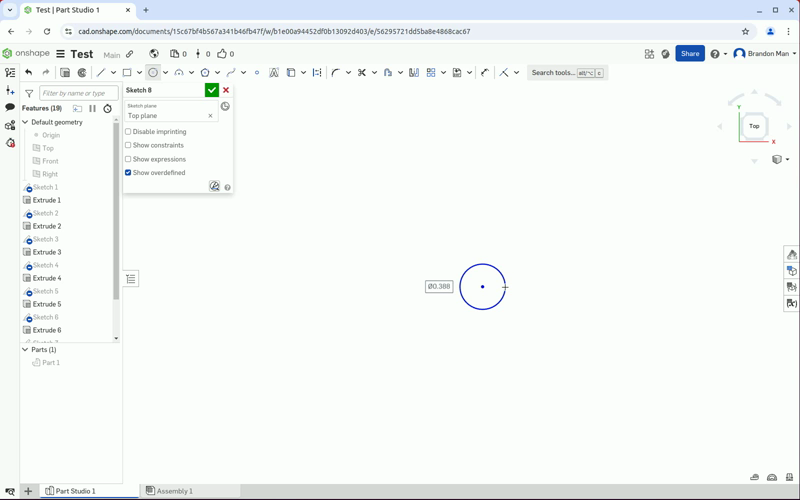
scroll(-6)
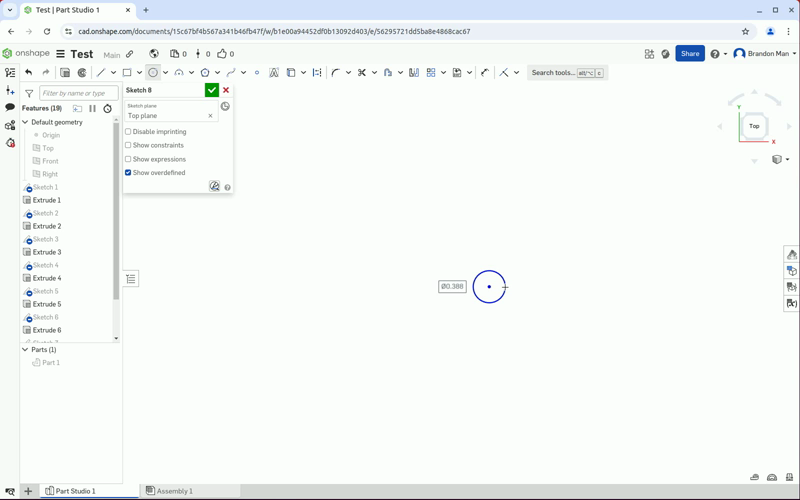
scroll(-6)
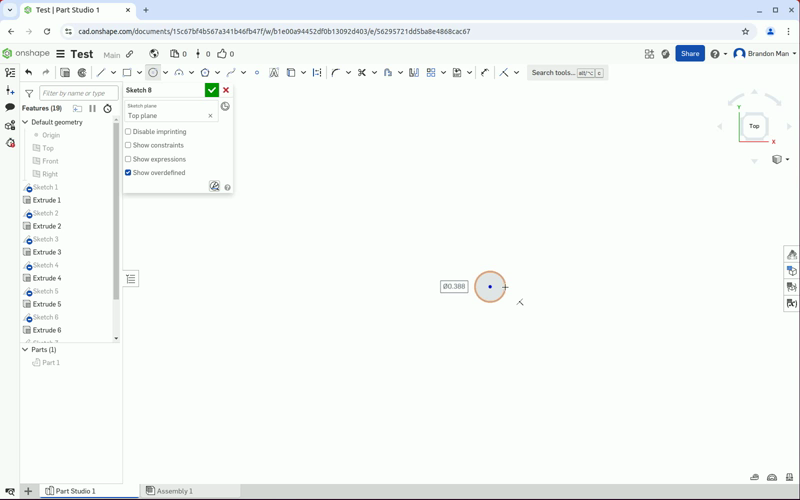
scroll(-6)
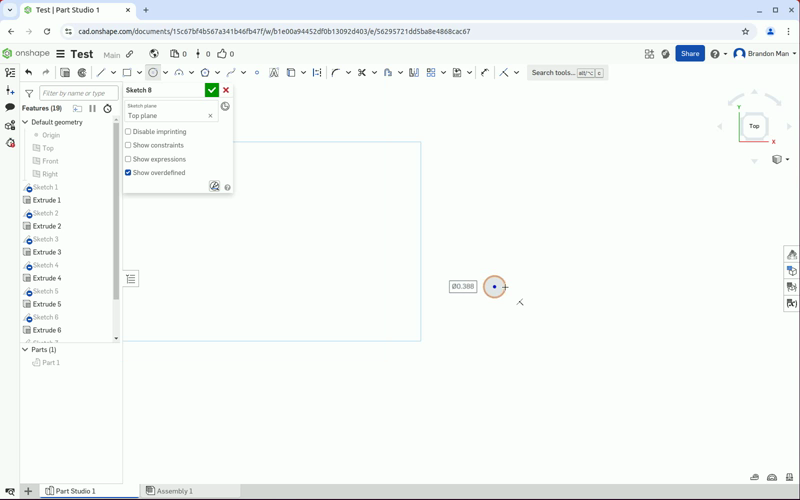
scroll(-6)
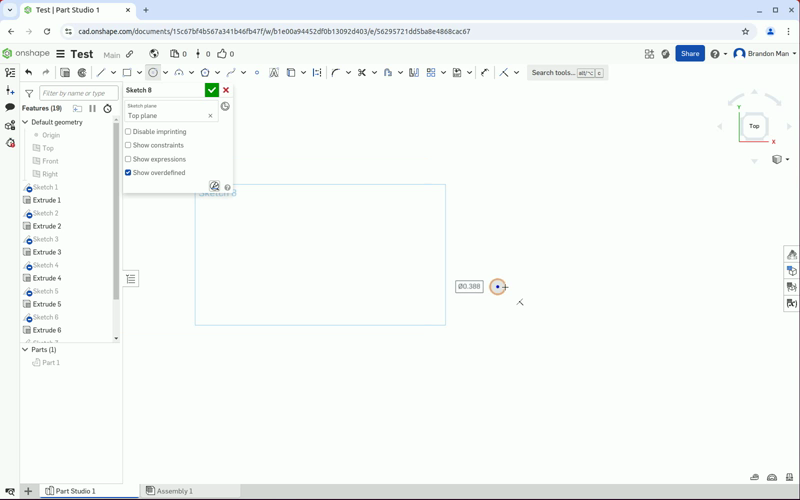
scroll(-6)
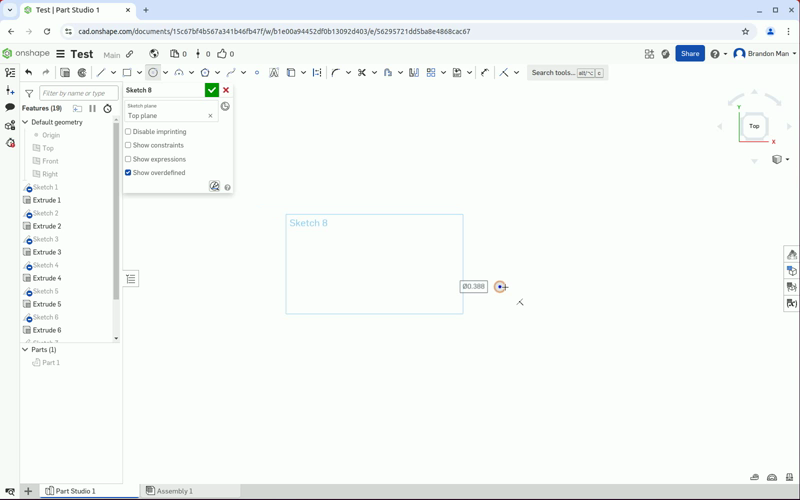
scroll(-6)
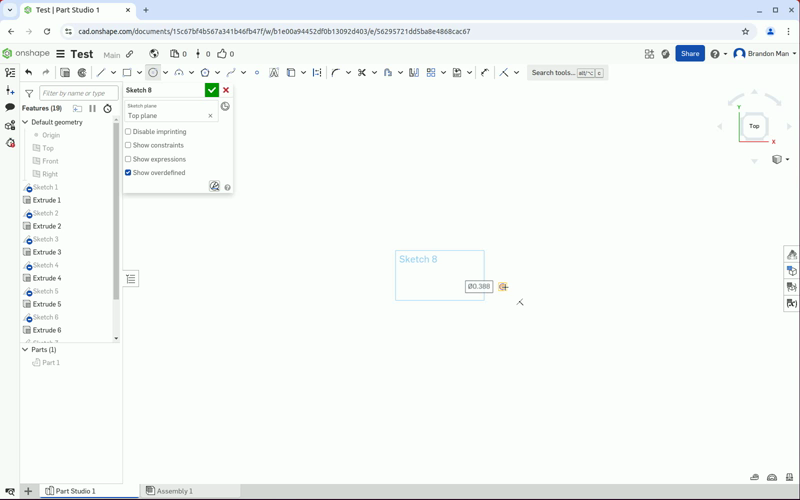
key(esc)
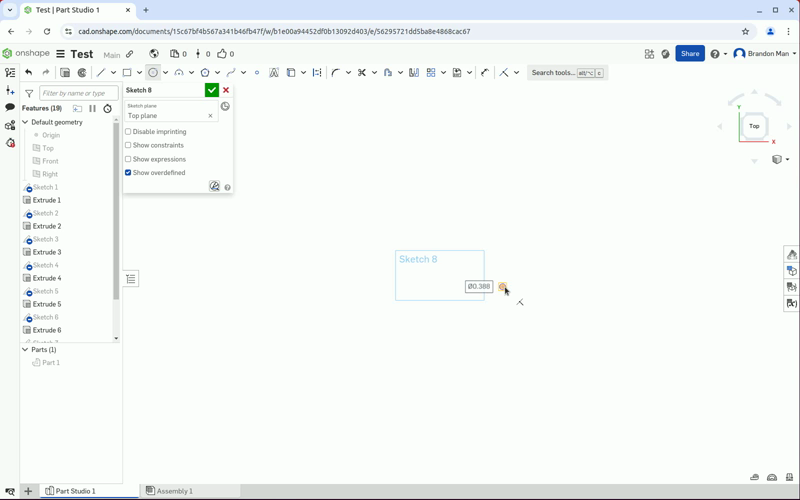
mouse_move(502, 287)
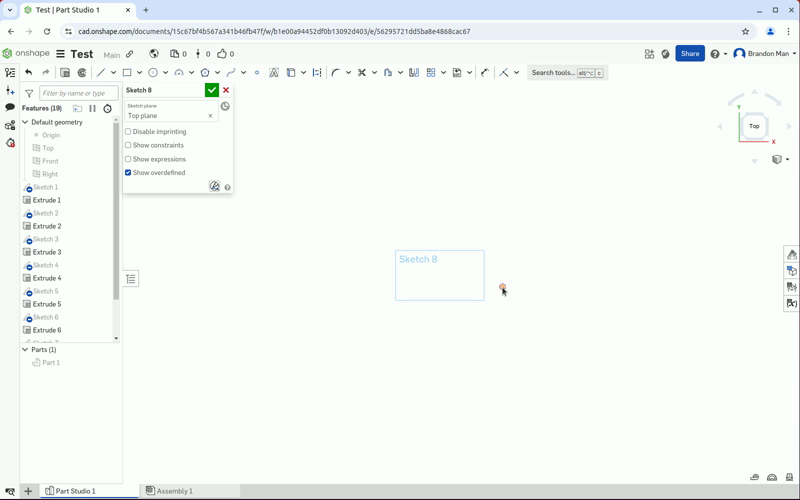
scroll(6)
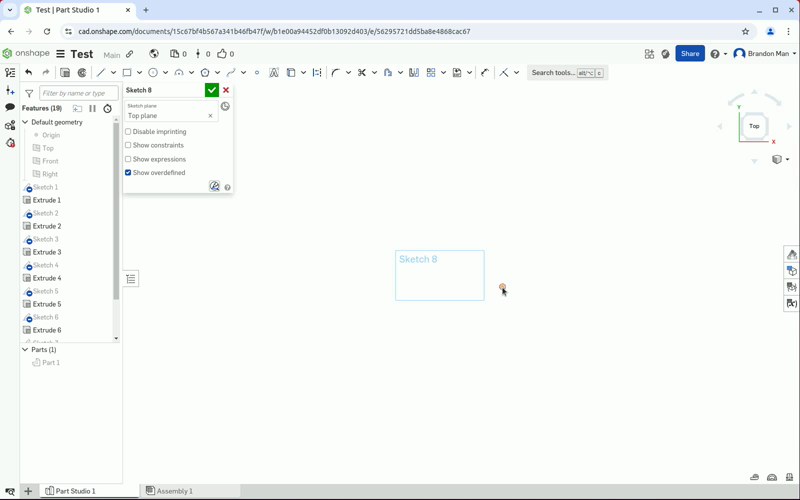
scroll(6)
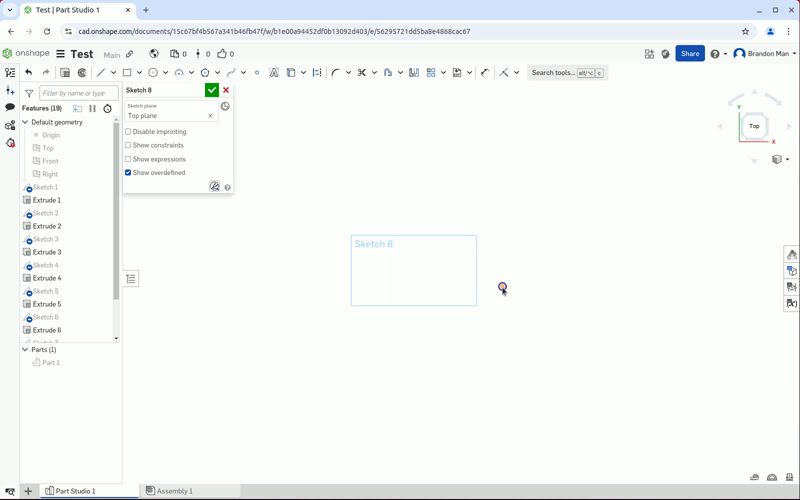
scroll(6)
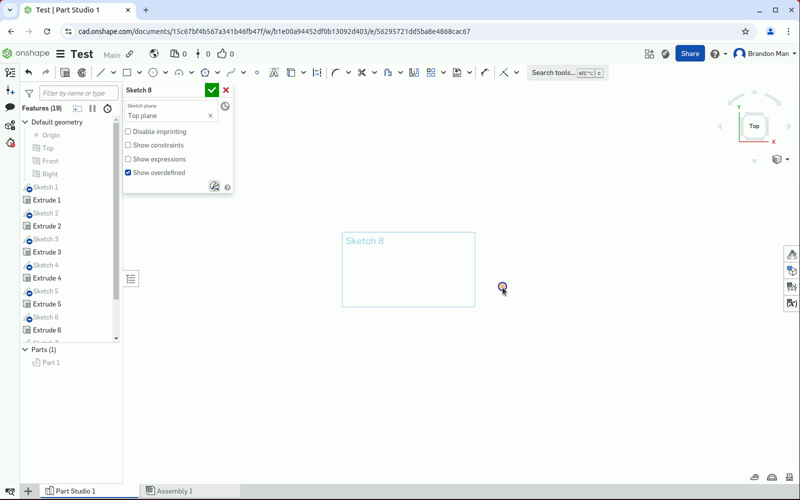
scroll(6)
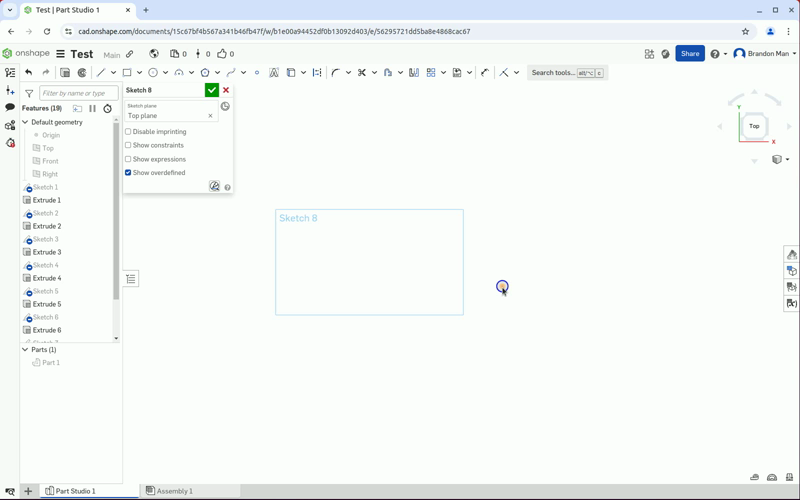
scroll(6)
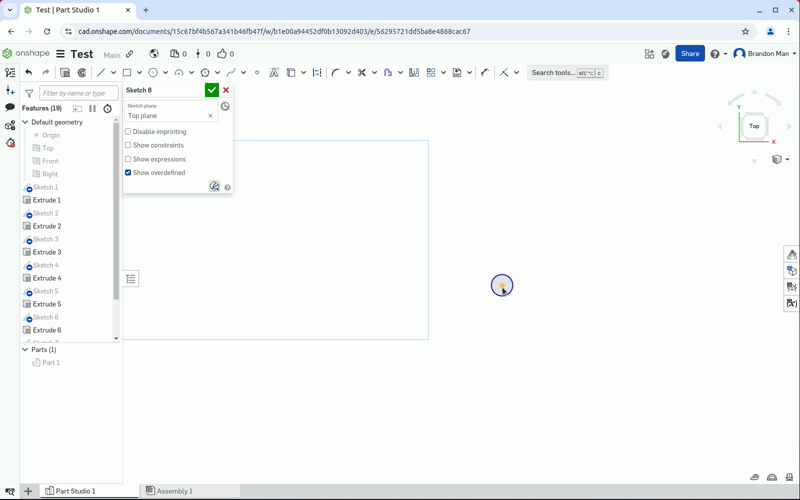
scroll(6)
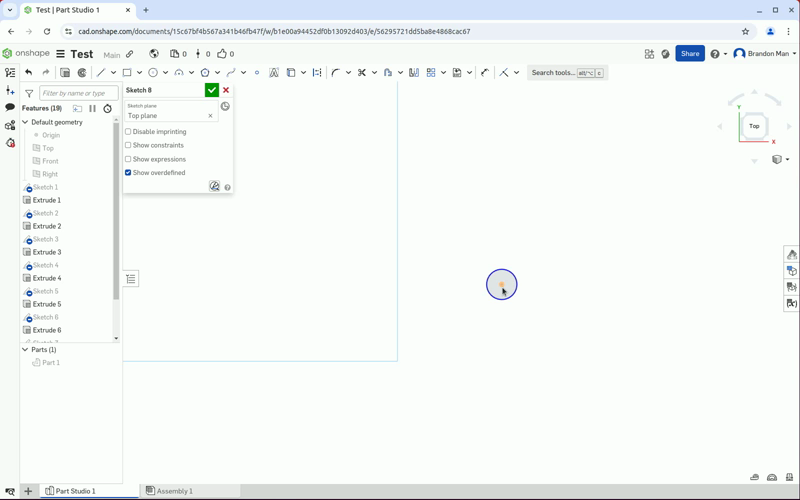
scroll(6)
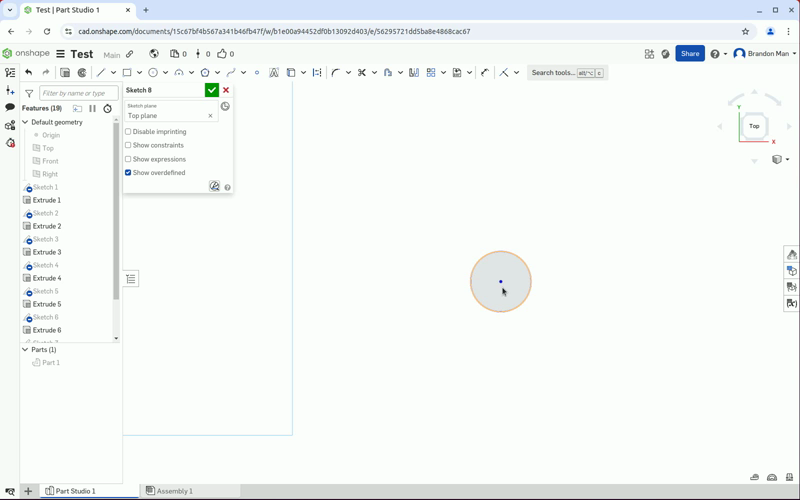
click(502, 287)
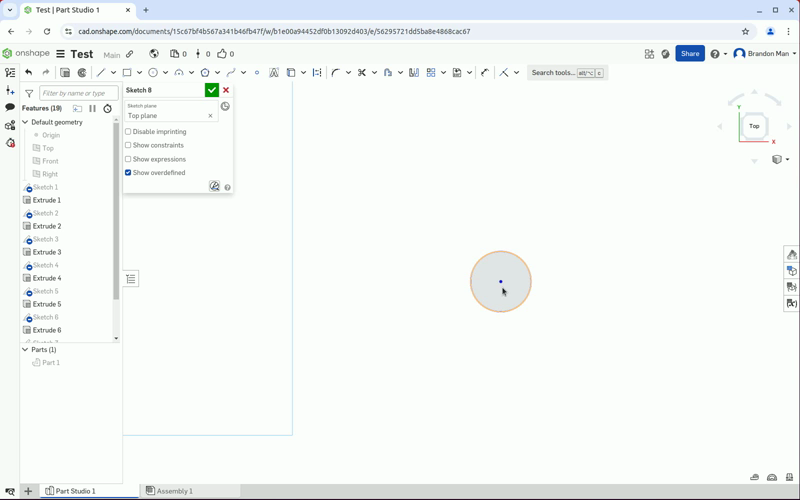
scroll(-6)
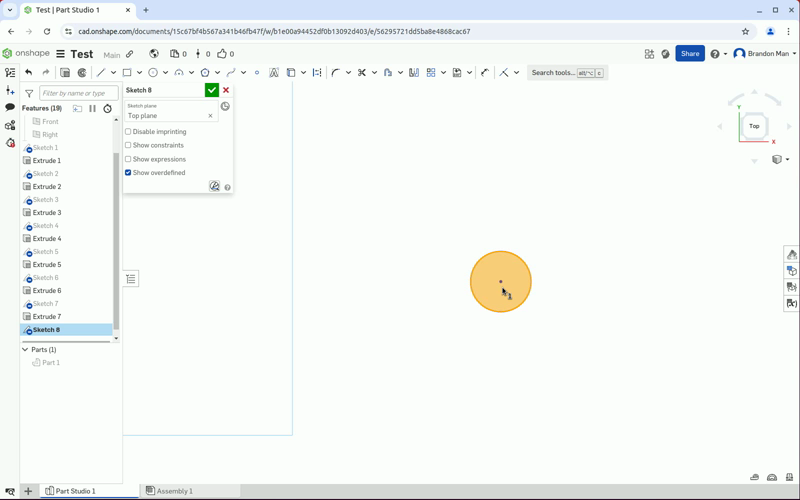
scroll(-6)
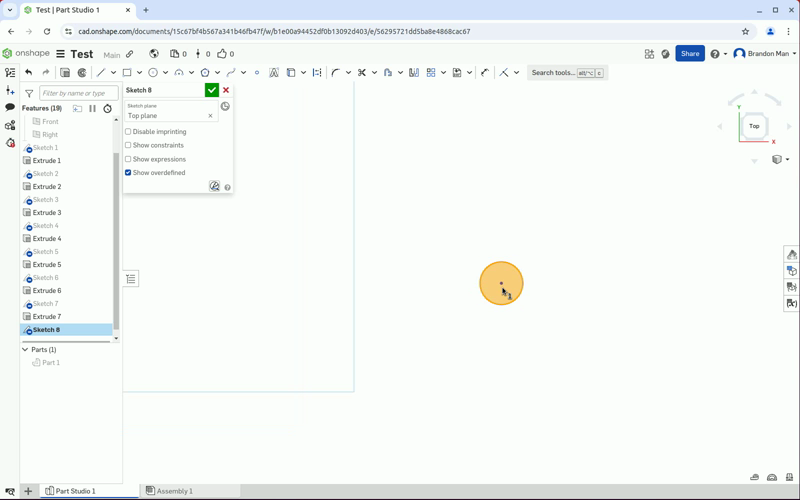
scroll(-6)
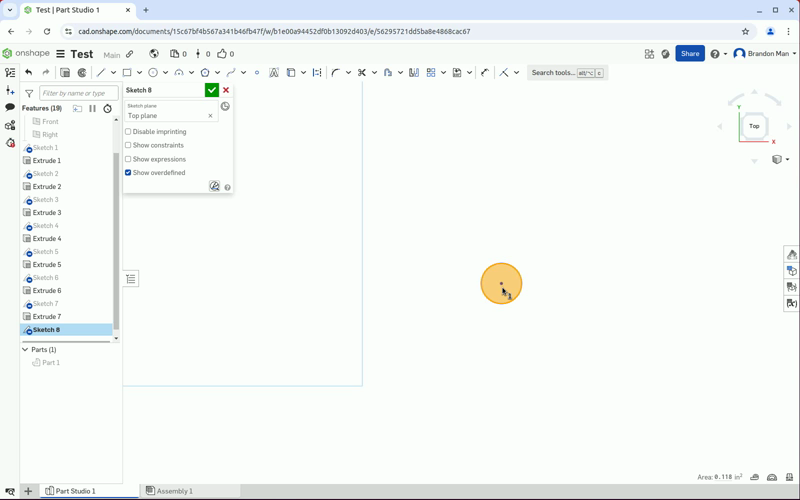
scroll(-6)
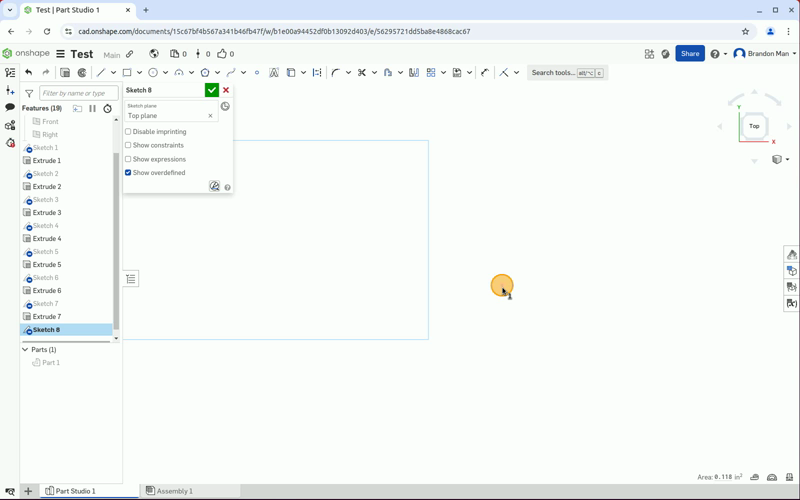
scroll(-6)
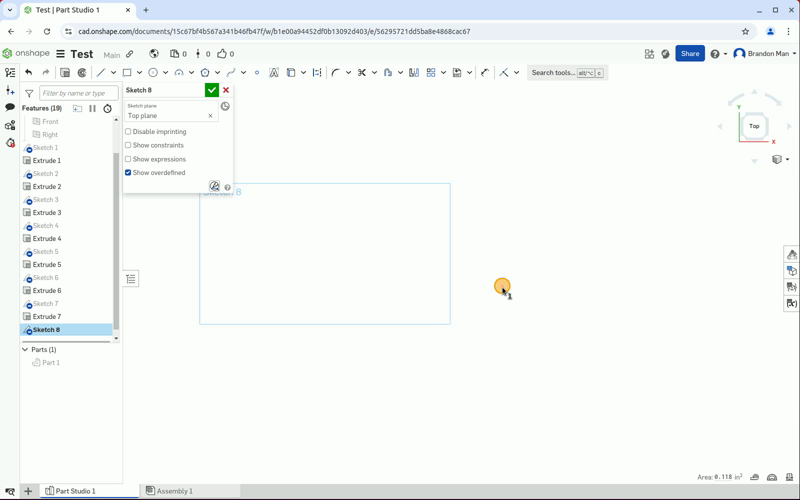
scroll(-6)
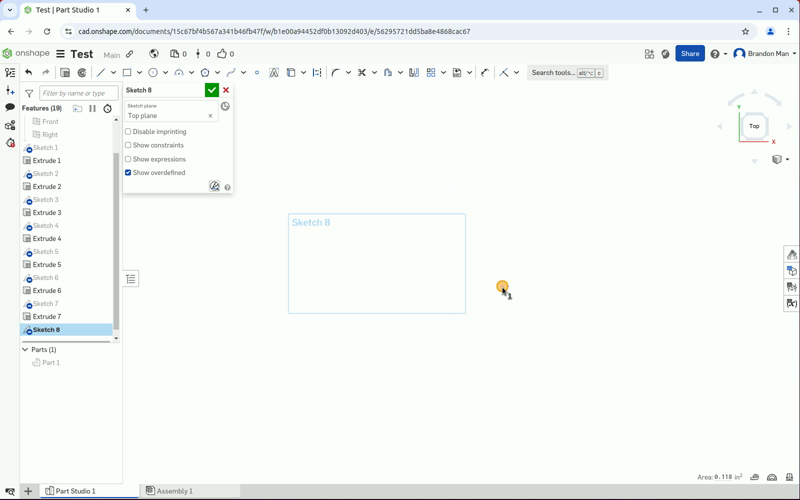
scroll(-6)
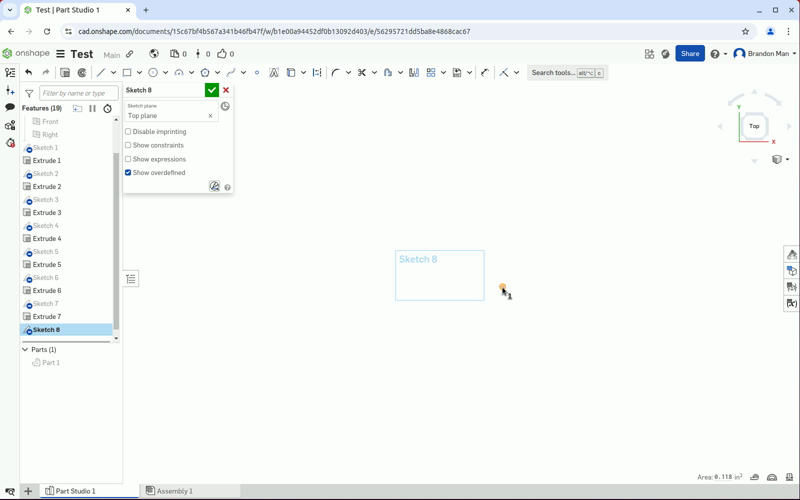
mouse_move(73, 352)
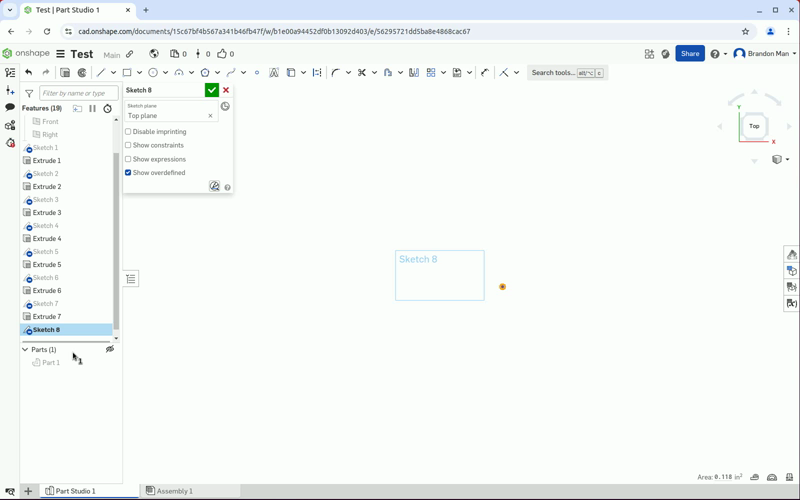
key(shift+y)
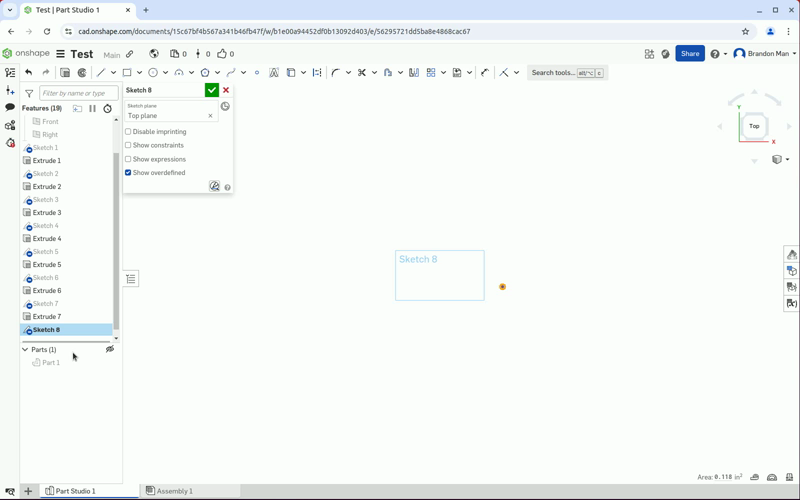
key(shift+e)
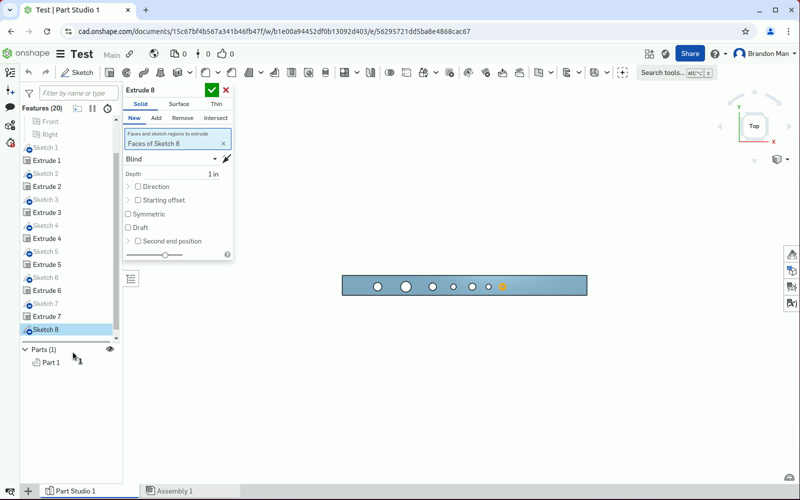
mouse_move(143, 106)
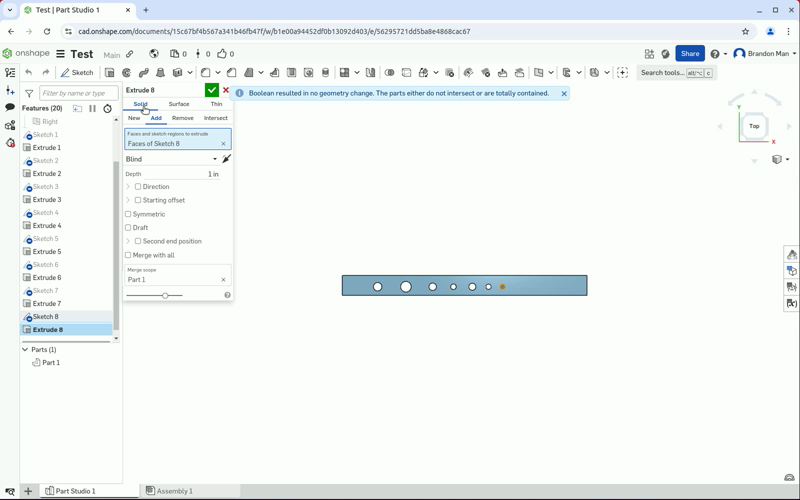
click(143, 106)
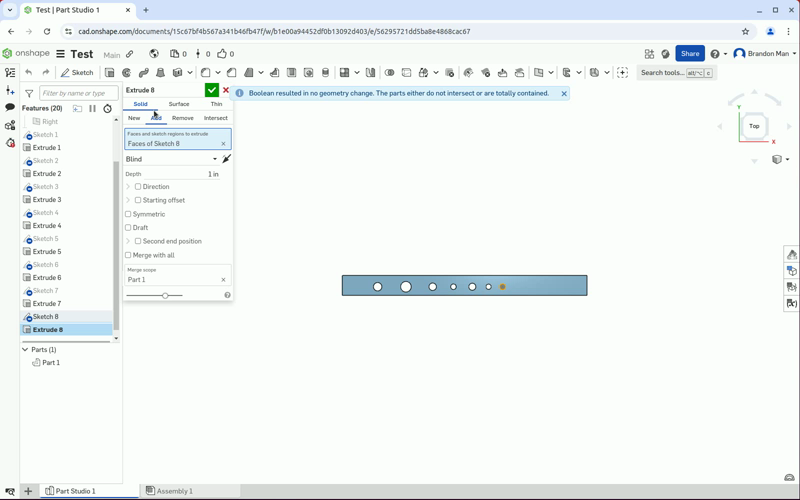
mouse_move(186, 120)
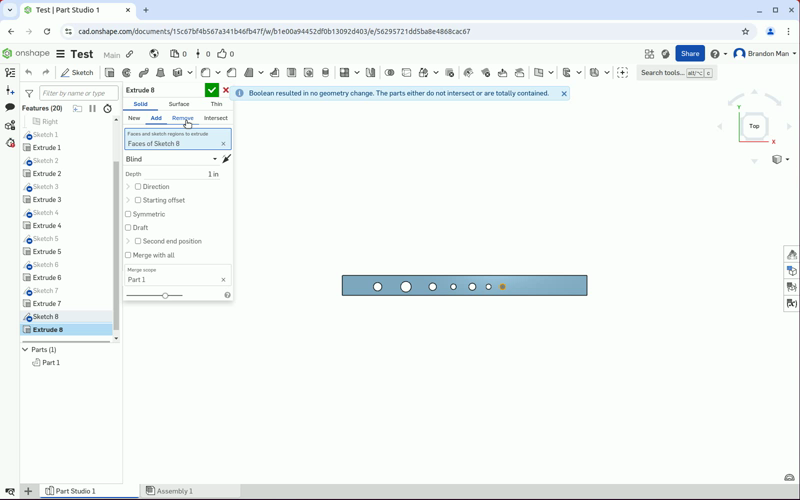
click(186, 120)
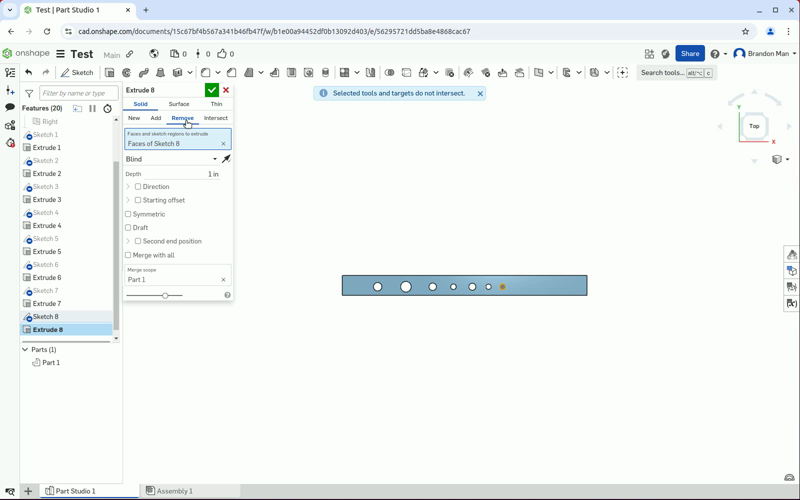
key(tab, 4)
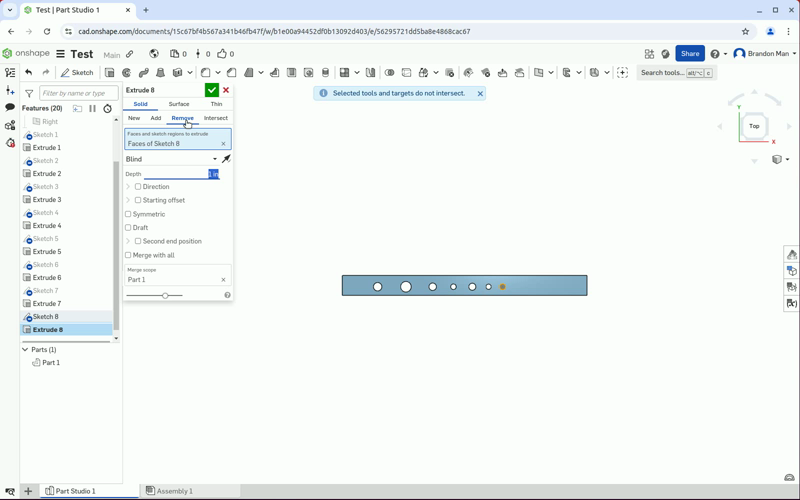
text(-24.553)
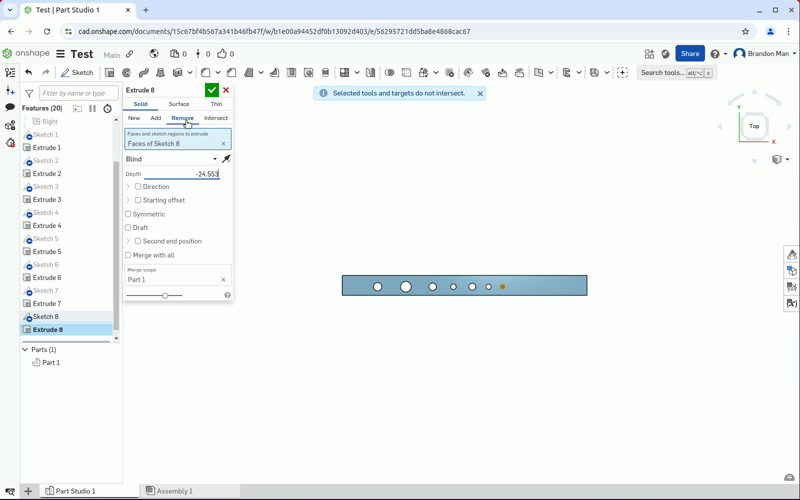
key(tab, 6)
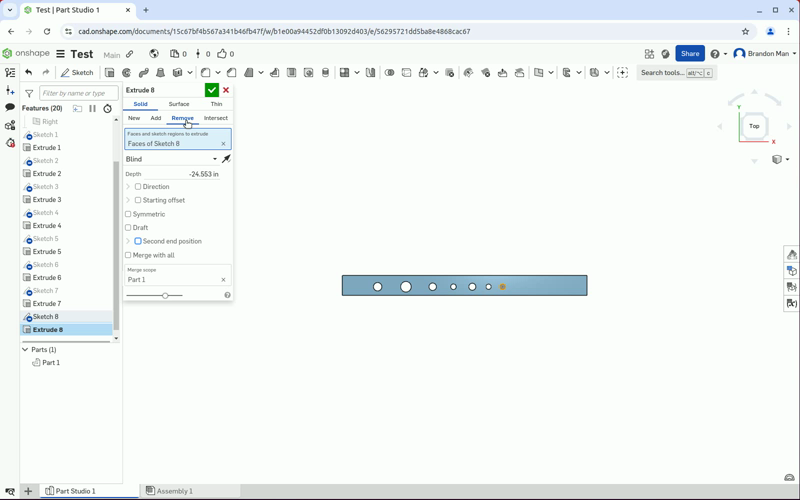
key(space)
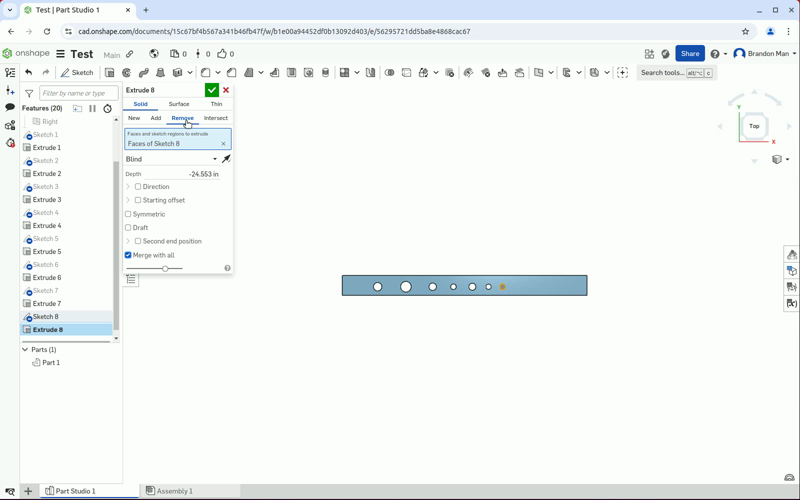
key(enter)
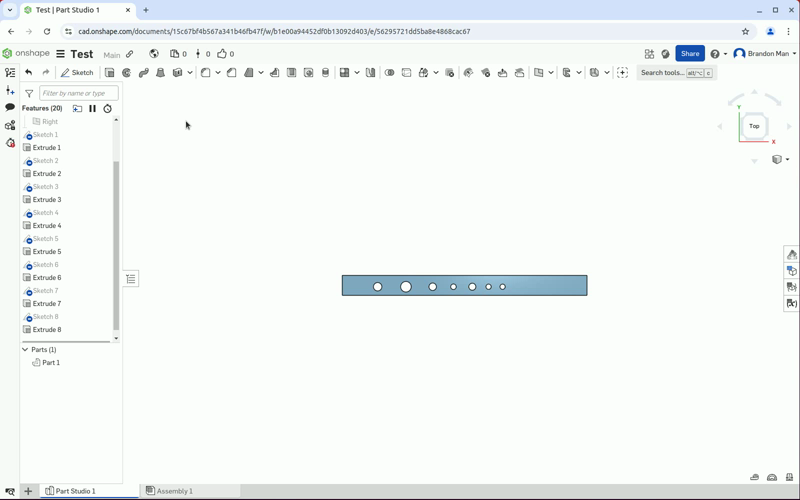
key(shift+h)
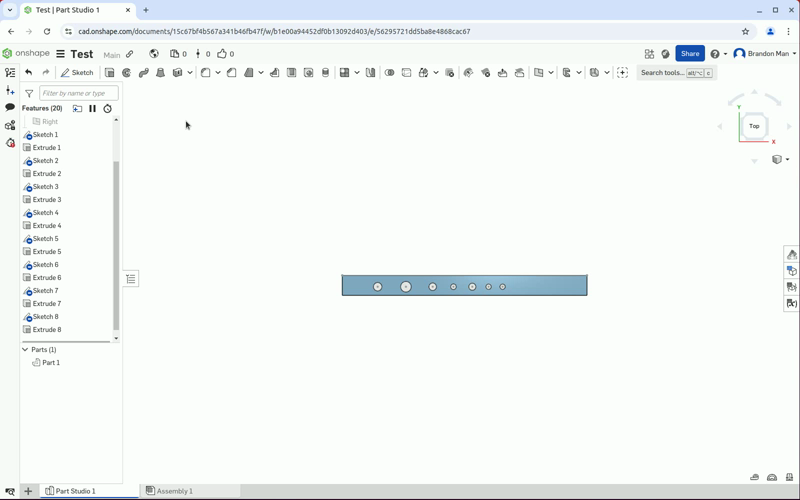
key(shift+h)
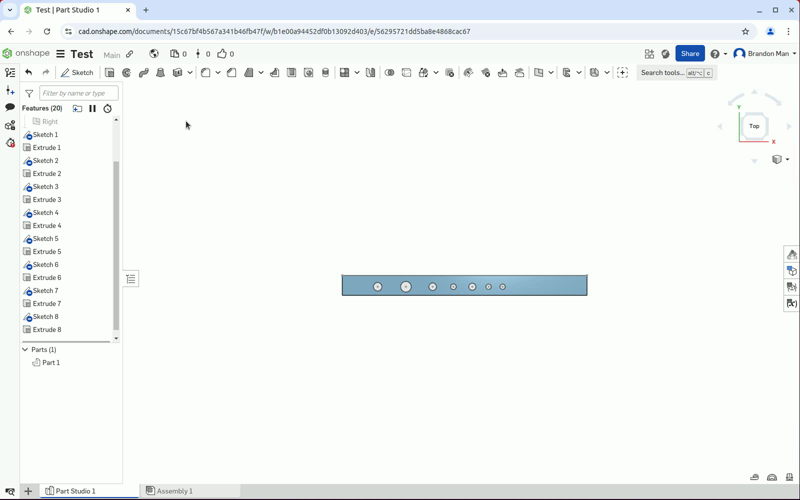
key(shift+7)
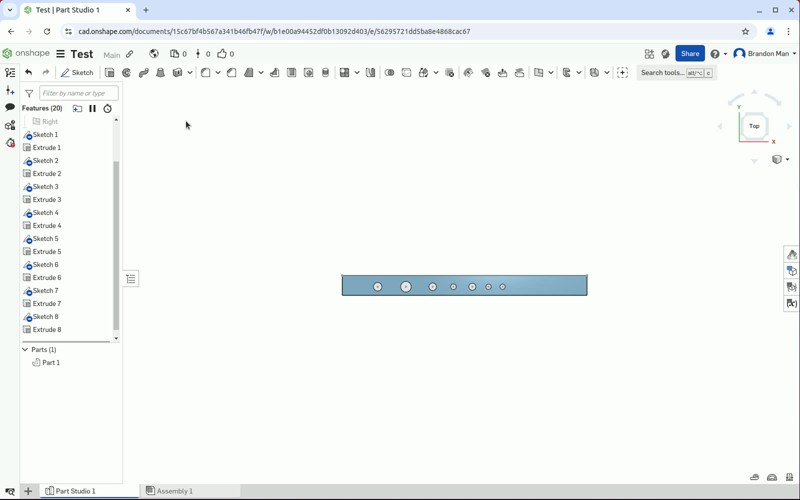
key(up, 3)
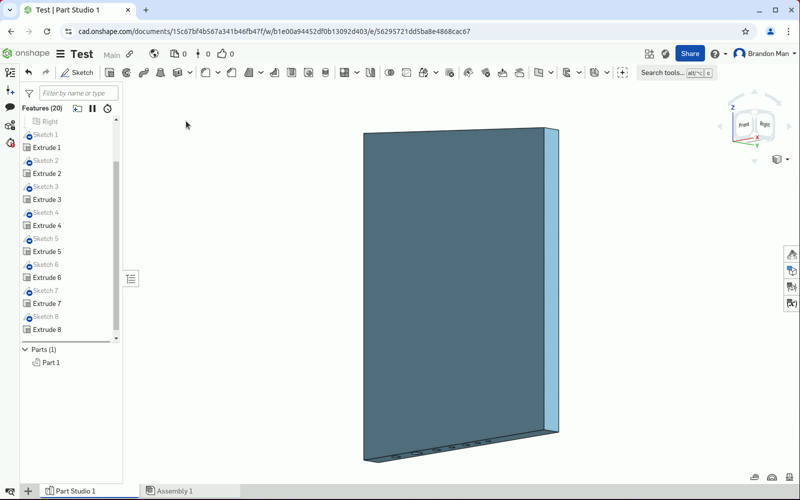
key(left, 3)
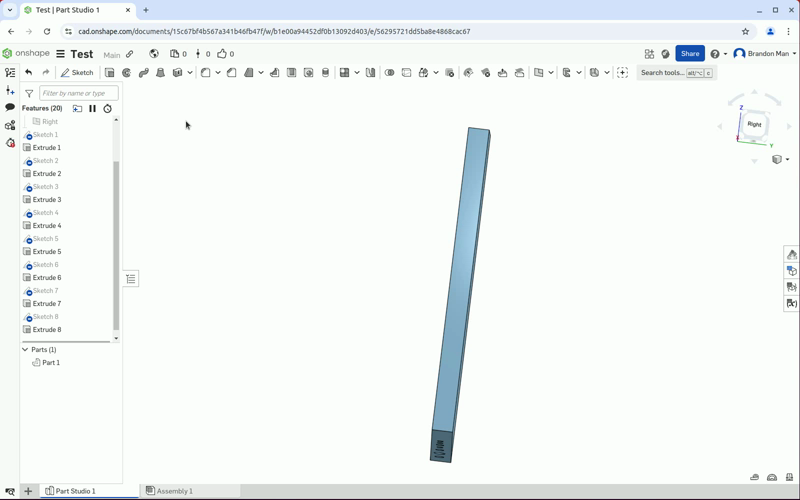
key(right, 3)
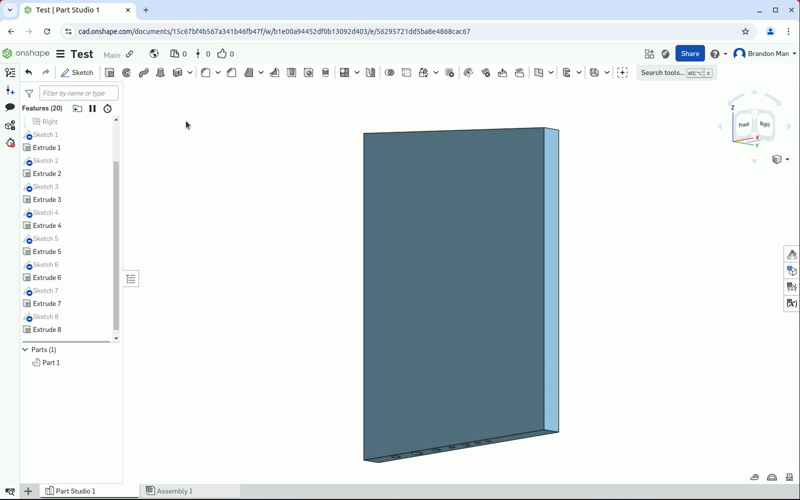
key(down, 3)
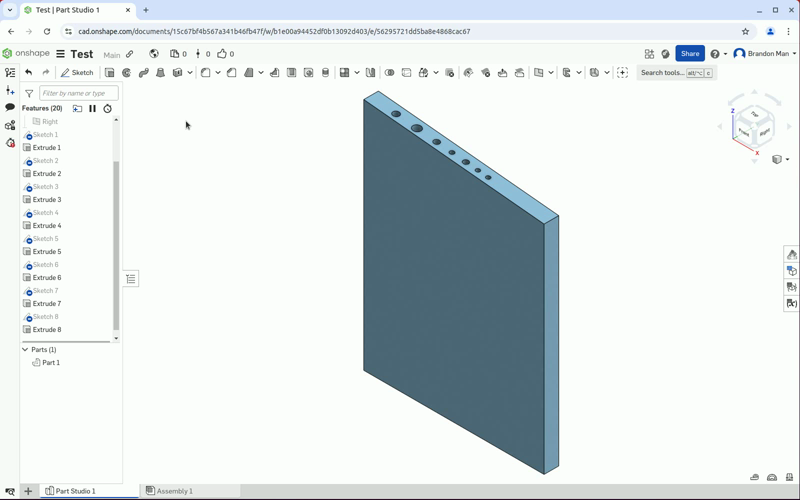
mouse_move(69, 137)
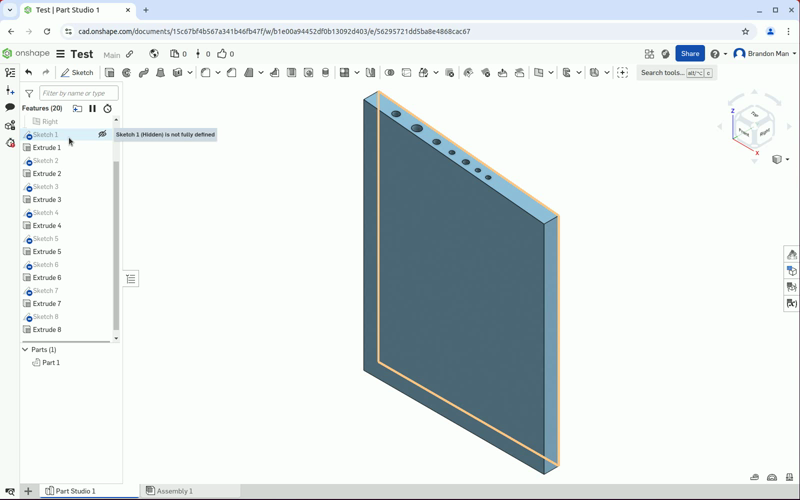
click(69, 137)